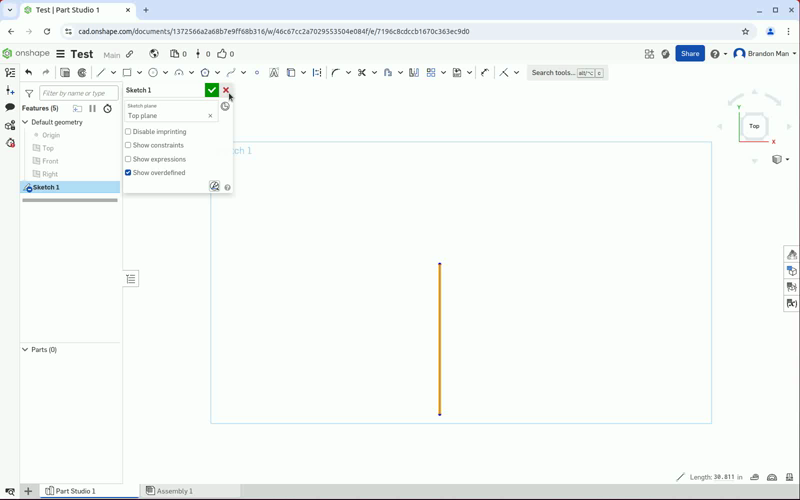
key(shift+h)
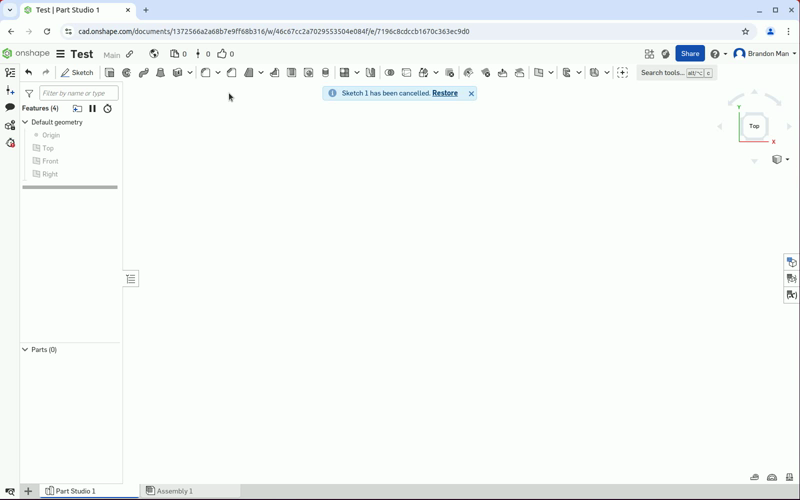
mouse_move(73, 352)
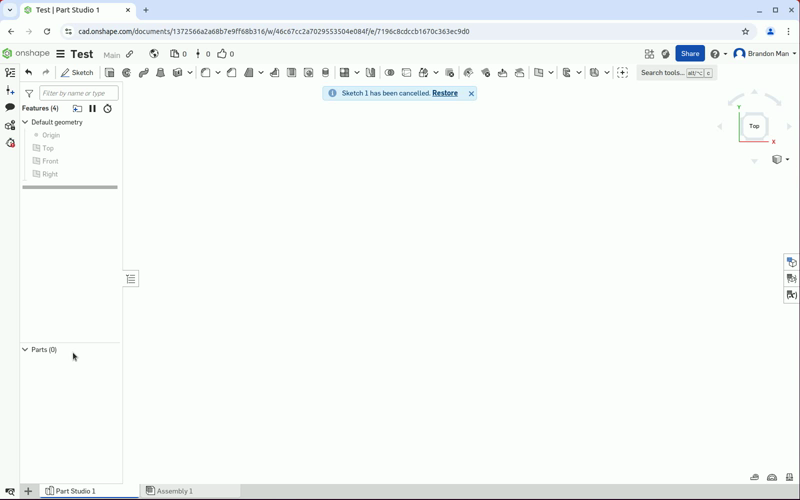
key(y)
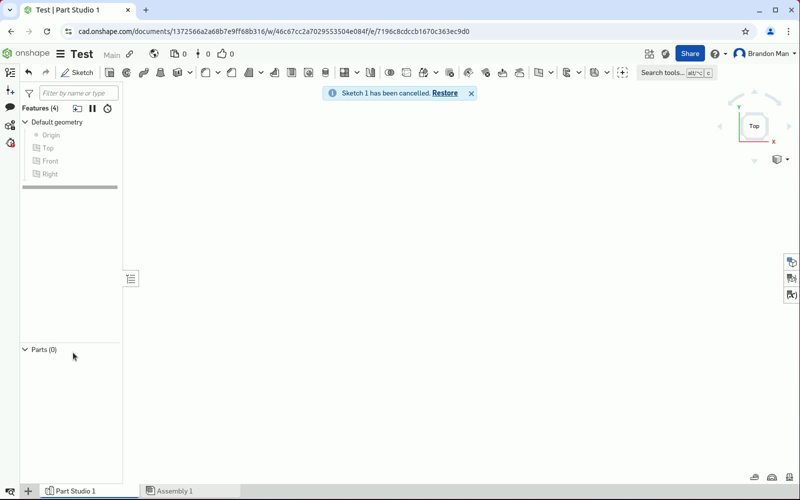
key(shift+p)
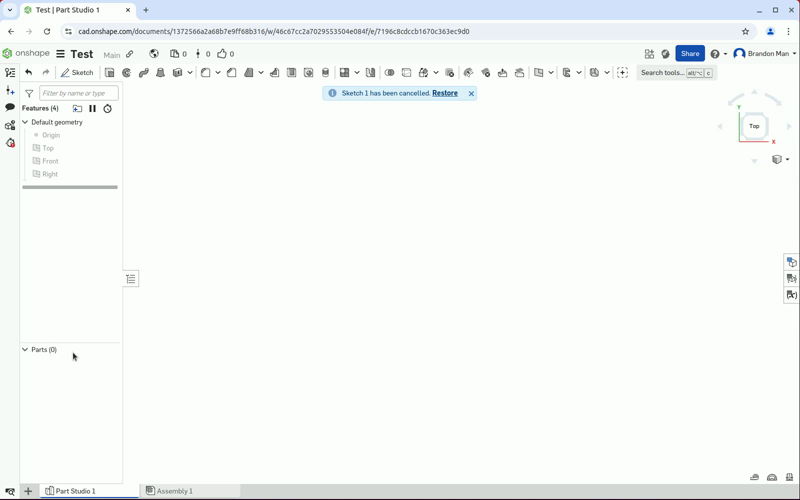
key(space)
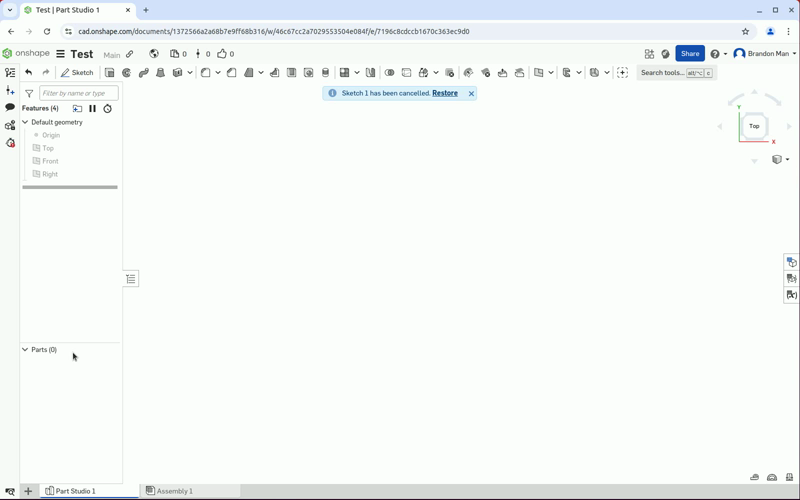
key_down(shift)
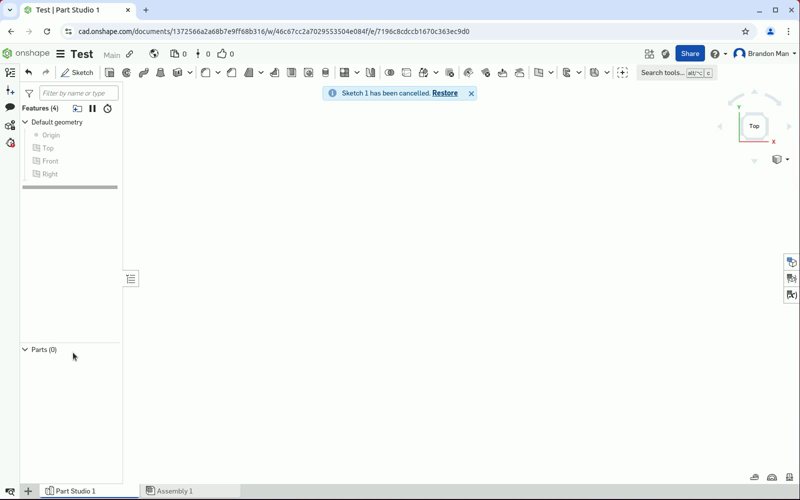
key(up)
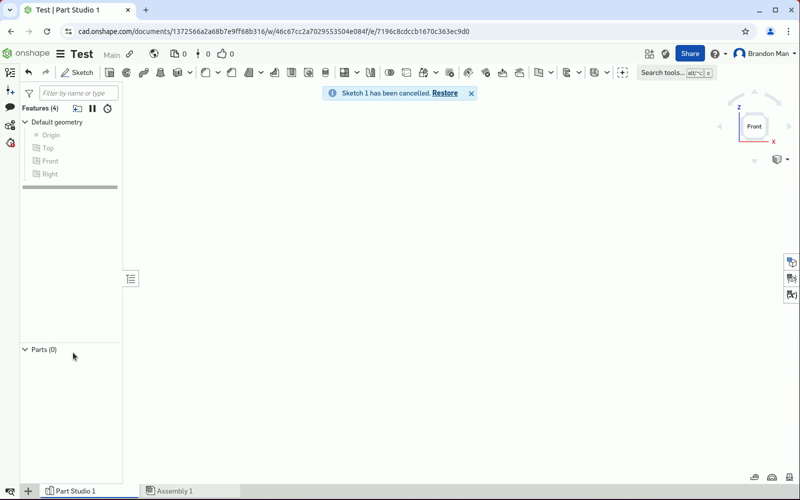
key_up(shift)
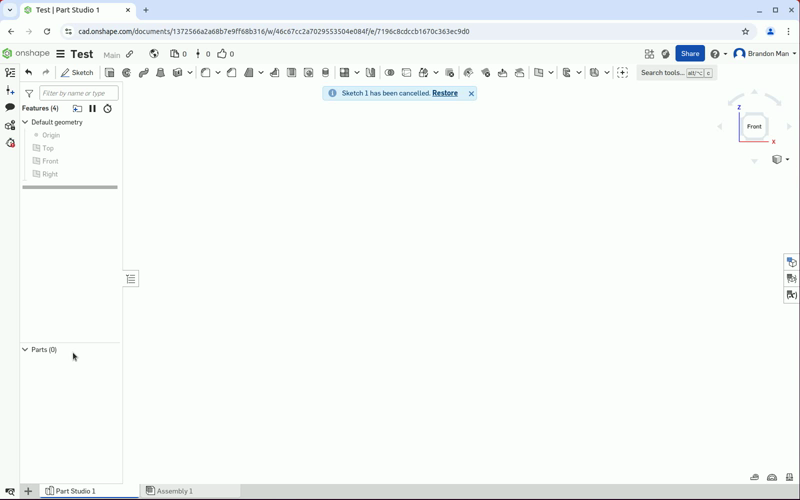
mouse_move(73, 352)
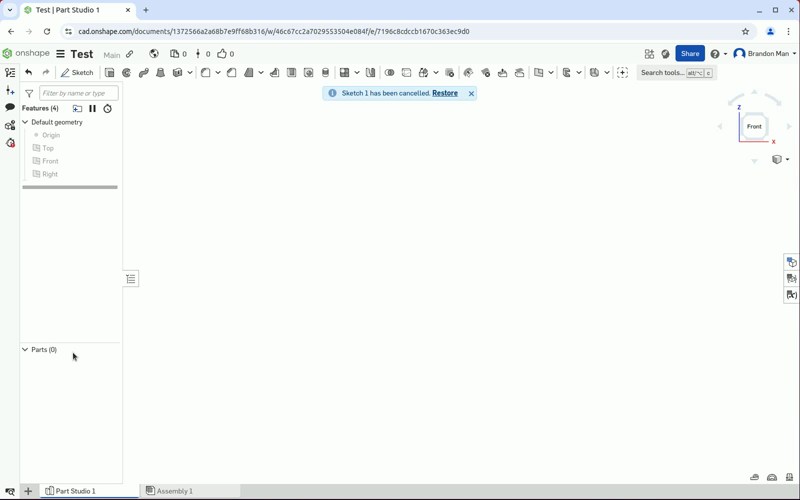
key(shift+y)
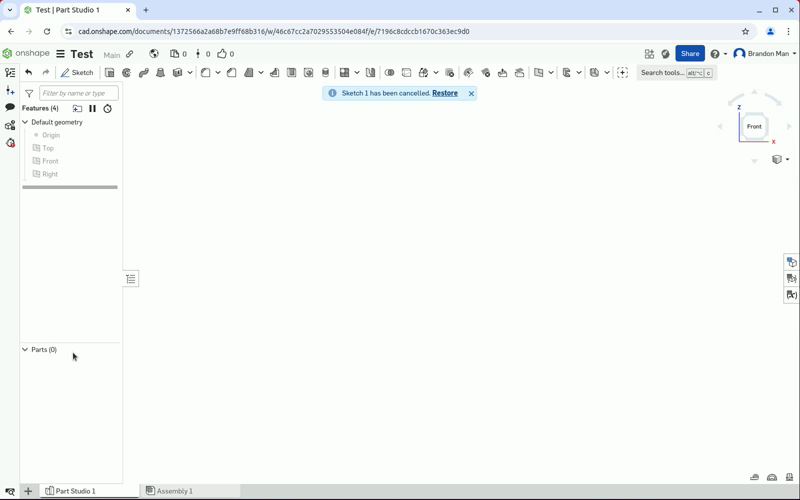
key(shift+s)
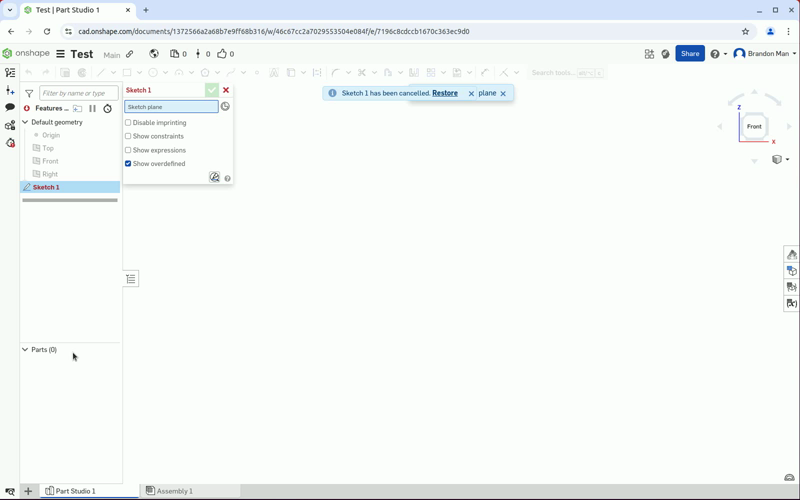
mouse_move(73, 163)
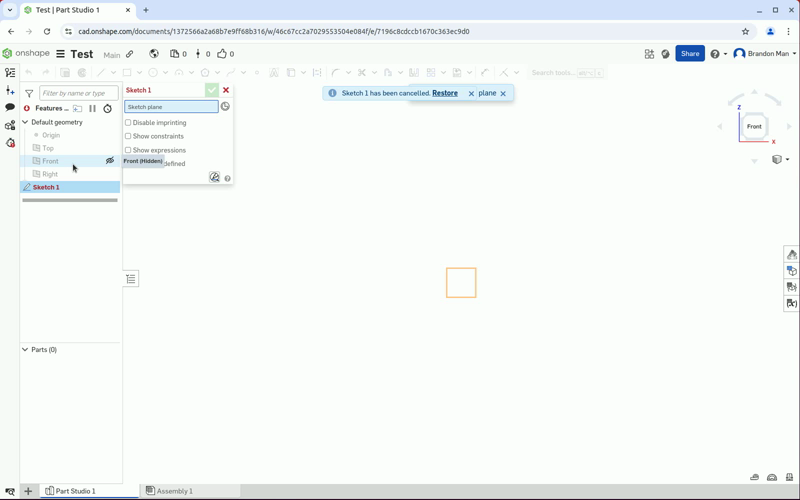
click(73, 163)
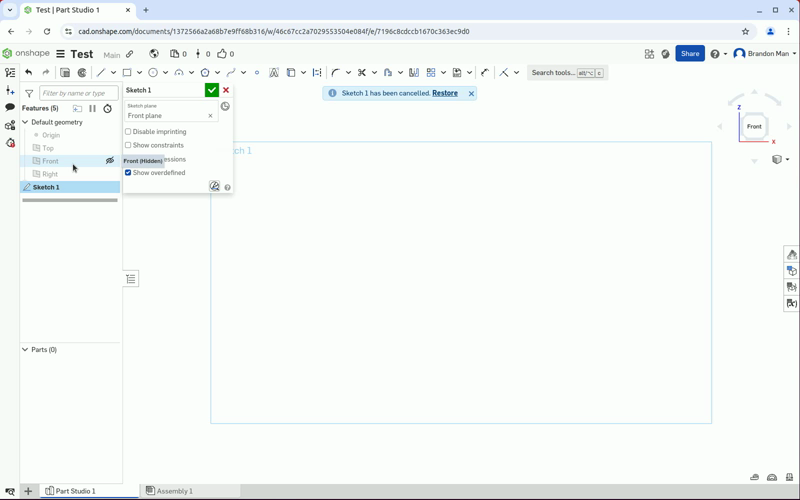
mouse_move(73, 352)
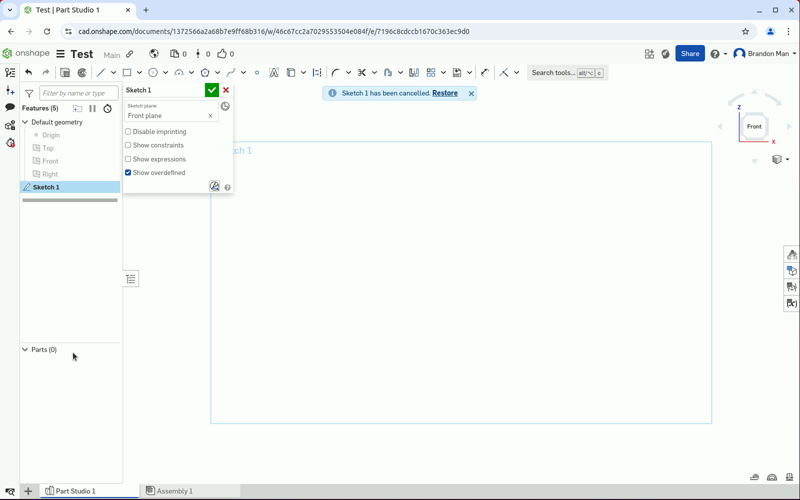
key(y)
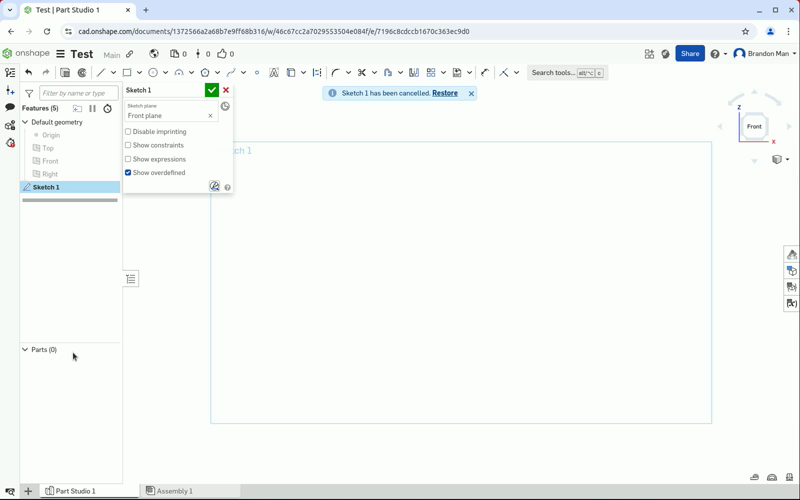
key(l)
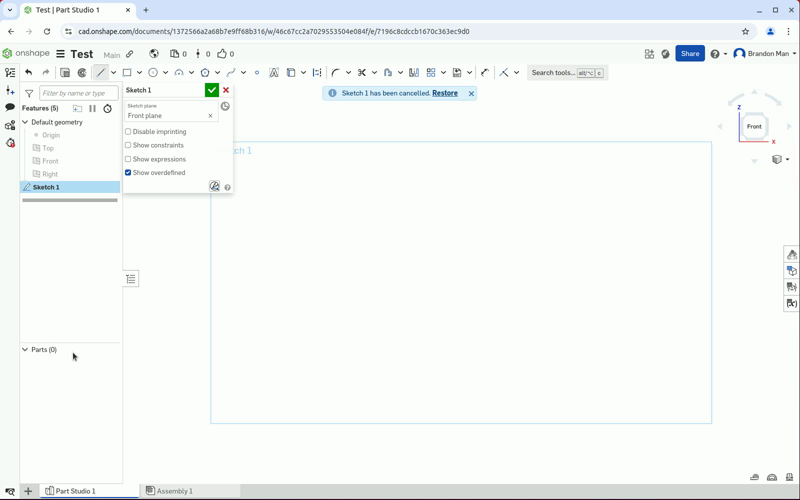
key_down(shift)
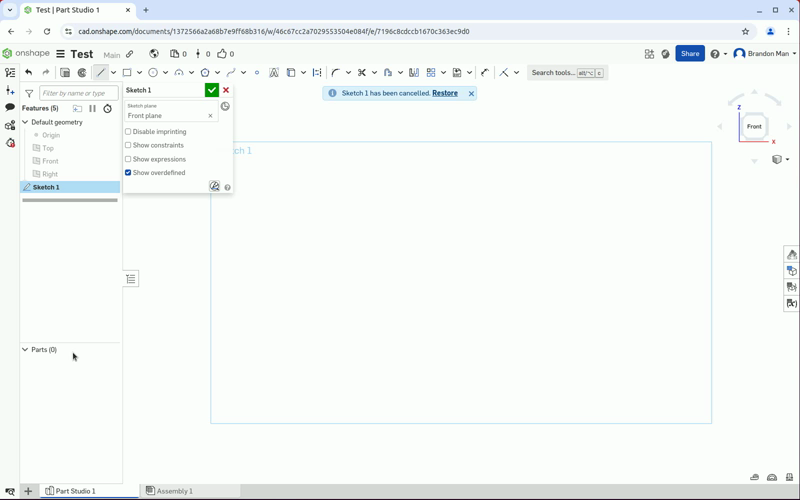
mouse_move(468, 326)
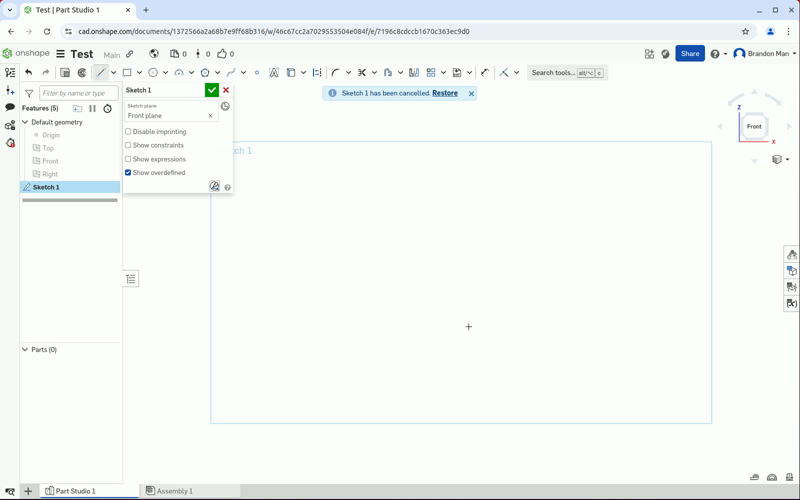
click(468, 326)
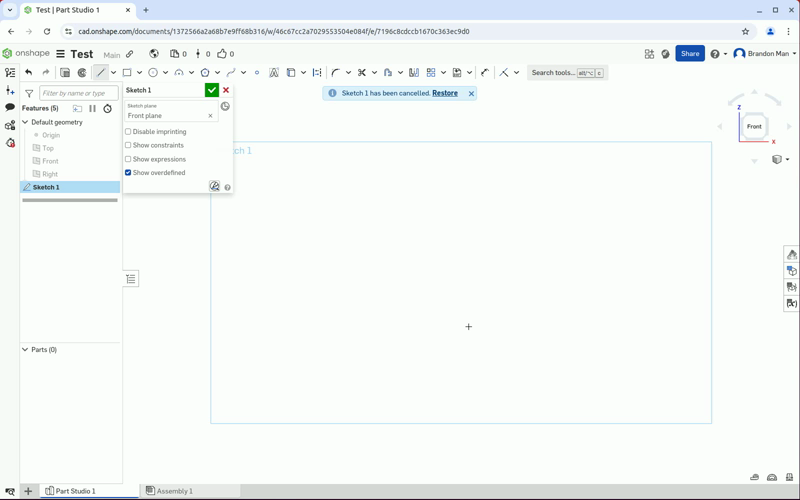
key_up(shift)
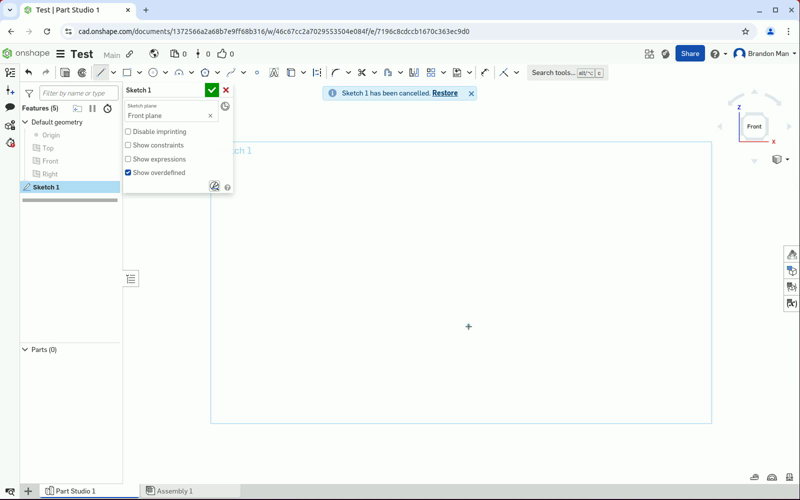
key_down(shift)
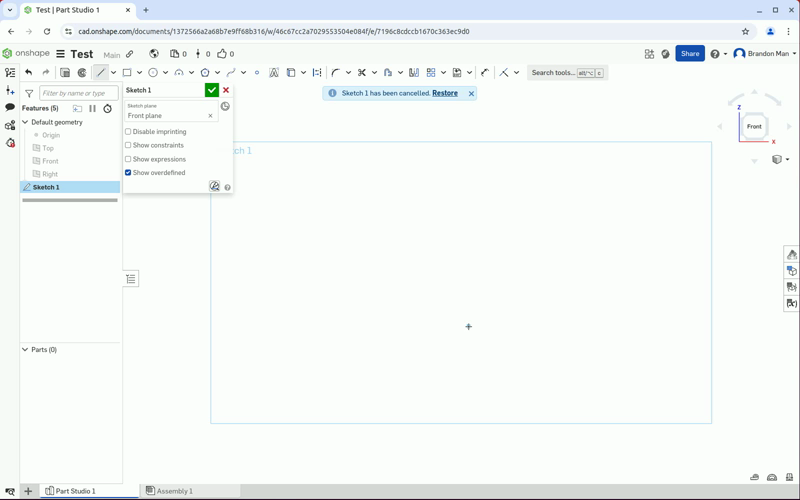
mouse_move(549, 311)
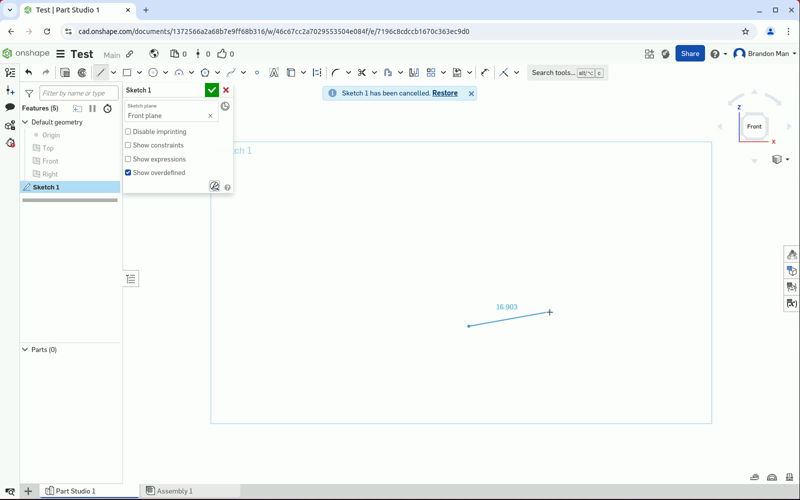
click(549, 311)
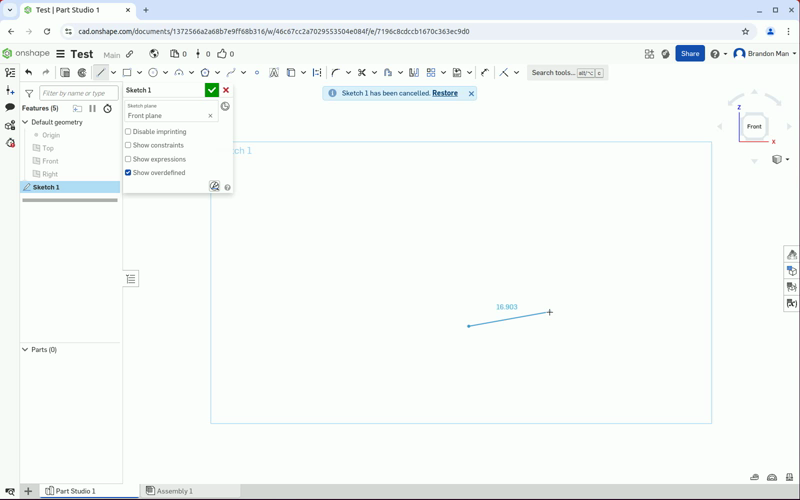
key_up(shift)
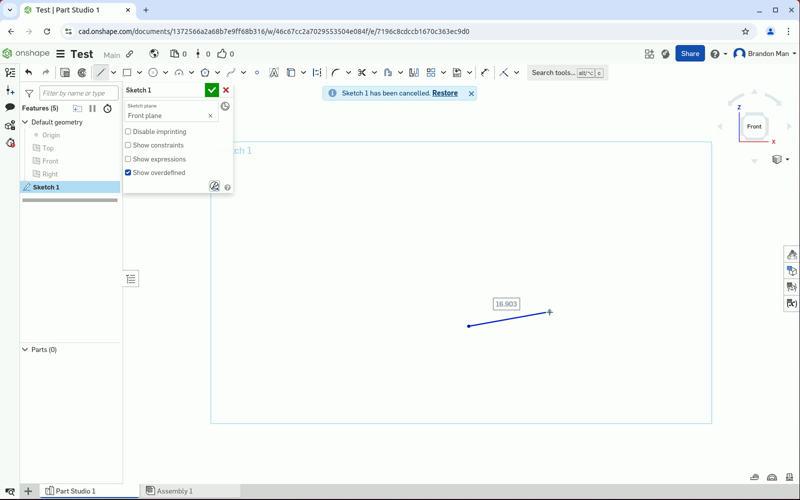
key(esc)
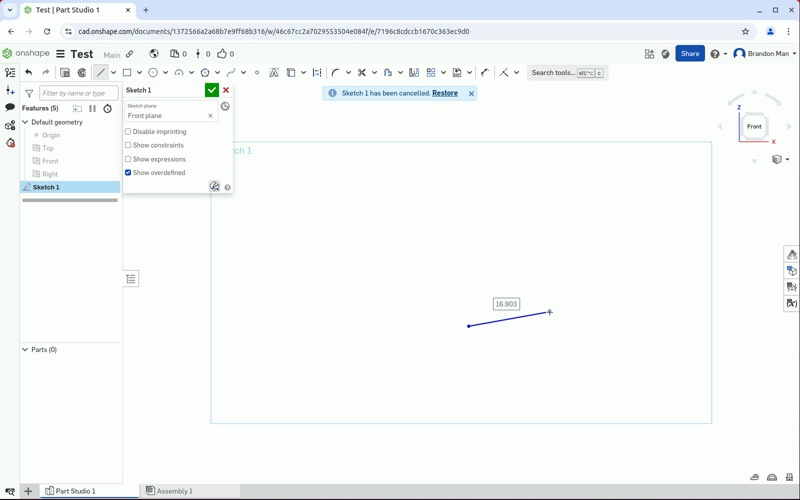
key(a)
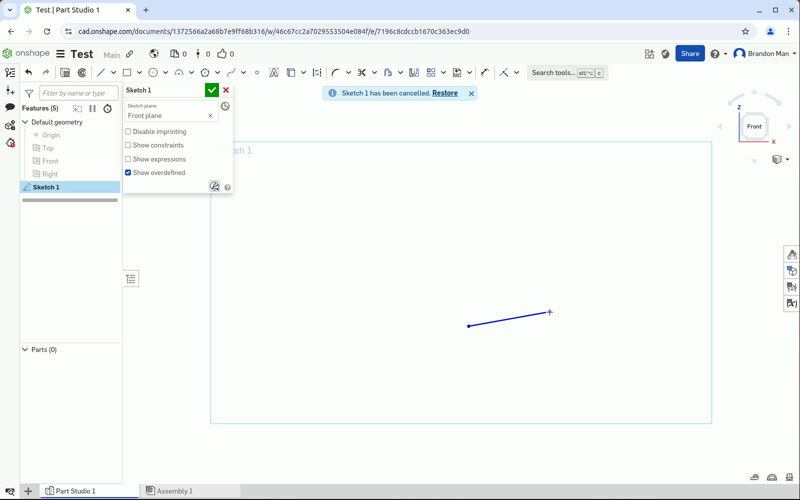
mouse_move(549, 311)
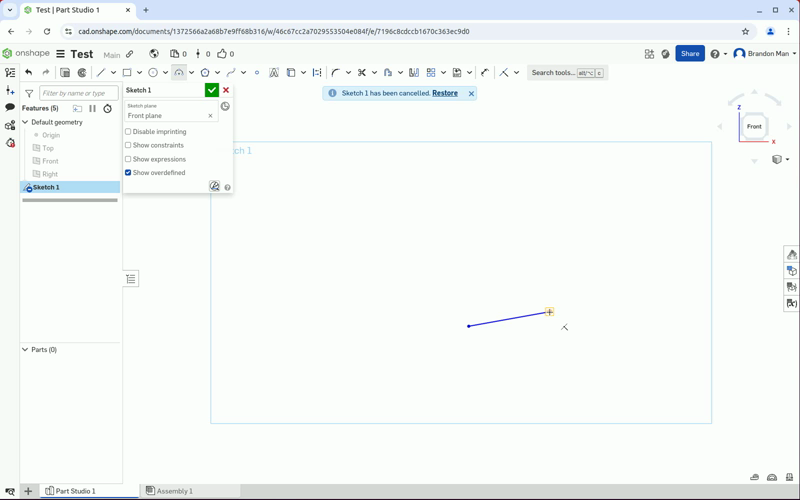
click(549, 311)
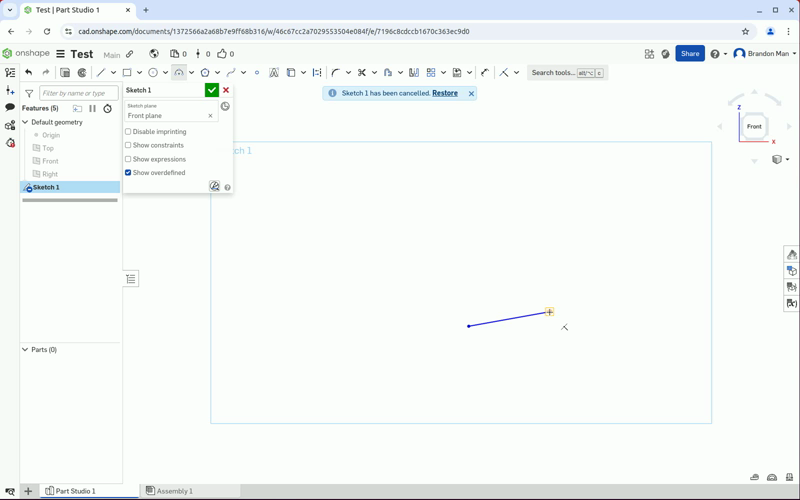
key_down(shift)
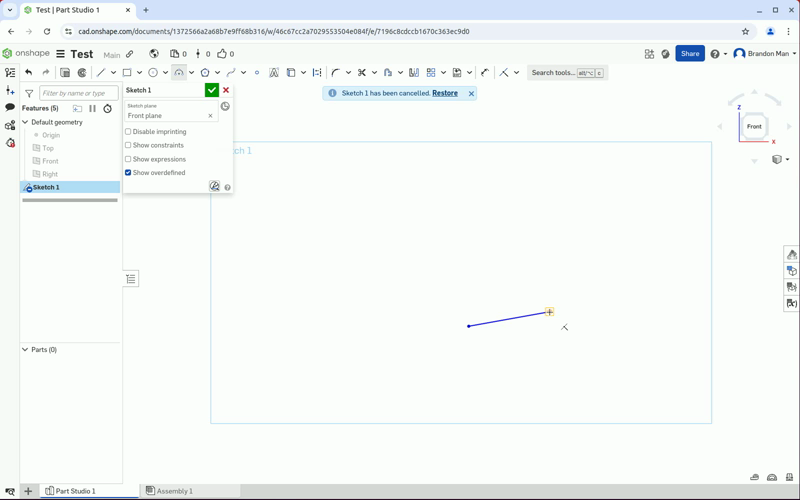
mouse_move(549, 253)
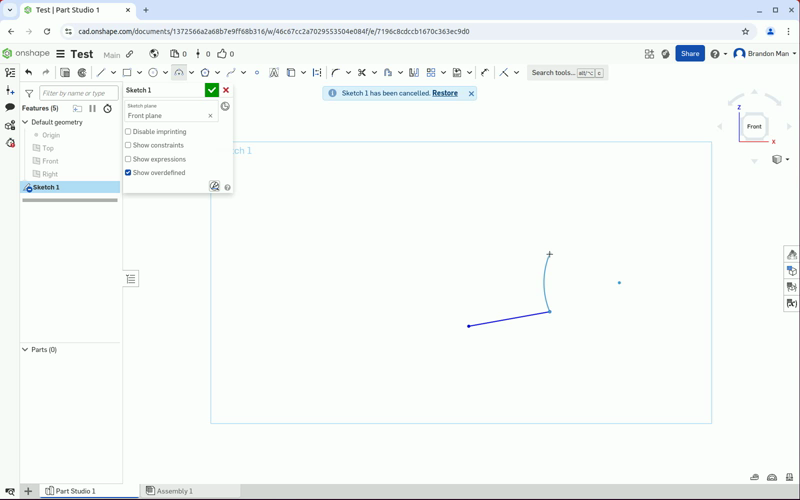
click(549, 253)
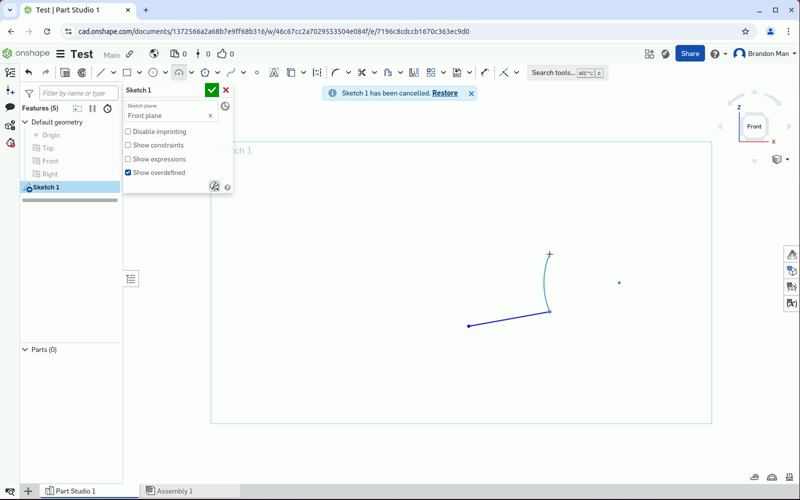
mouse_move(515, 282)
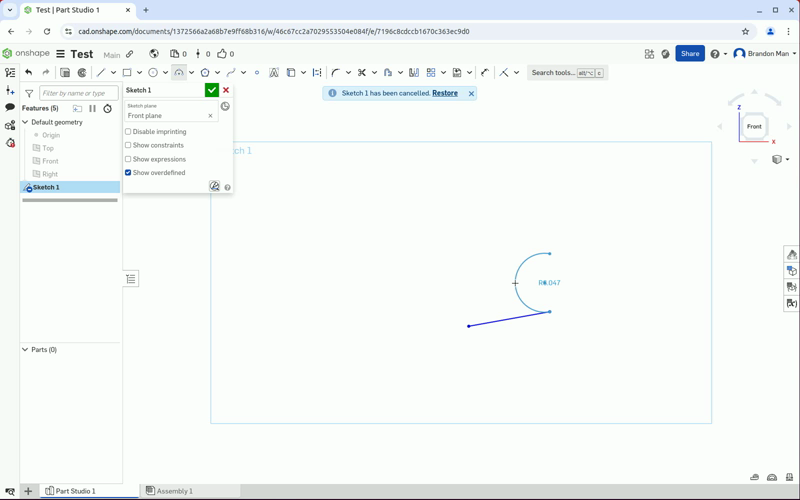
click(515, 282)
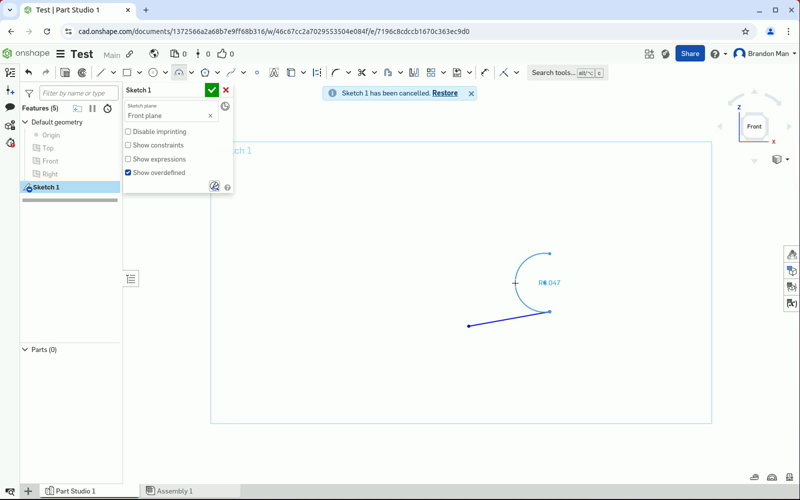
key_up(shift)
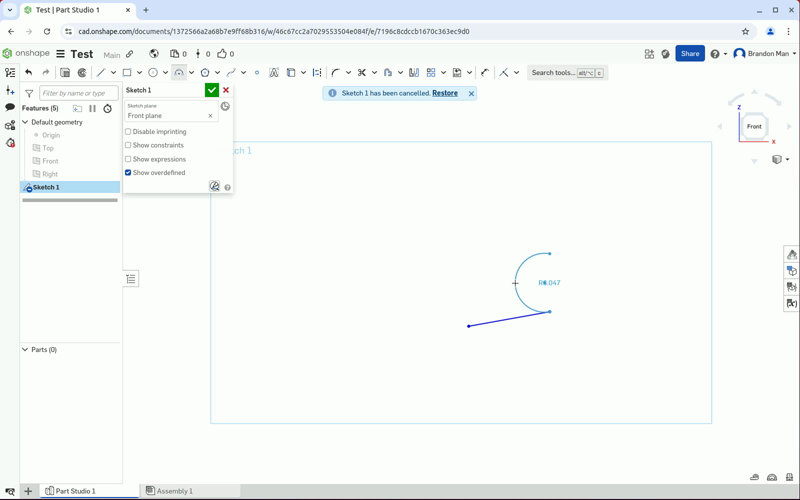
key(esc)
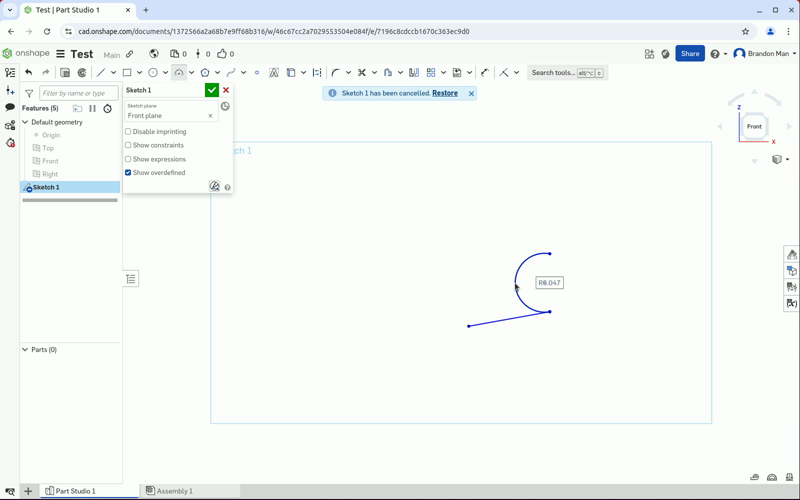
key(l)
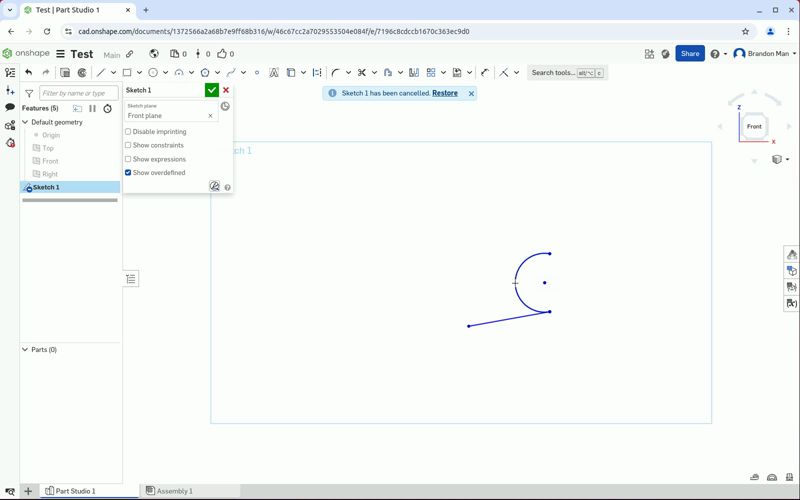
mouse_move(549, 253)
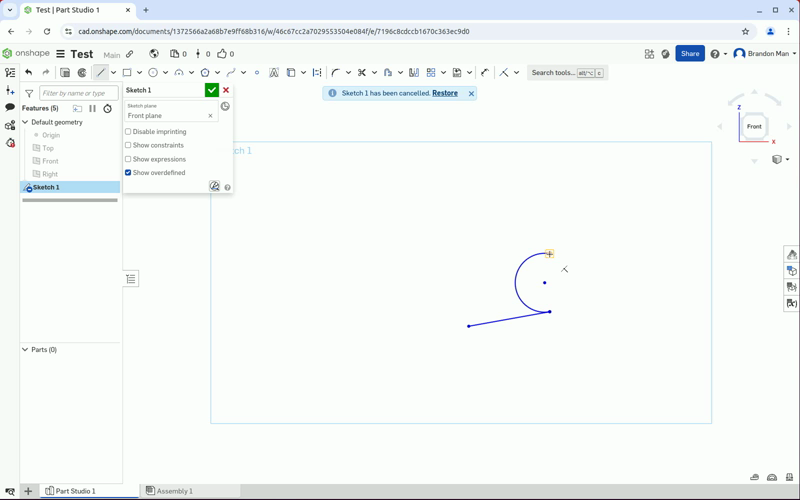
click(549, 253)
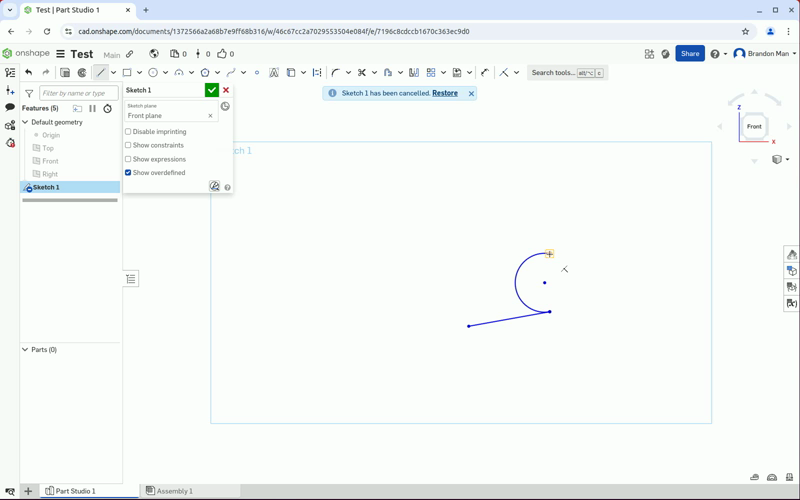
key_down(shift)
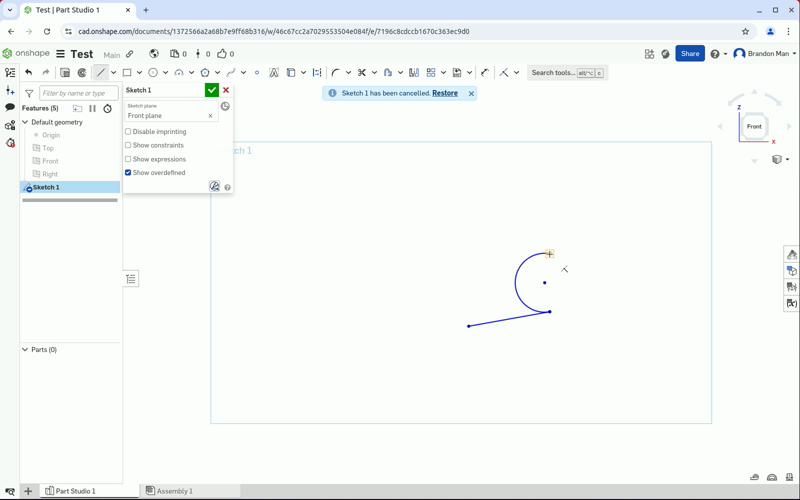
mouse_move(468, 239)
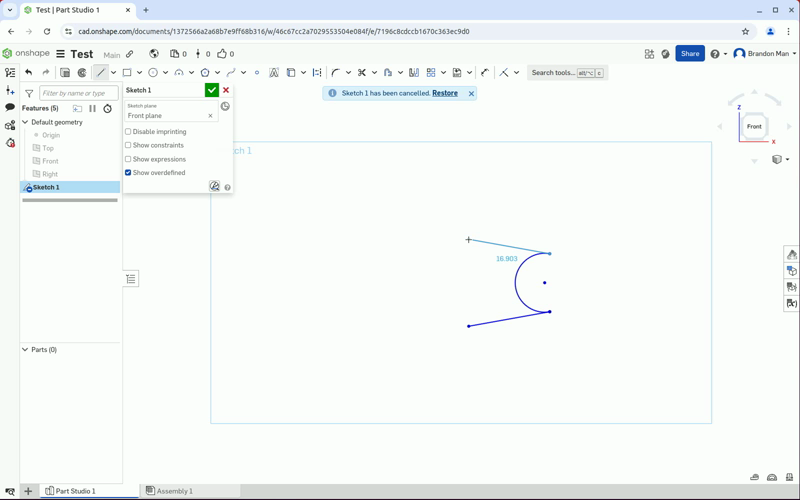
click(468, 239)
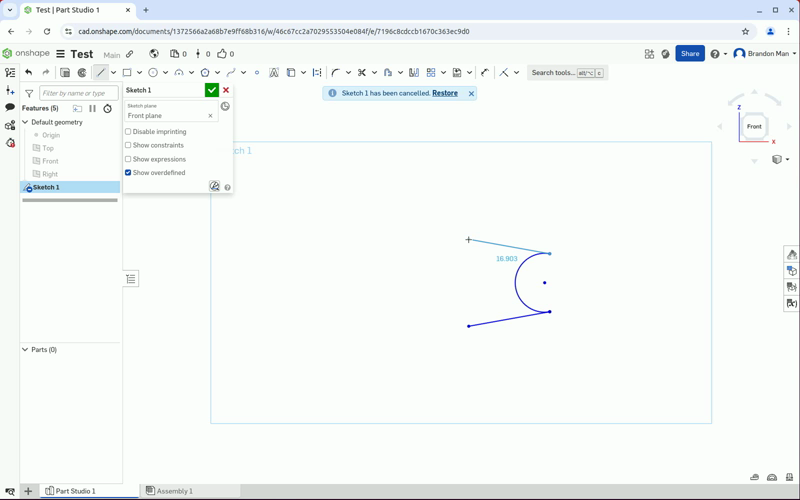
key_up(shift)
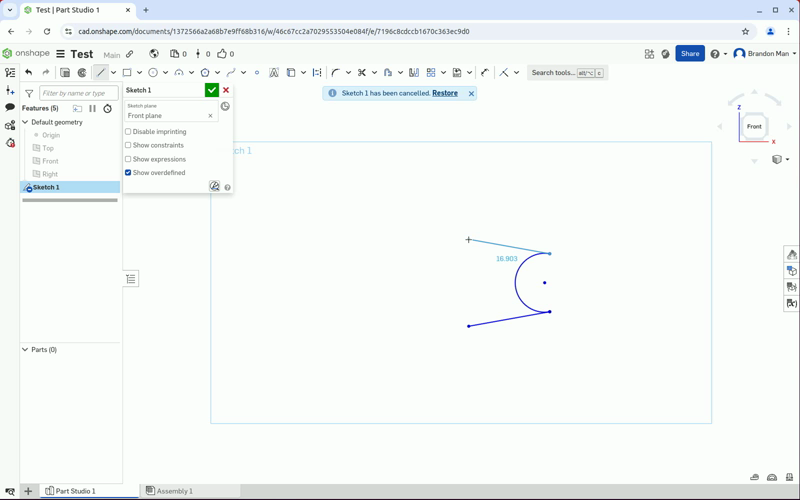
key(esc)
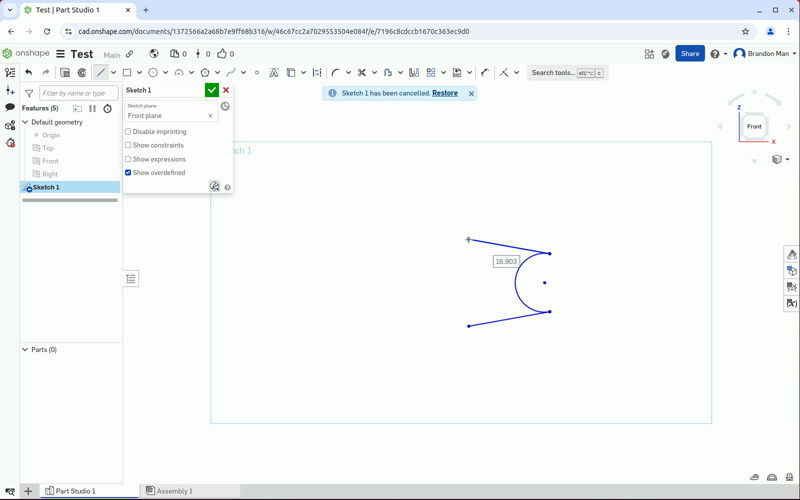
key(a)
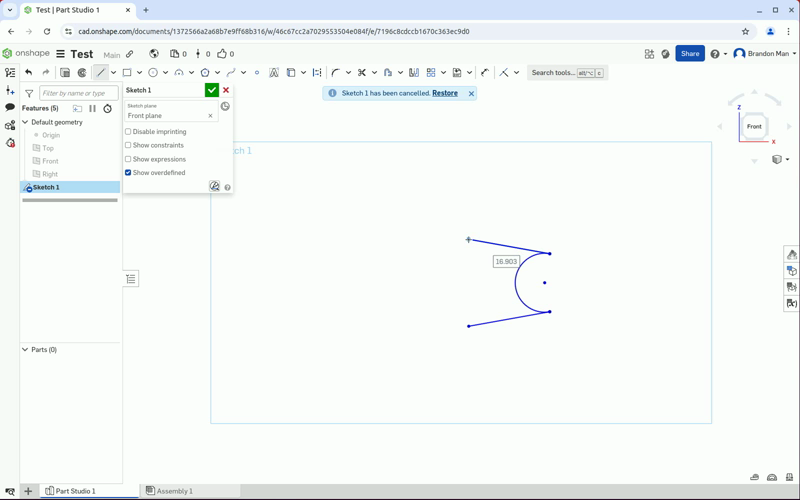
mouse_move(468, 239)
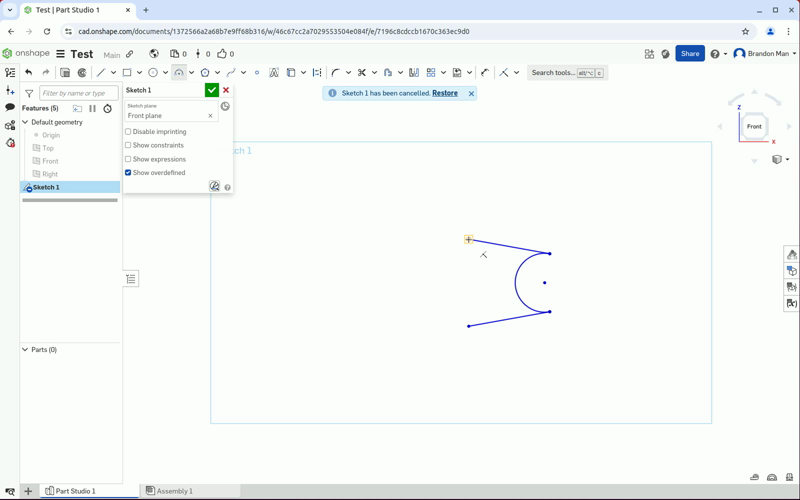
click(468, 239)
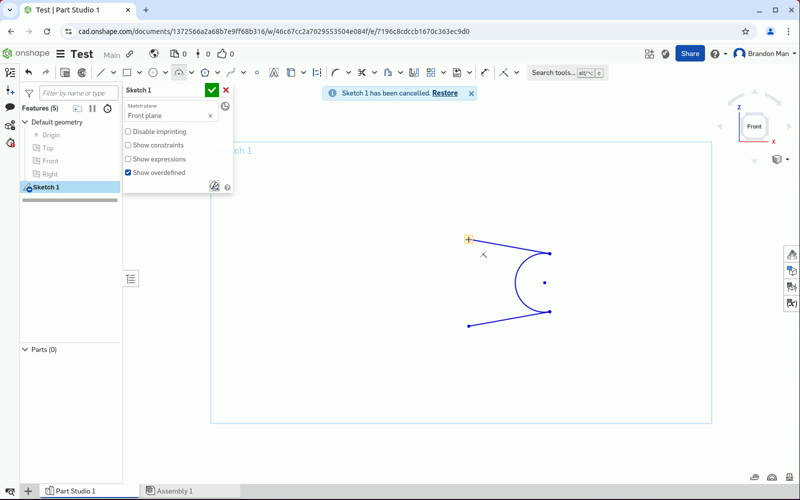
mouse_move(468, 326)
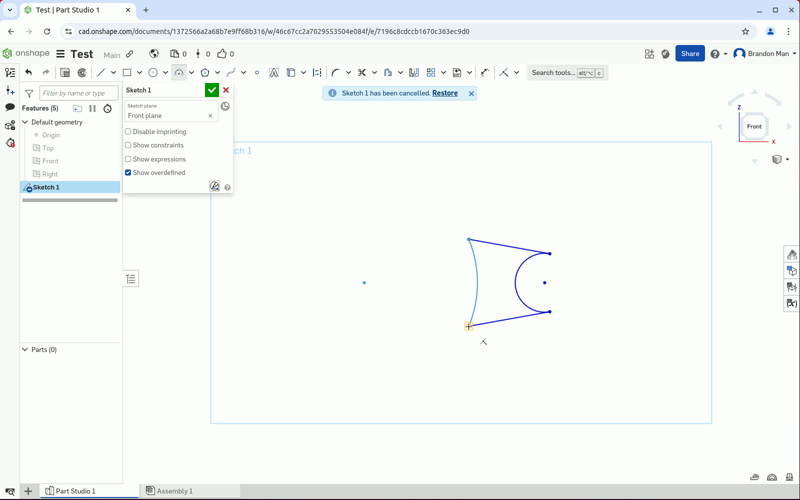
click(468, 326)
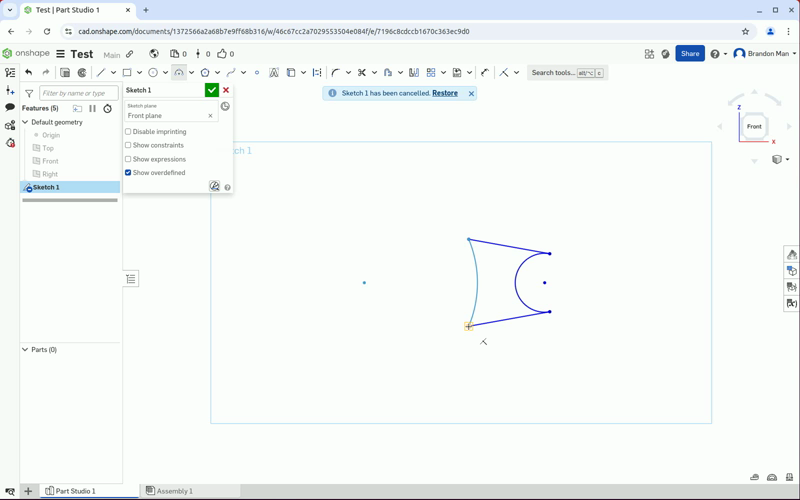
key_down(shift)
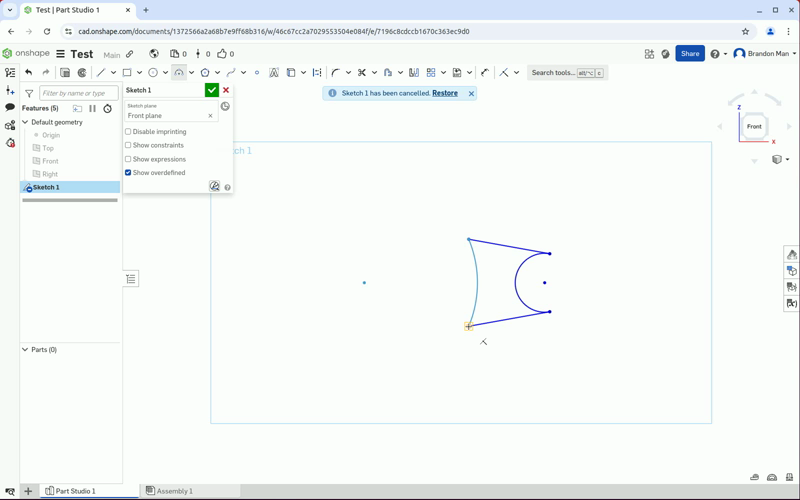
mouse_move(505, 282)
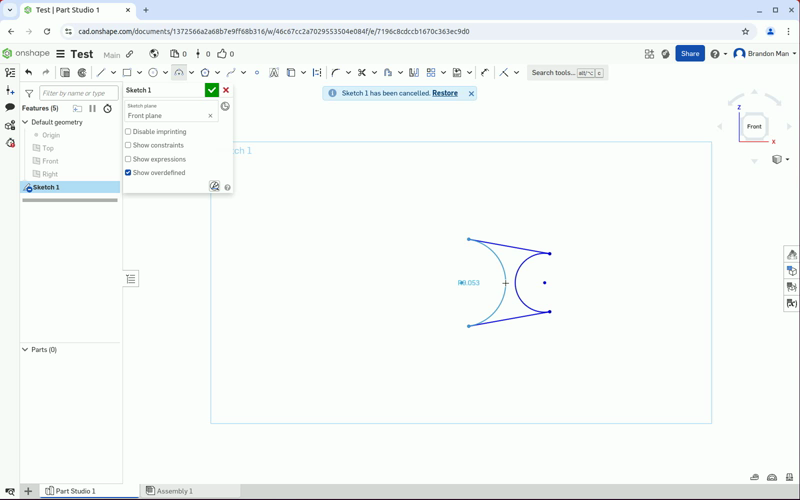
click(505, 282)
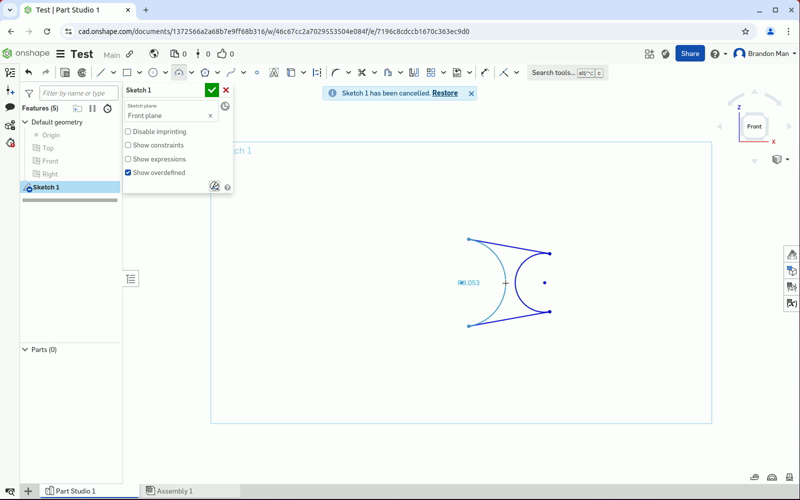
key_up(shift)
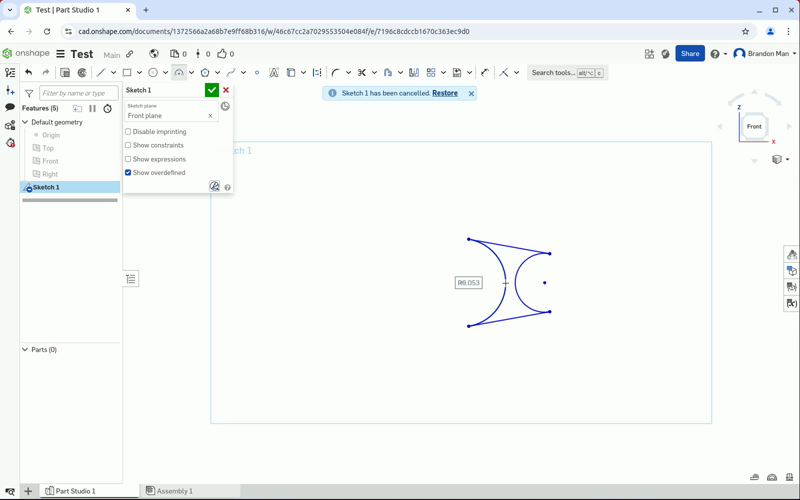
key(esc)
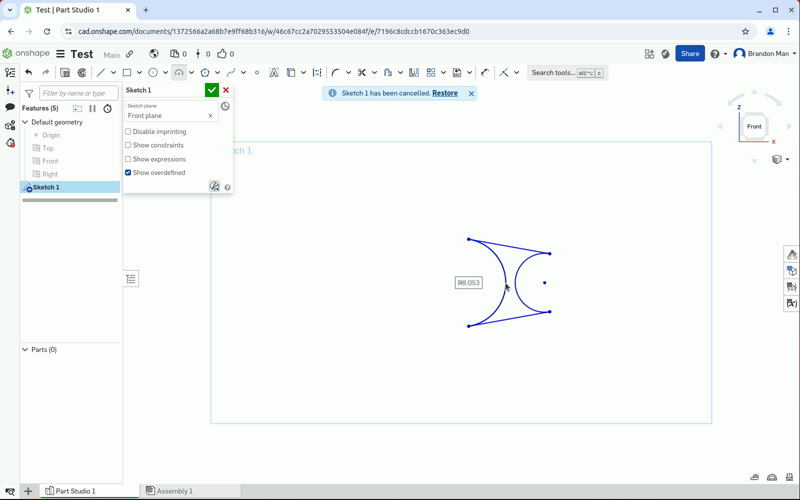
mouse_move(512, 291)
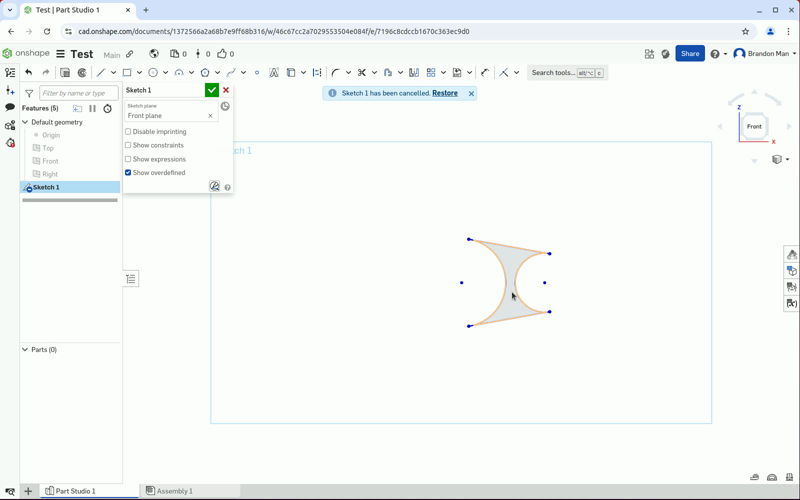
click(512, 291)
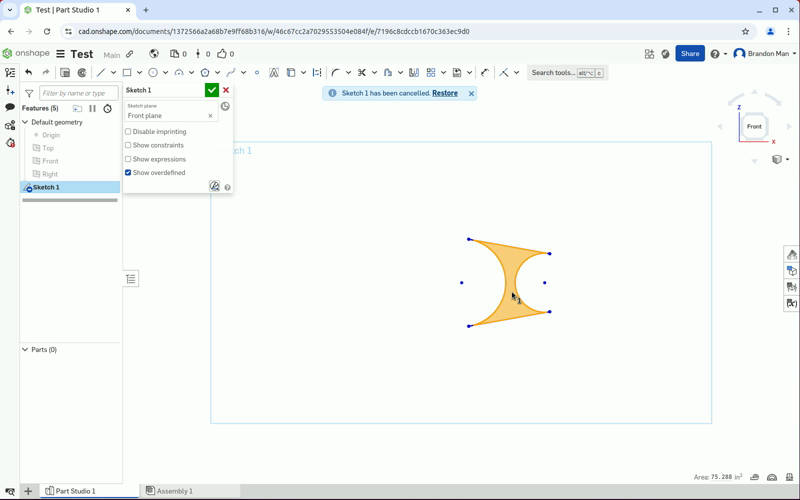
mouse_move(73, 352)
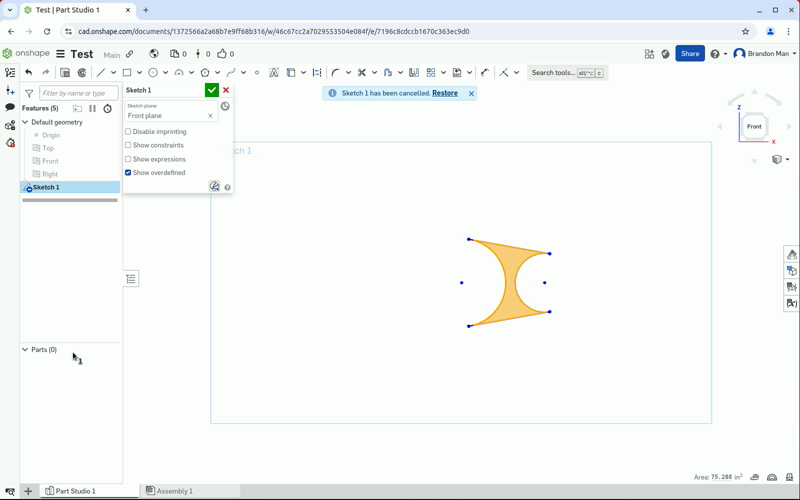
key(shift+y)
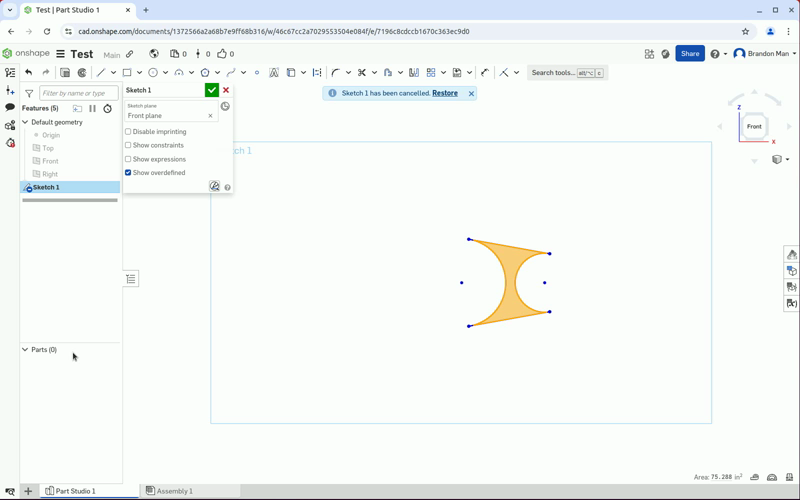
key(shift+e)
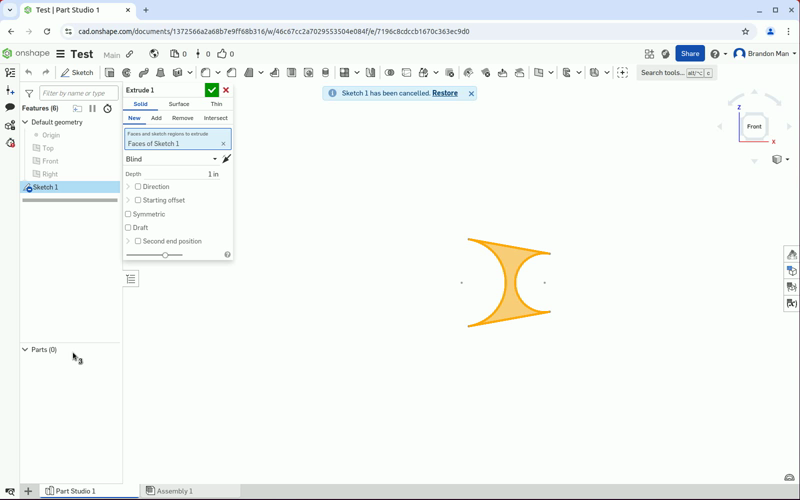
mouse_move(143, 106)
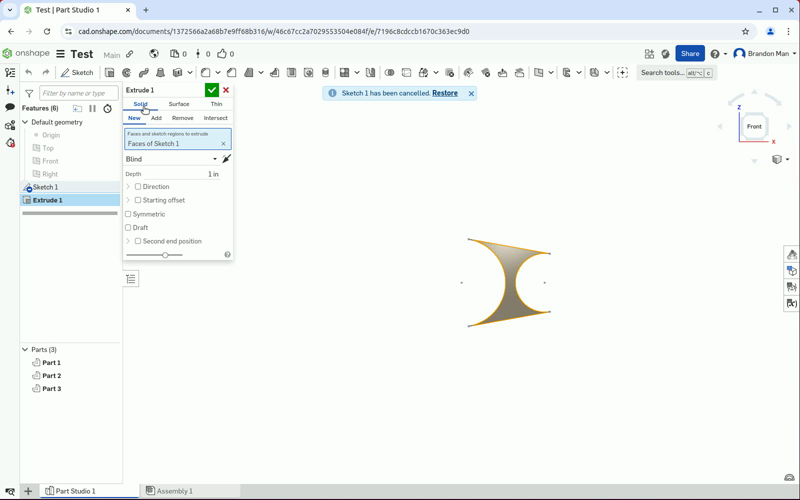
click(143, 106)
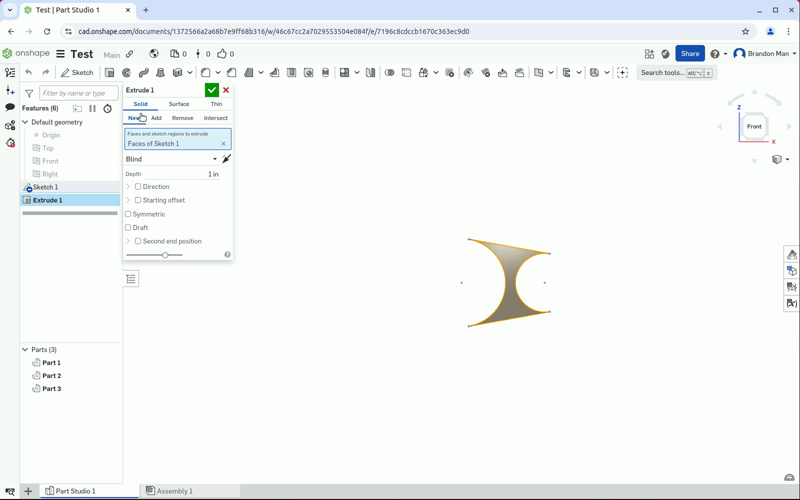
mouse_move(137, 120)
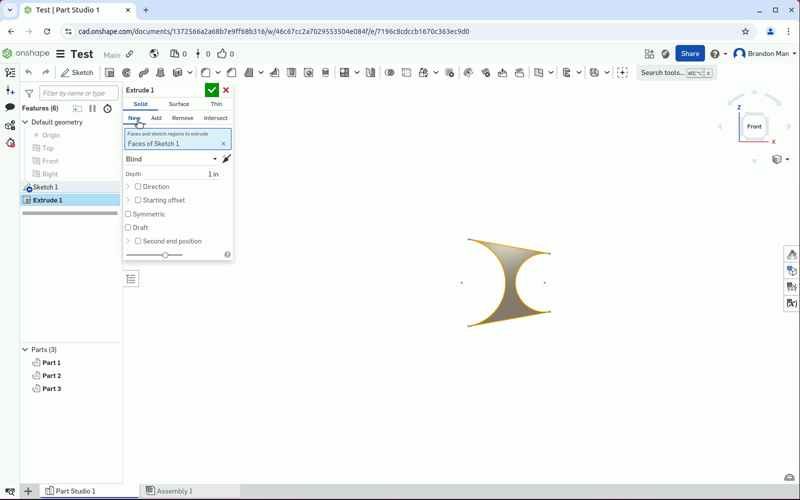
click(137, 120)
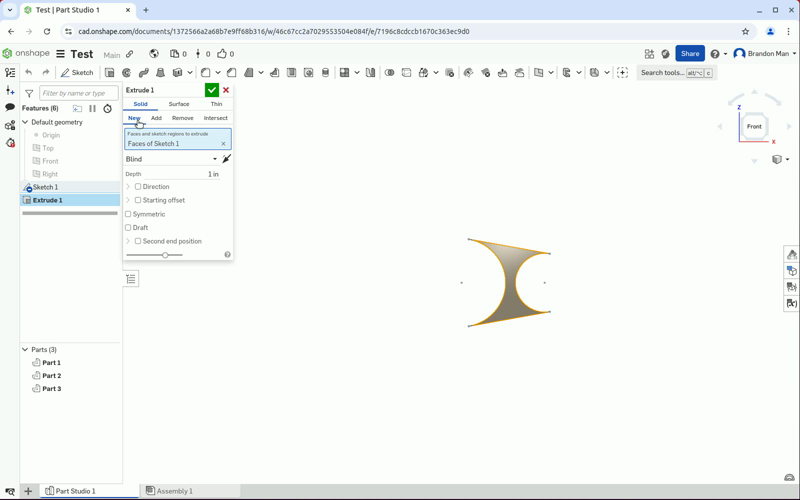
key(tab, 4)
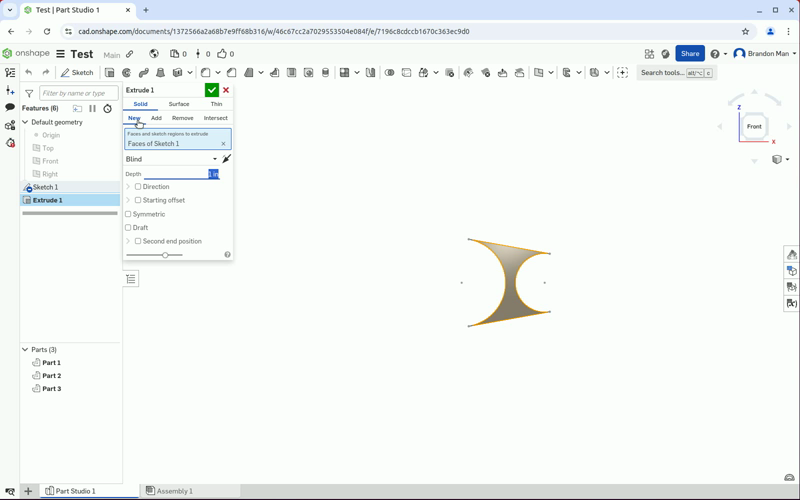
text(6.258)
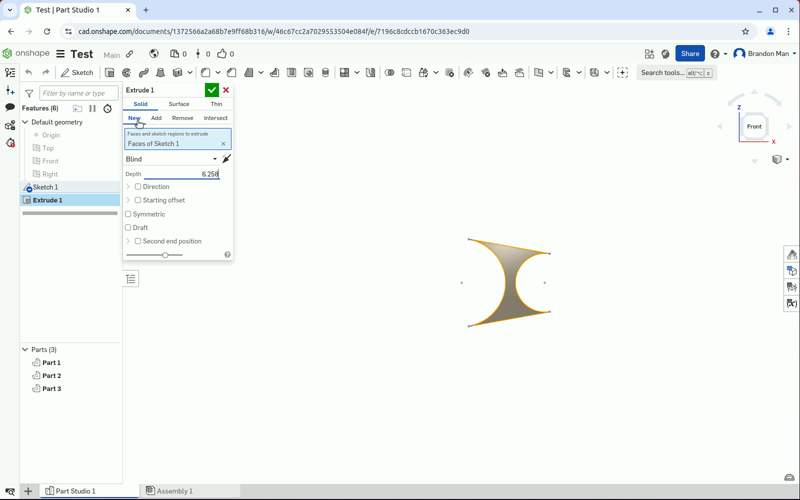
key(enter)
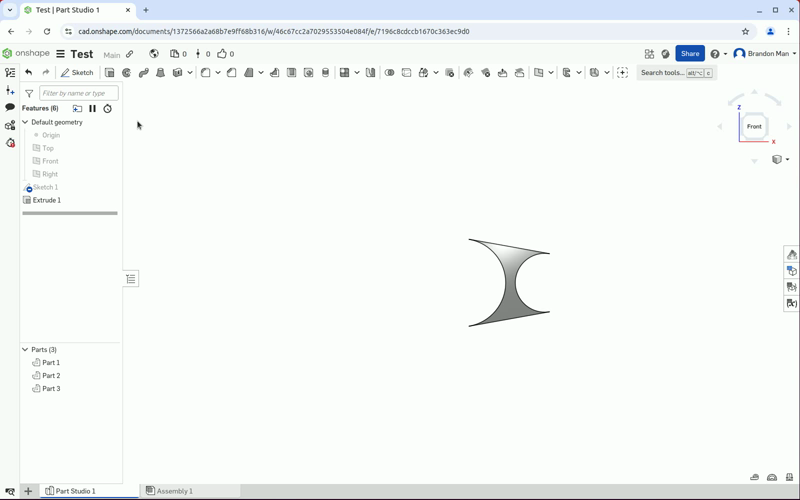
key(shift+h)
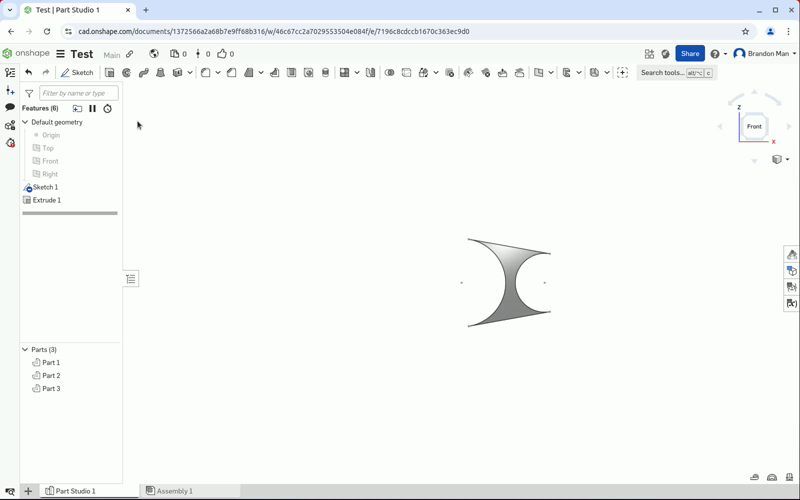
key(shift+h)
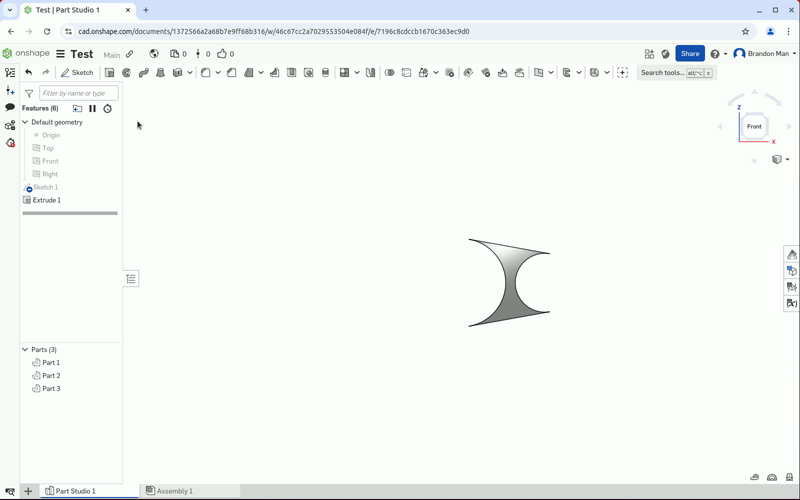
mouse_move(73, 189)
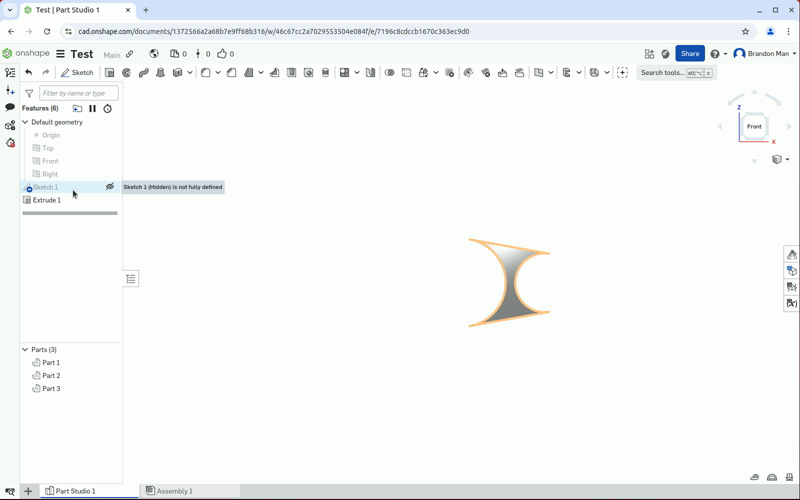
click(73, 189)
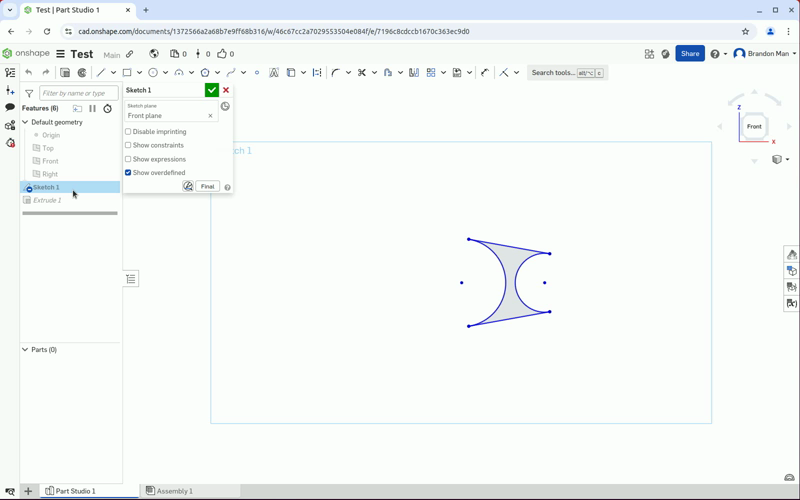
mouse_move(229, 92)
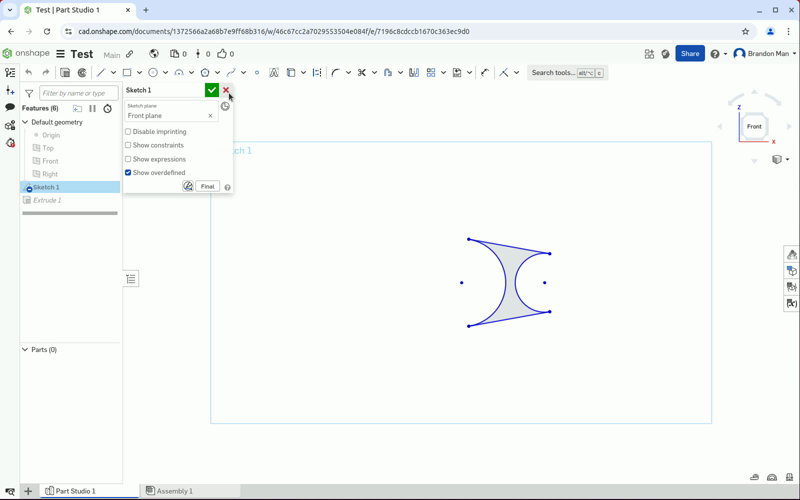
click(229, 92)
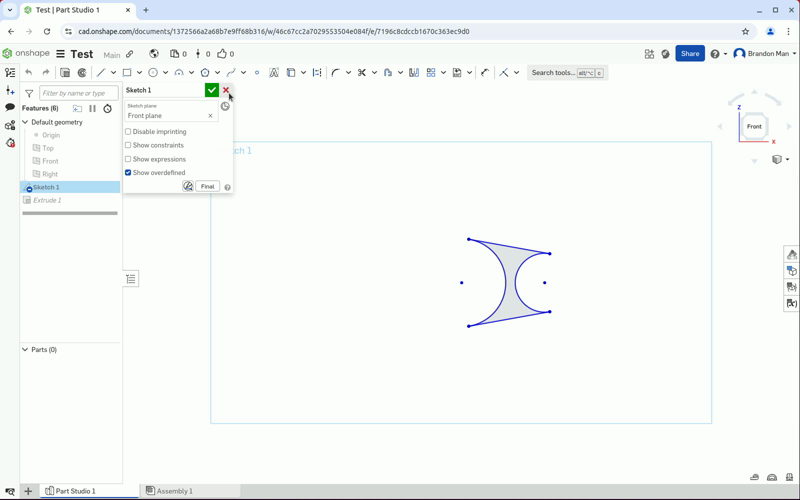
key(shift+s)
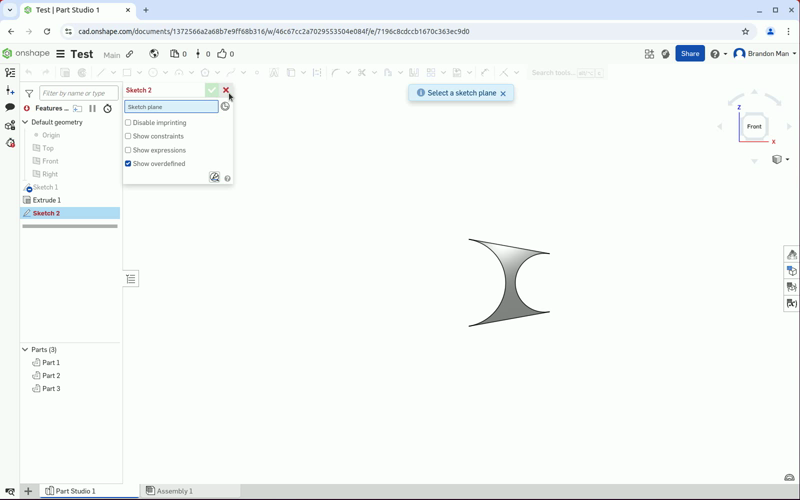
mouse_move(73, 163)
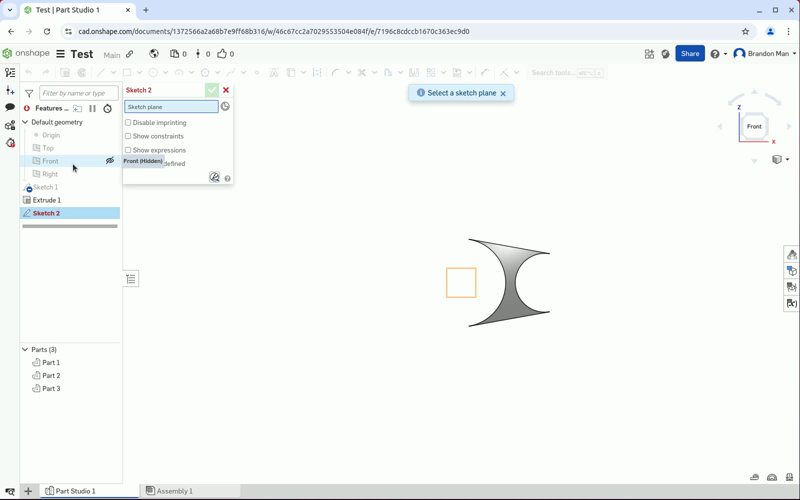
click(73, 163)
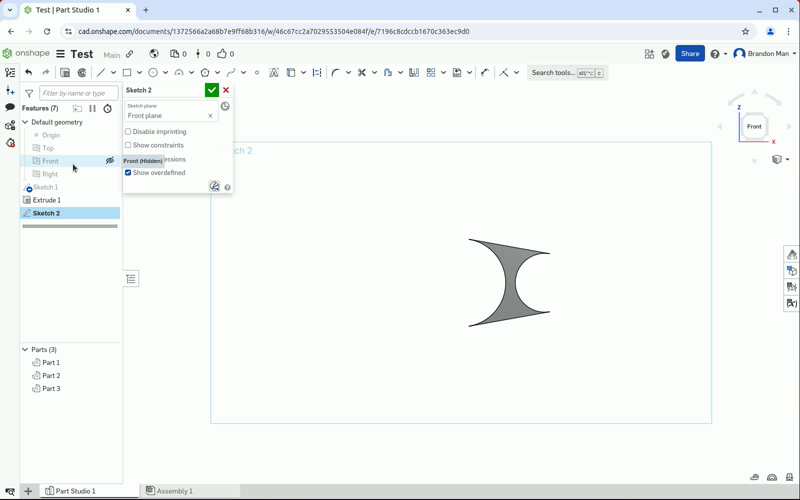
mouse_move(73, 352)
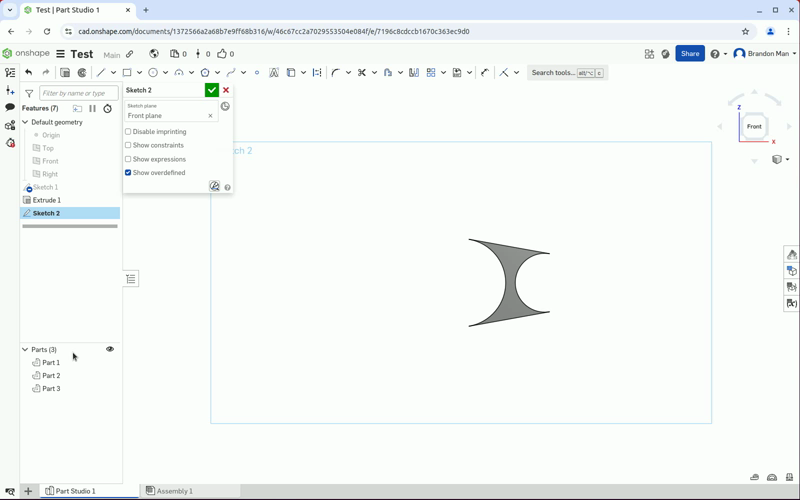
key(y)
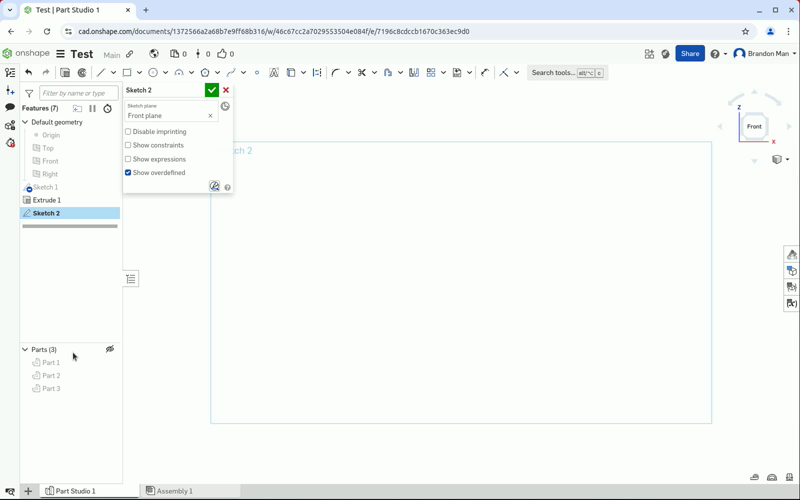
key(c)
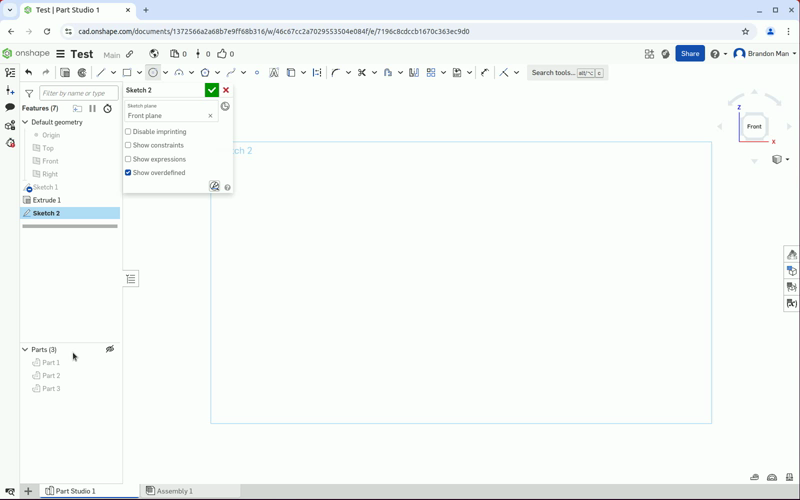
key_down(shift)
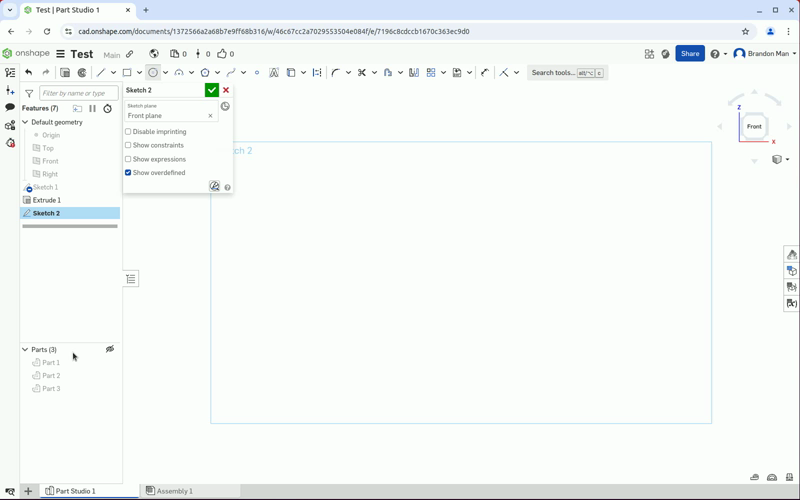
mouse_move(544, 282)
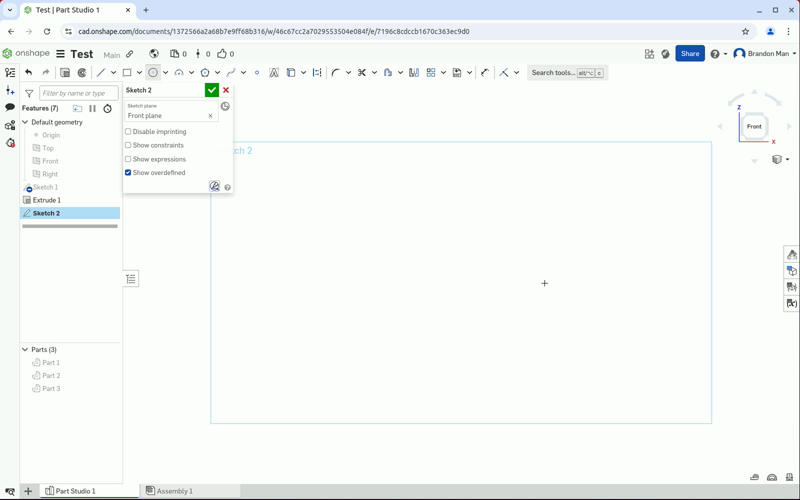
click(544, 282)
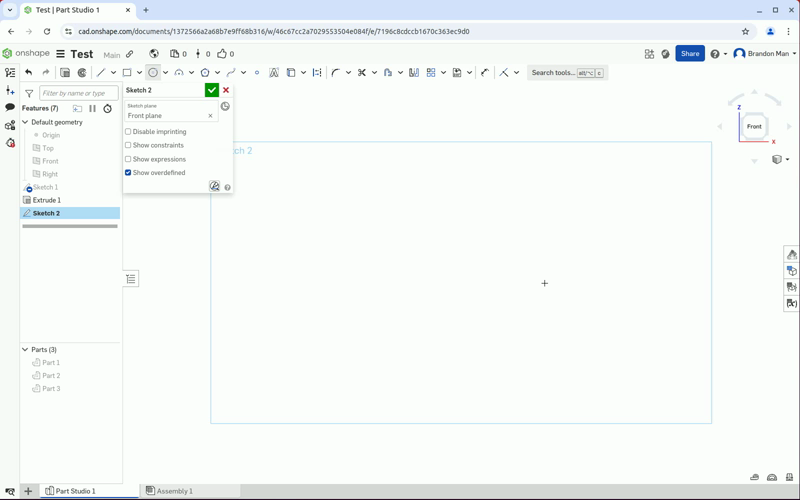
key_up(shift)
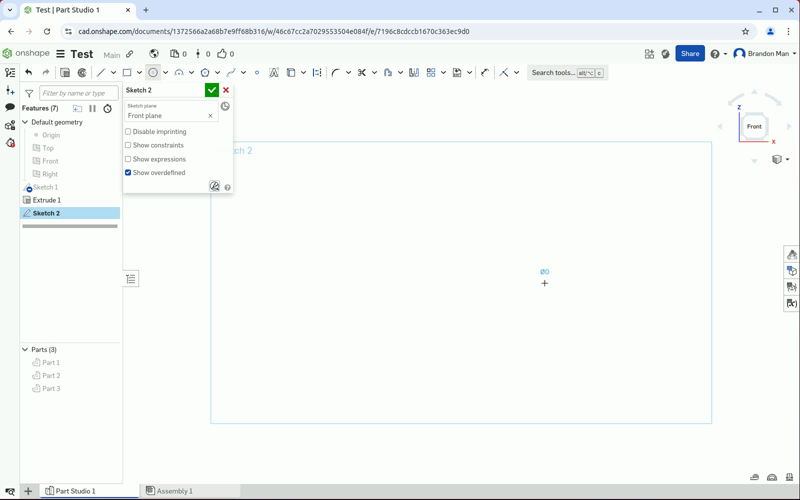
mouse_move(573, 282)
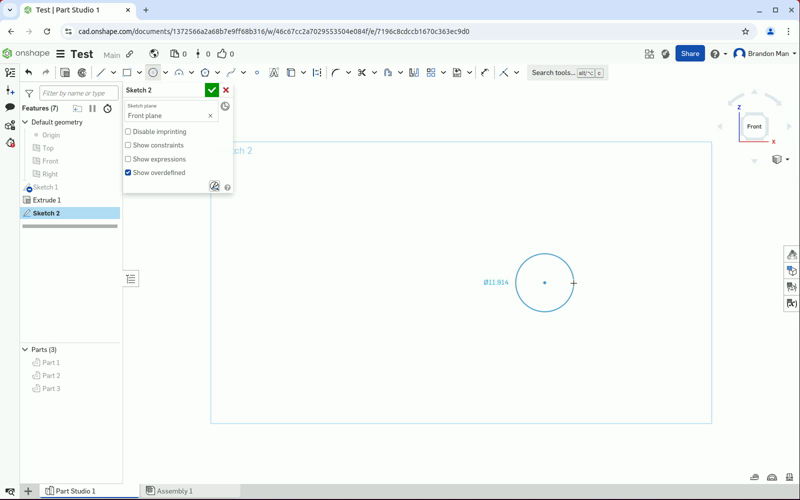
click(573, 282)
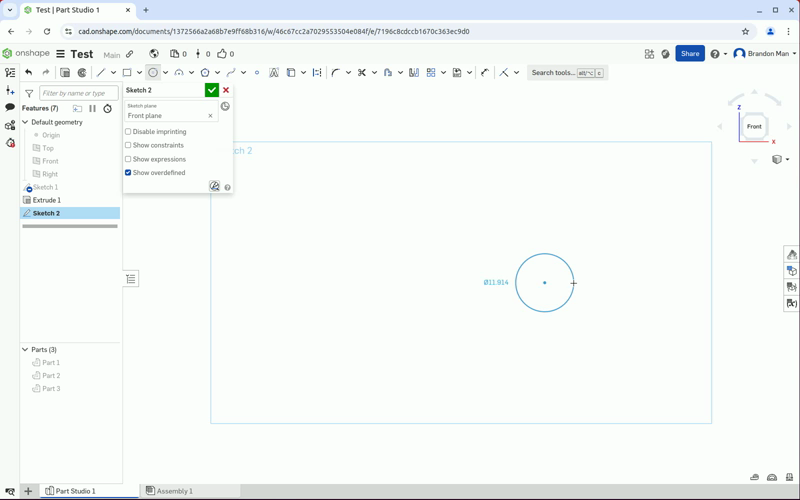
key(esc)
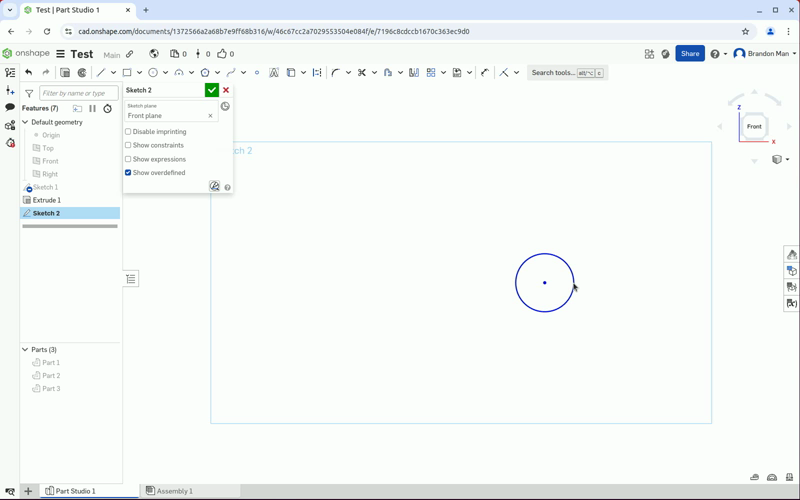
key(c)
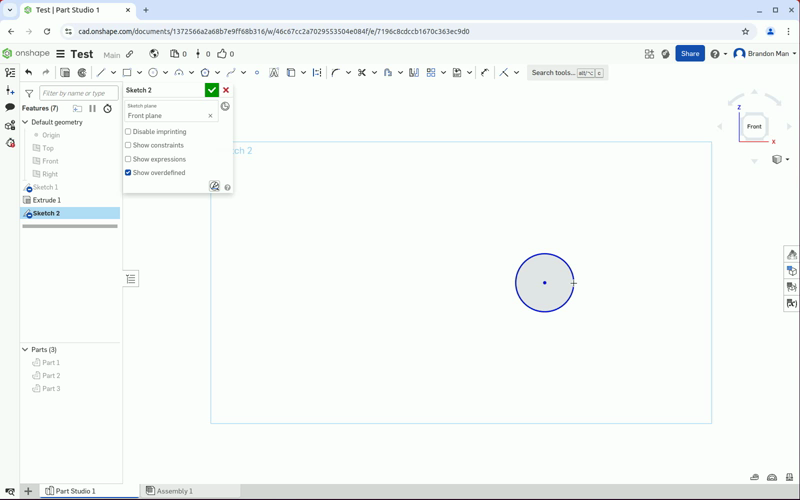
key_down(shift)
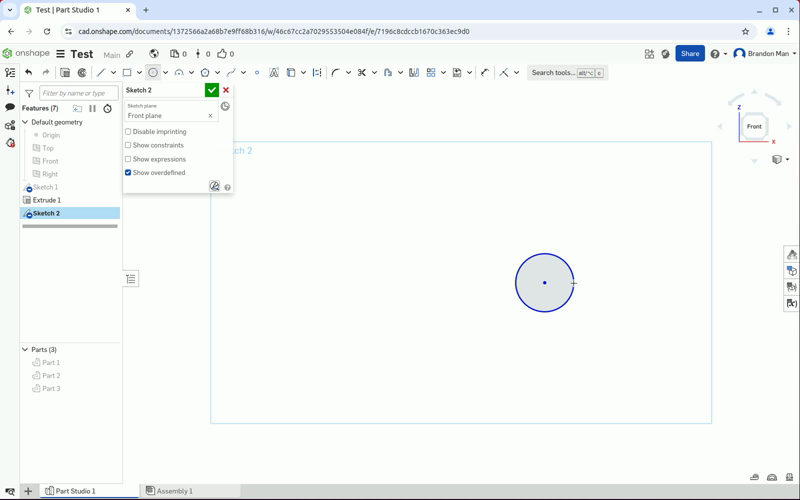
mouse_move(544, 282)
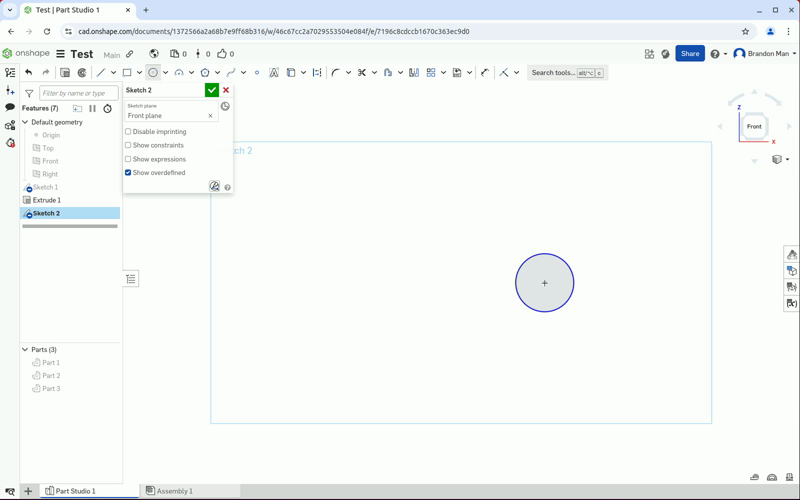
click(544, 282)
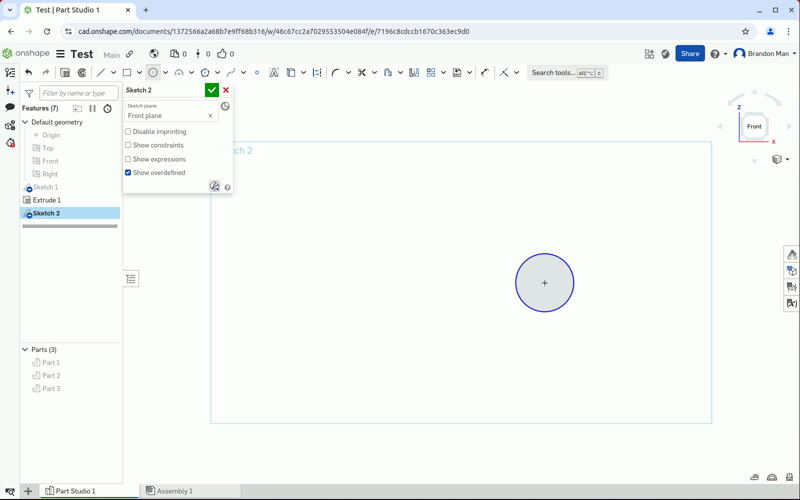
key_up(shift)
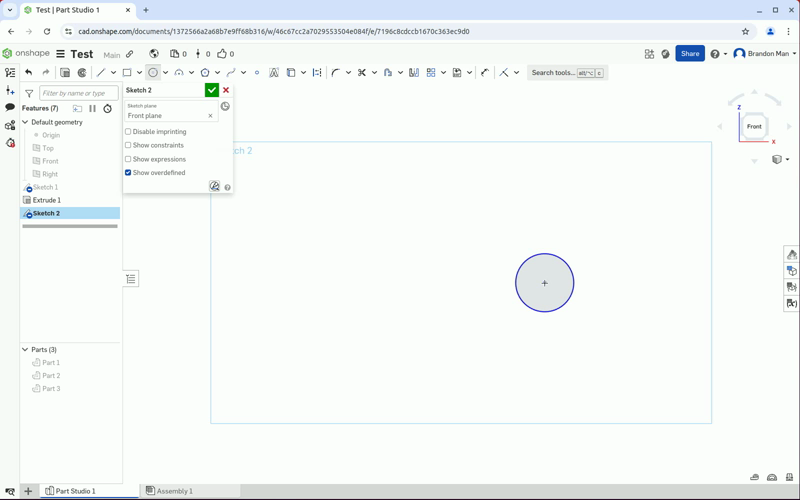
mouse_move(567, 282)
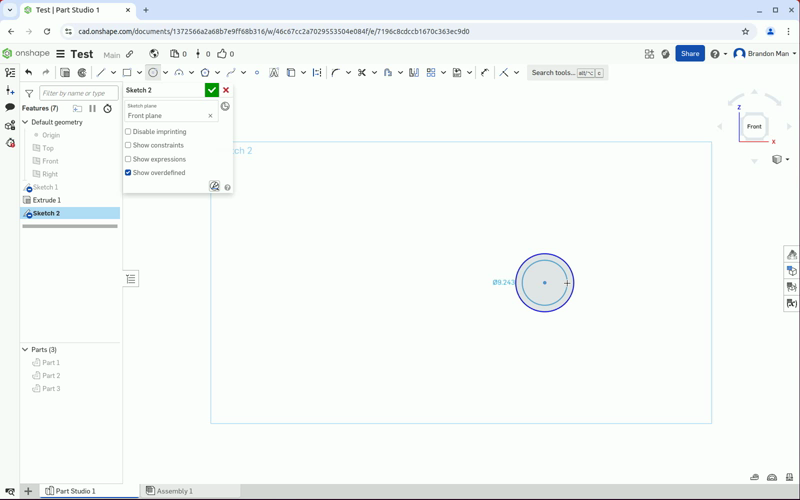
click(567, 282)
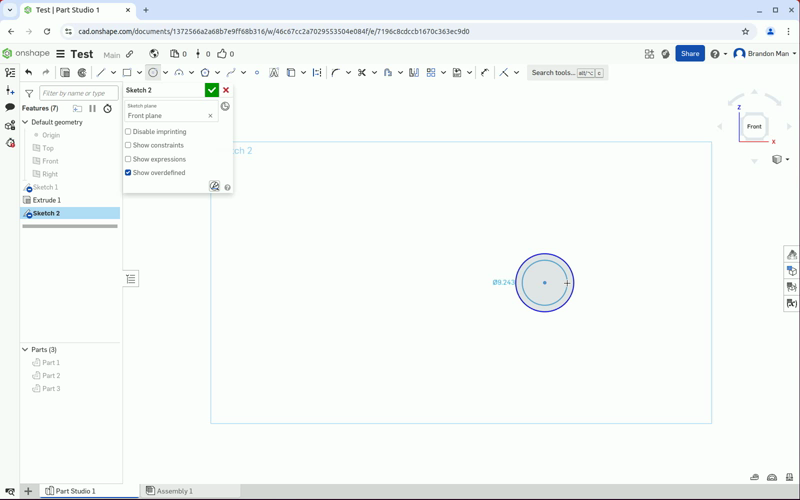
key(esc)
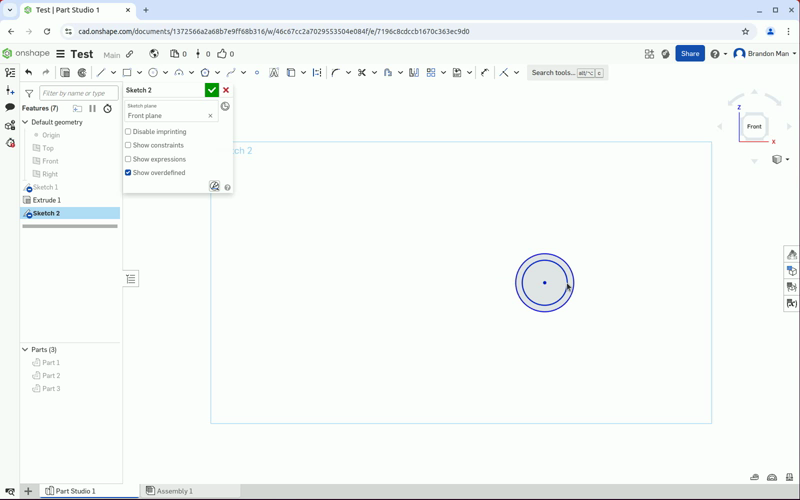
mouse_move(532, 262)
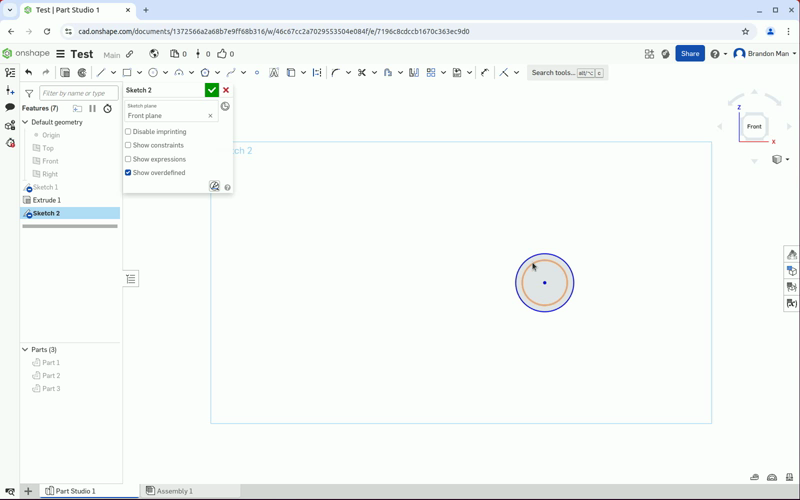
scroll(6)
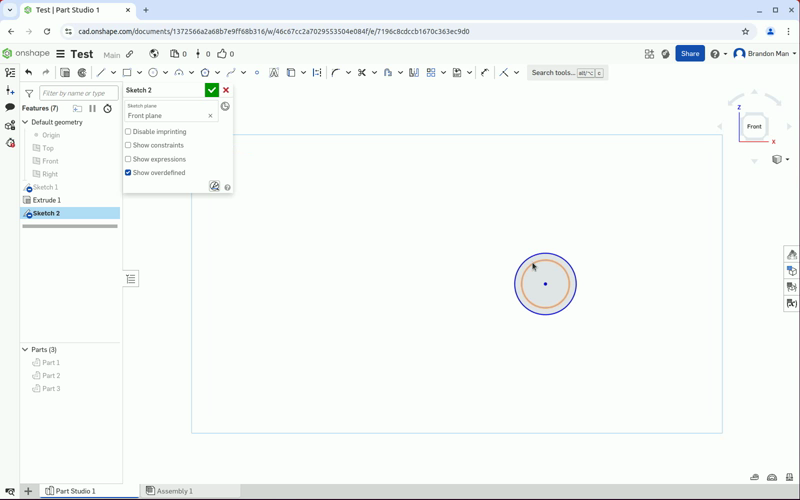
scroll(6)
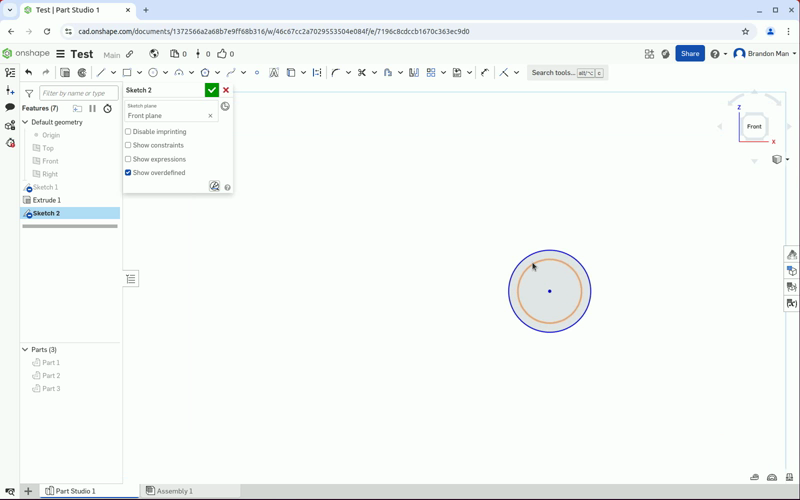
scroll(6)
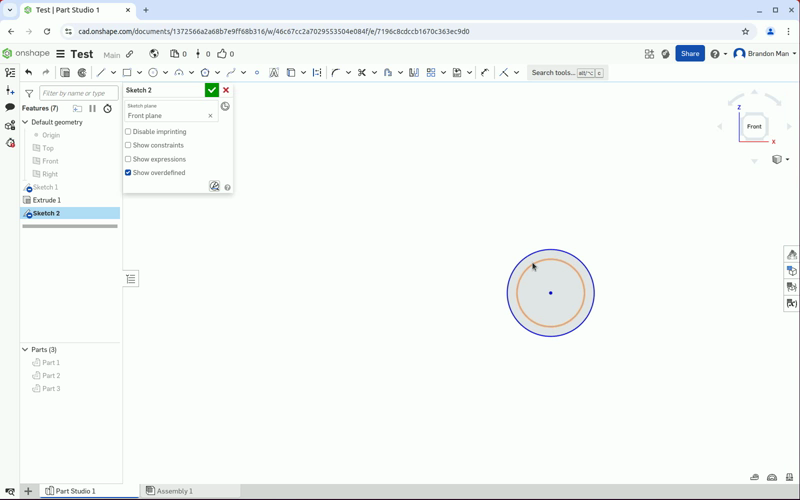
scroll(6)
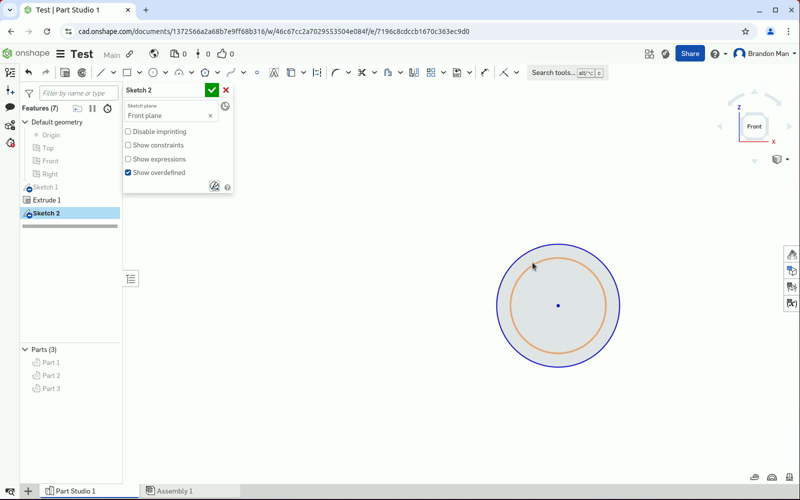
scroll(6)
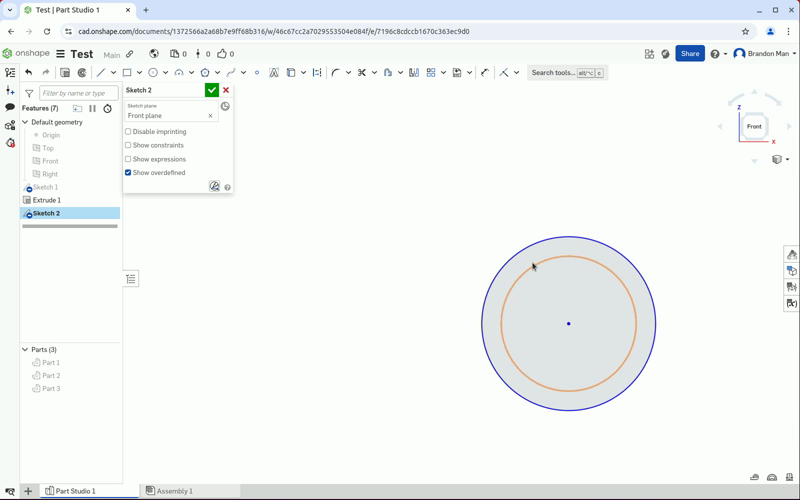
scroll(6)
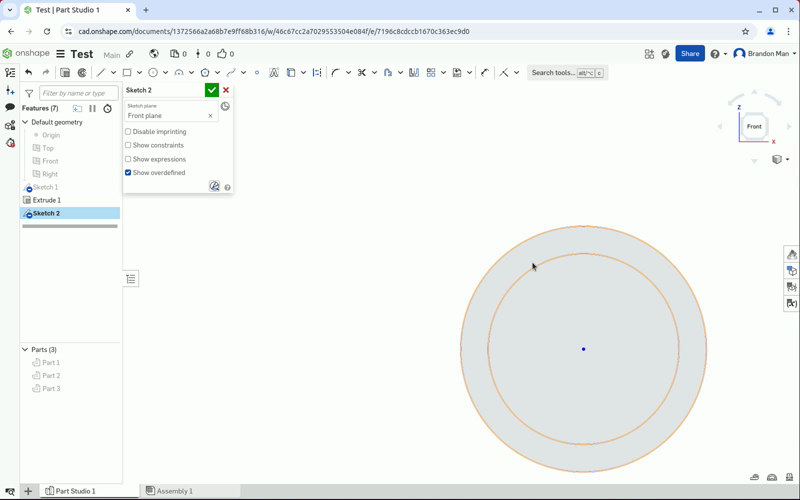
scroll(6)
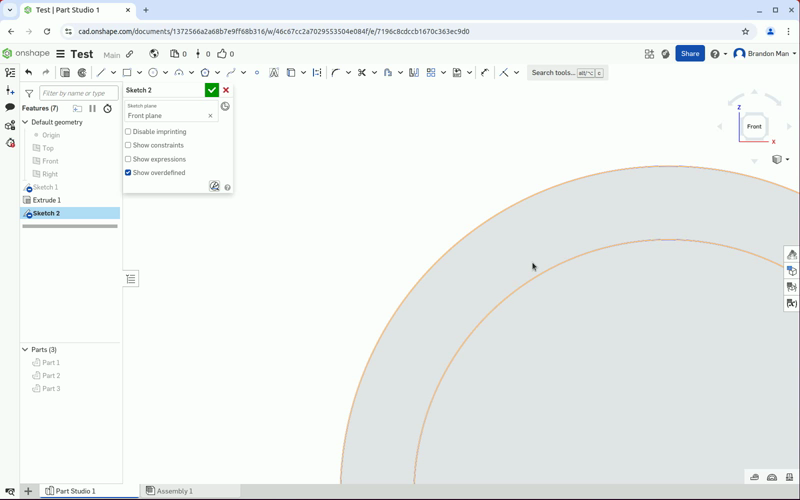
click(532, 262)
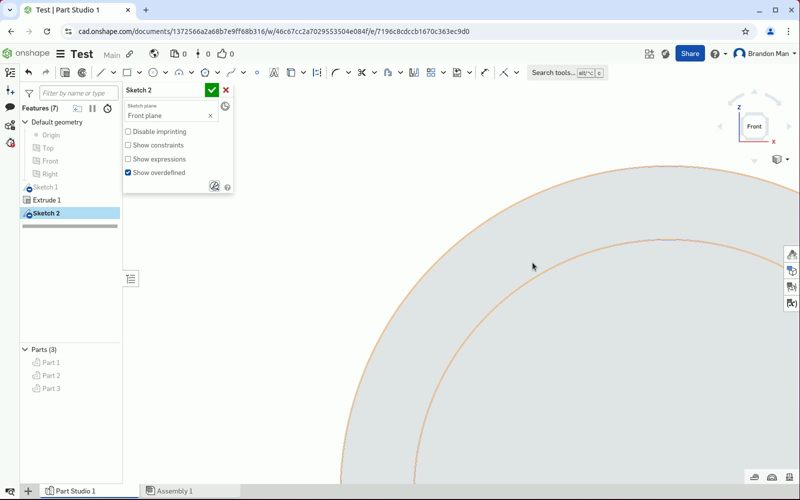
scroll(-6)
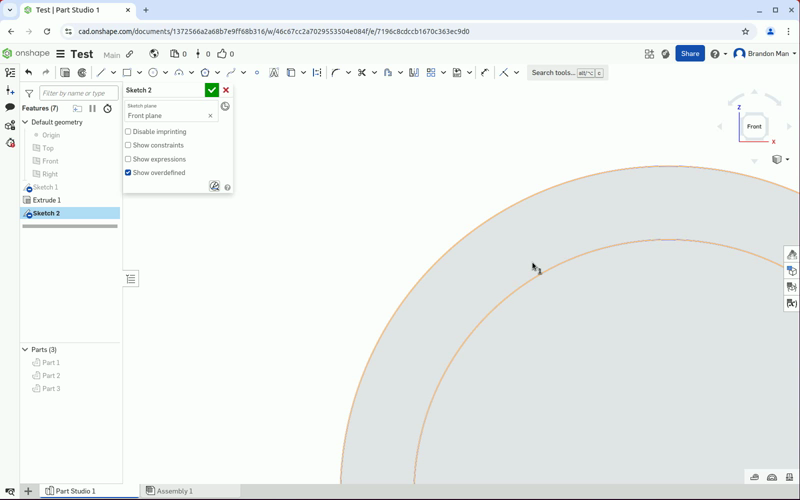
scroll(-6)
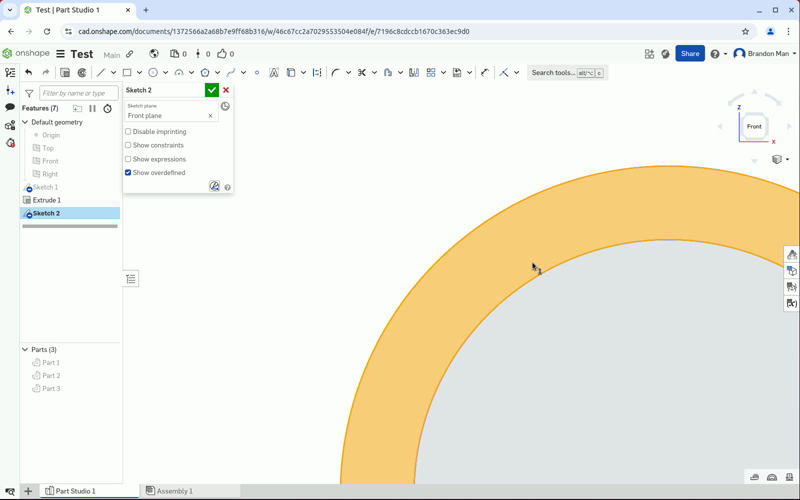
scroll(-6)
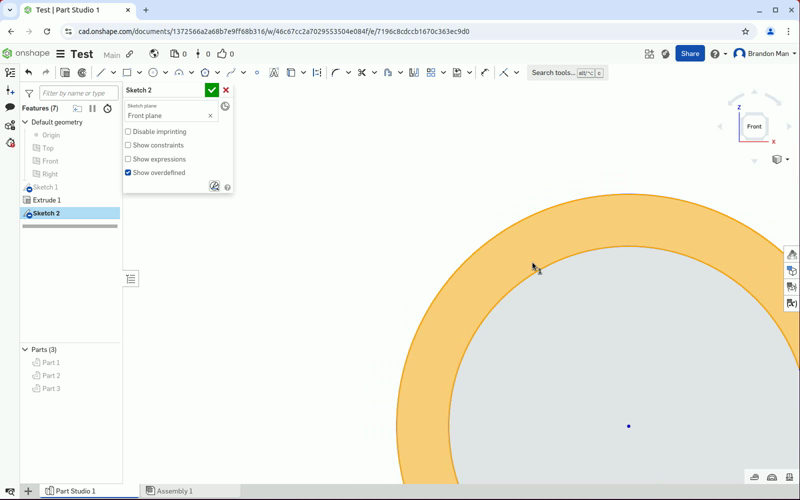
scroll(-6)
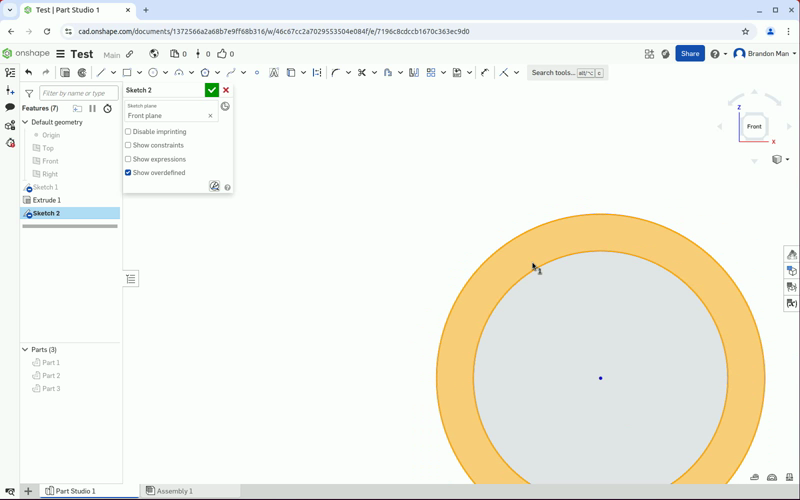
scroll(-6)
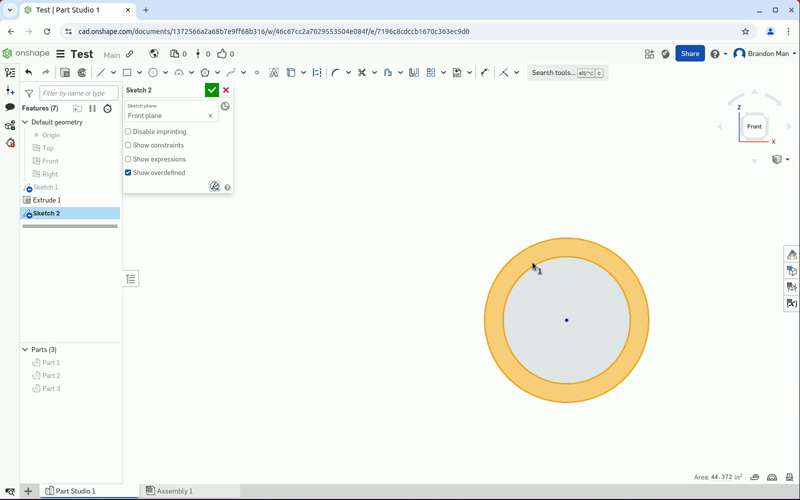
scroll(-6)
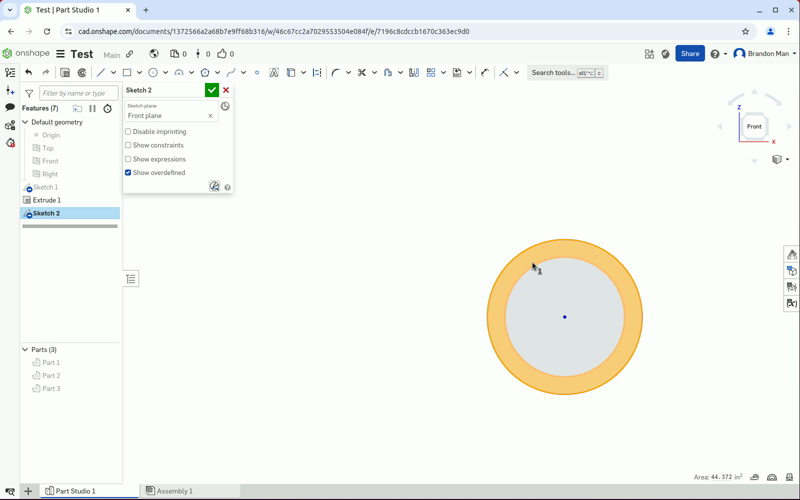
scroll(-6)
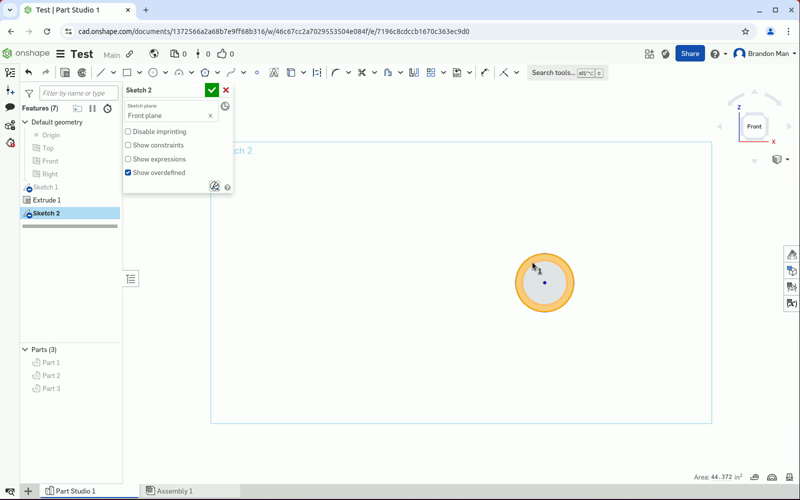
mouse_move(73, 352)
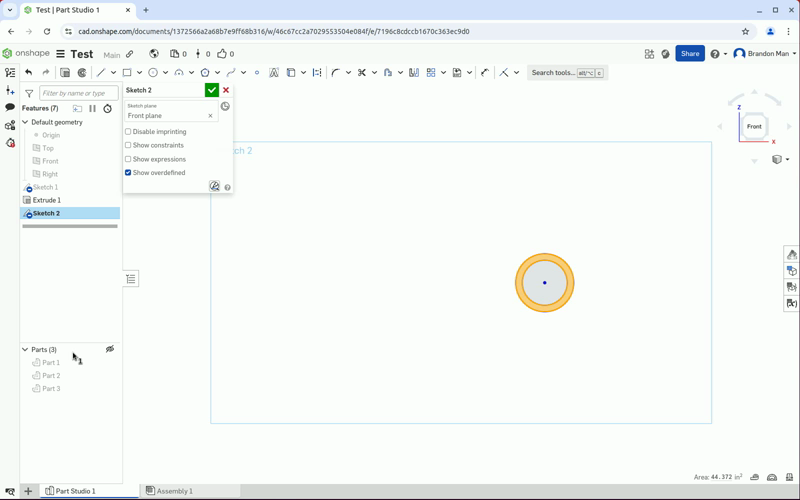
key(shift+y)
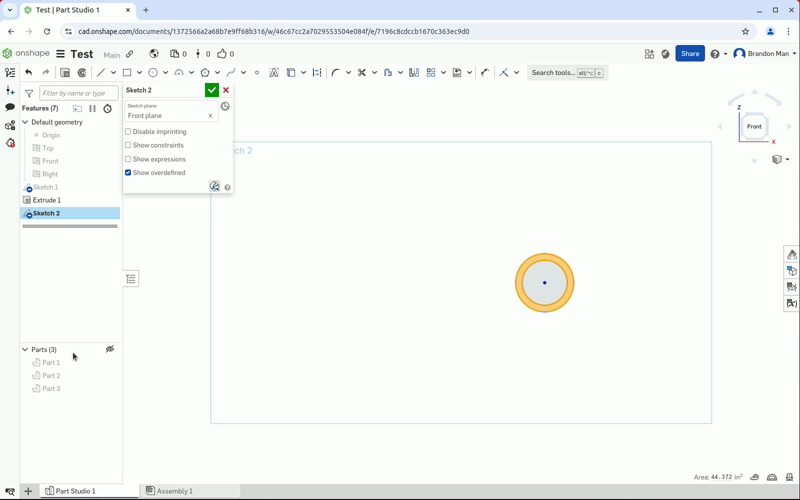
key(shift+e)
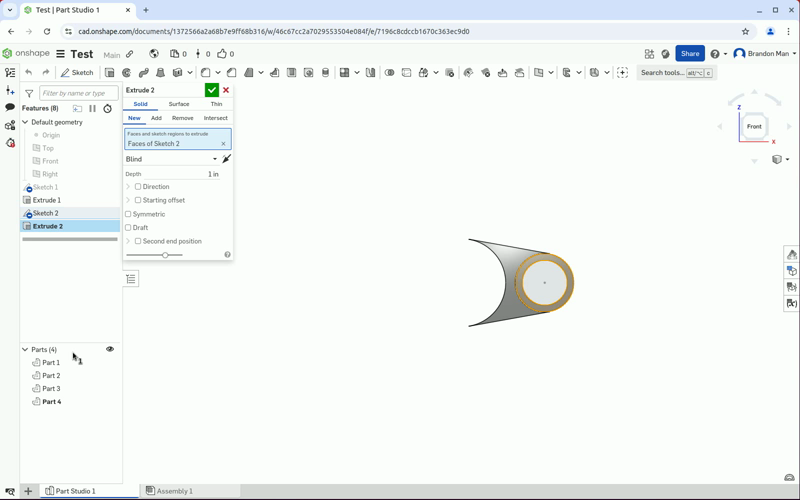
mouse_move(143, 106)
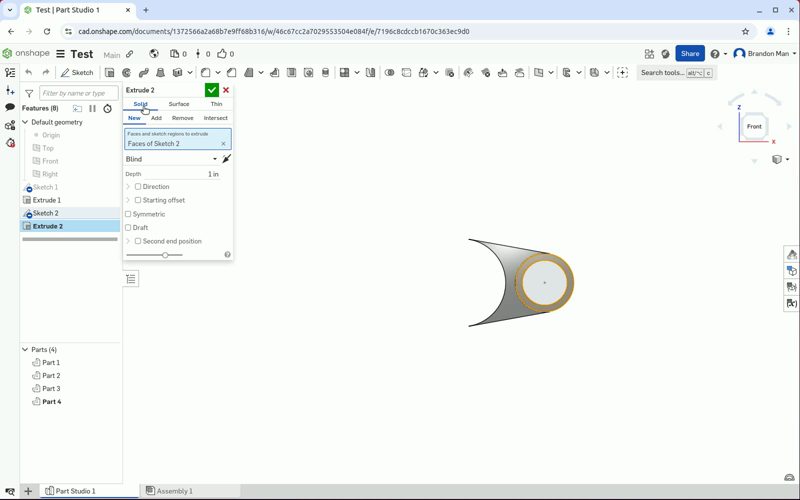
click(143, 106)
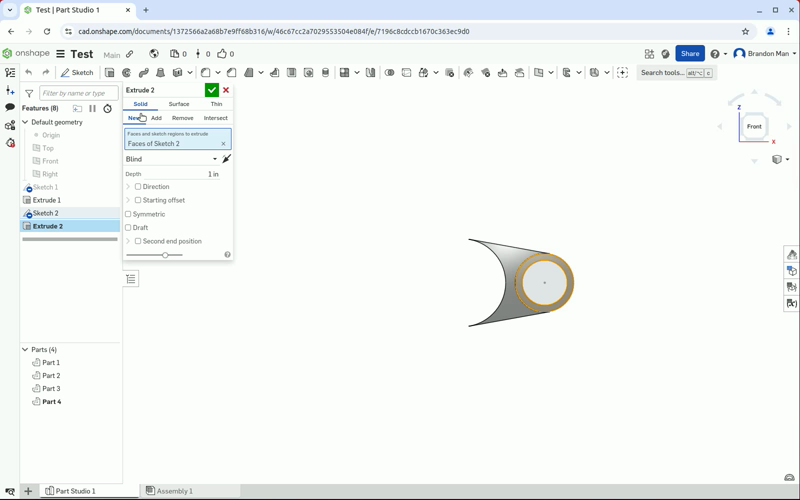
mouse_move(137, 120)
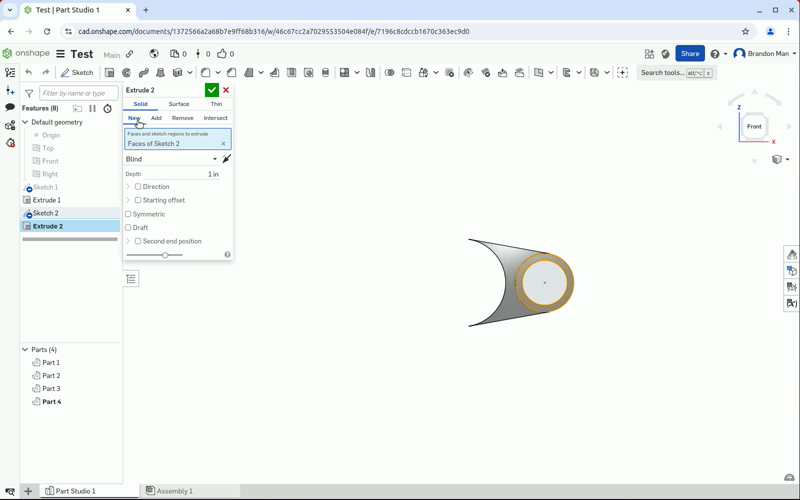
click(137, 120)
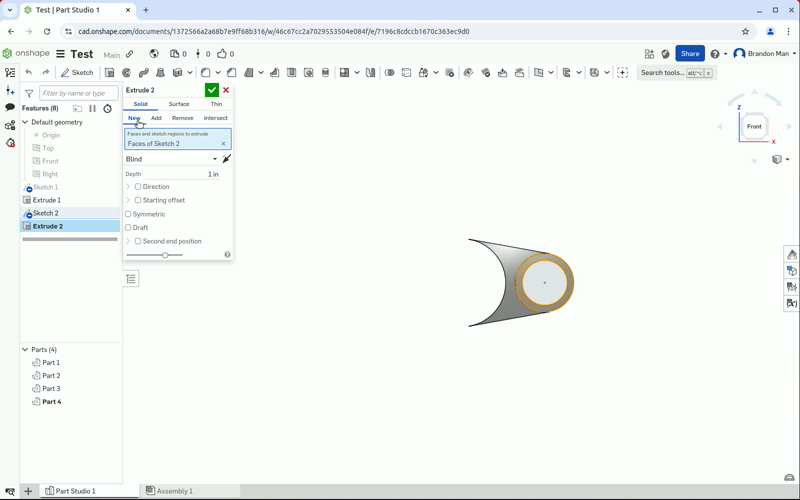
key(tab, 4)
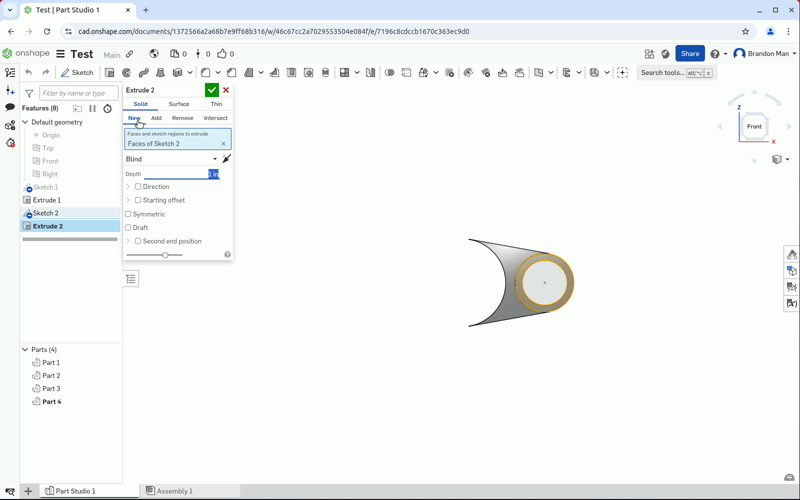
text(6.258)
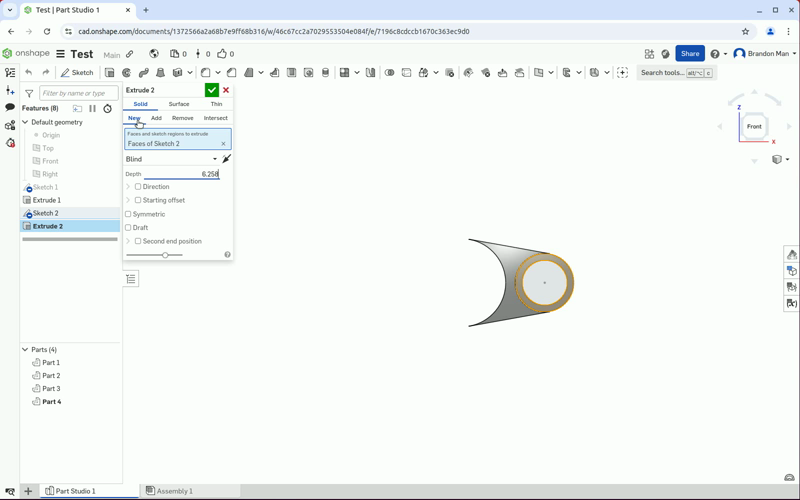
key(enter)
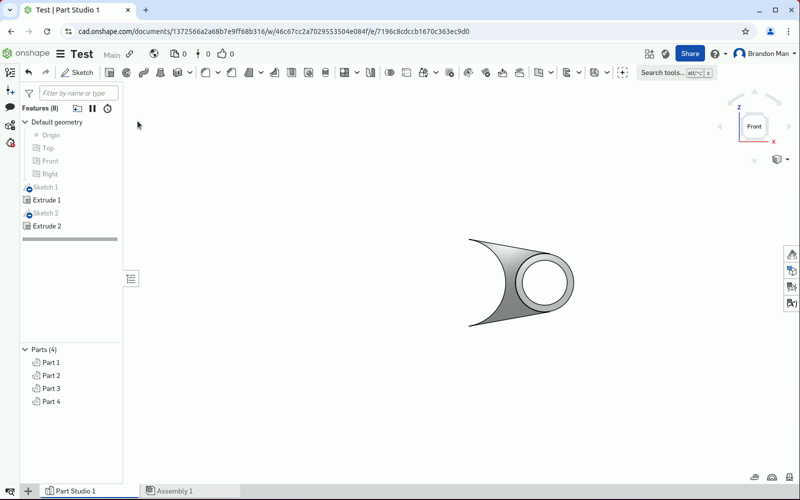
key(shift+h)
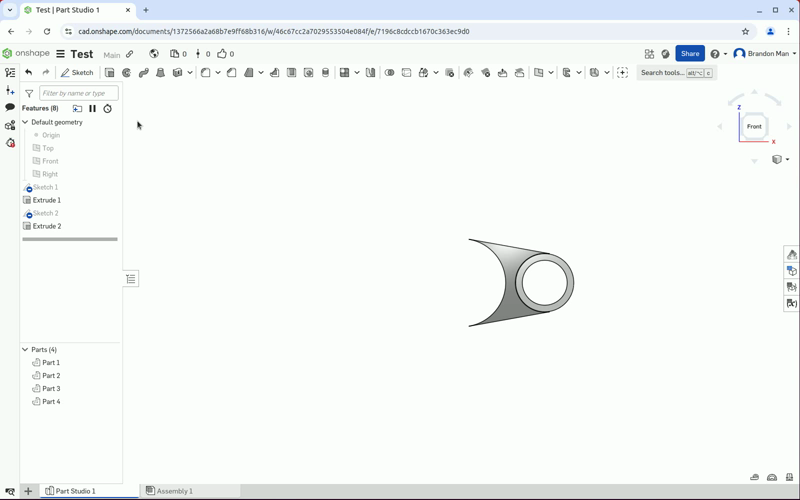
key(shift+h)
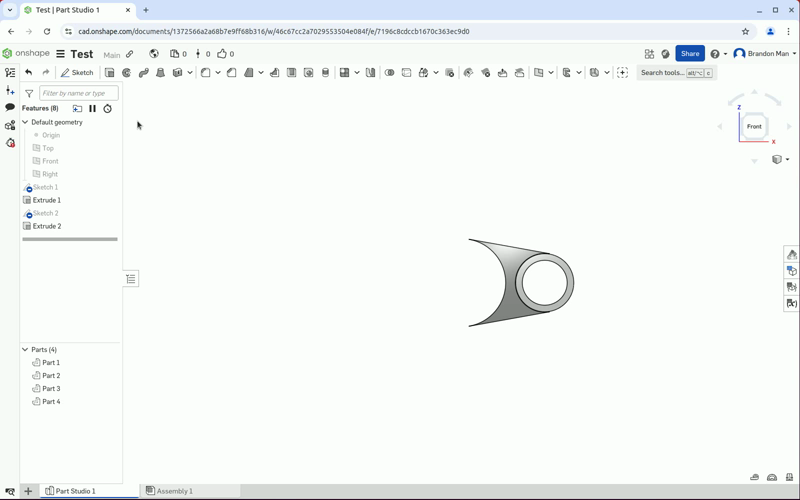
mouse_move(73, 189)
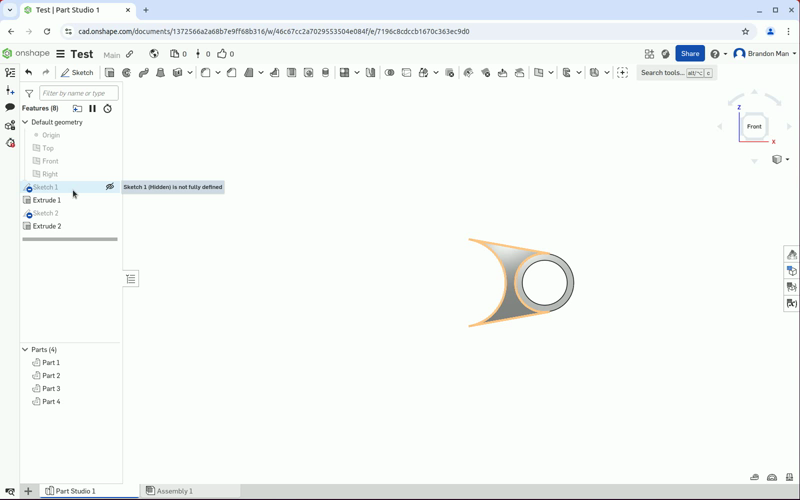
click(73, 189)
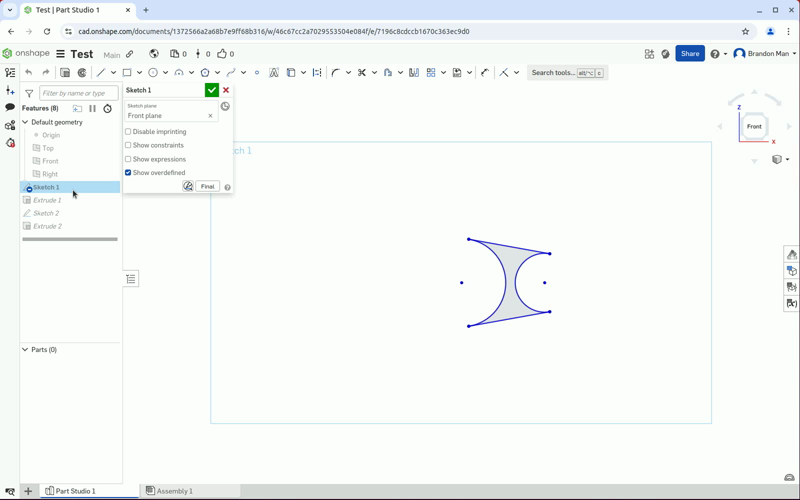
mouse_move(229, 92)
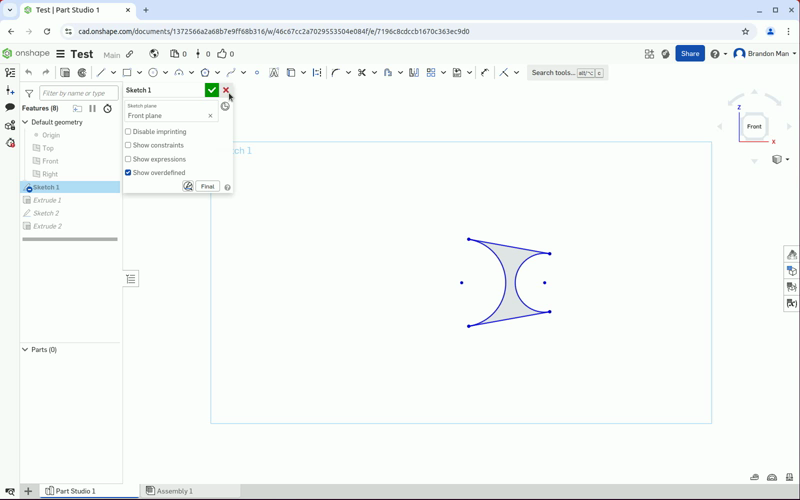
click(229, 92)
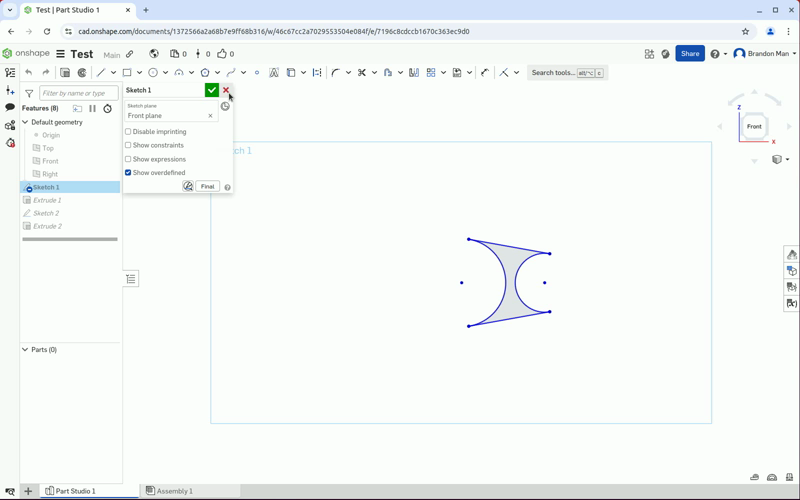
key(shift+s)
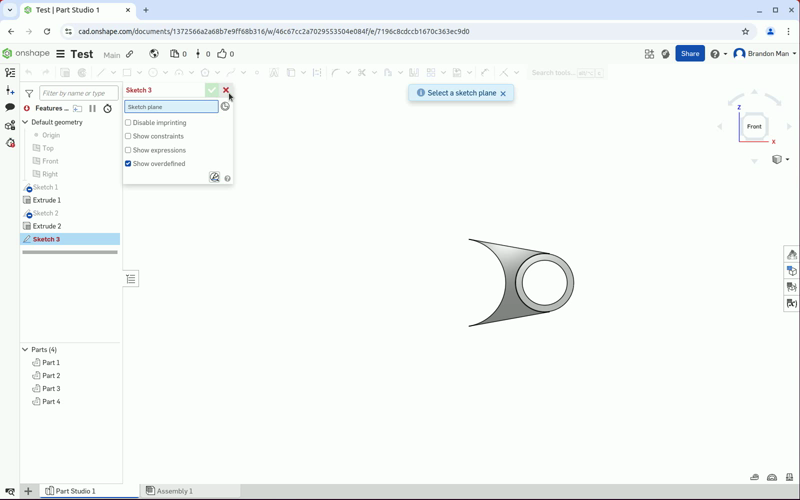
mouse_move(73, 163)
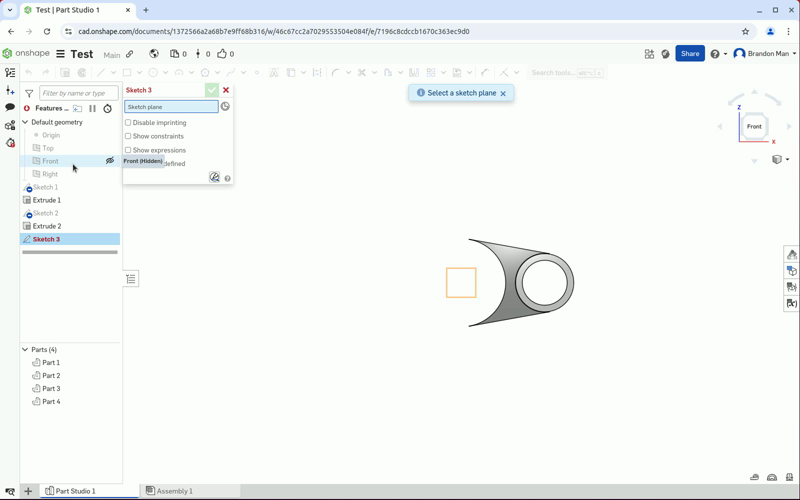
click(73, 163)
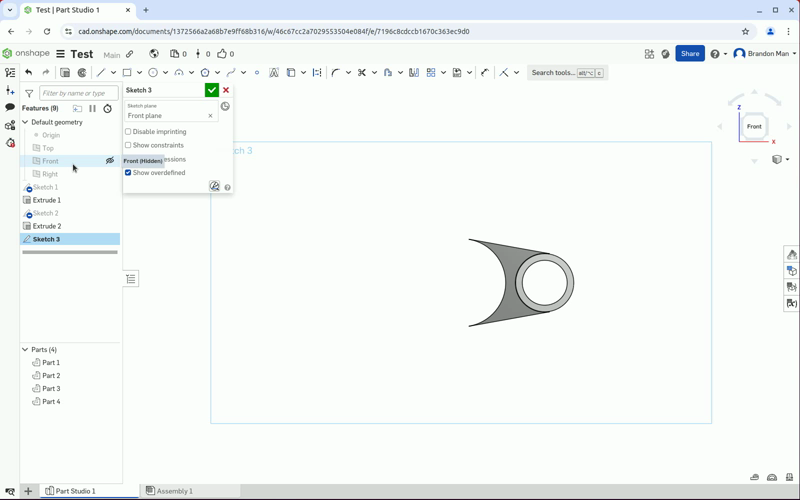
mouse_move(73, 352)
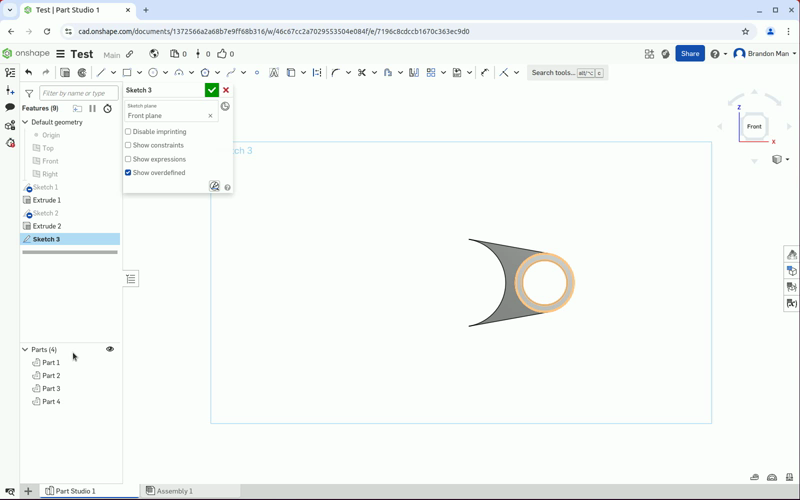
key(y)
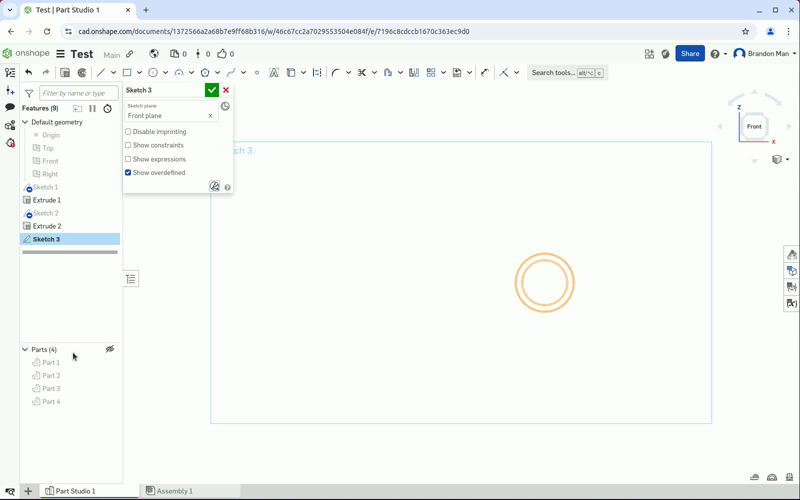
key(c)
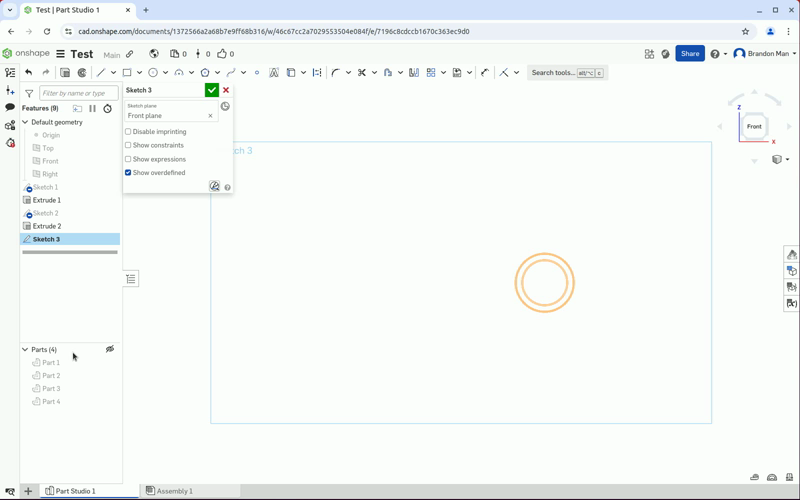
key_down(shift)
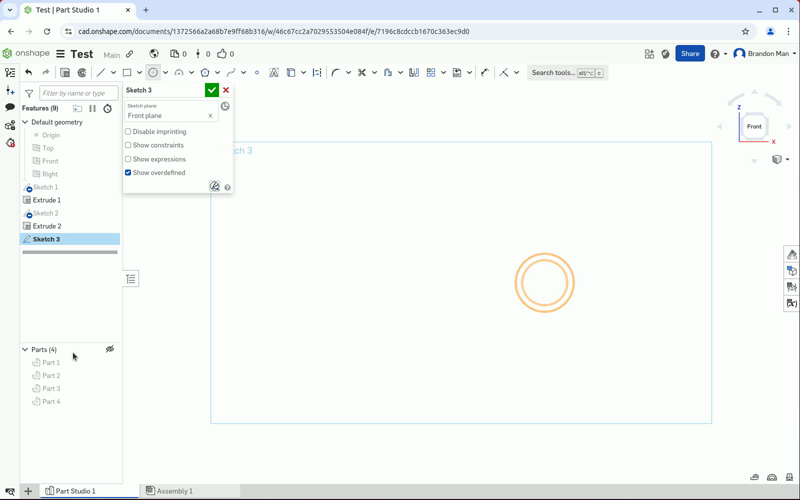
mouse_move(460, 282)
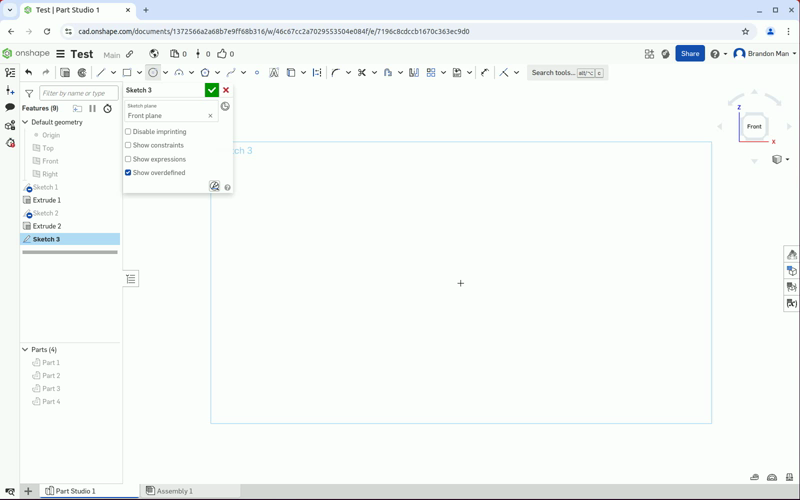
click(460, 282)
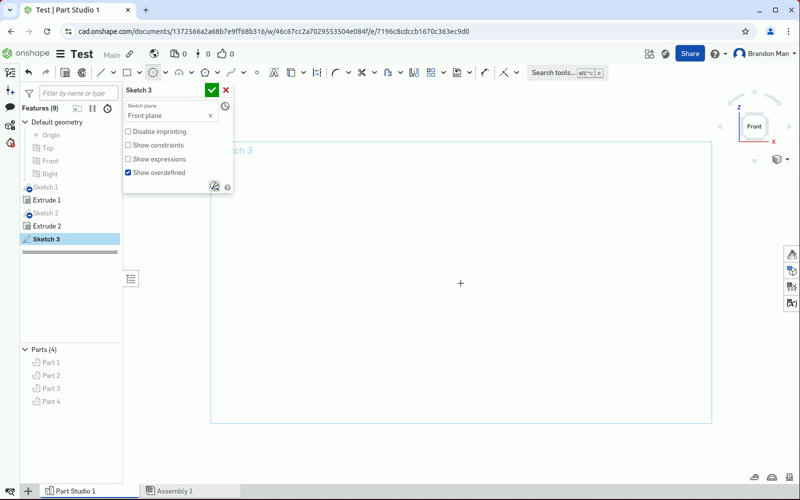
key_up(shift)
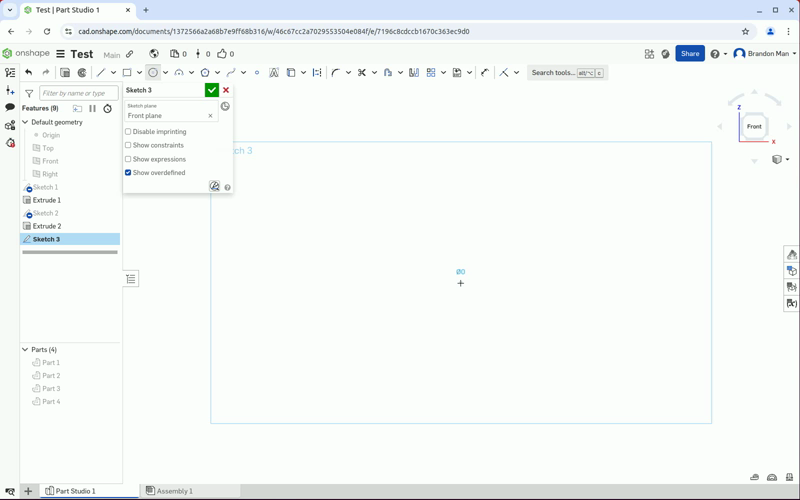
mouse_move(505, 282)
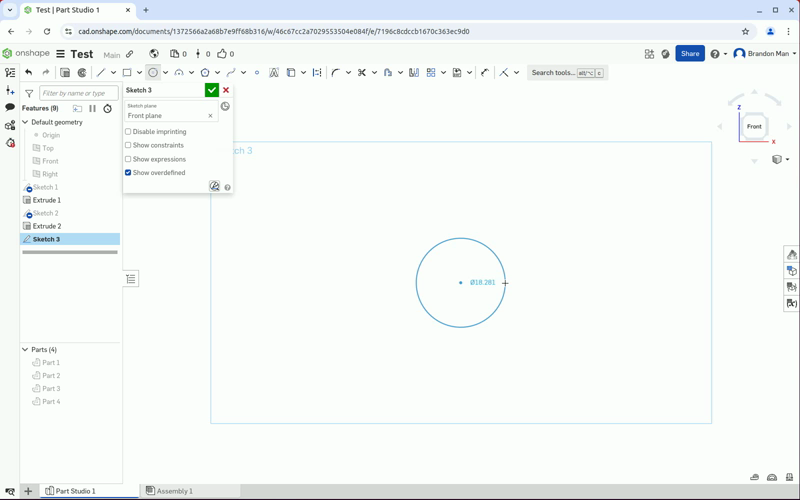
click(505, 282)
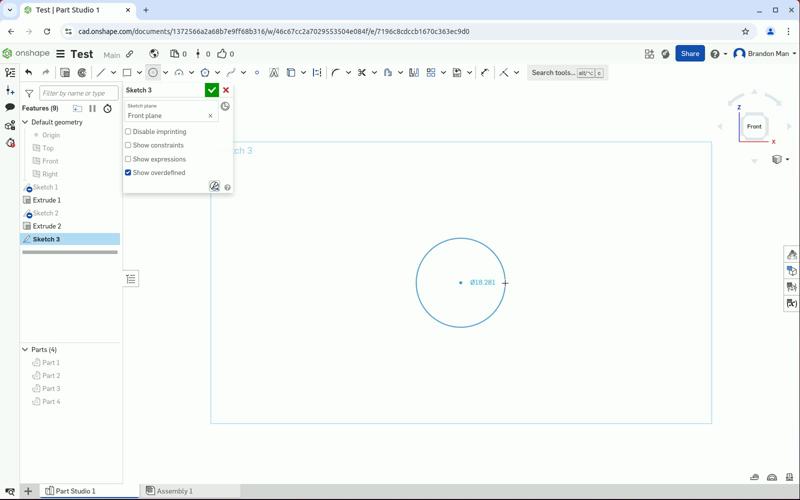
key(esc)
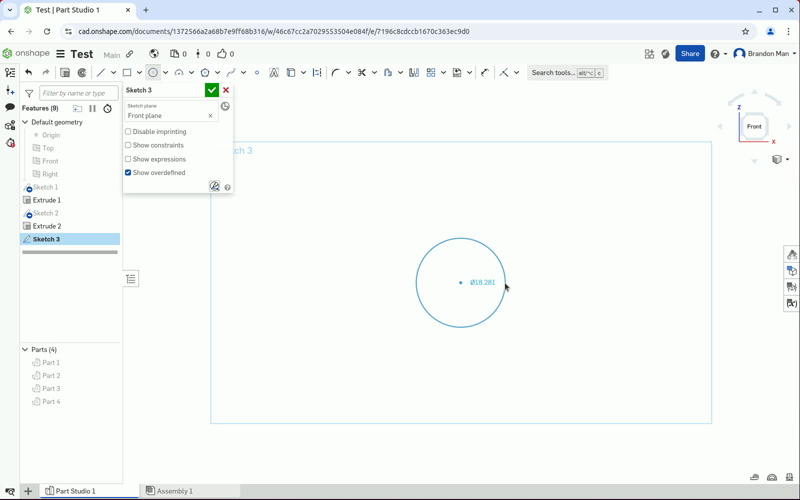
key(l)
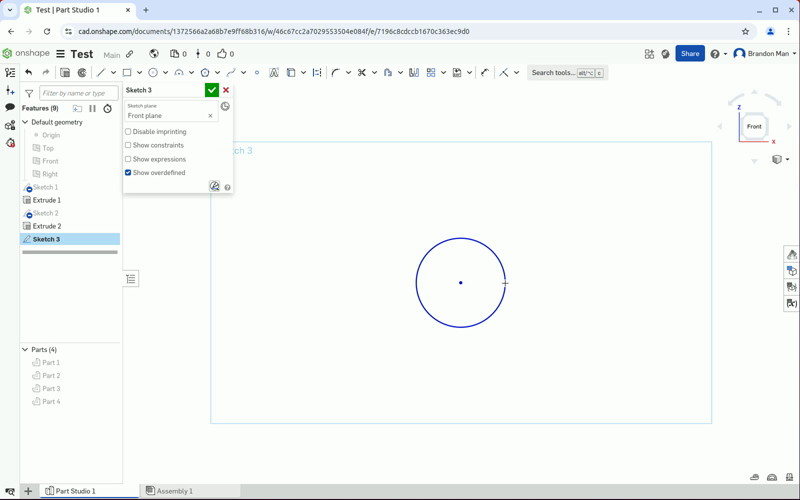
key_down(shift)
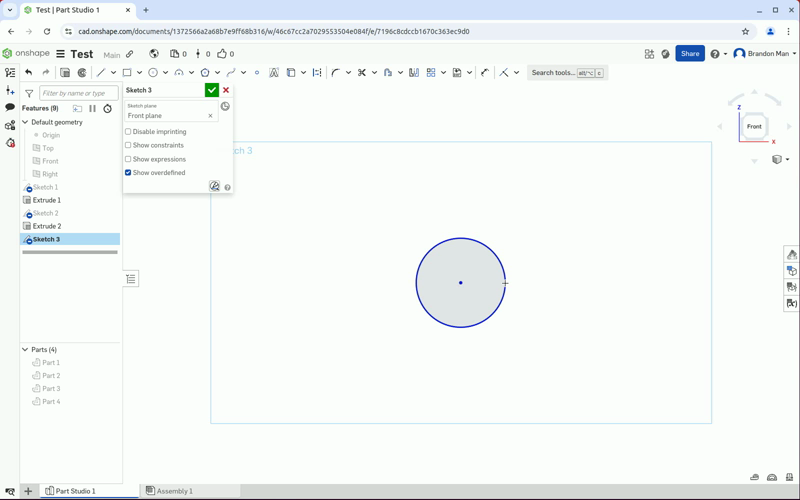
mouse_move(431, 290)
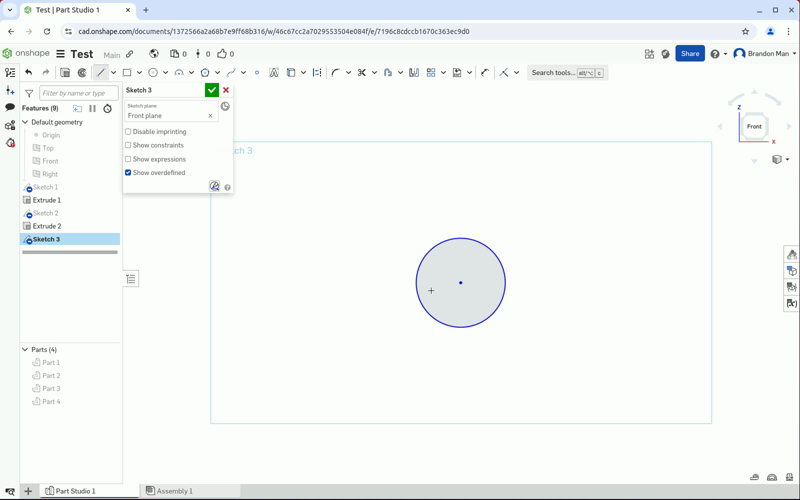
click(431, 290)
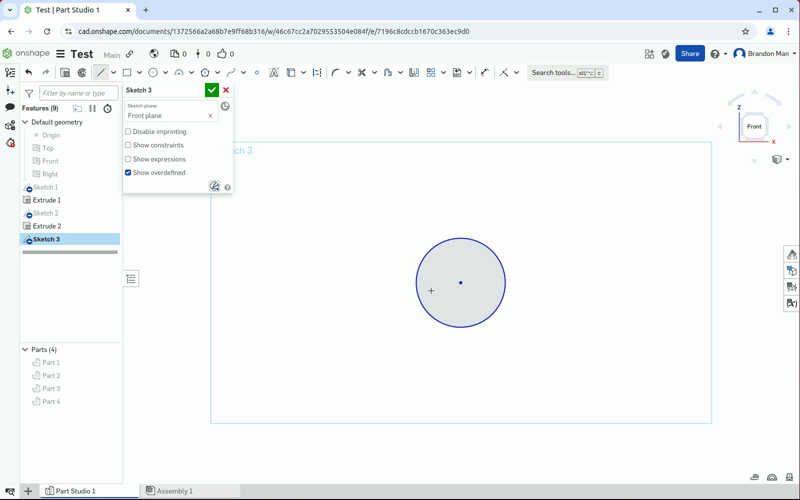
key_up(shift)
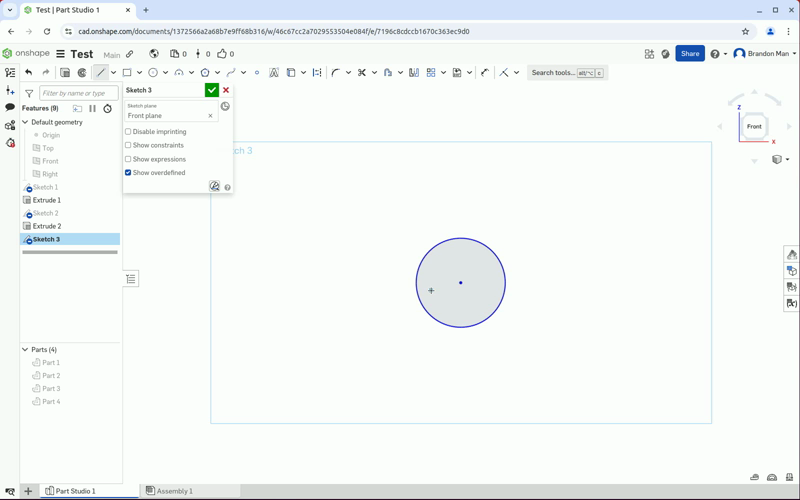
key_down(shift)
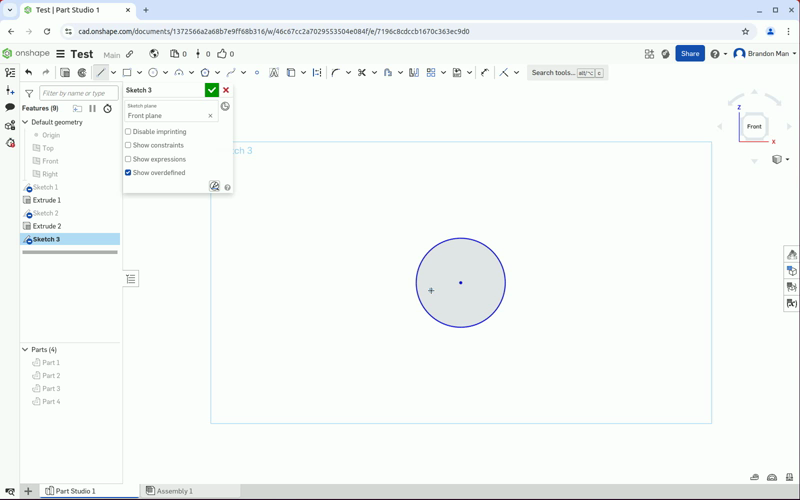
mouse_move(461, 290)
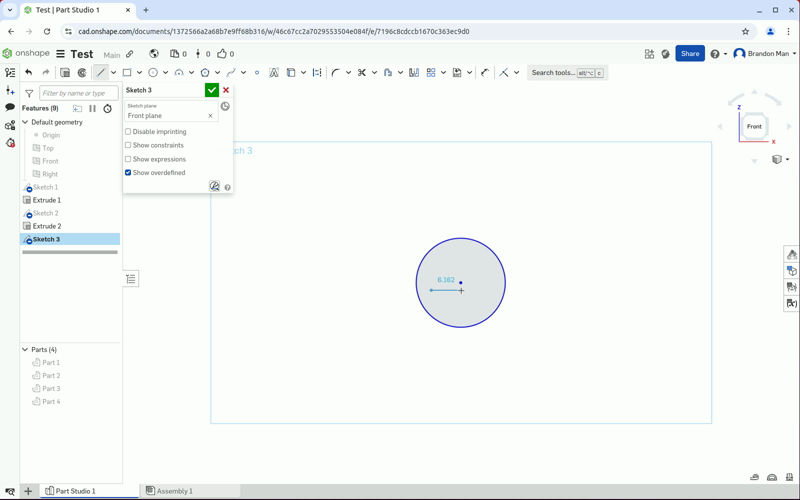
mouse_move(439, 290)
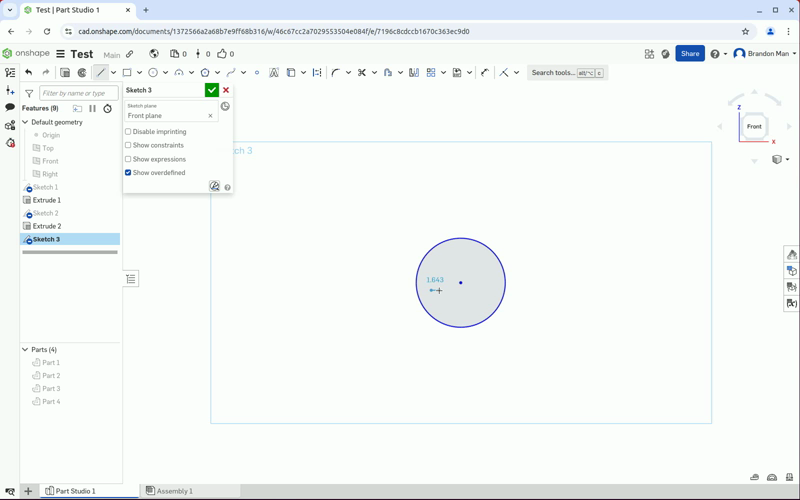
click(439, 290)
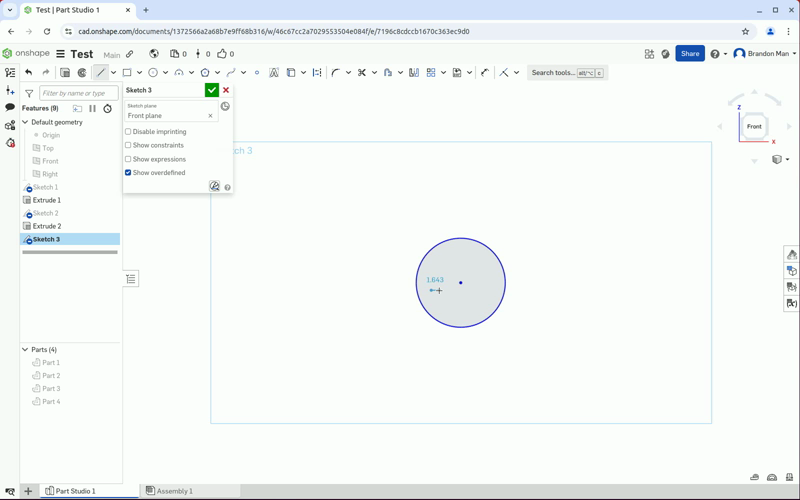
key_up(shift)
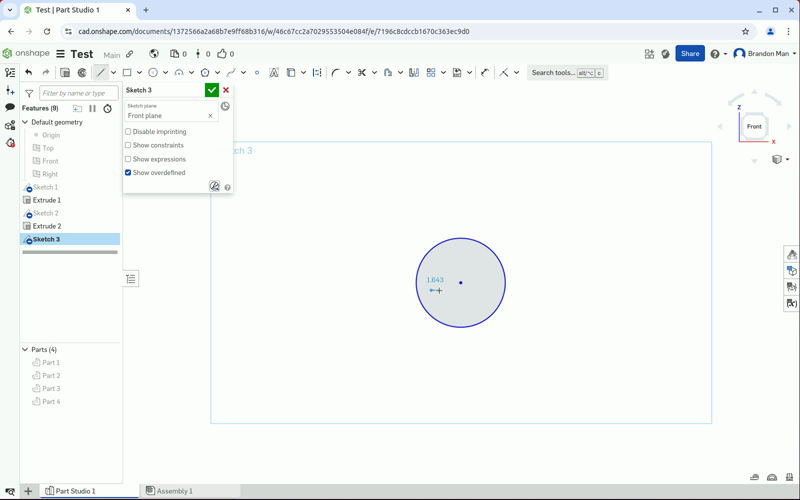
key(esc)
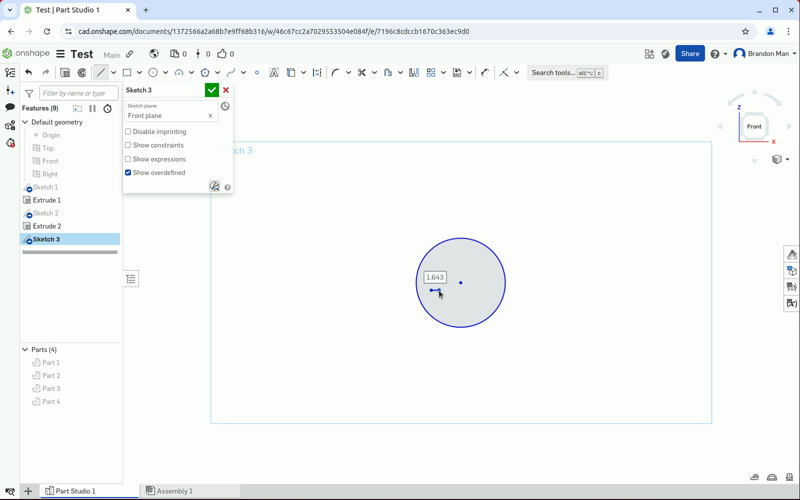
key(a)
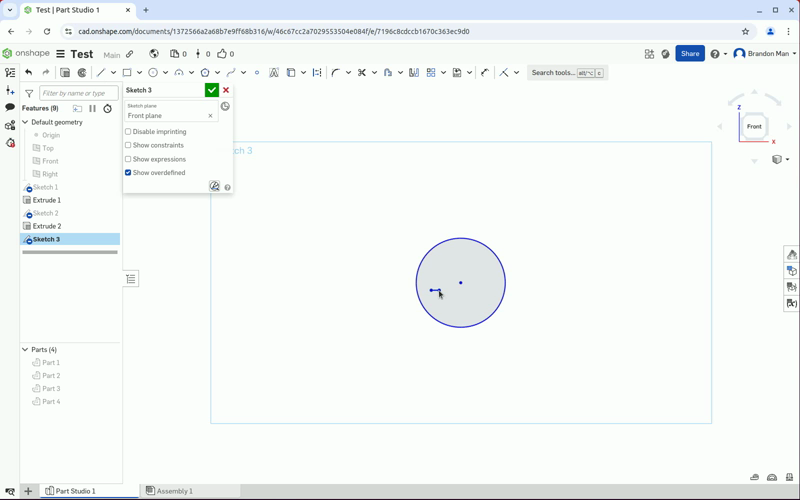
mouse_move(439, 290)
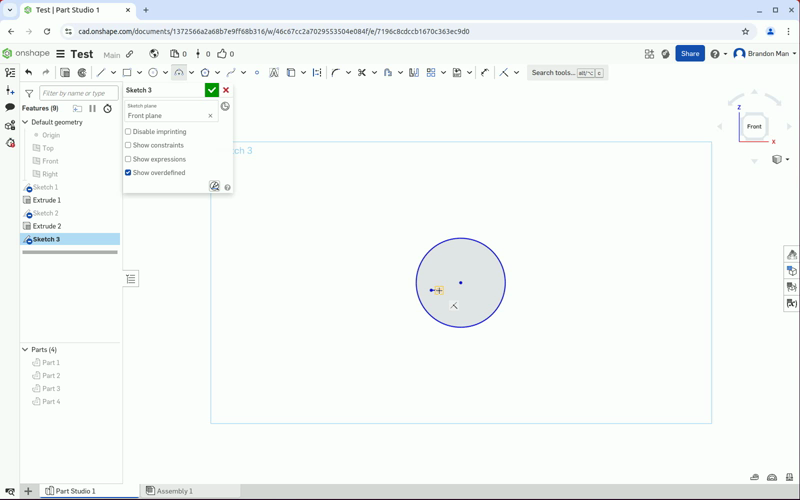
click(439, 290)
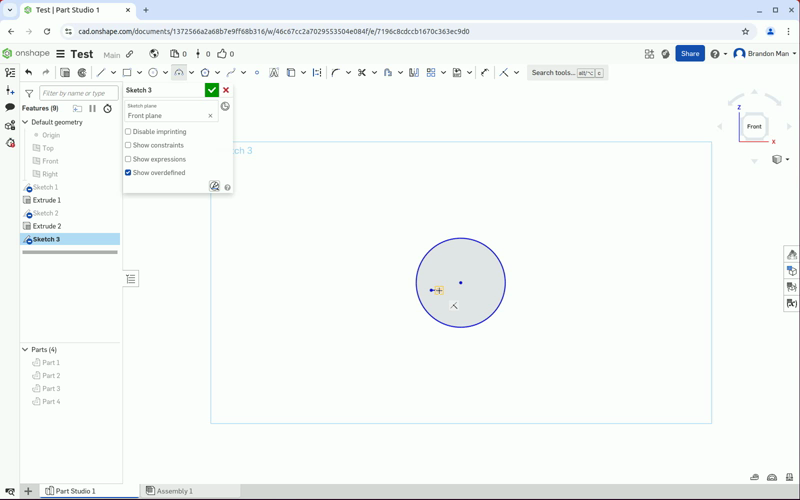
key_down(shift)
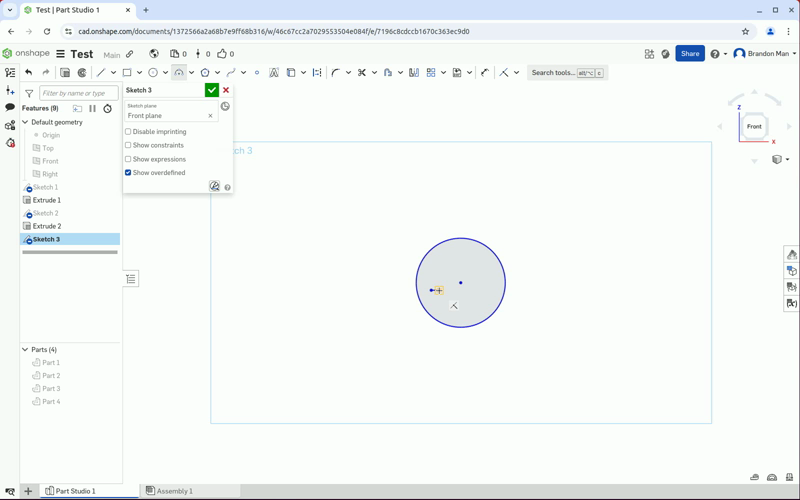
mouse_move(481, 290)
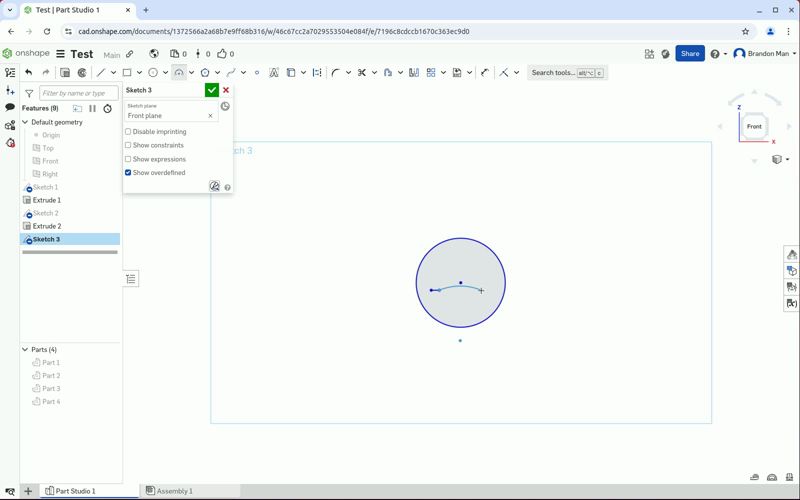
click(481, 290)
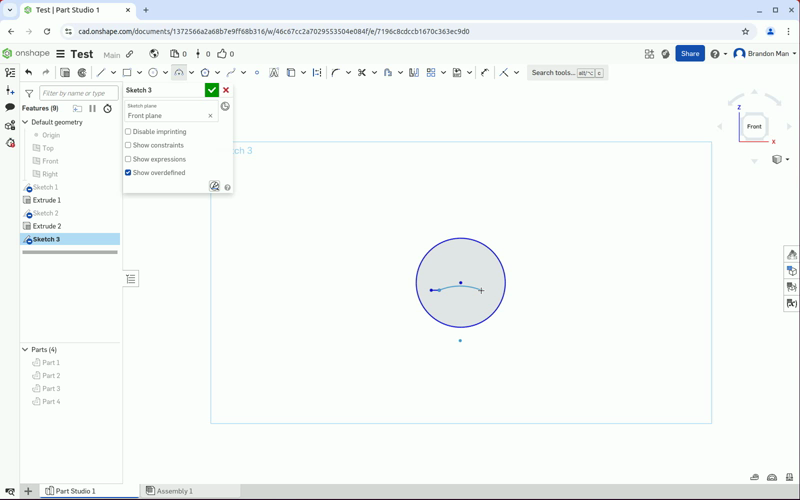
mouse_move(460, 305)
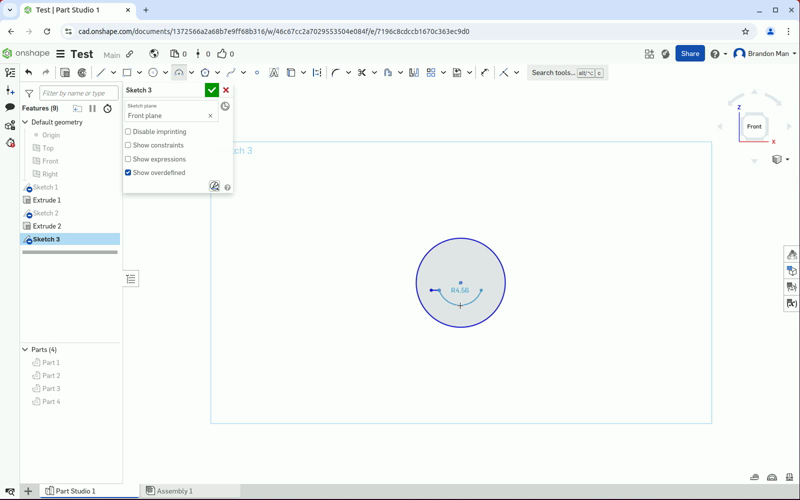
click(460, 305)
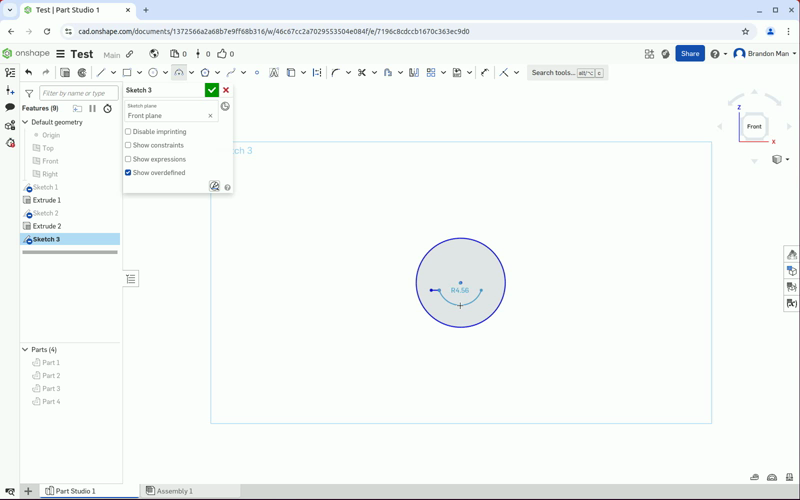
key_up(shift)
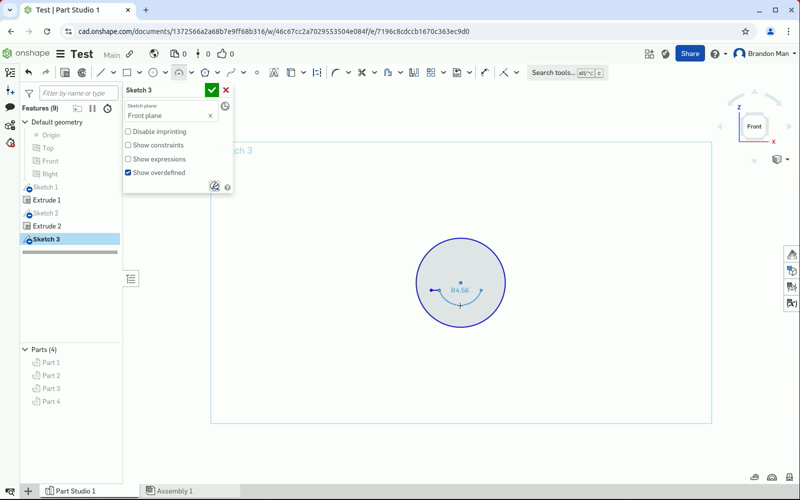
key(esc)
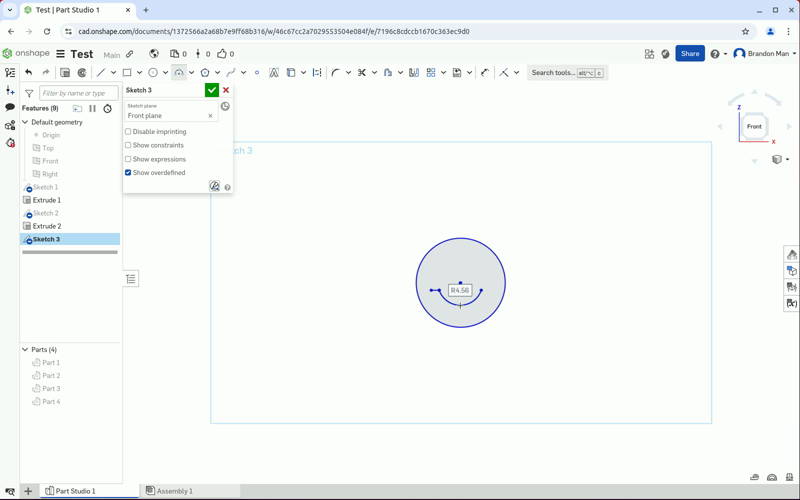
key(l)
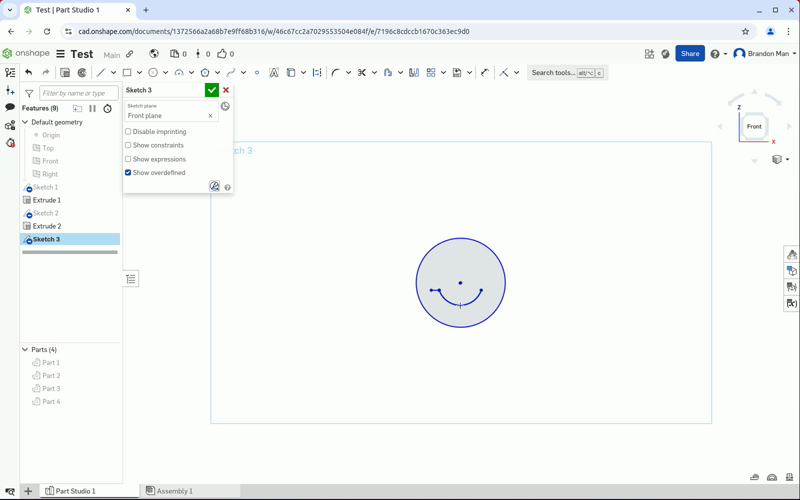
mouse_move(481, 290)
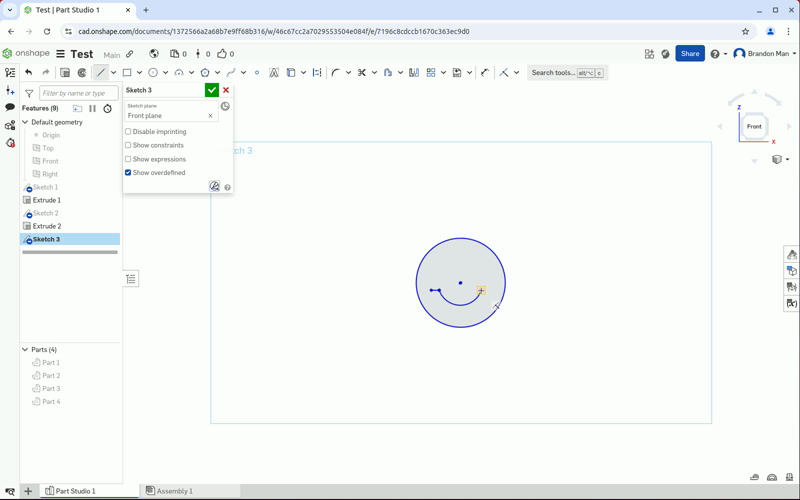
click(481, 290)
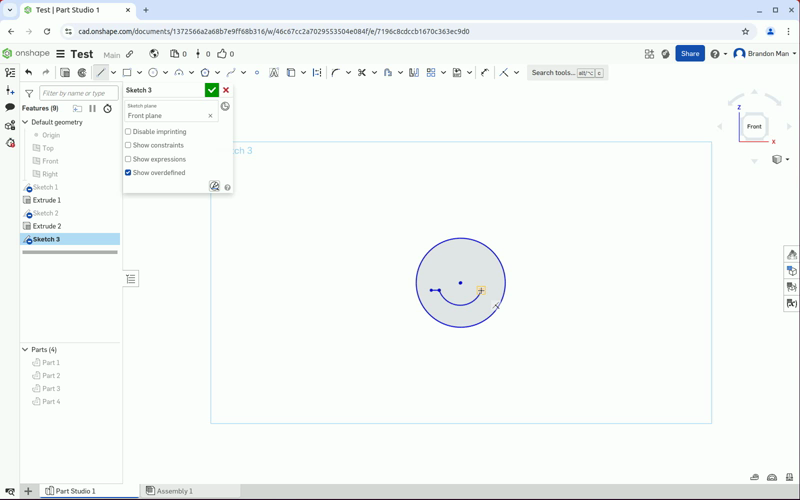
key_down(shift)
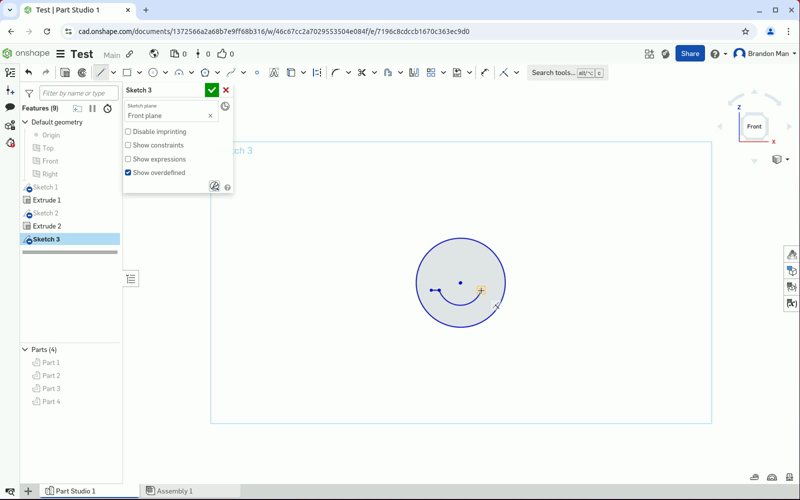
mouse_move(511, 290)
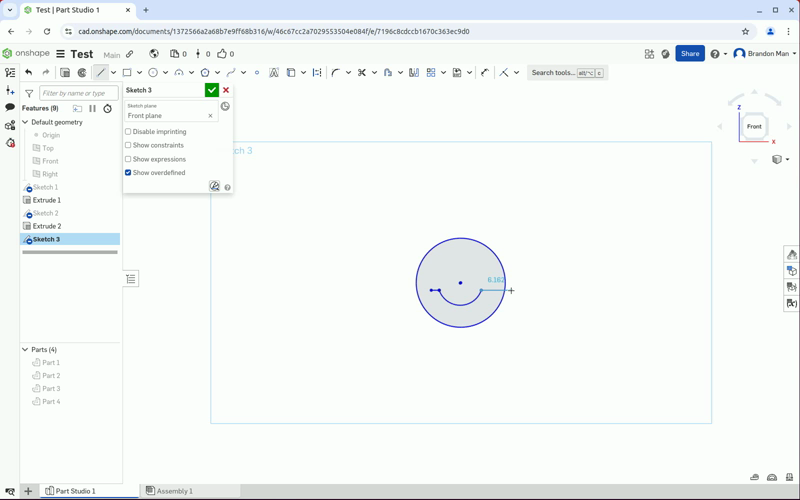
mouse_move(489, 290)
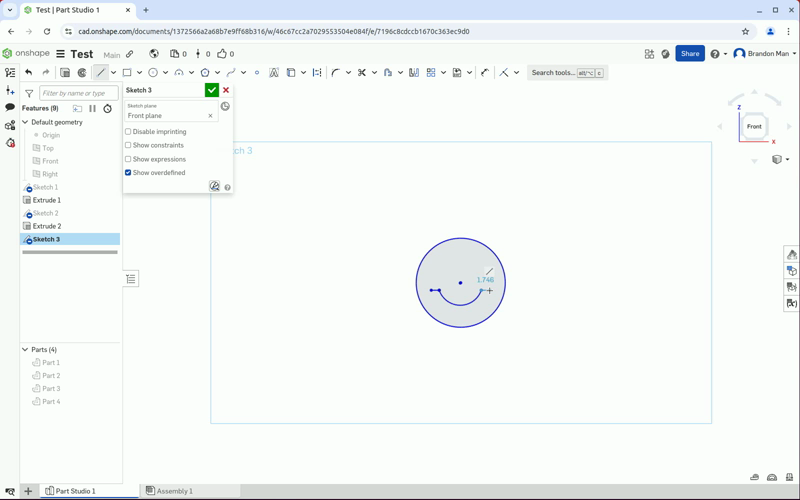
click(489, 290)
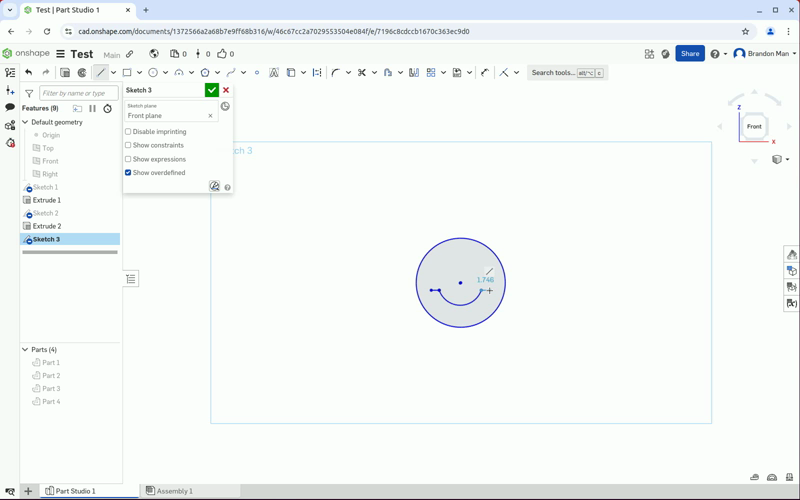
key_up(shift)
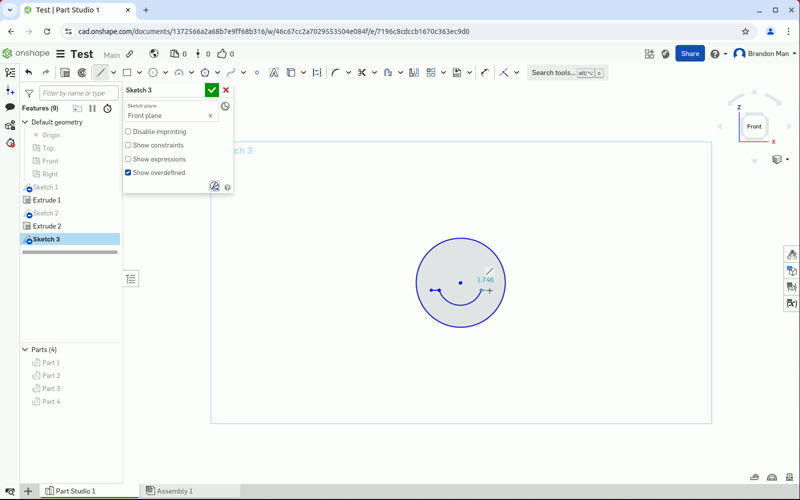
key_down(shift)
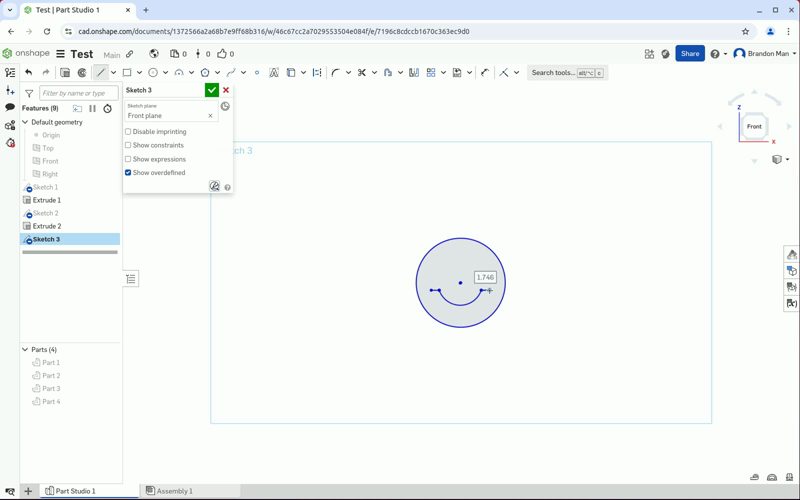
mouse_move(519, 290)
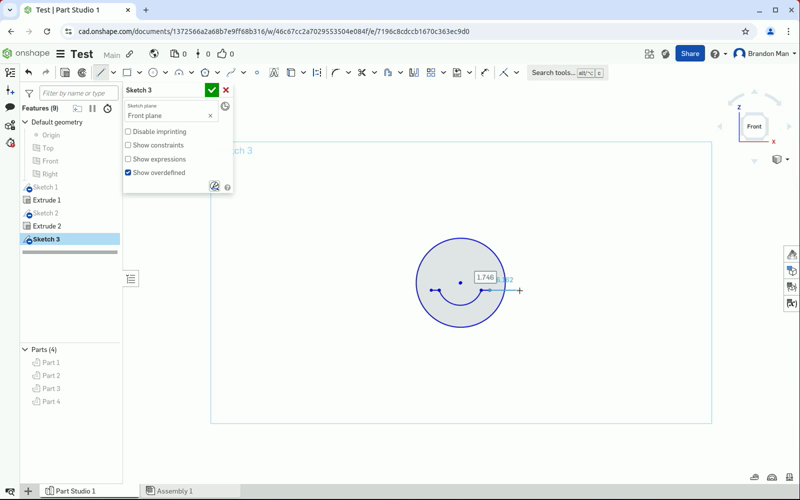
mouse_move(489, 275)
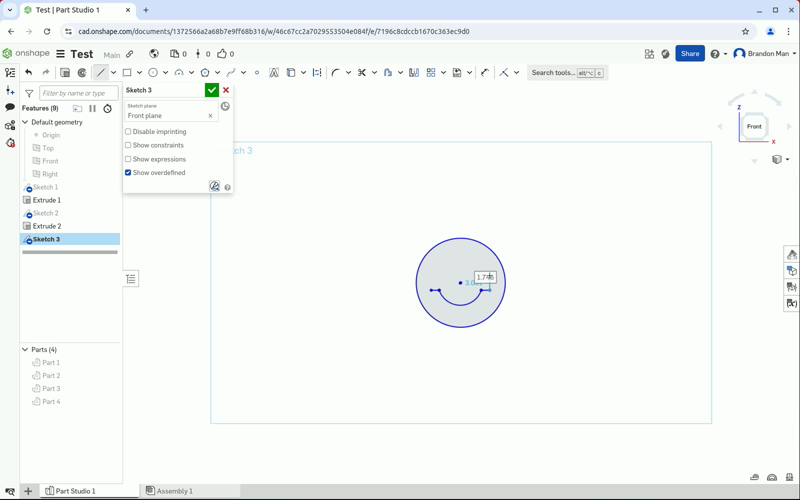
click(489, 275)
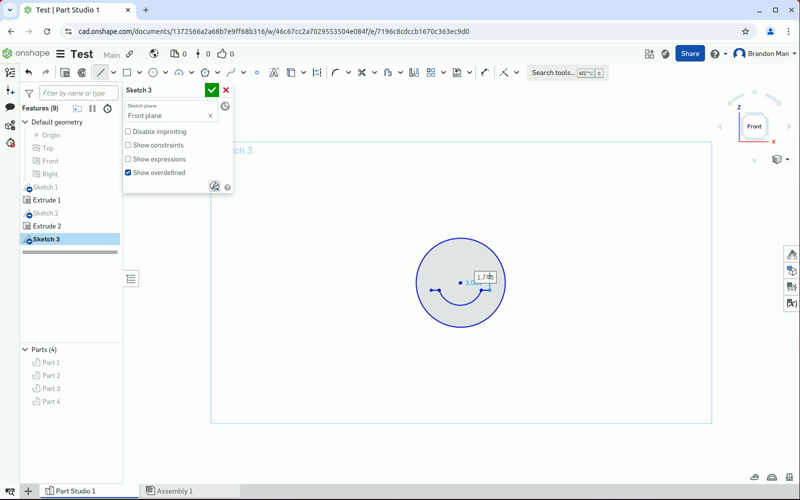
key_up(shift)
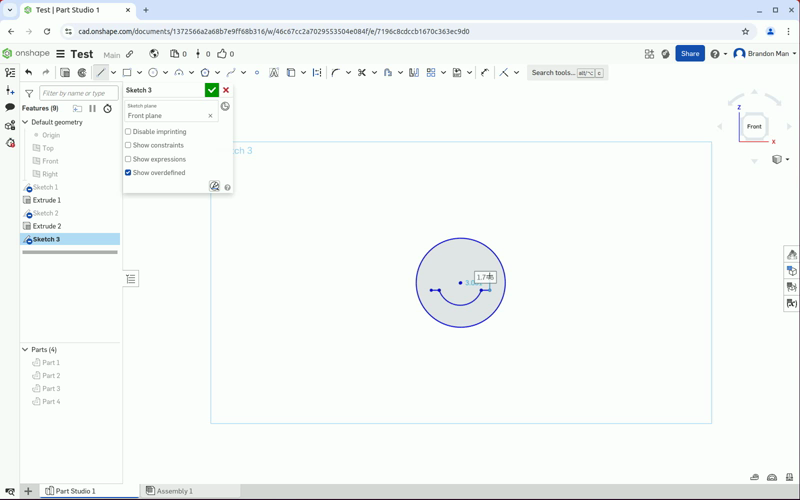
key_down(shift)
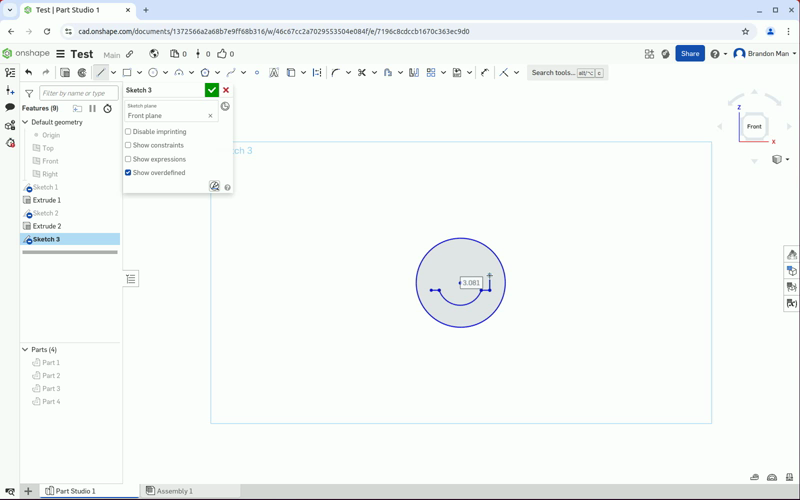
mouse_move(519, 275)
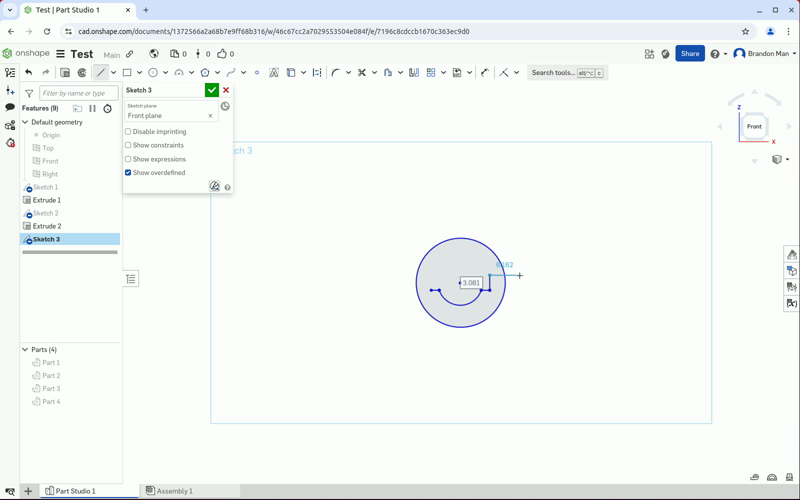
mouse_move(481, 275)
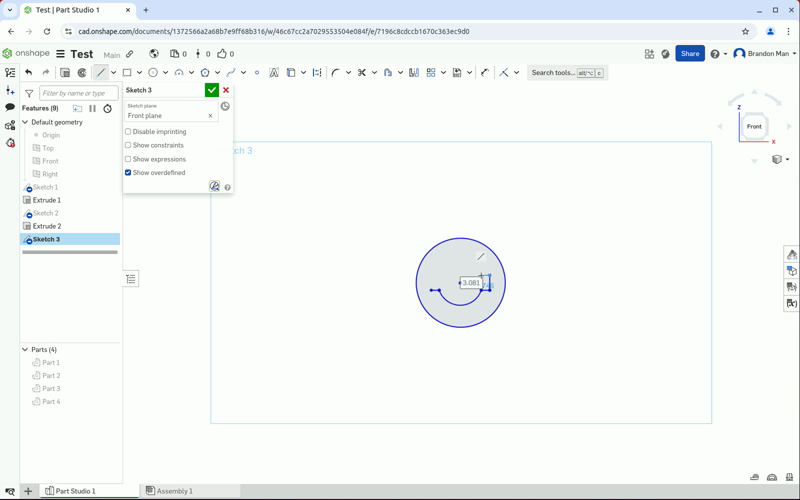
click(481, 275)
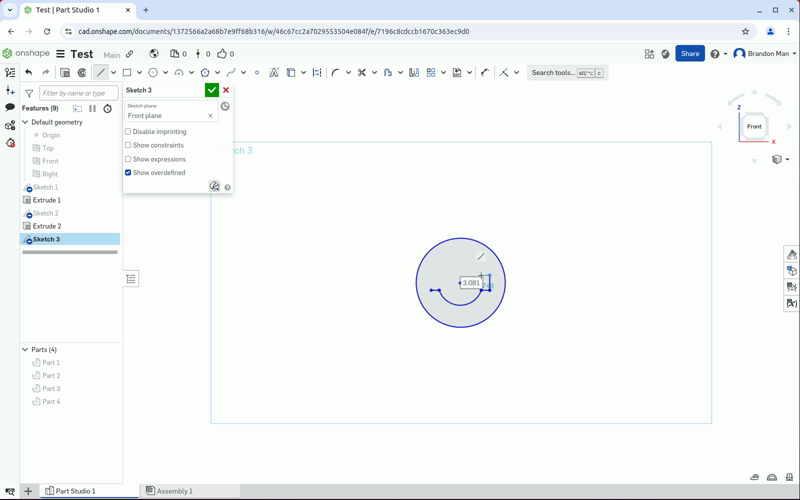
key_up(shift)
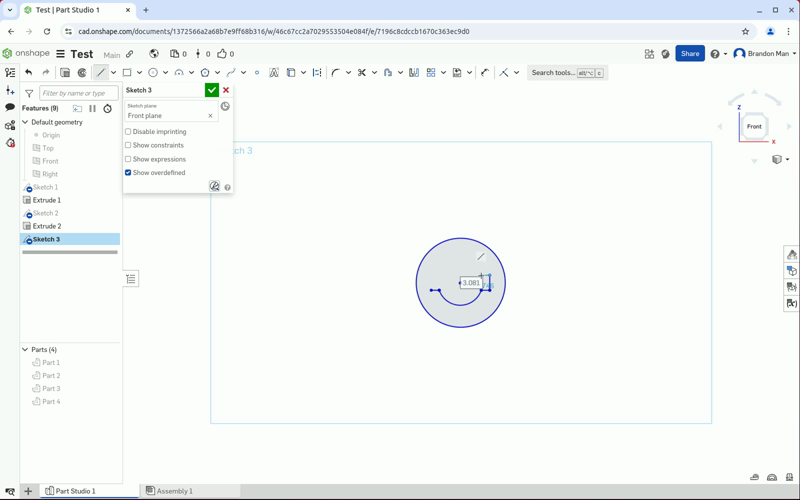
key(esc)
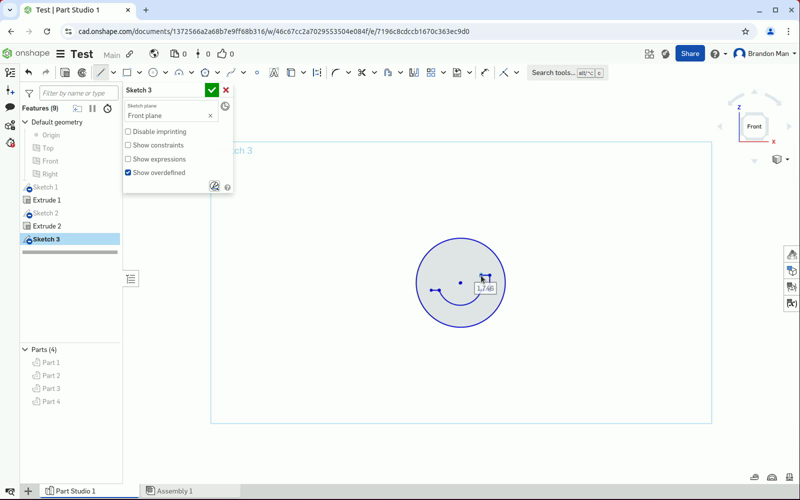
key(a)
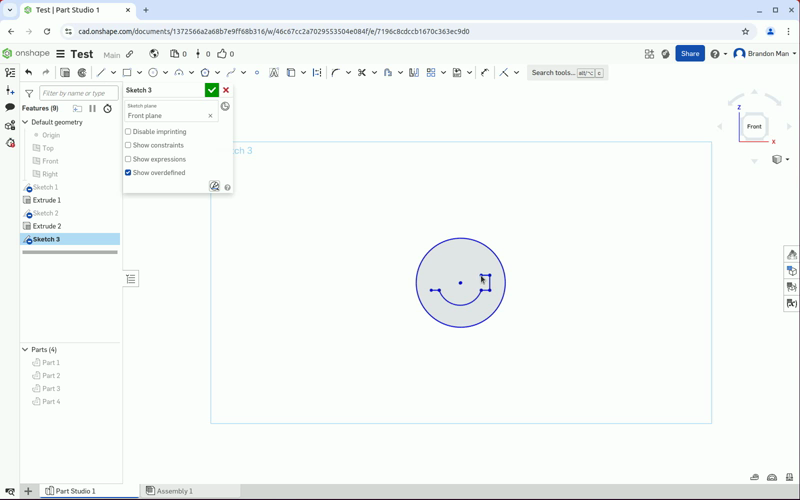
mouse_move(481, 275)
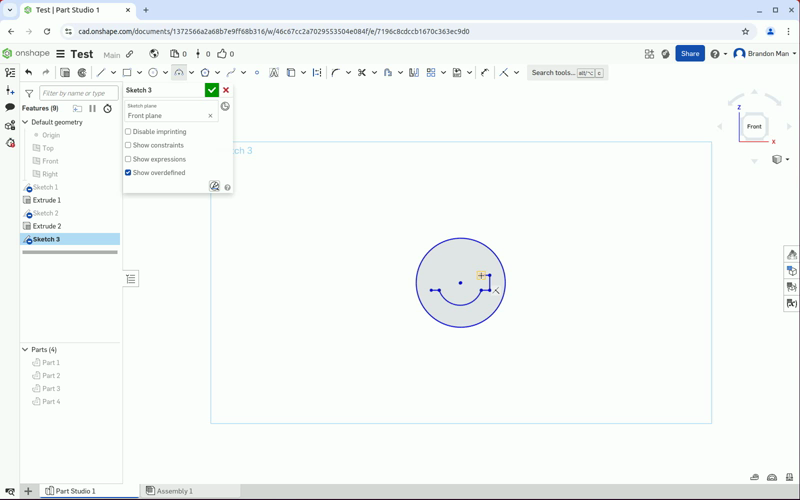
click(481, 275)
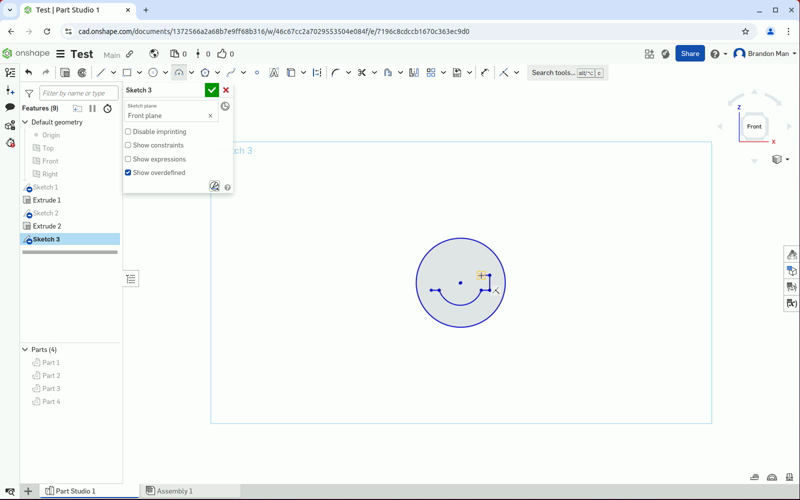
key_down(shift)
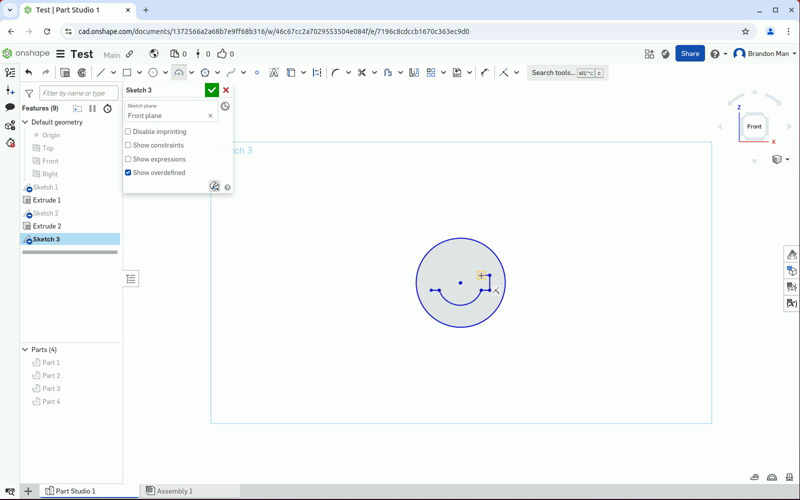
mouse_move(439, 275)
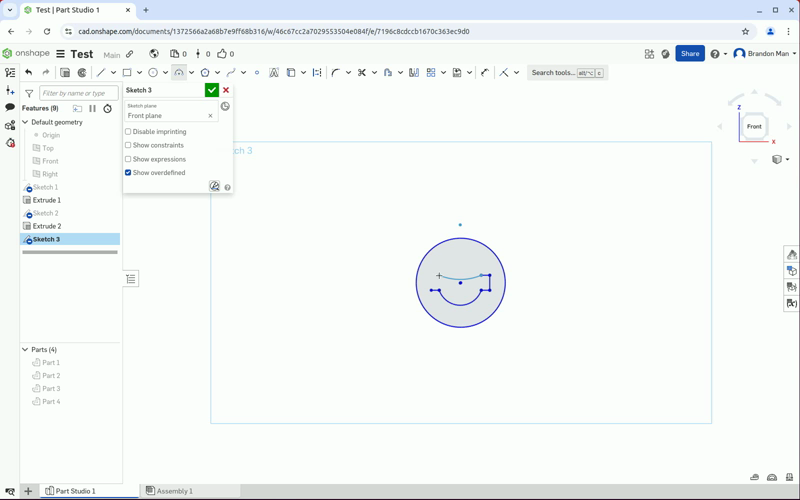
click(439, 275)
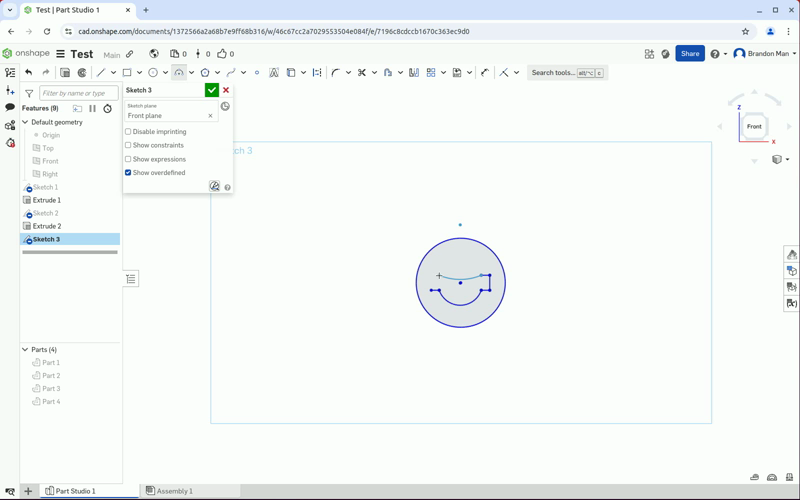
mouse_move(460, 260)
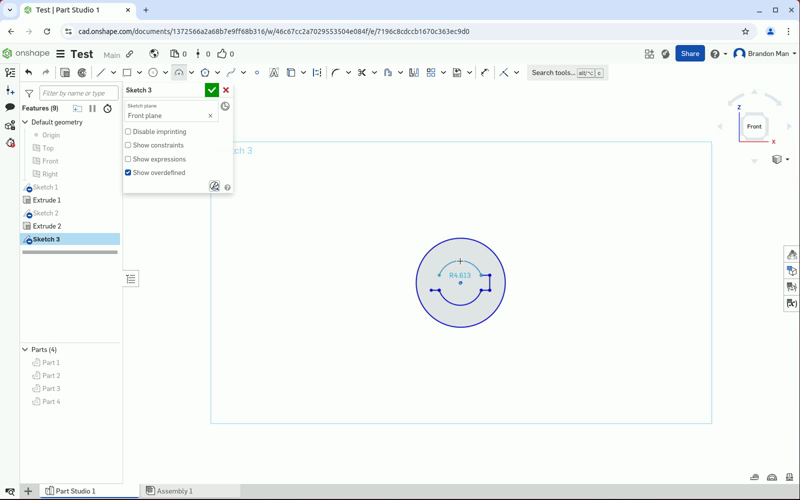
click(460, 260)
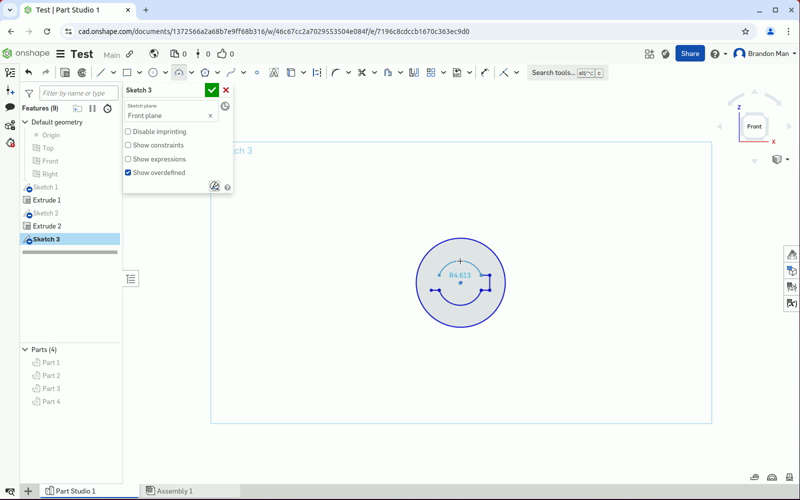
key_up(shift)
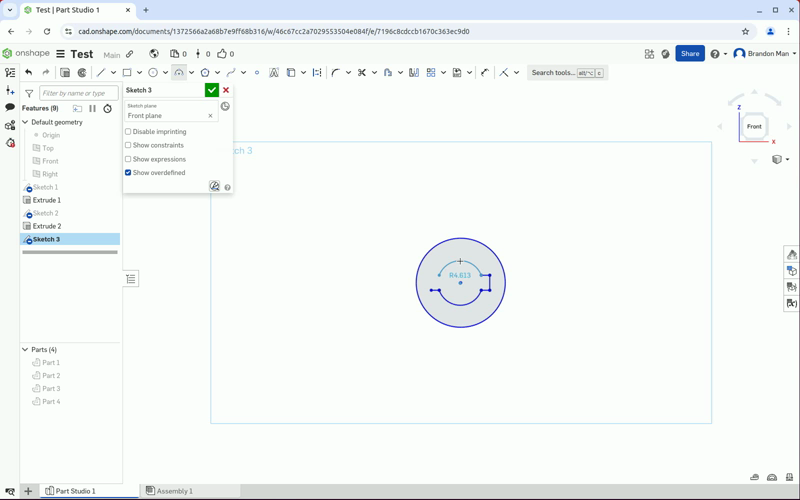
key(esc)
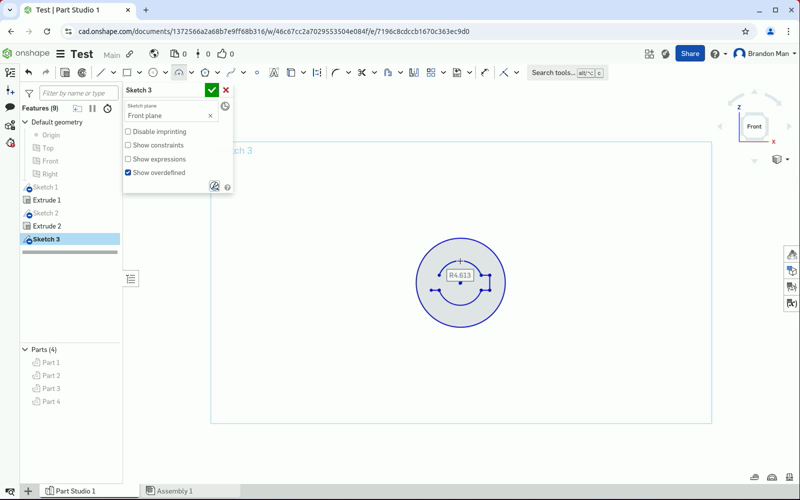
key(l)
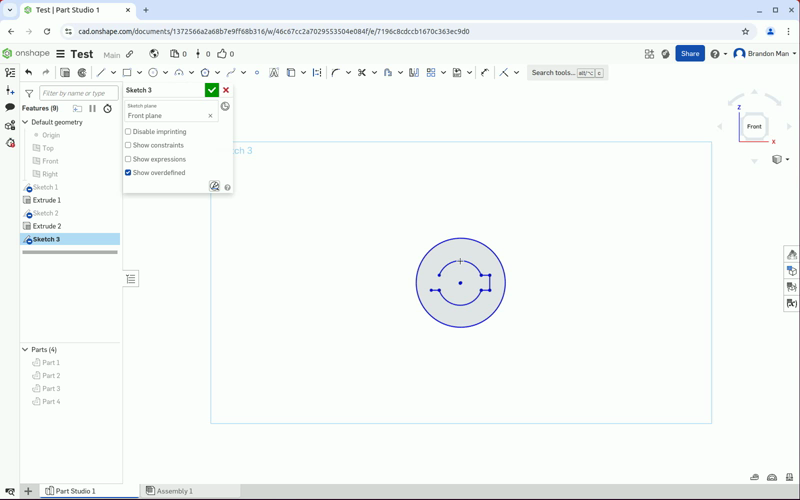
mouse_move(439, 275)
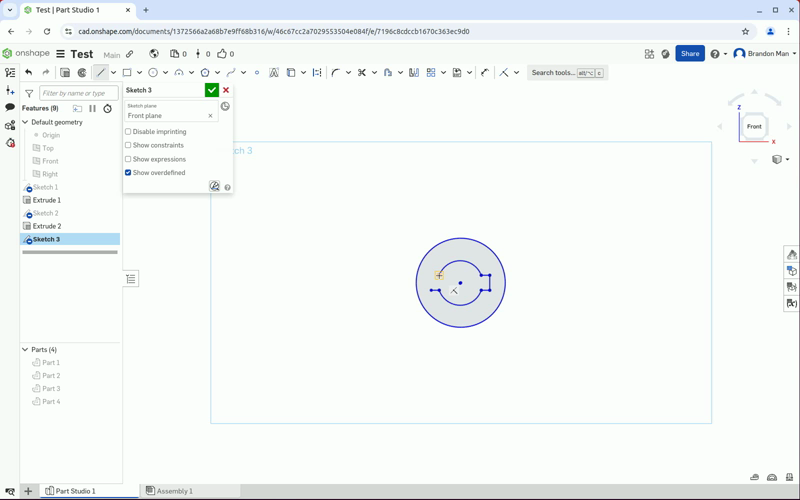
click(439, 275)
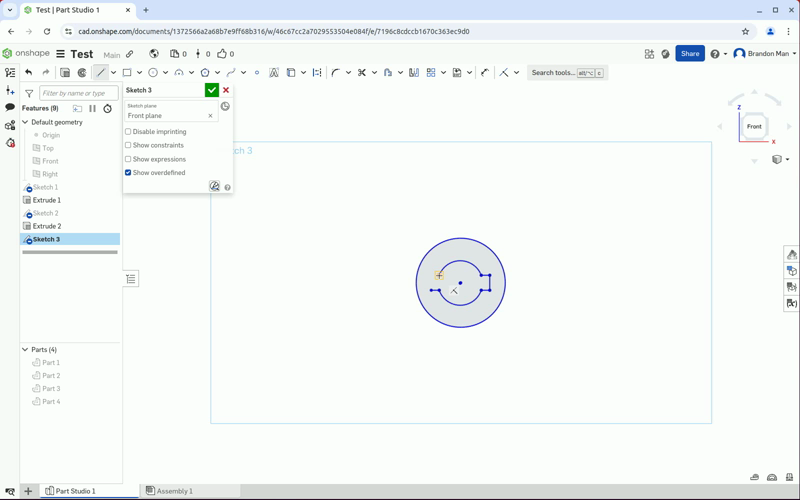
key_down(shift)
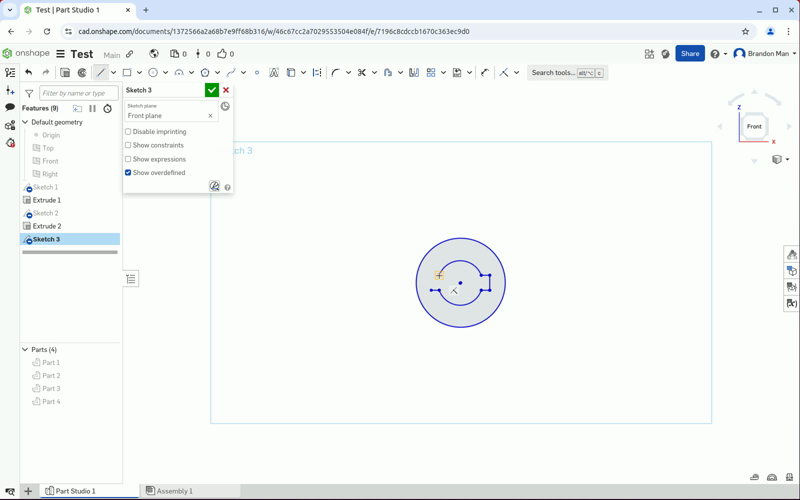
mouse_move(469, 275)
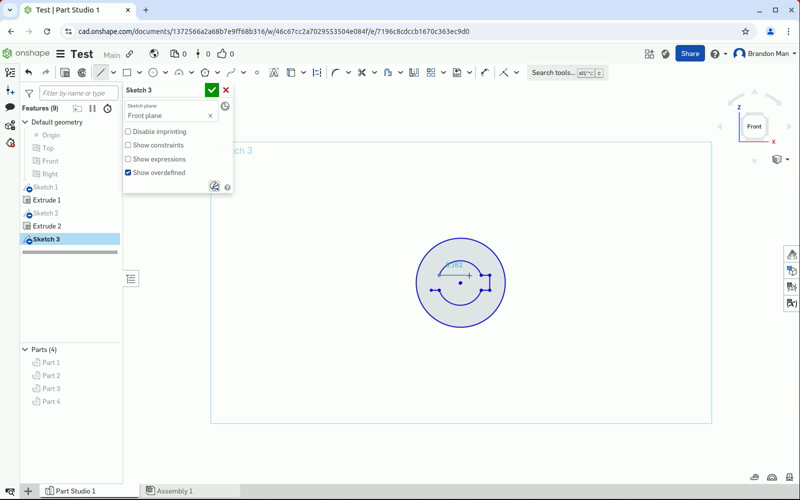
mouse_move(431, 275)
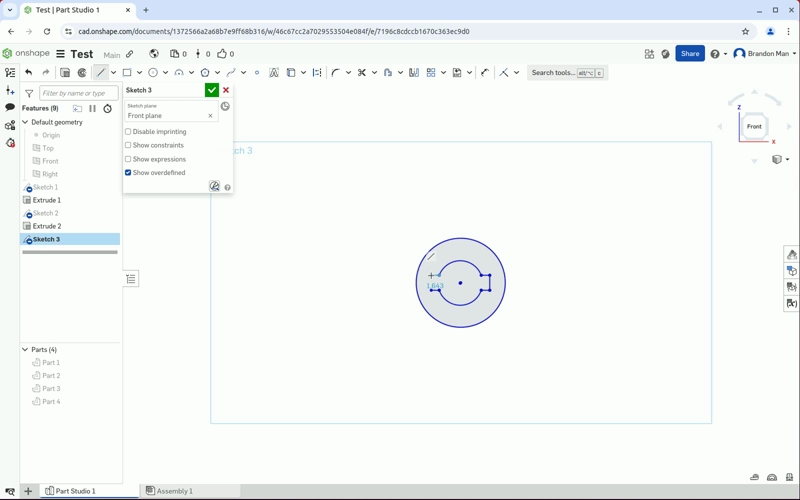
click(431, 275)
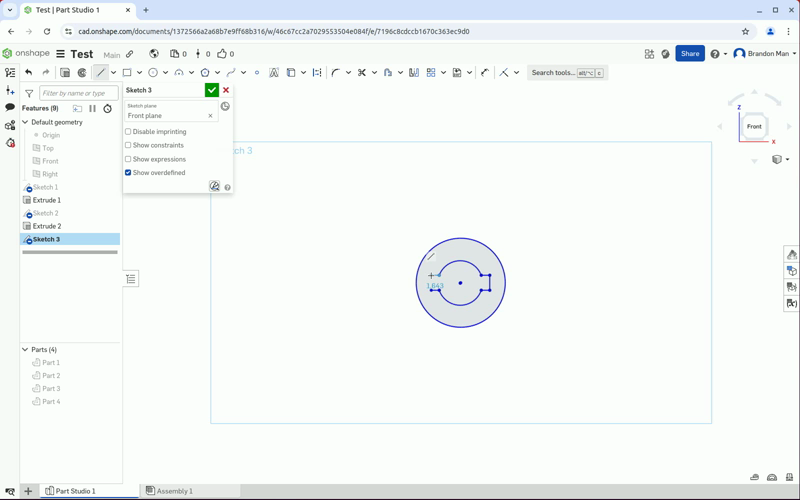
key_up(shift)
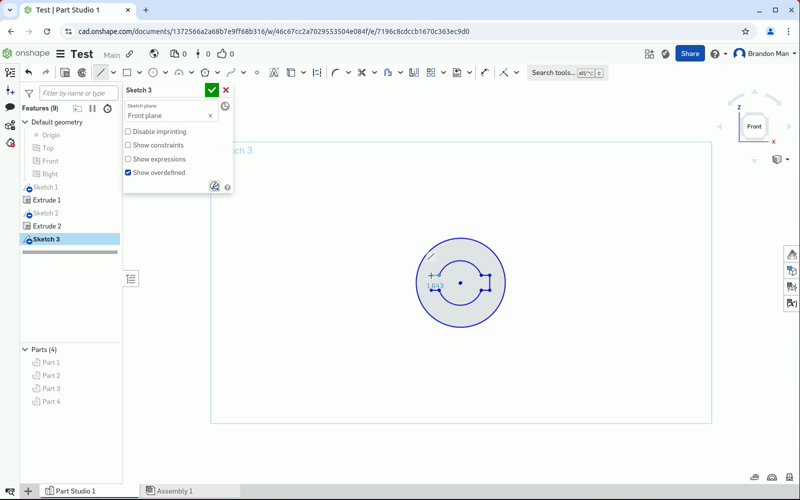
mouse_move(461, 275)
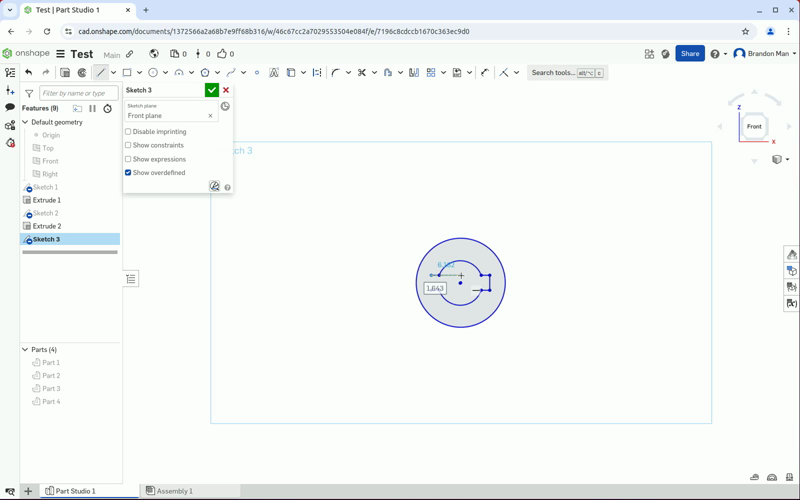
key_down(shift)
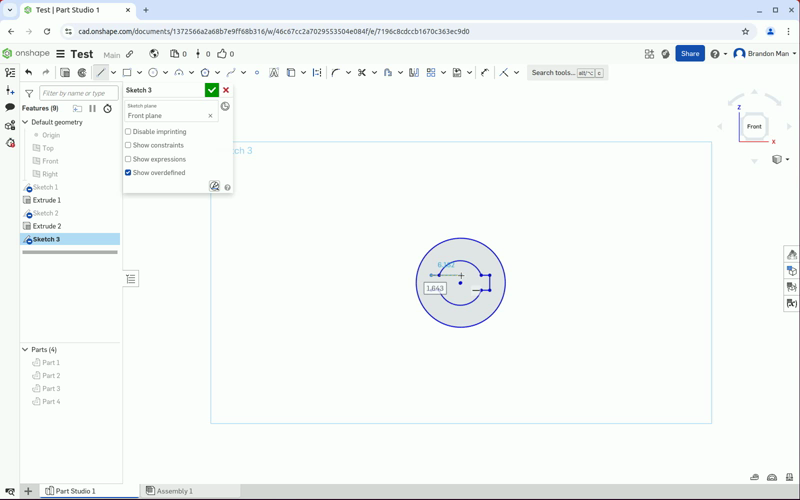
mouse_move(431, 290)
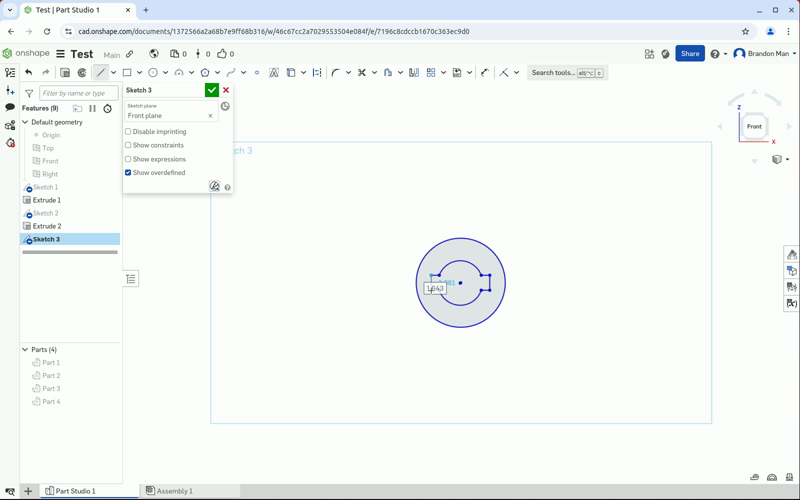
key_up(shift)
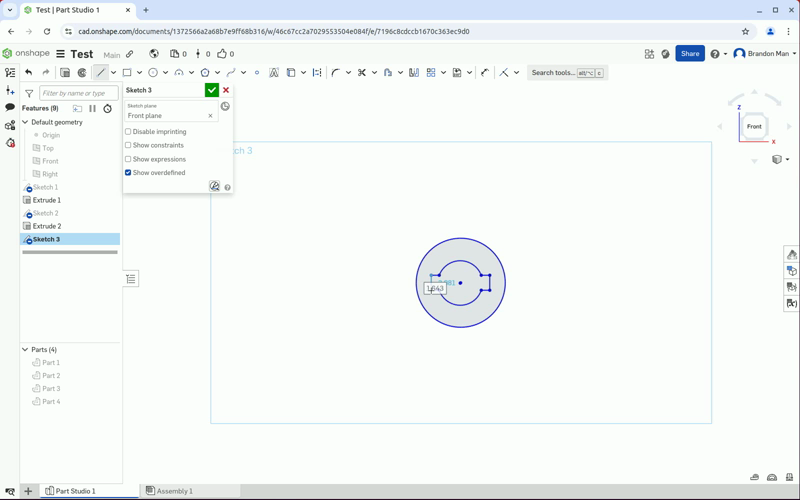
click(431, 290)
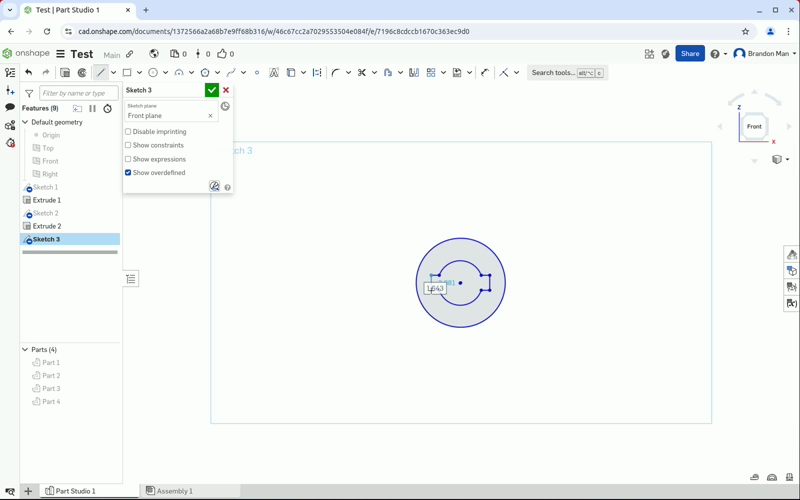
key(esc)
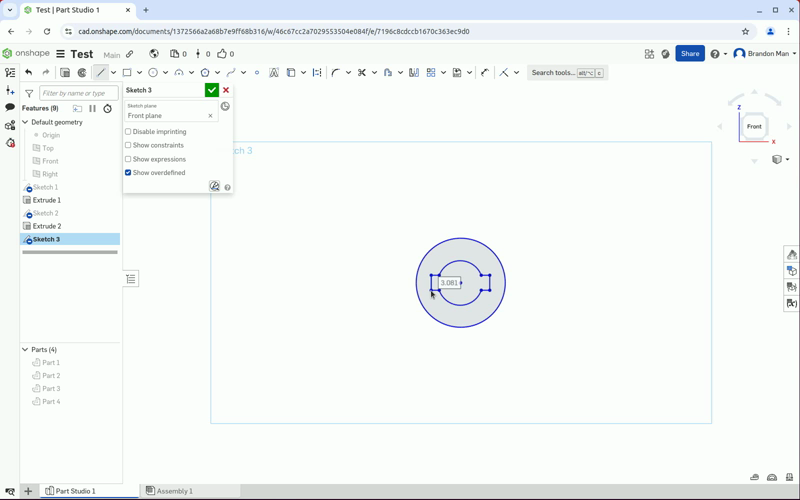
mouse_move(454, 242)
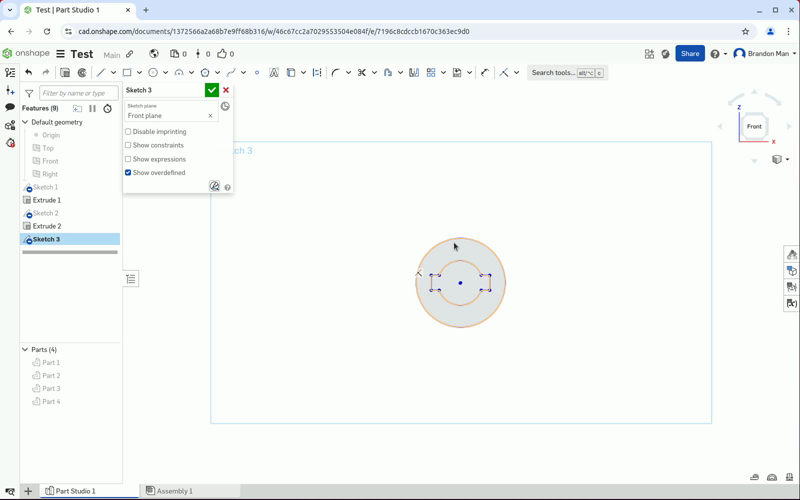
click(454, 242)
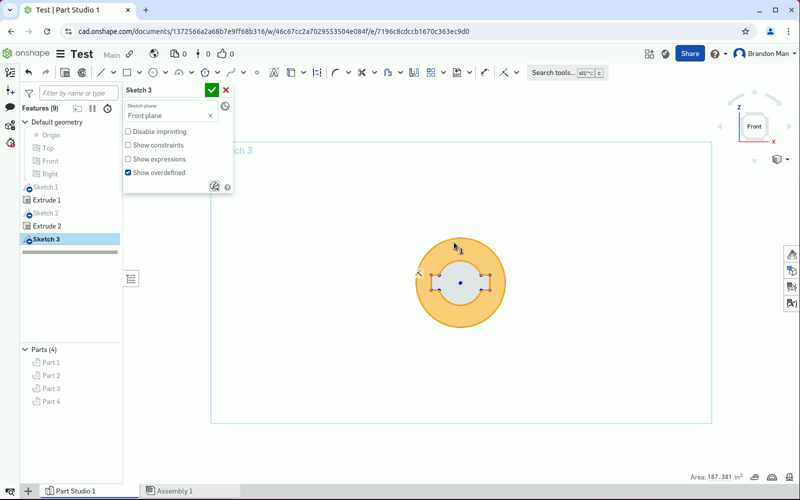
mouse_move(73, 352)
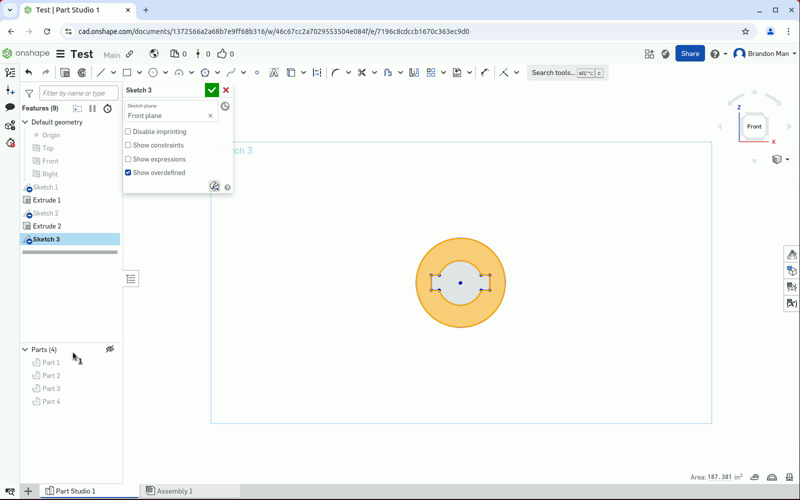
key(shift+y)
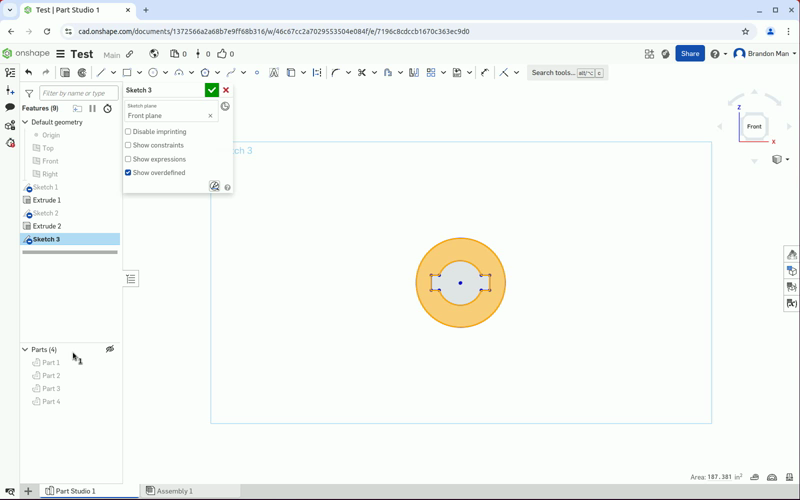
key(shift+e)
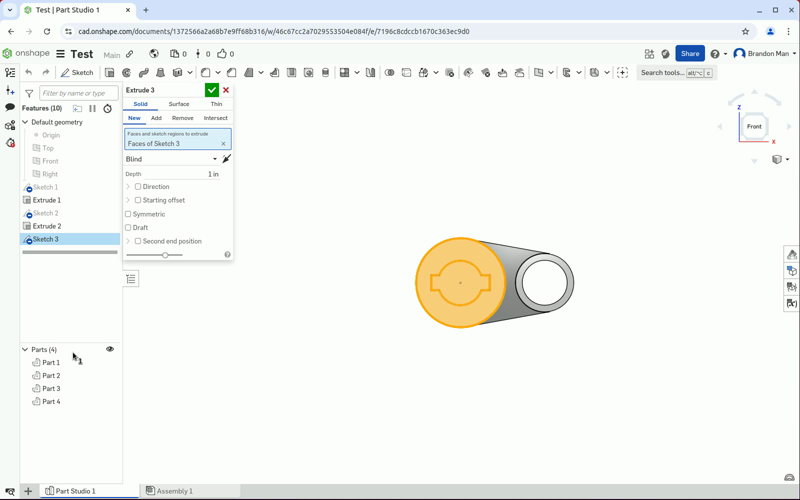
mouse_move(143, 106)
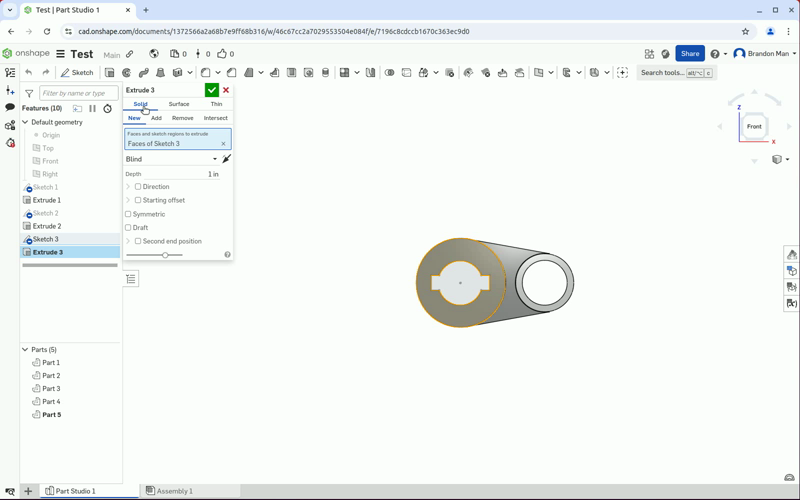
click(143, 106)
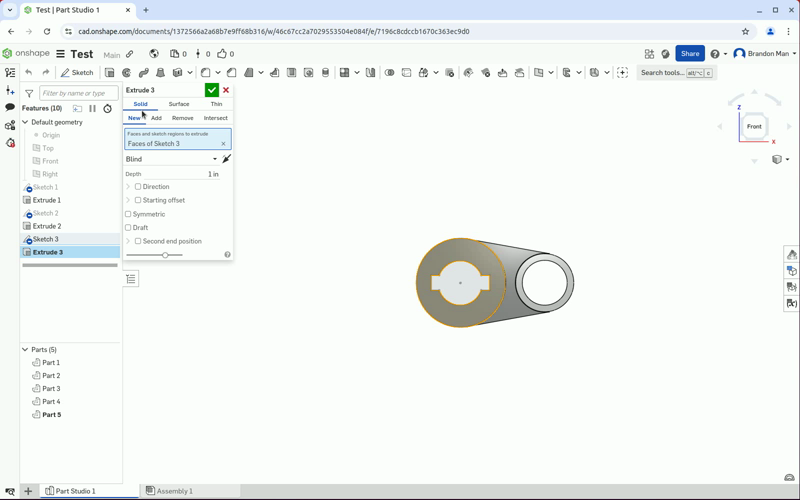
mouse_move(137, 120)
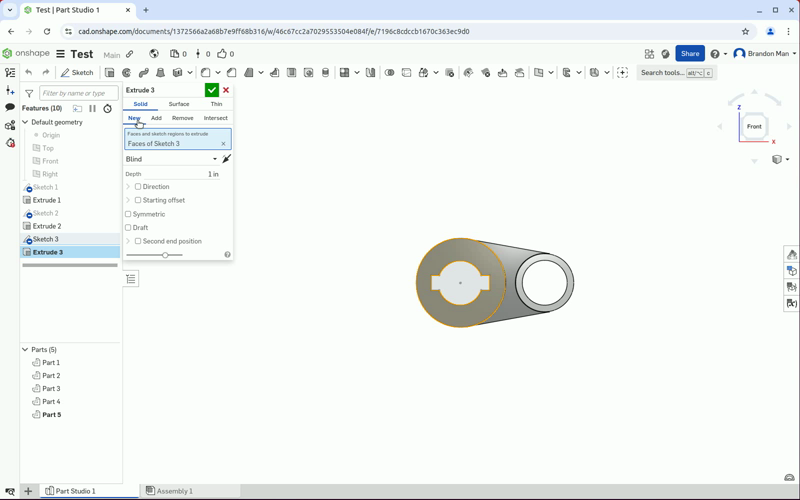
click(137, 120)
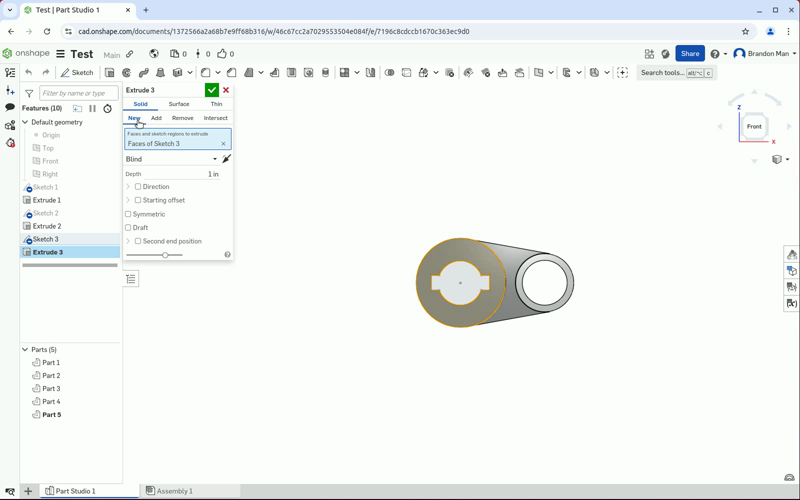
key(tab, 4)
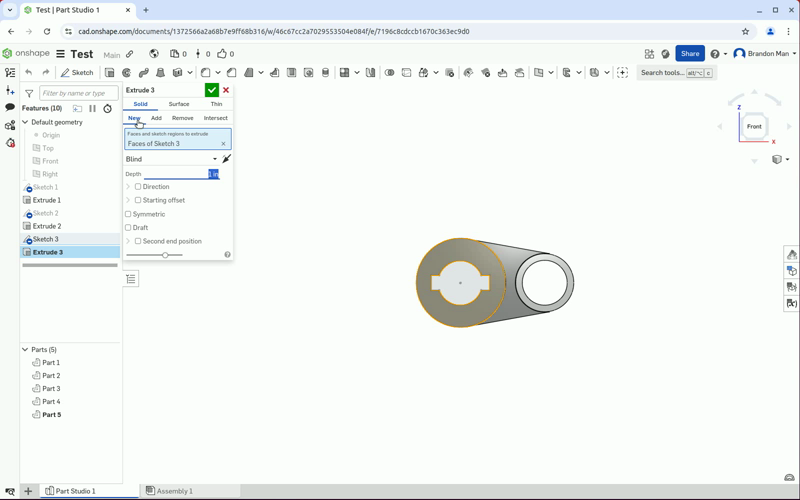
text(6.258)
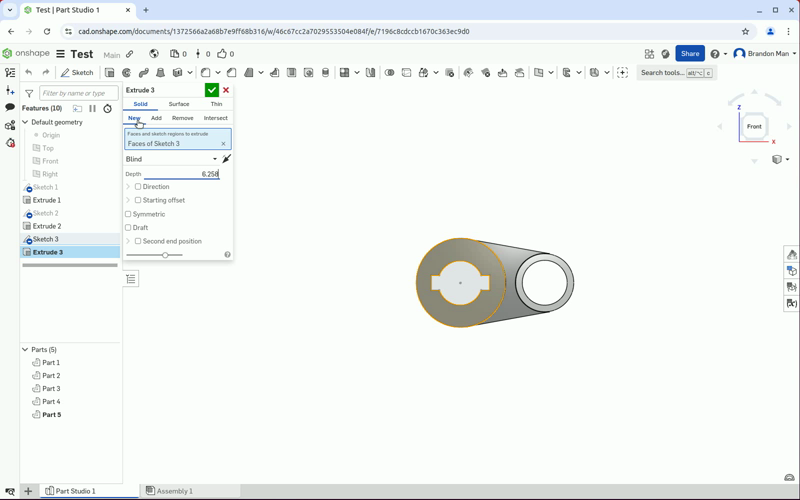
key(enter)
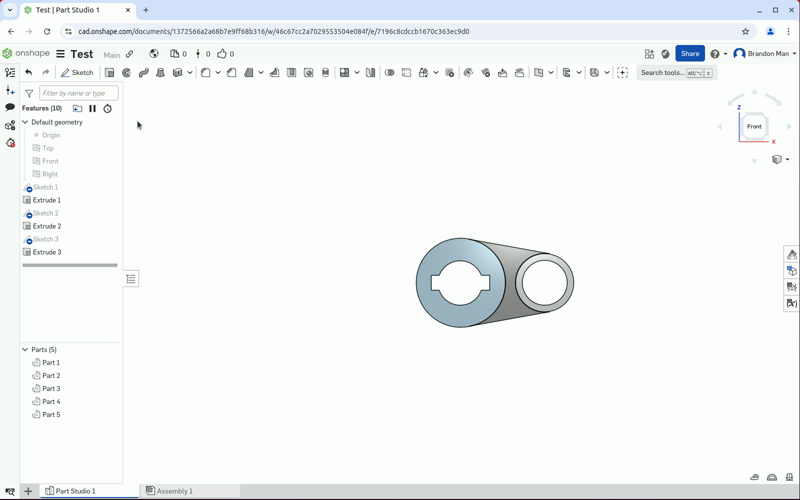
key(shift+h)
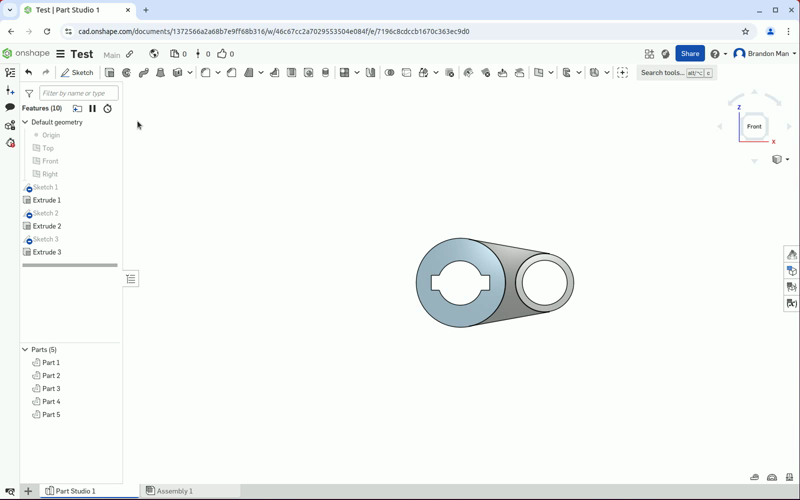
key(shift+h)
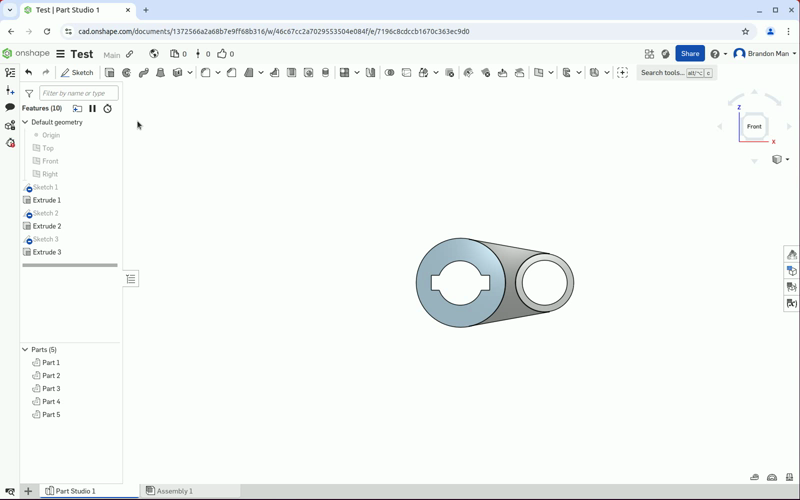
mouse_move(73, 189)
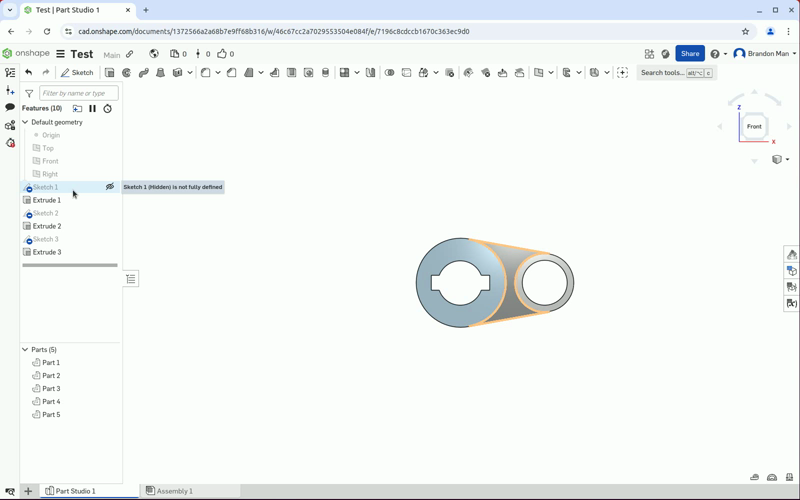
click(73, 189)
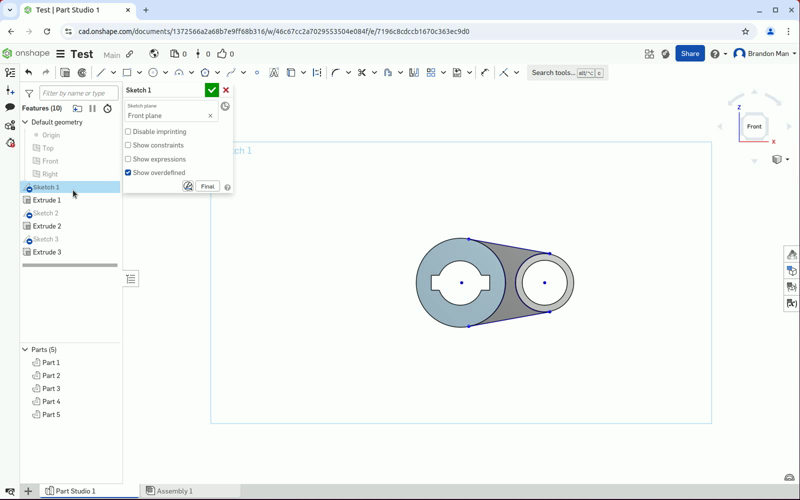
mouse_move(229, 92)
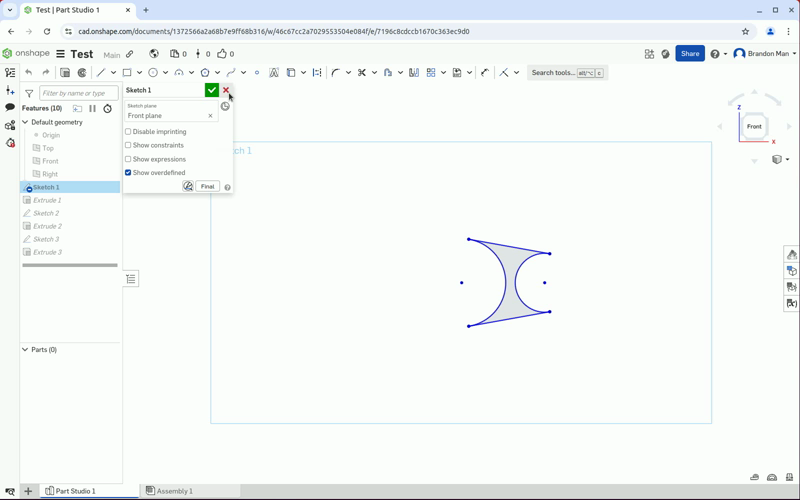
click(229, 92)
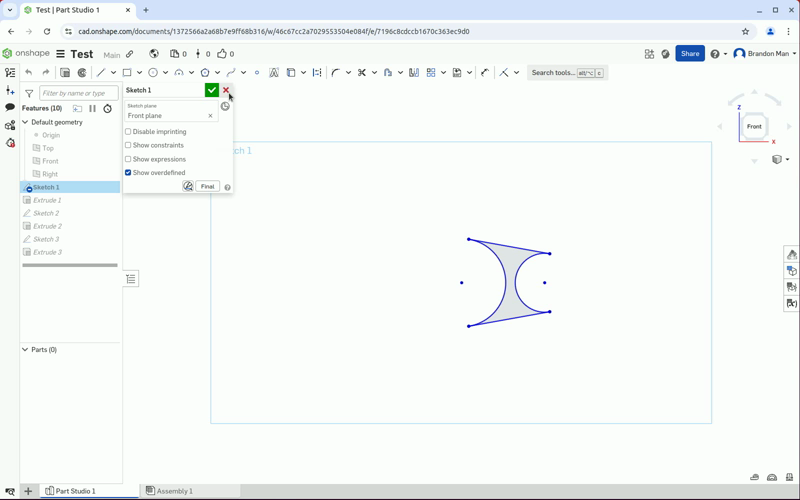
key(shift+s)
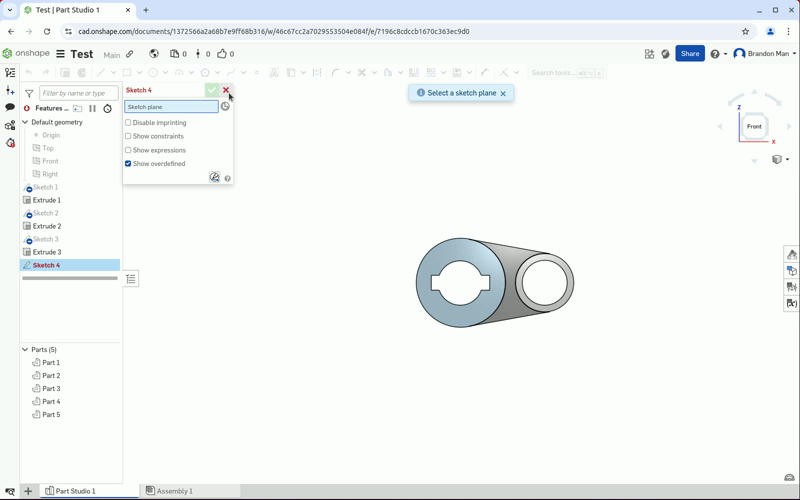
mouse_move(73, 163)
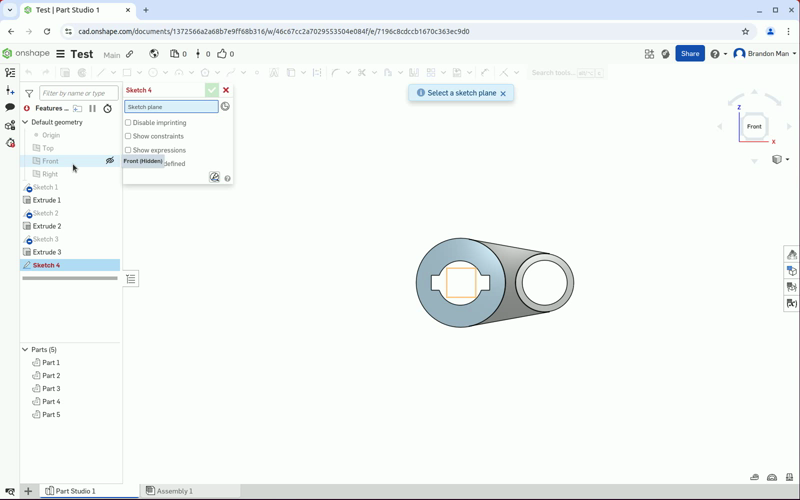
click(73, 163)
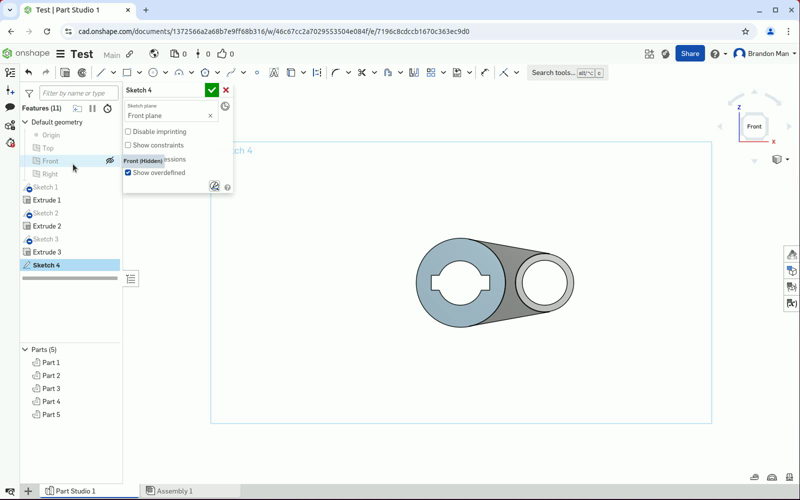
mouse_move(73, 352)
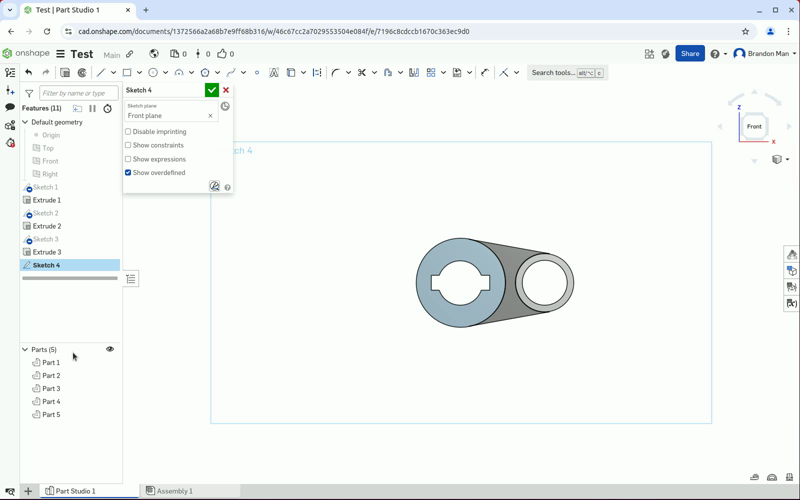
key(y)
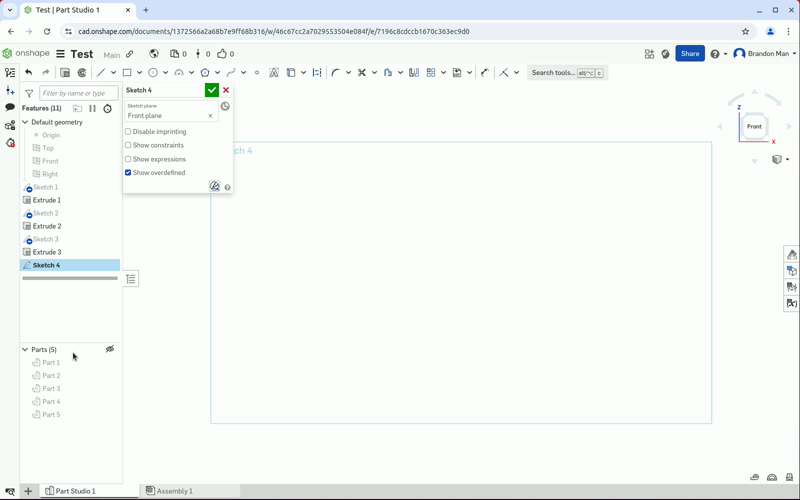
key(l)
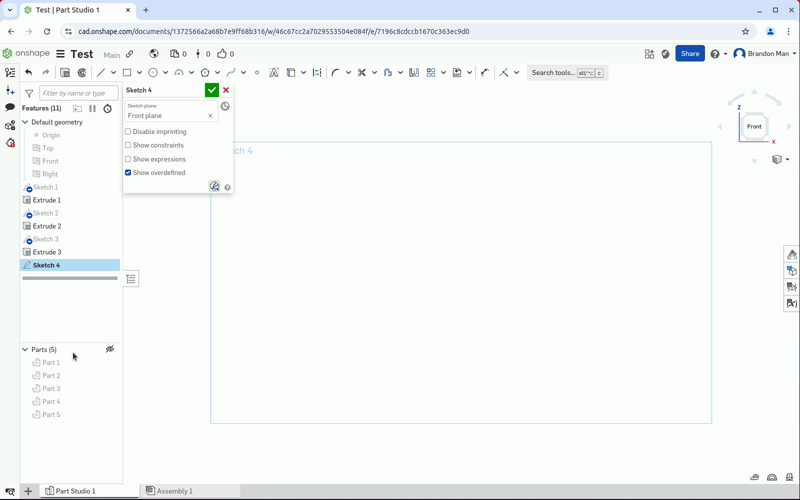
key_down(shift)
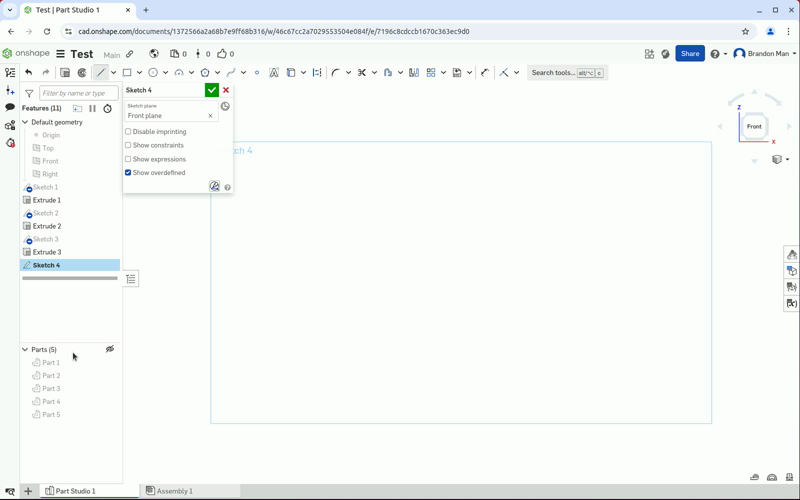
mouse_move(431, 290)
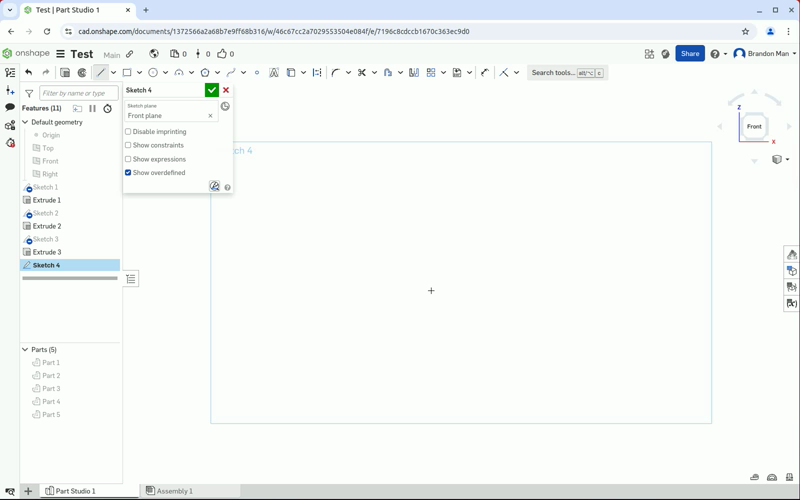
click(431, 290)
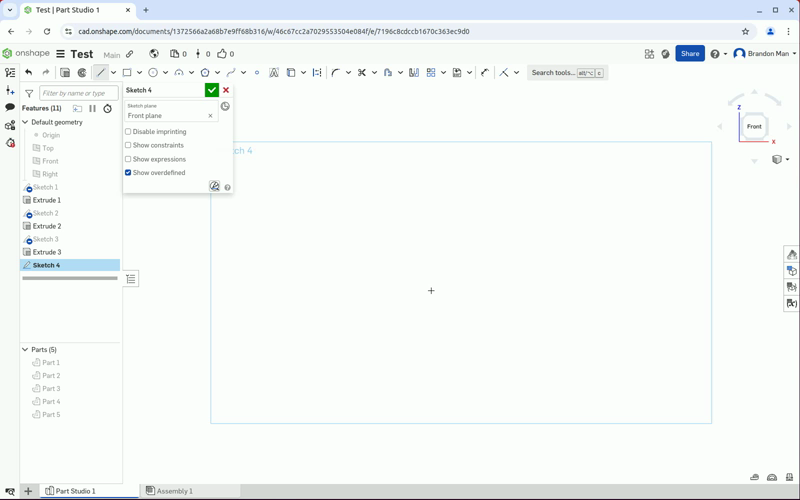
key_up(shift)
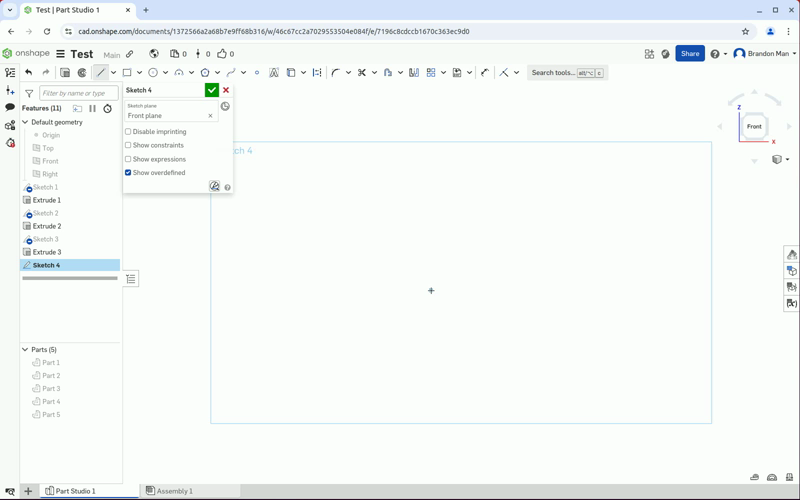
key_down(shift)
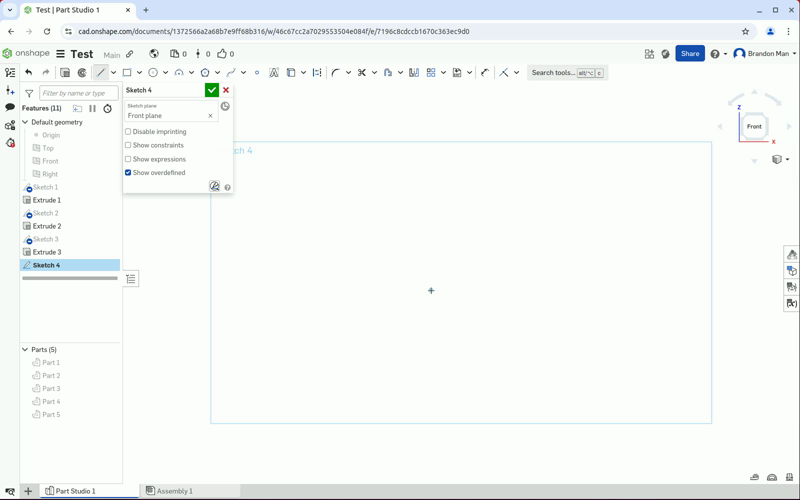
mouse_move(461, 290)
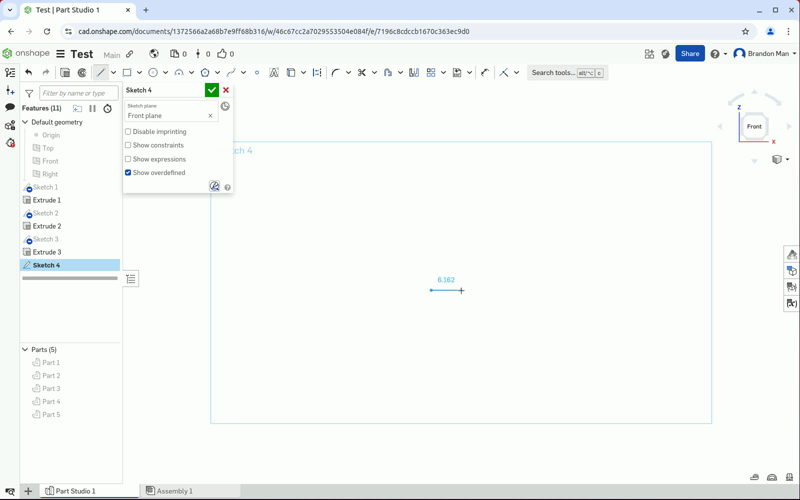
mouse_move(440, 290)
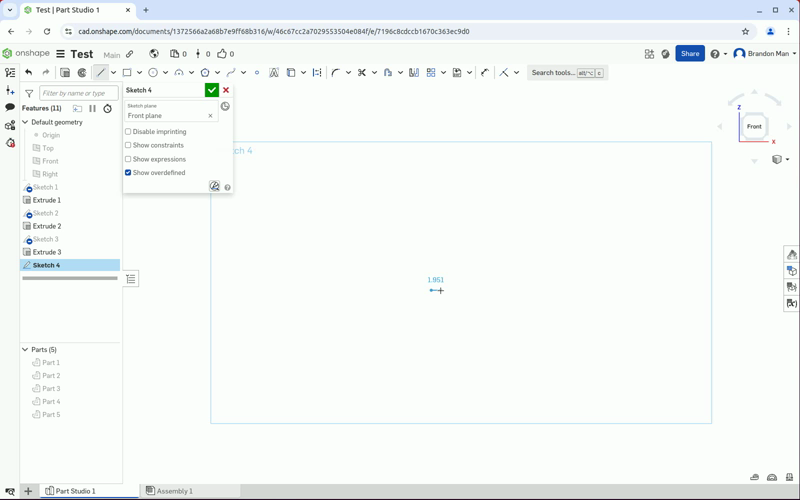
click(440, 290)
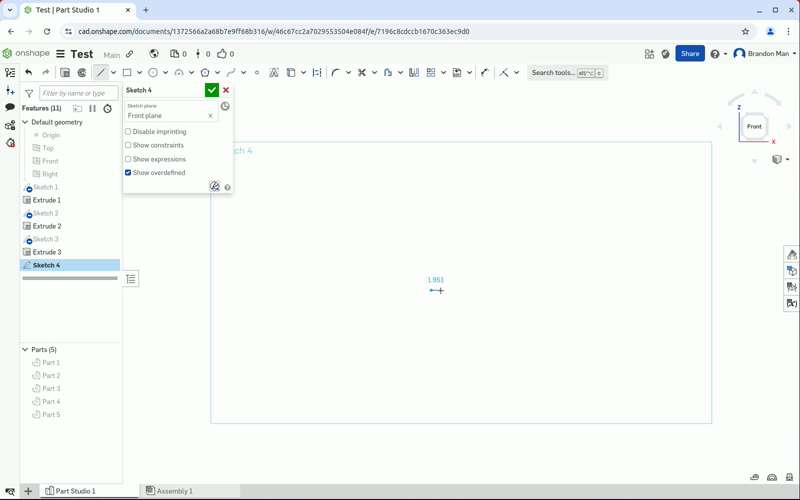
key_up(shift)
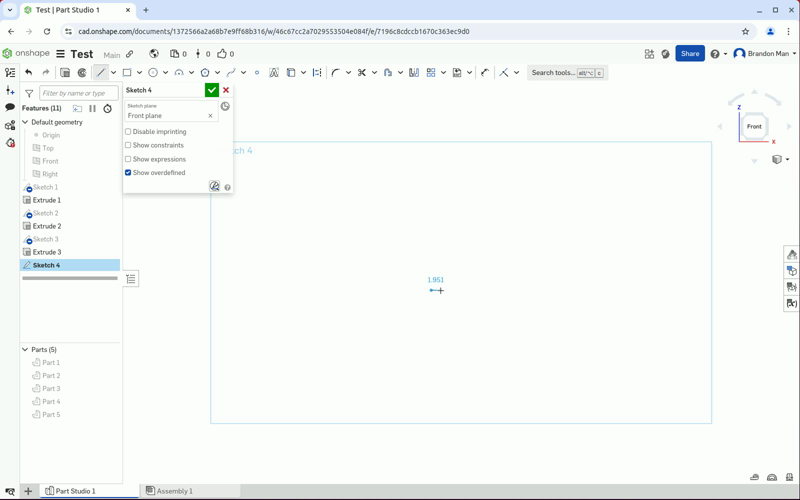
key(esc)
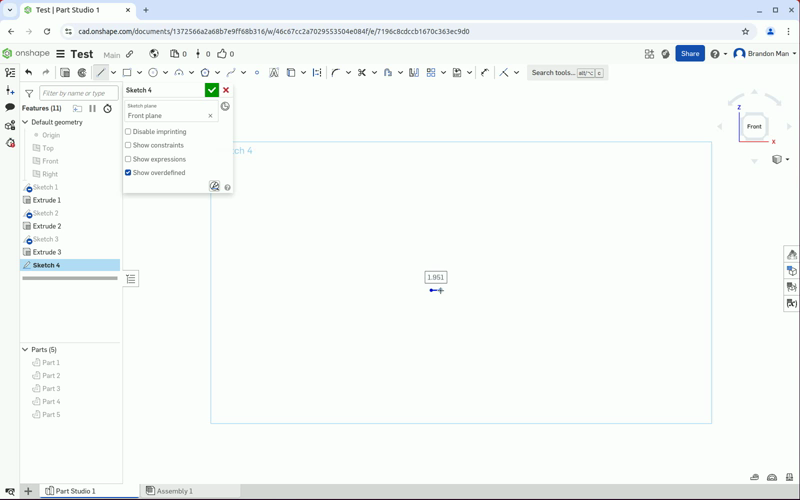
key(a)
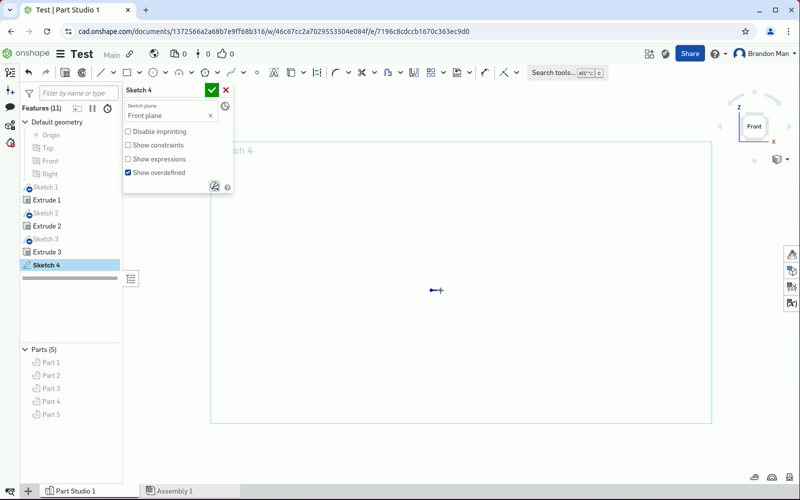
mouse_move(440, 290)
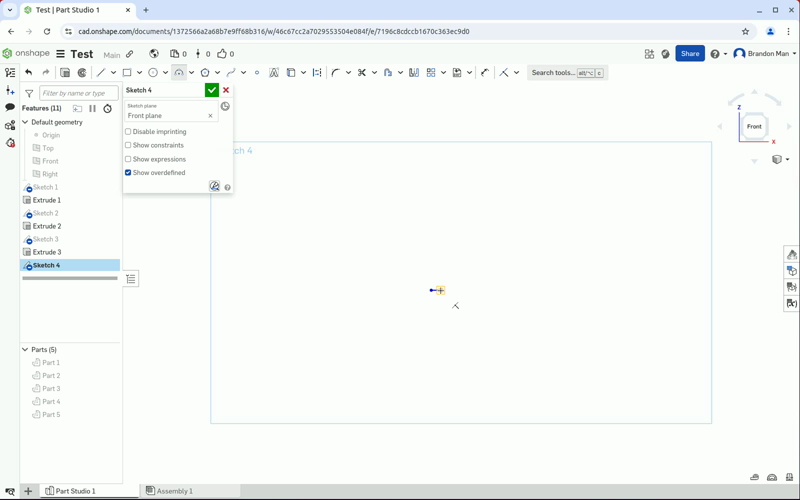
click(440, 290)
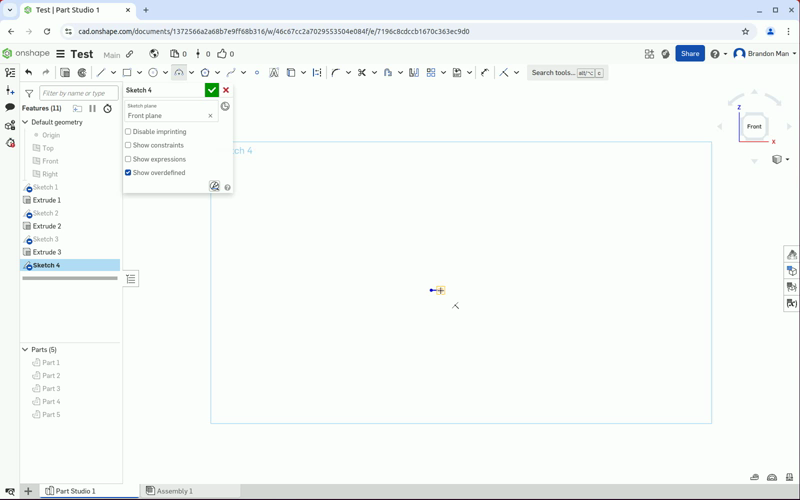
key_down(shift)
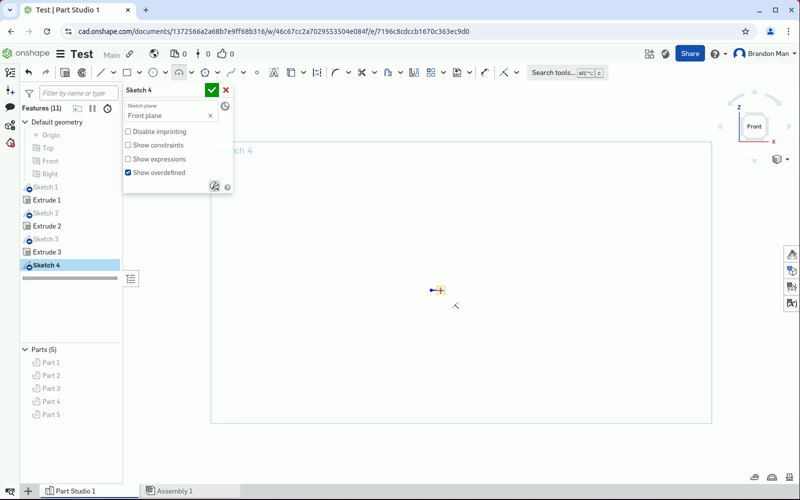
mouse_move(440, 273)
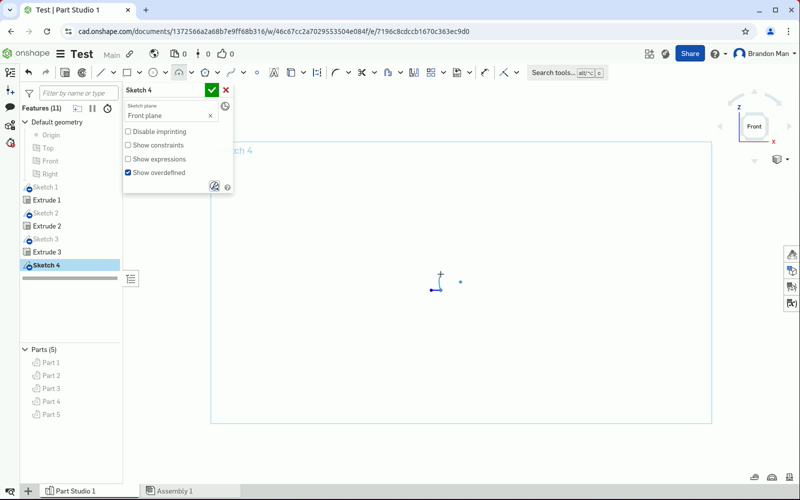
click(440, 273)
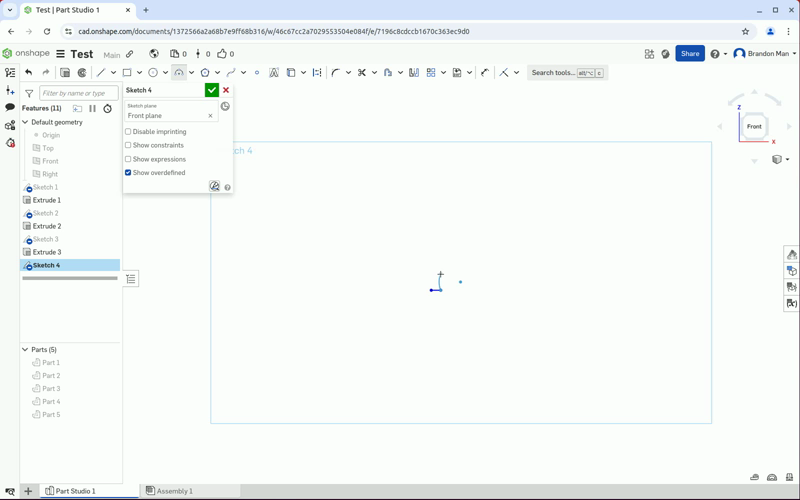
mouse_move(439, 281)
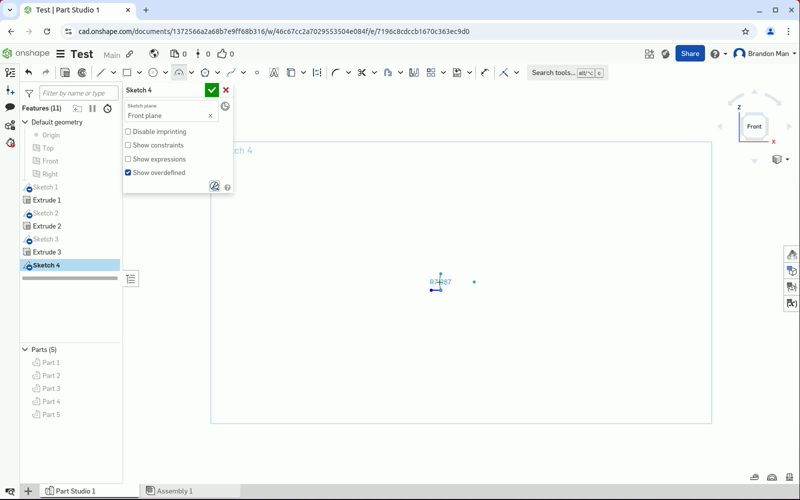
click(439, 281)
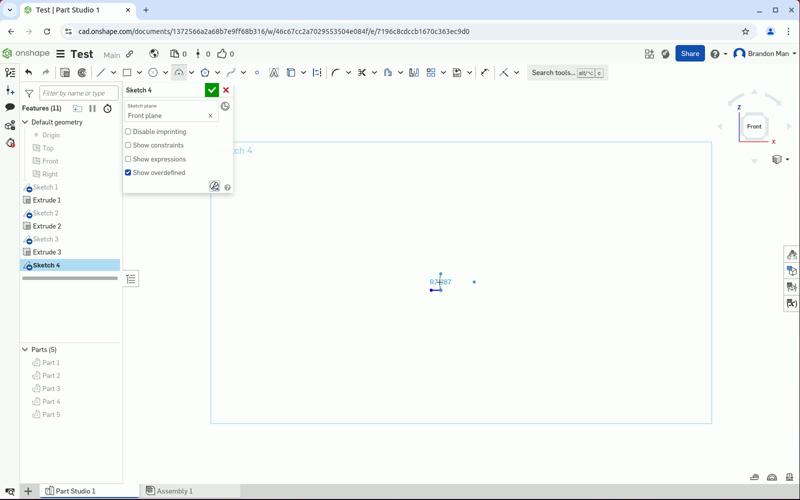
key_up(shift)
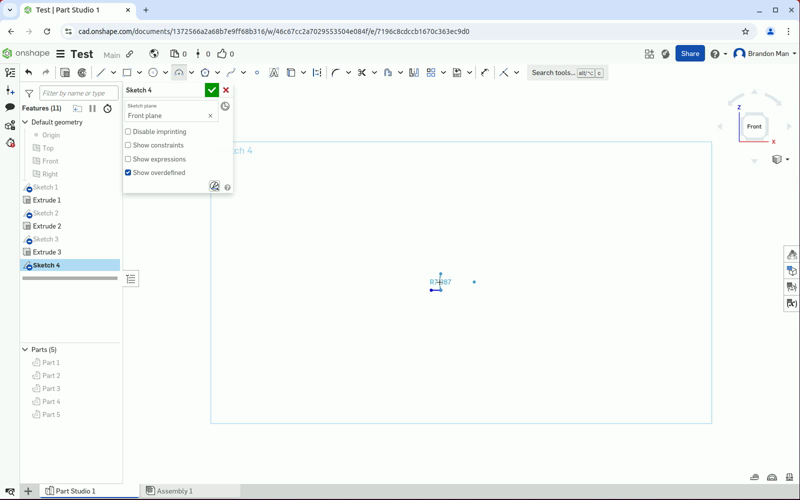
key(esc)
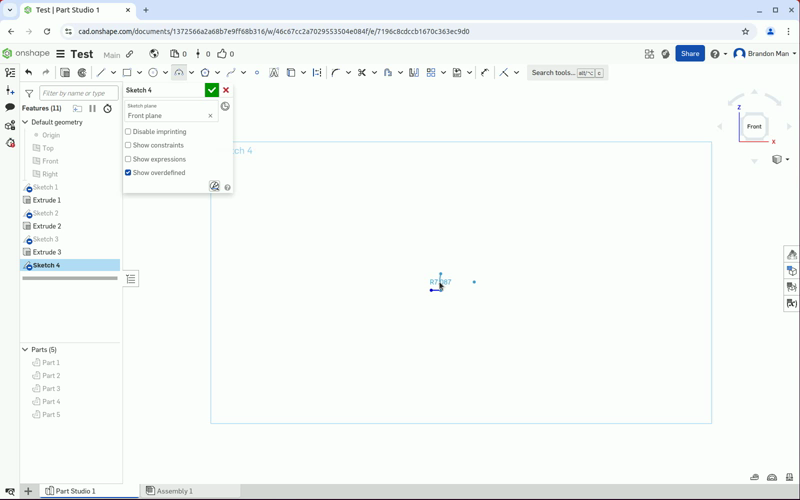
key(l)
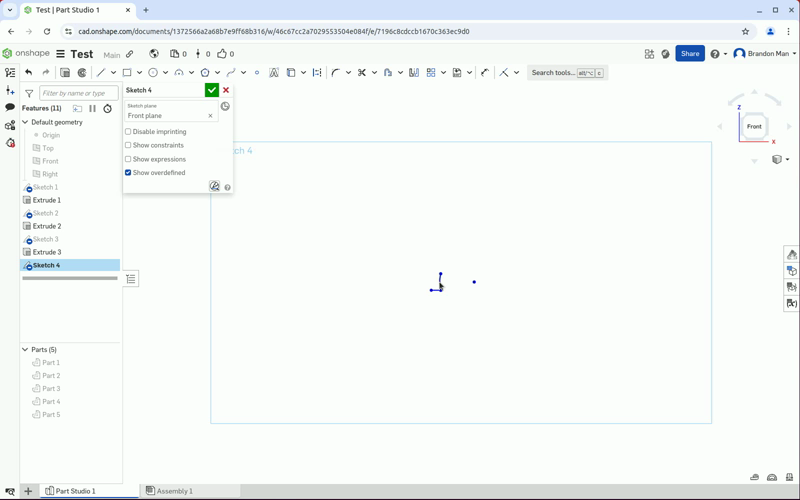
mouse_move(440, 273)
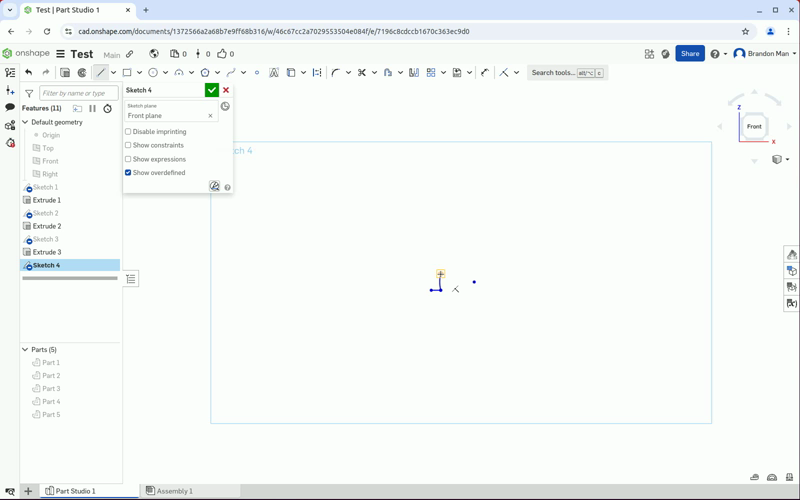
click(440, 273)
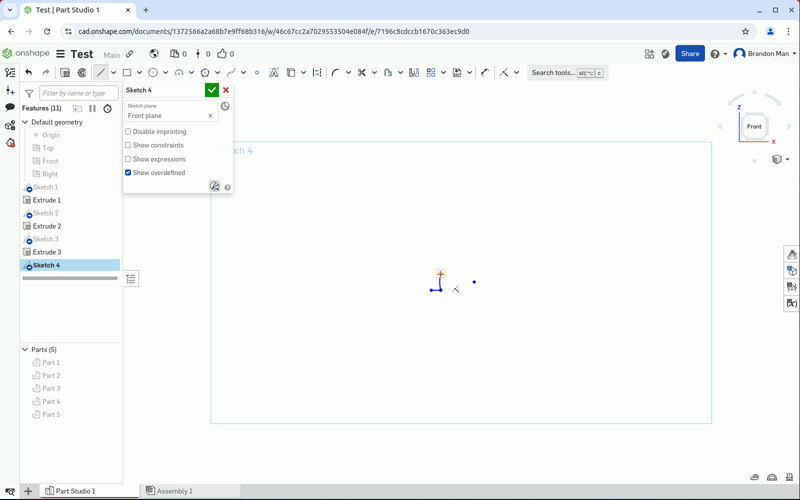
key_down(shift)
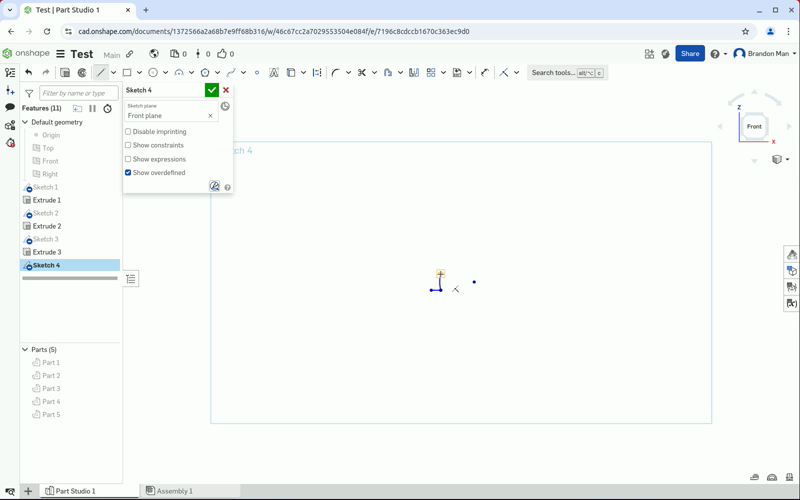
mouse_move(470, 273)
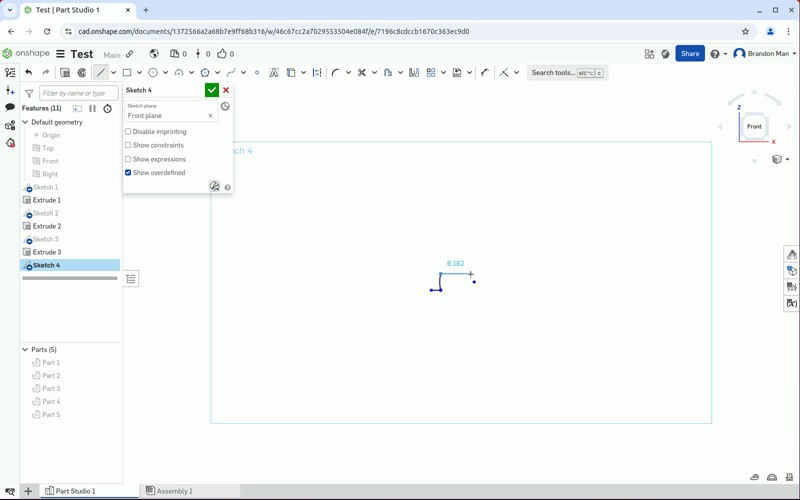
mouse_move(431, 273)
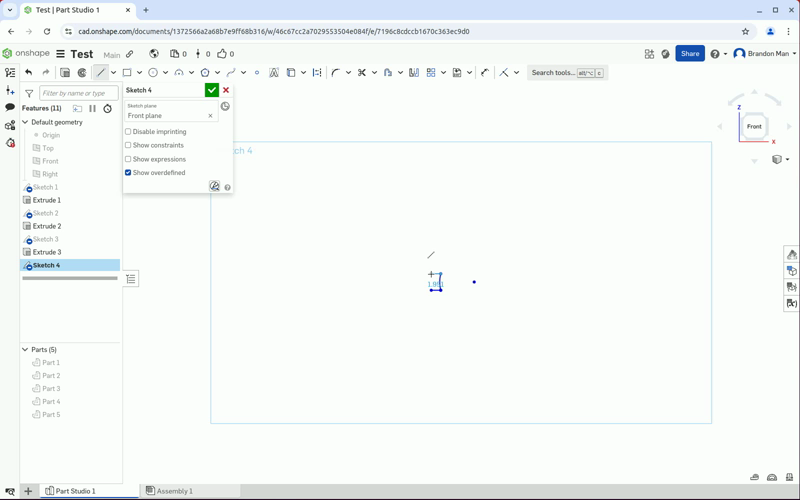
click(431, 273)
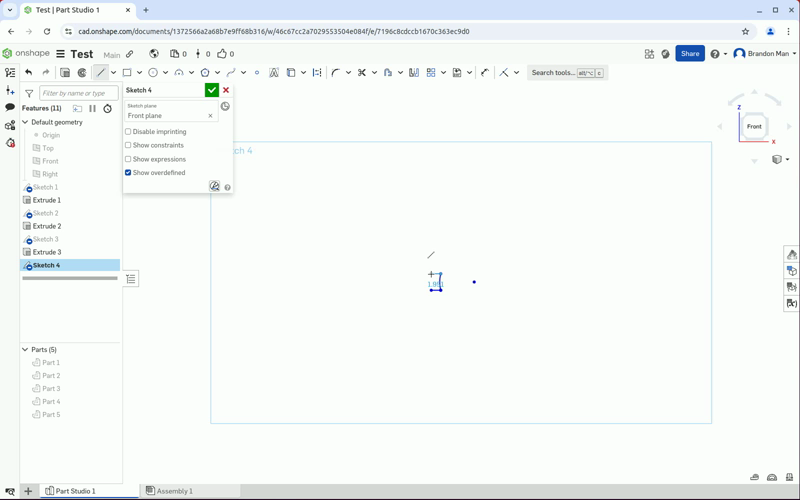
key_up(shift)
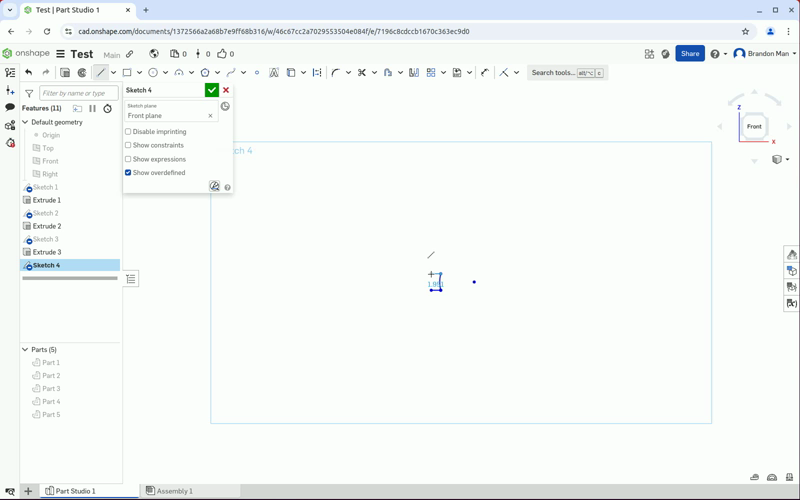
mouse_move(461, 273)
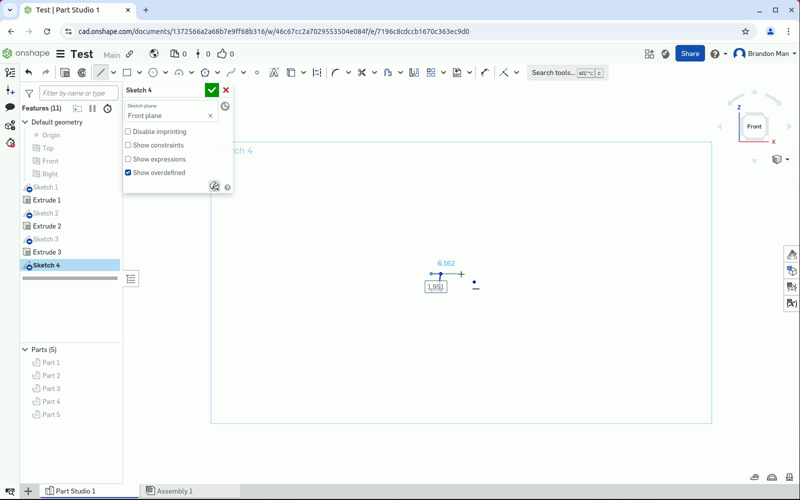
key_down(shift)
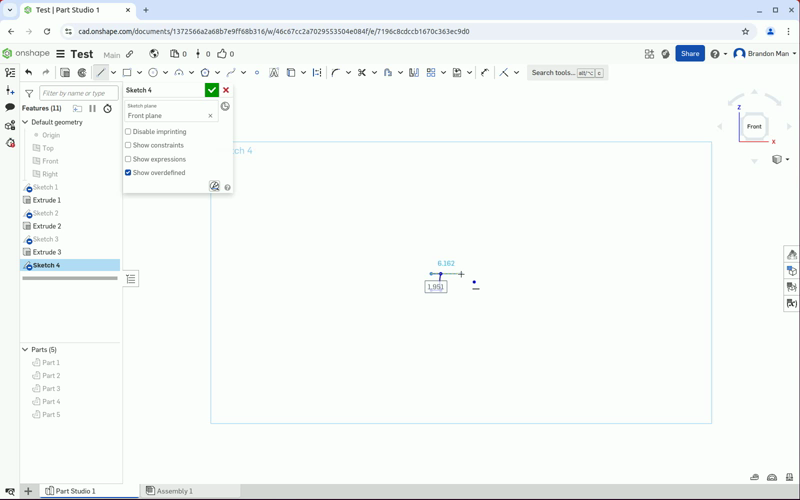
mouse_move(431, 290)
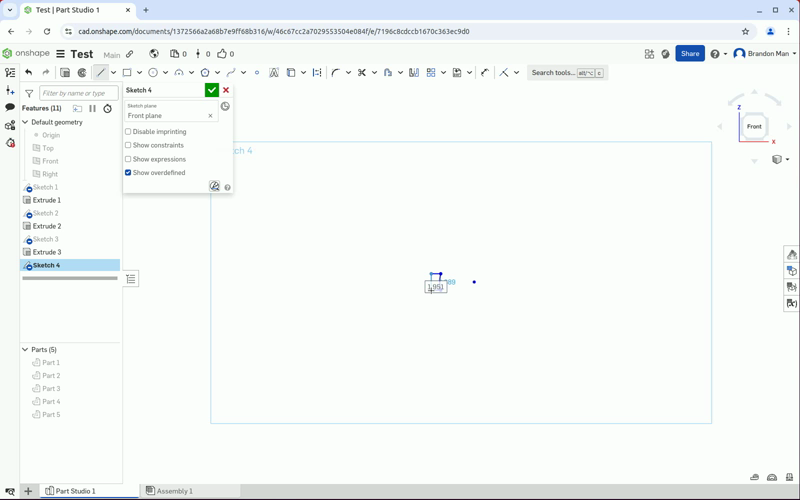
key_up(shift)
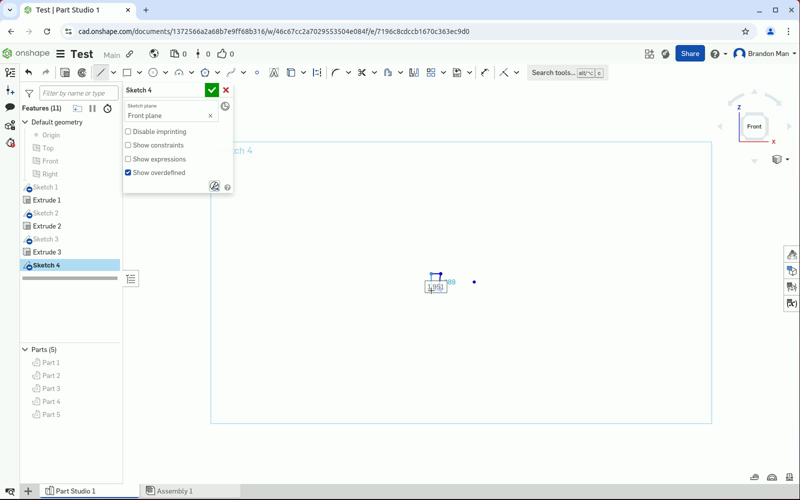
click(431, 290)
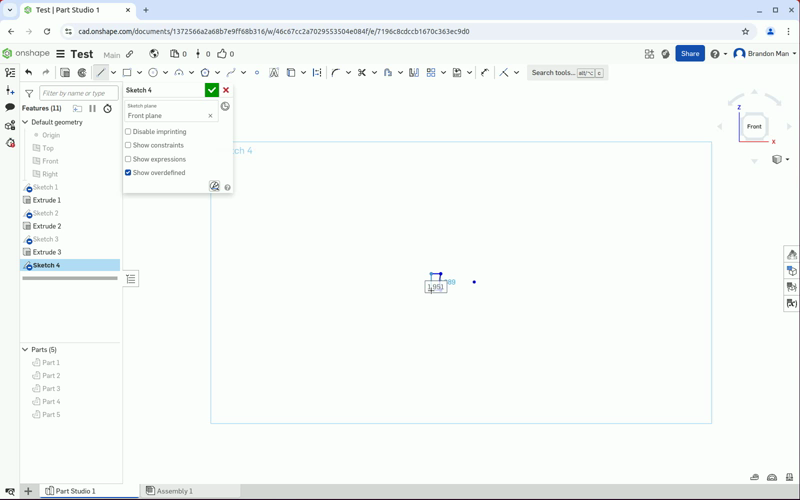
key(esc)
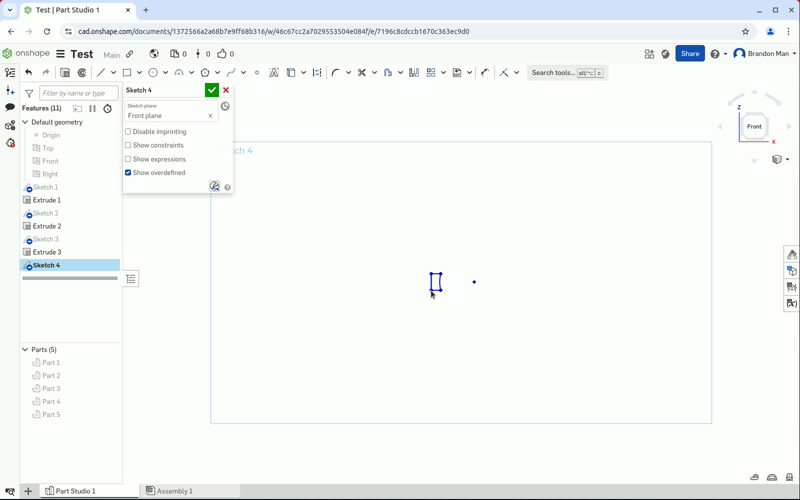
mouse_move(439, 274)
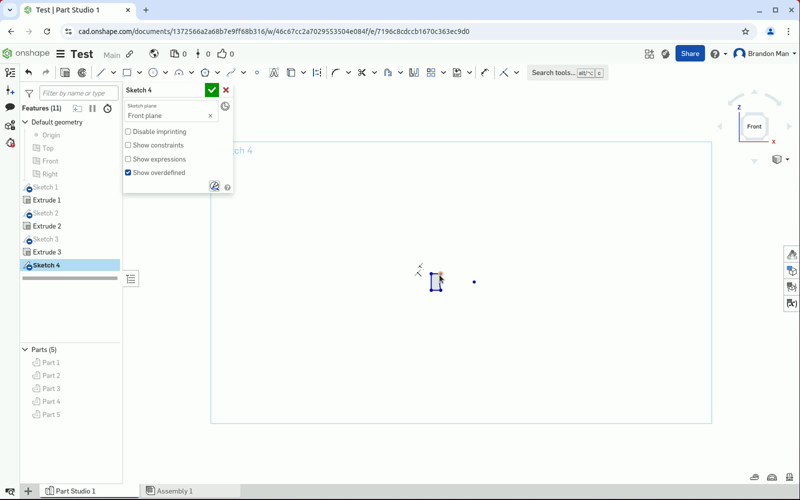
scroll(6)
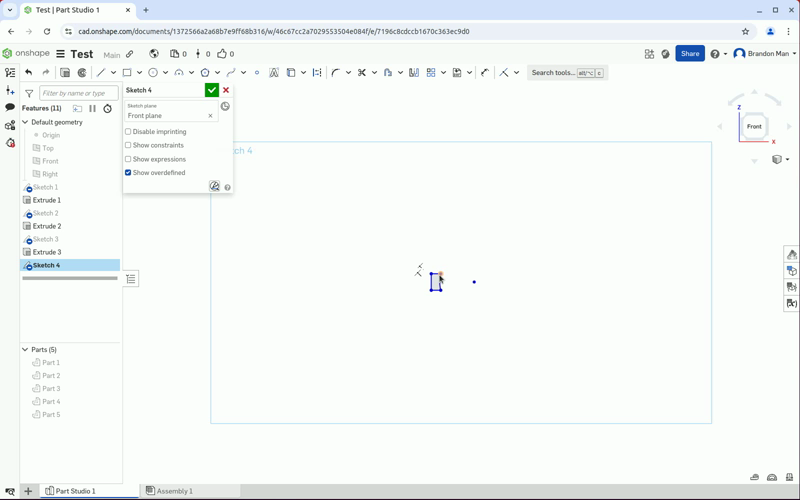
scroll(6)
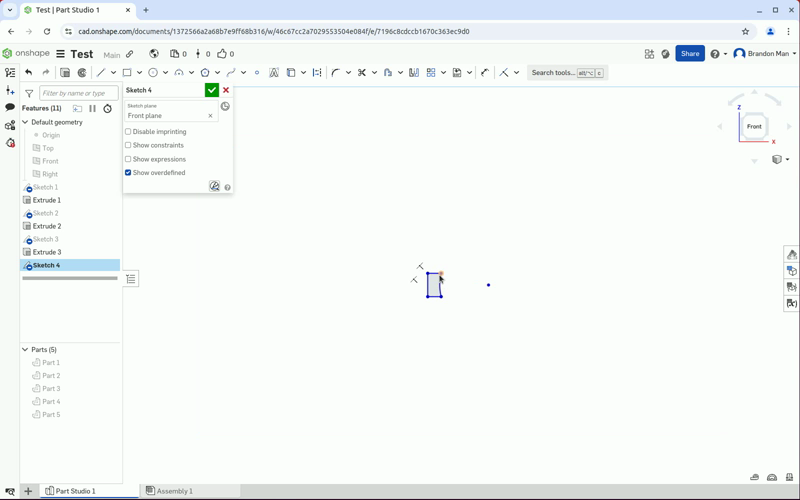
scroll(6)
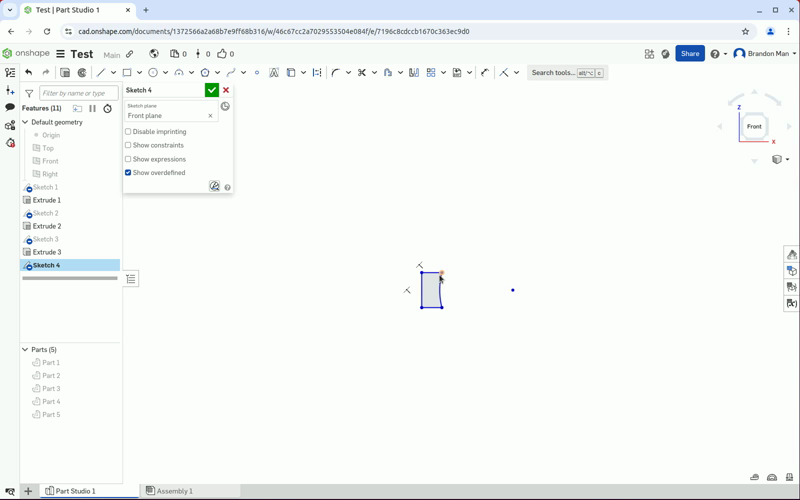
scroll(6)
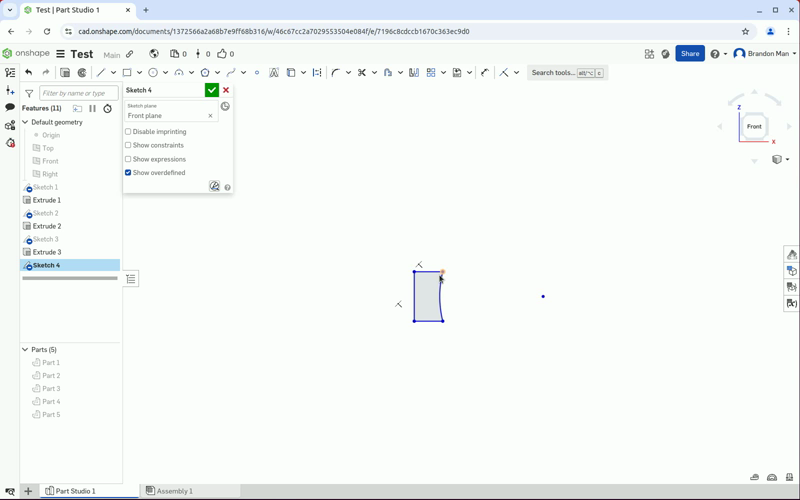
scroll(6)
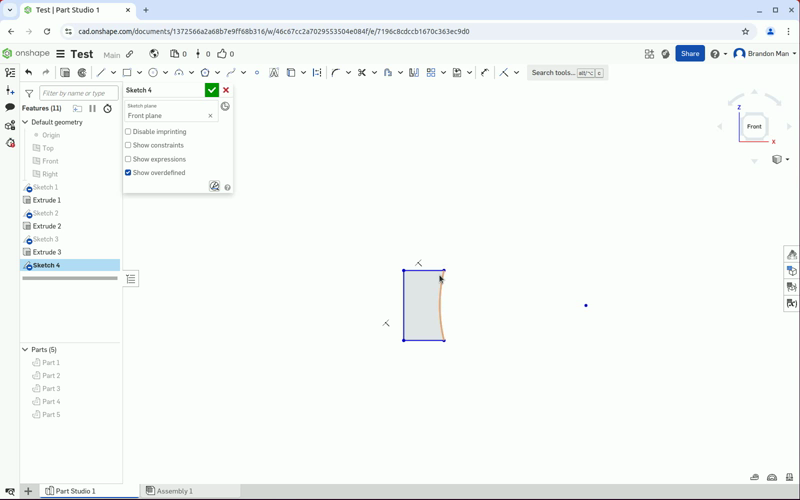
scroll(6)
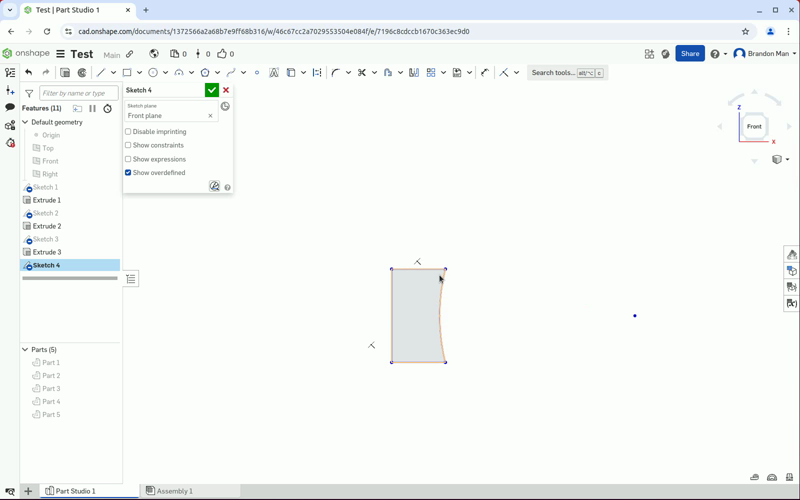
scroll(6)
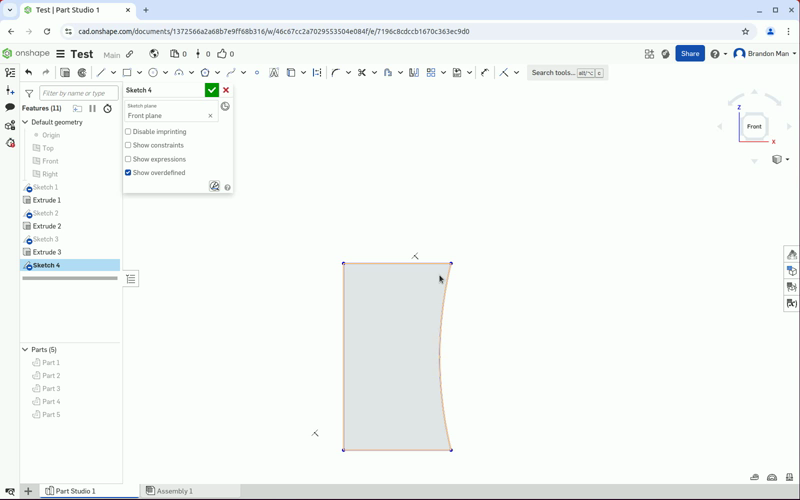
click(439, 274)
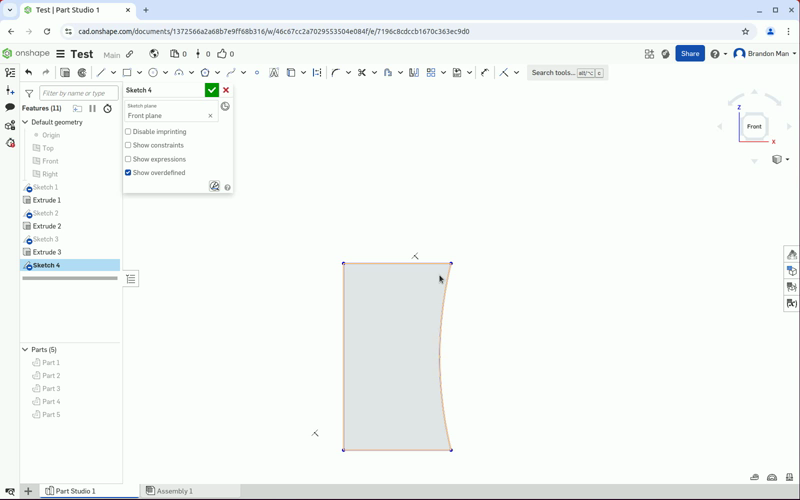
scroll(-6)
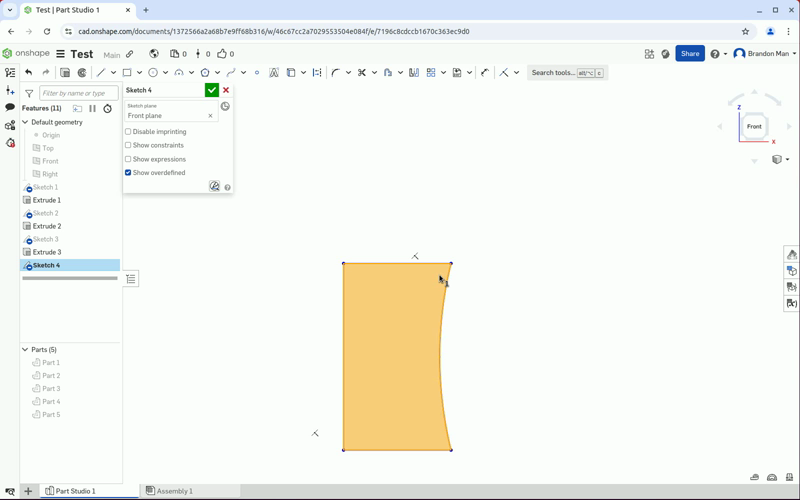
scroll(-6)
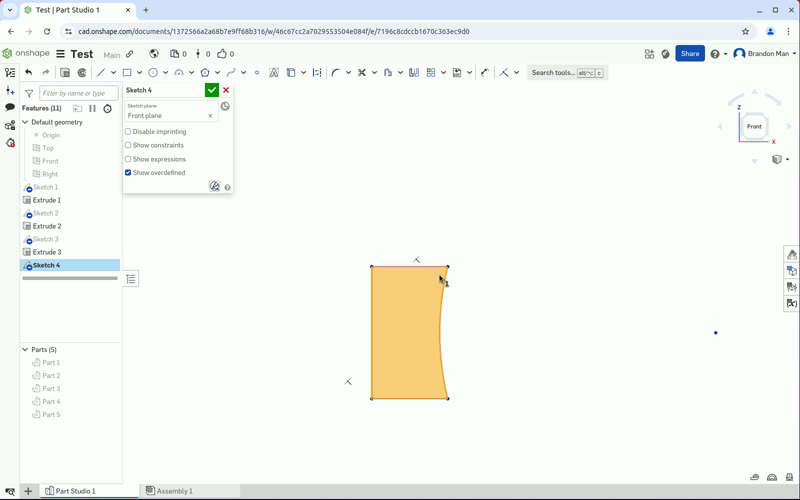
scroll(-6)
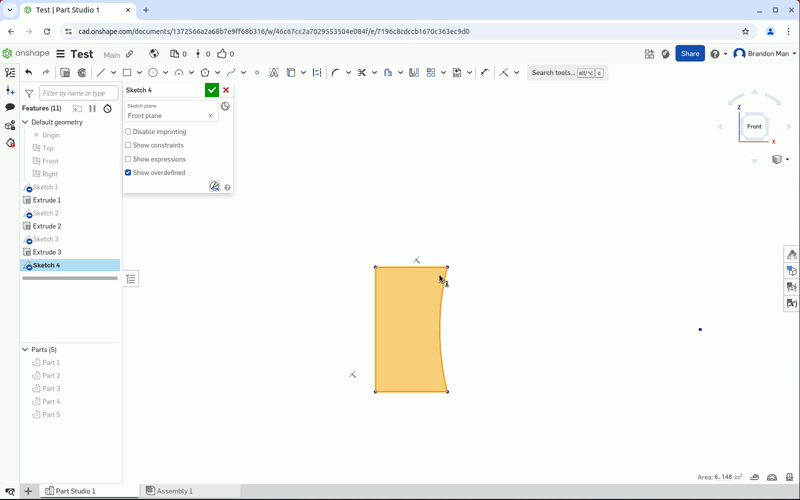
scroll(-6)
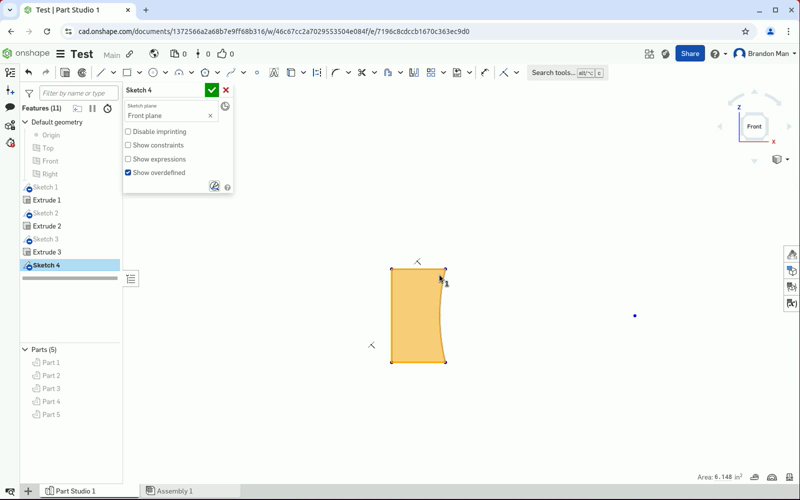
scroll(-6)
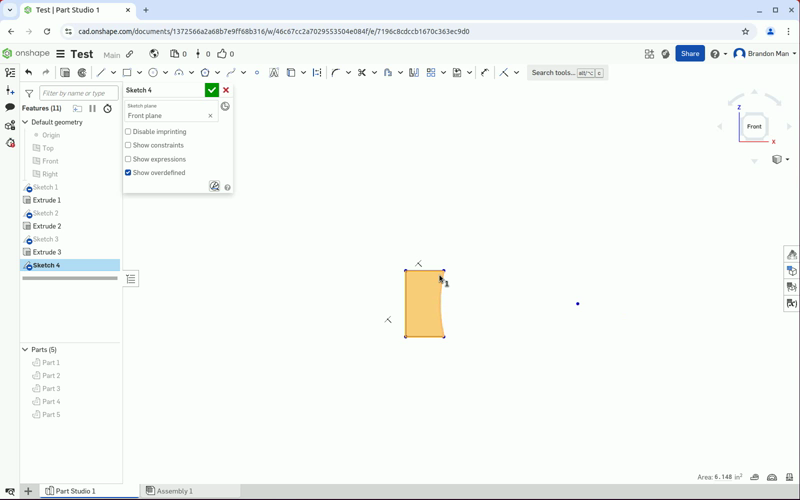
scroll(-6)
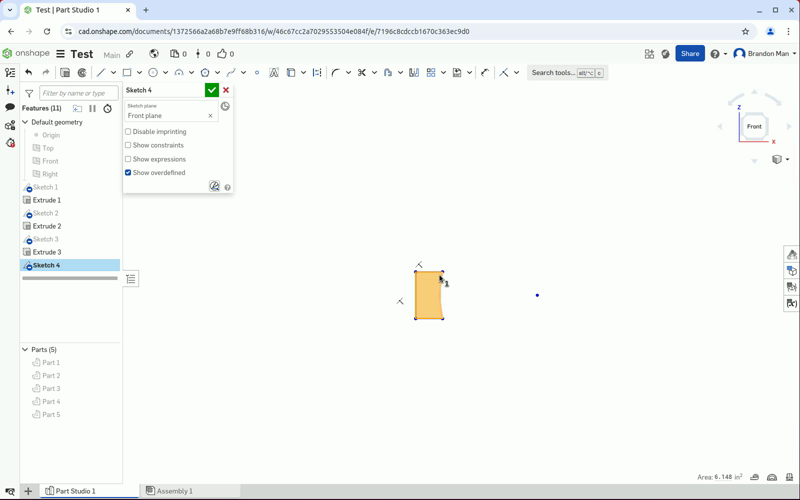
scroll(-6)
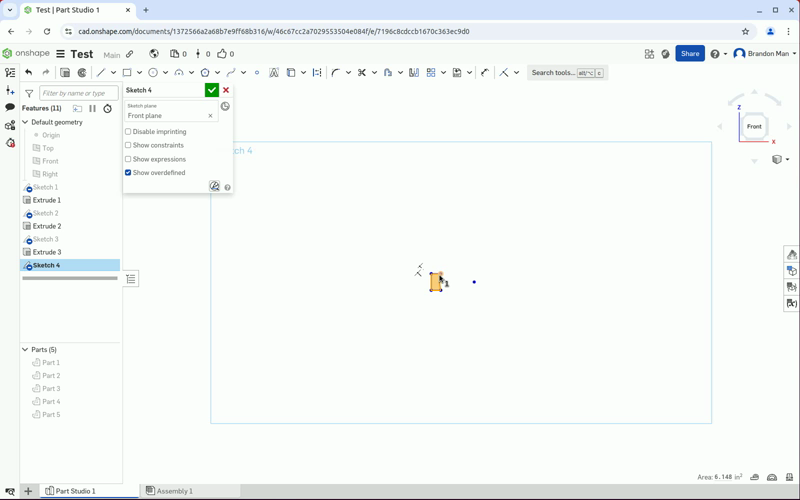
mouse_move(73, 352)
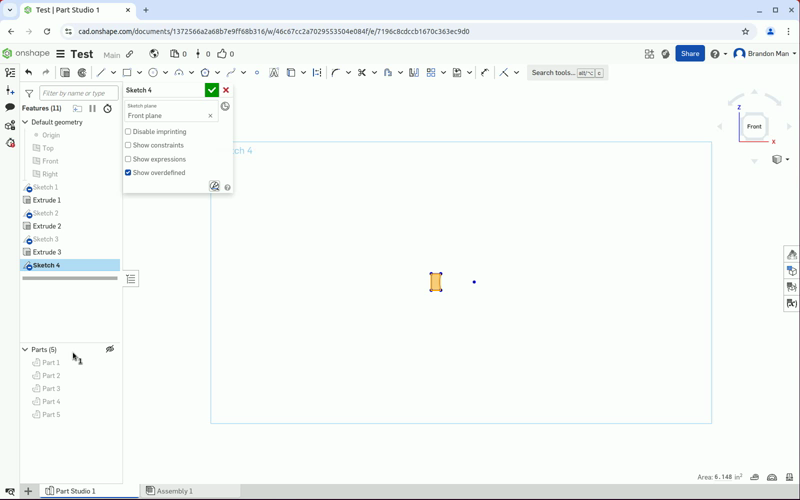
key(shift+y)
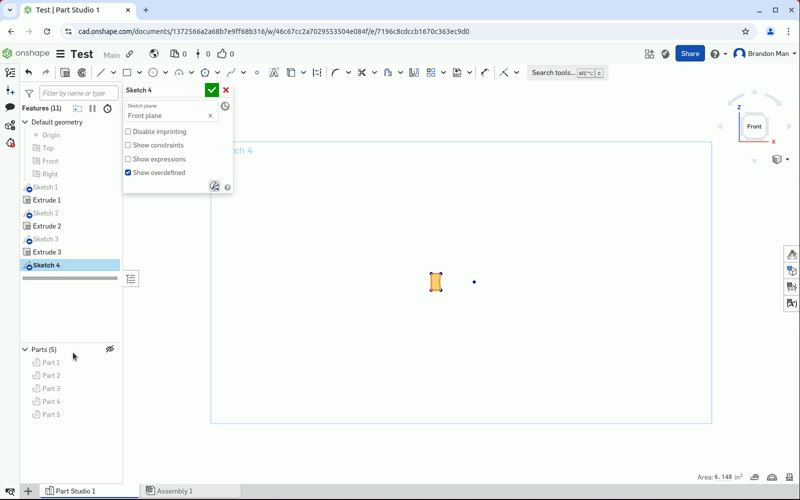
key(shift+e)
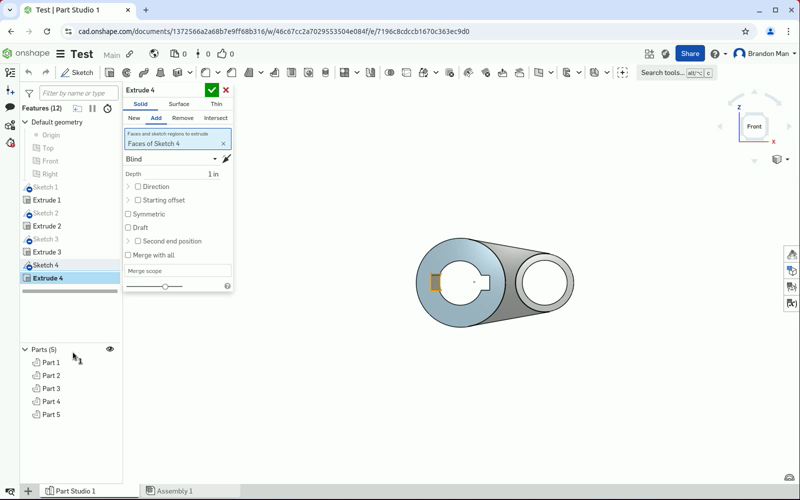
mouse_move(143, 106)
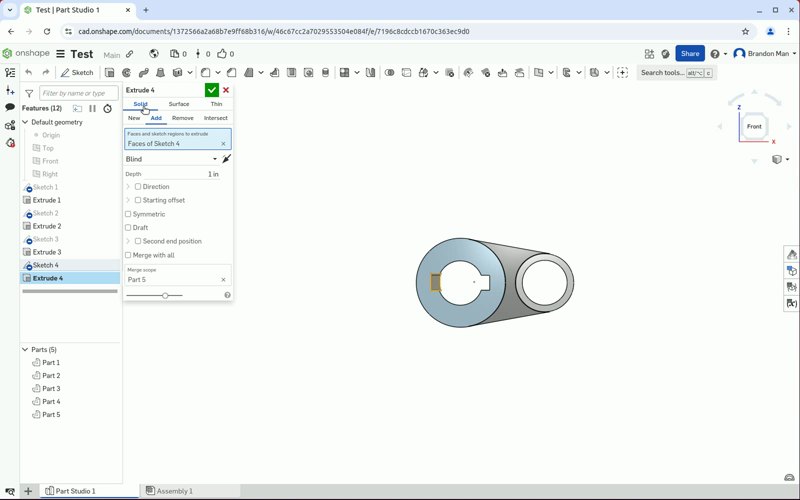
click(143, 106)
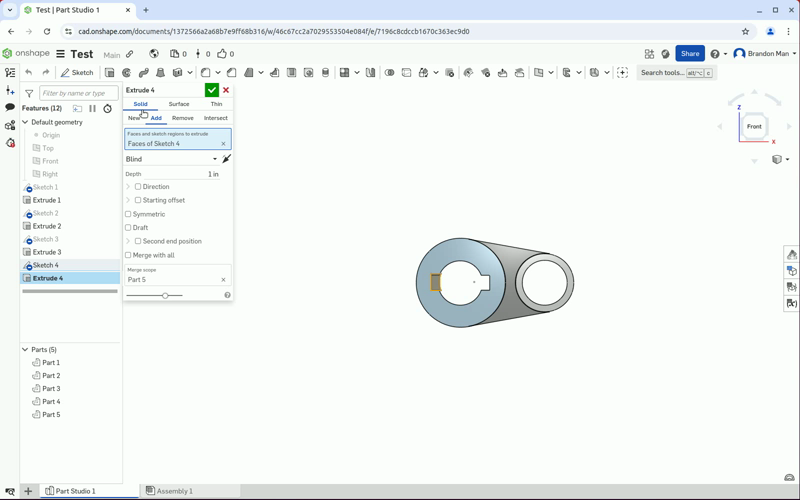
mouse_move(137, 120)
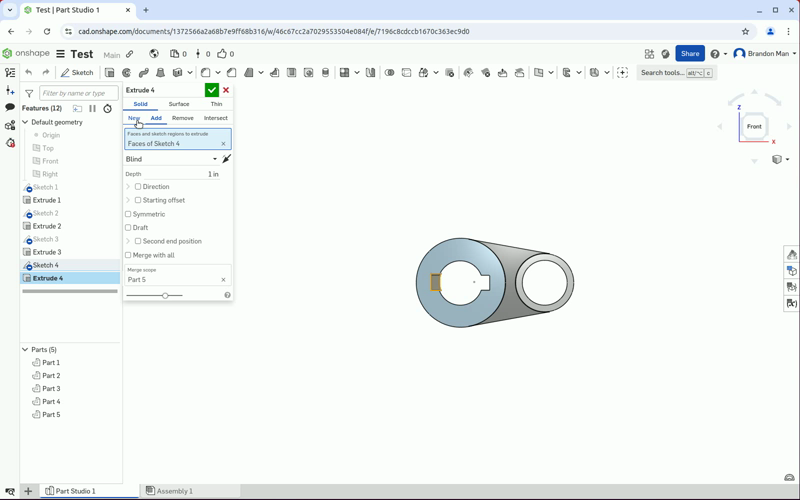
click(137, 120)
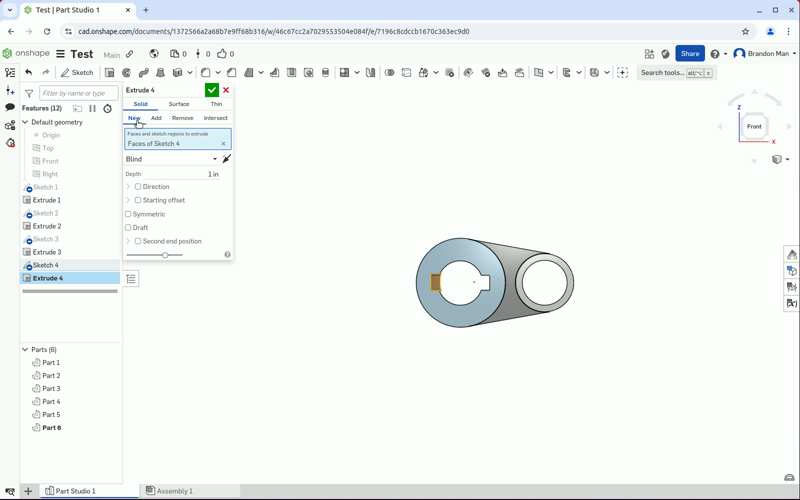
key(tab, 4)
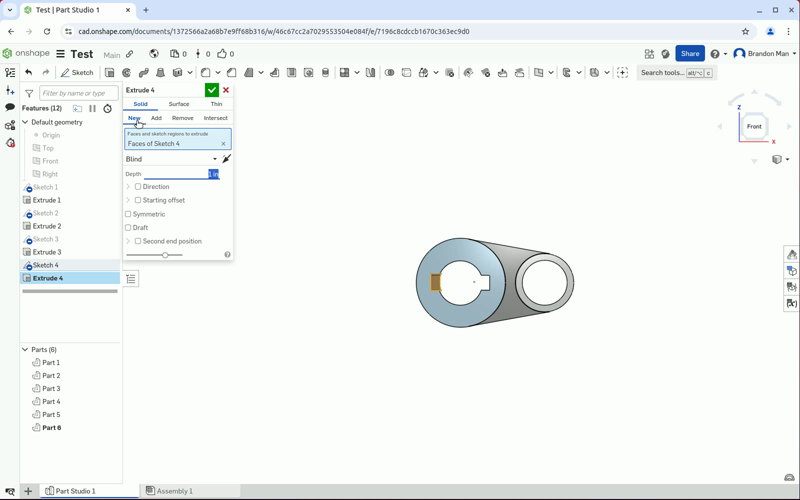
text(6.258)
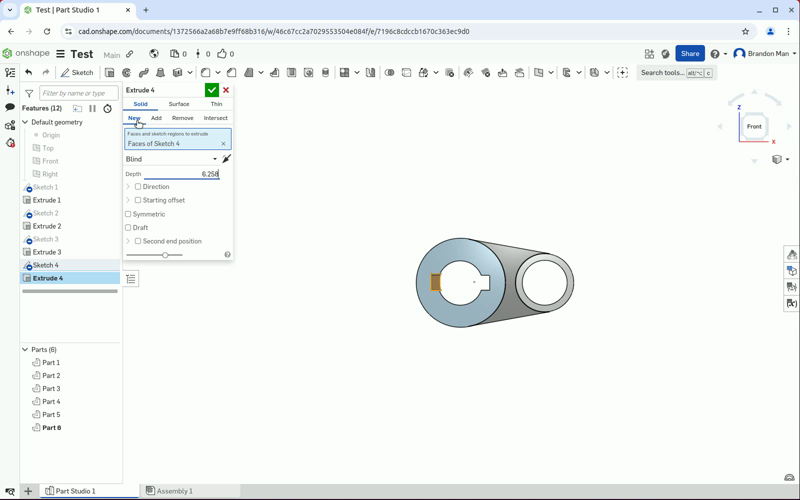
key(enter)
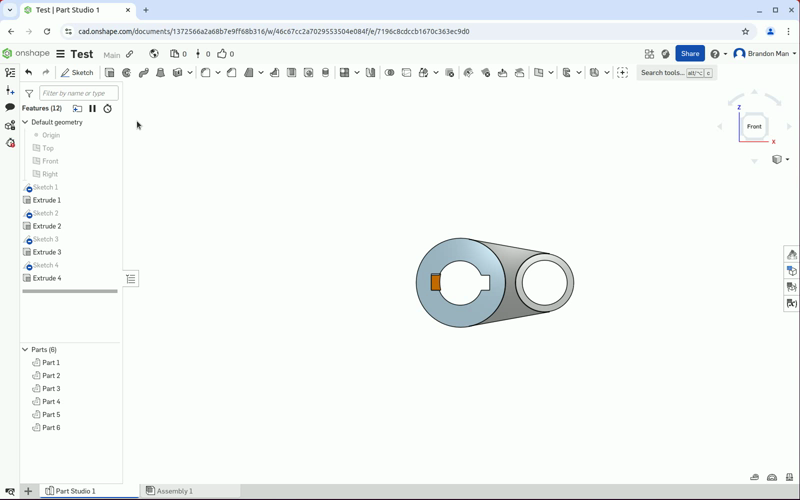
key(shift+h)
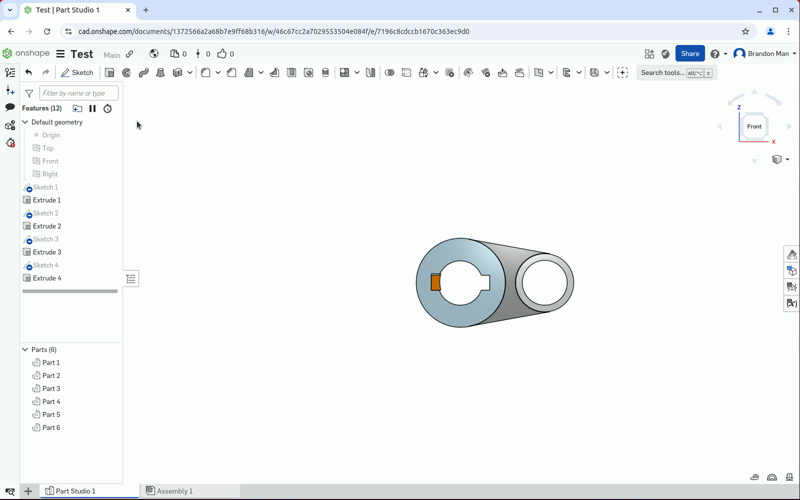
key(shift+h)
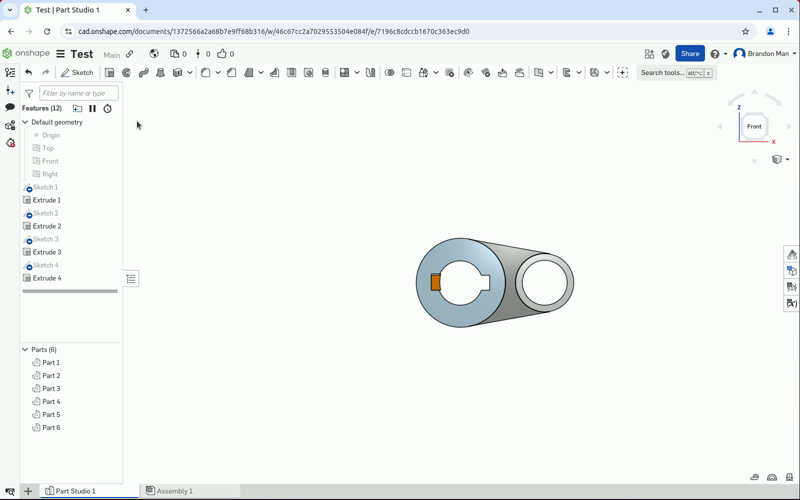
mouse_move(73, 189)
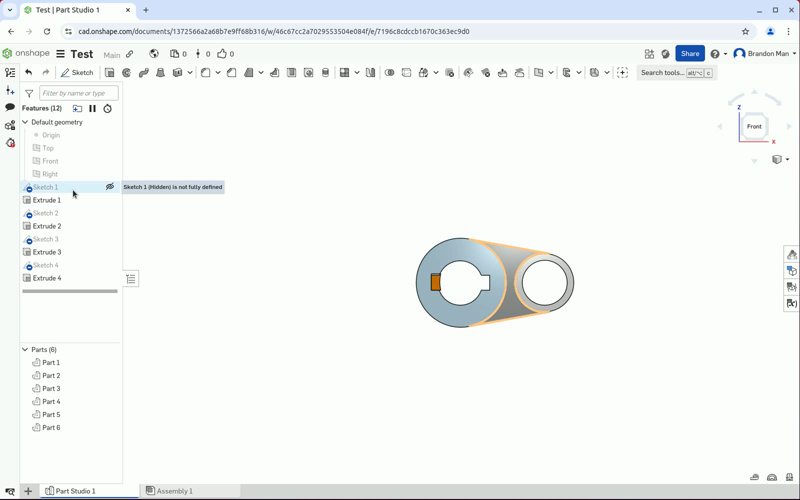
click(73, 189)
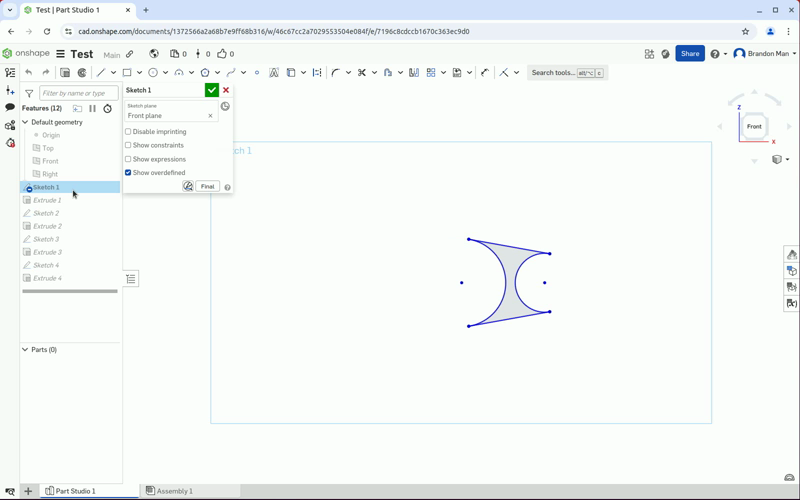
mouse_move(229, 92)
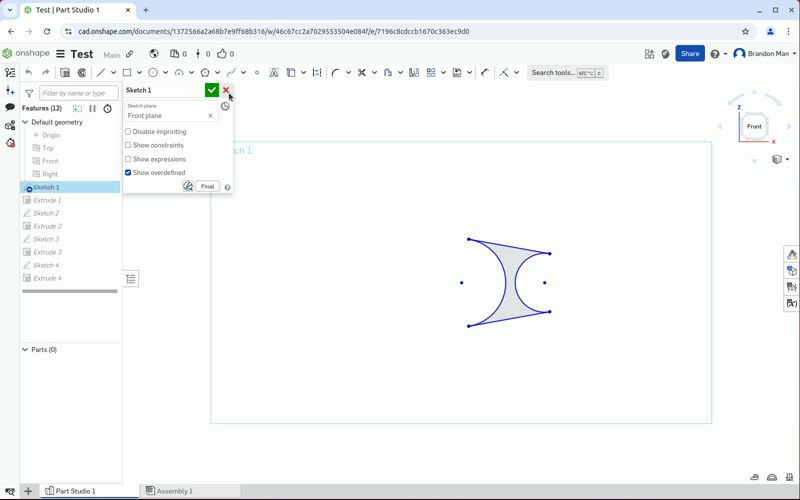
click(229, 92)
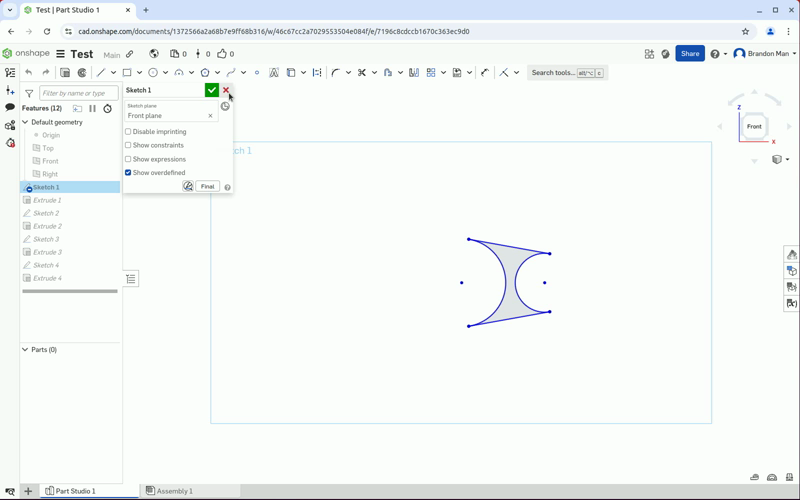
key(shift+s)
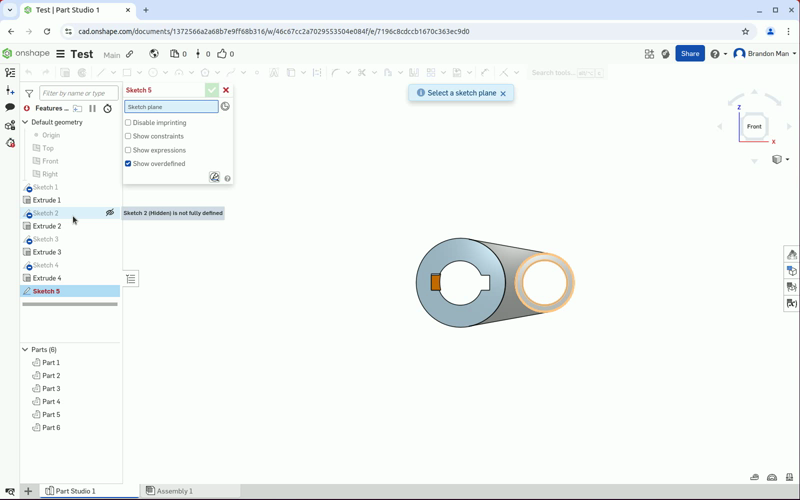
scroll(3)
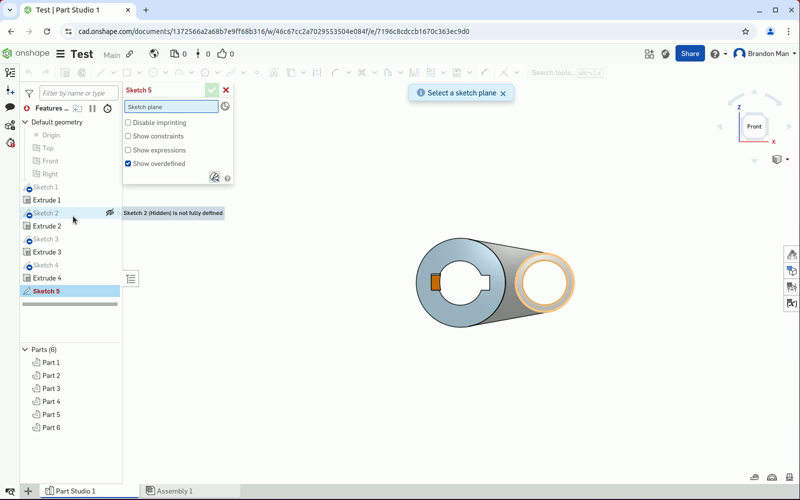
mouse_move(73, 163)
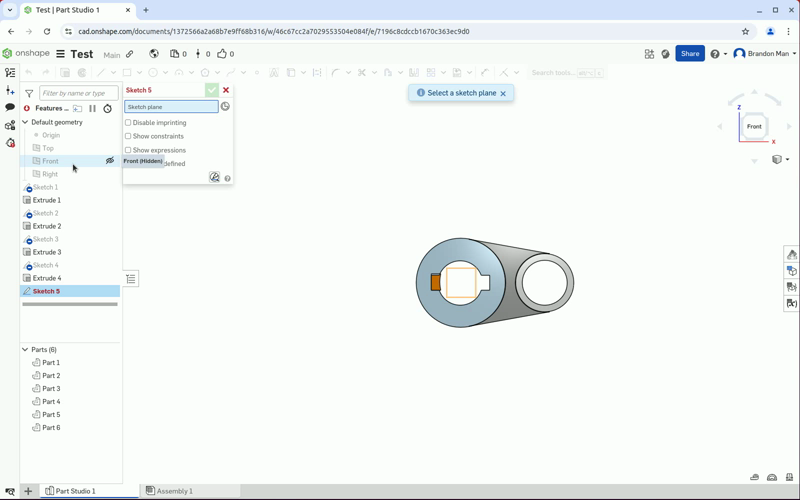
click(73, 163)
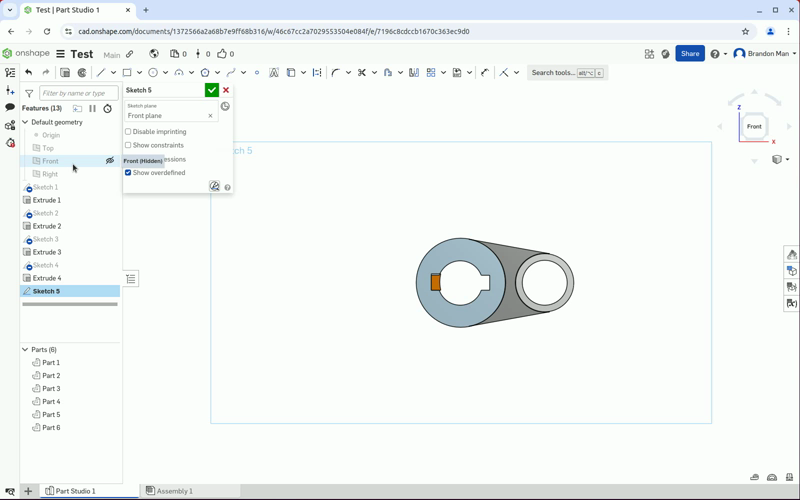
mouse_move(73, 352)
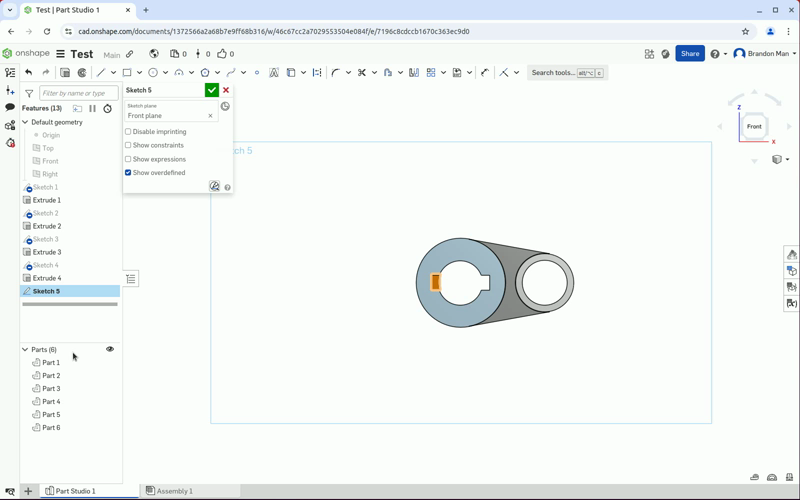
key(y)
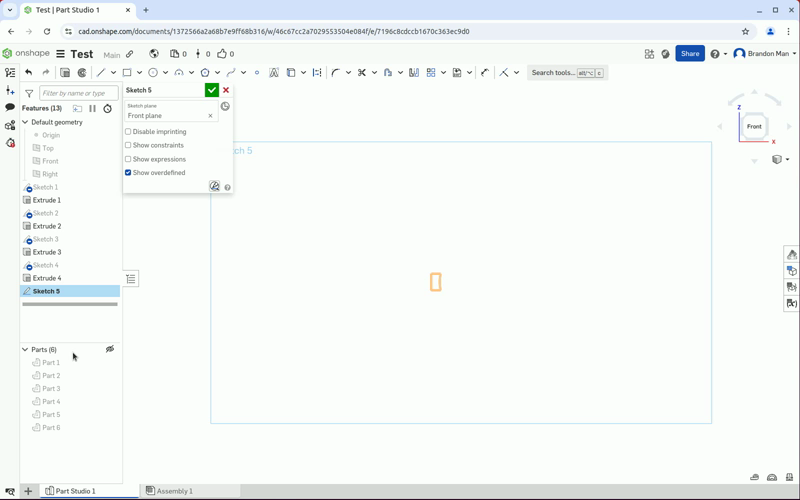
key(c)
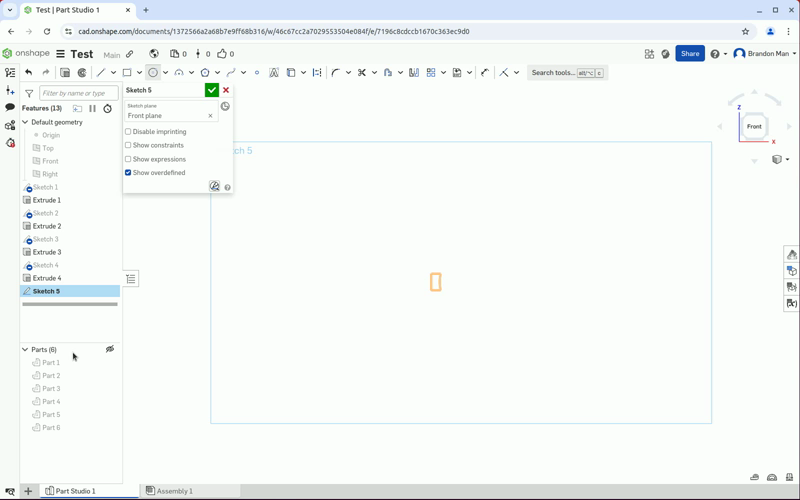
key_down(shift)
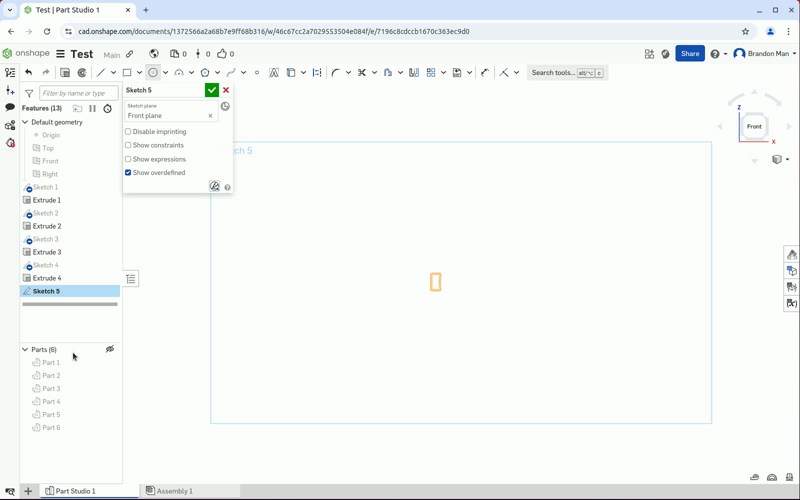
mouse_move(460, 282)
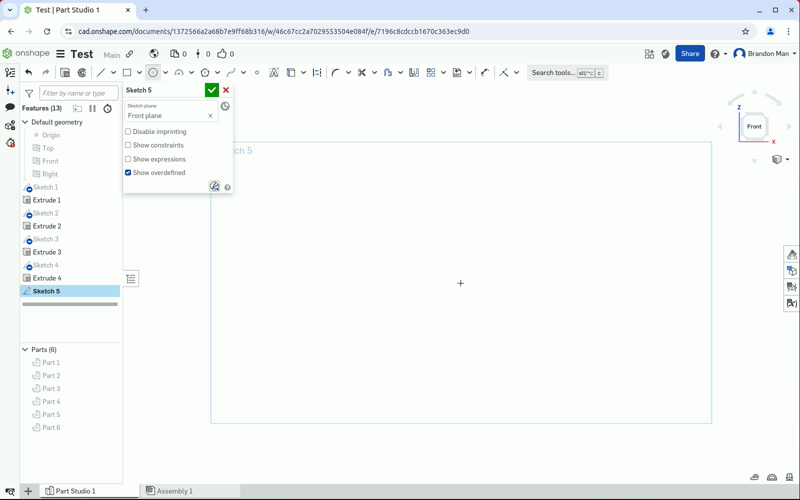
click(460, 282)
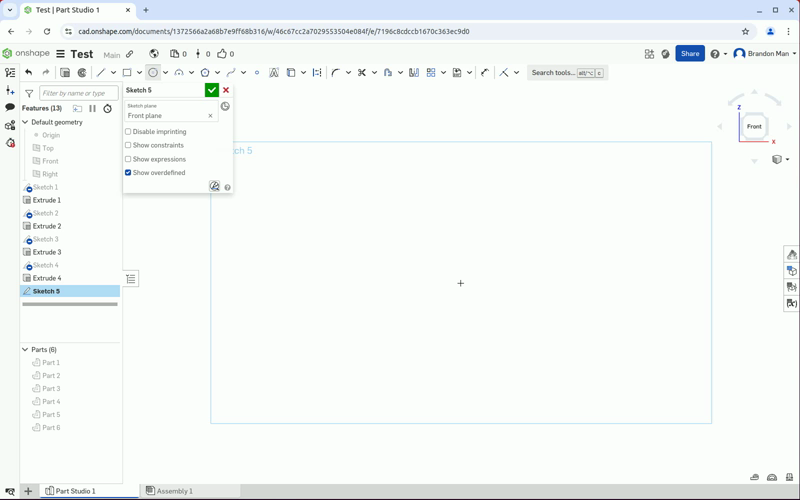
key_up(shift)
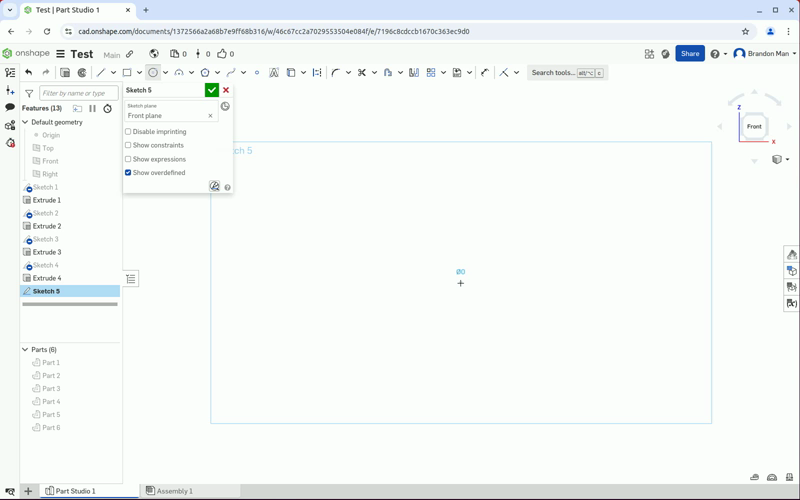
mouse_move(505, 282)
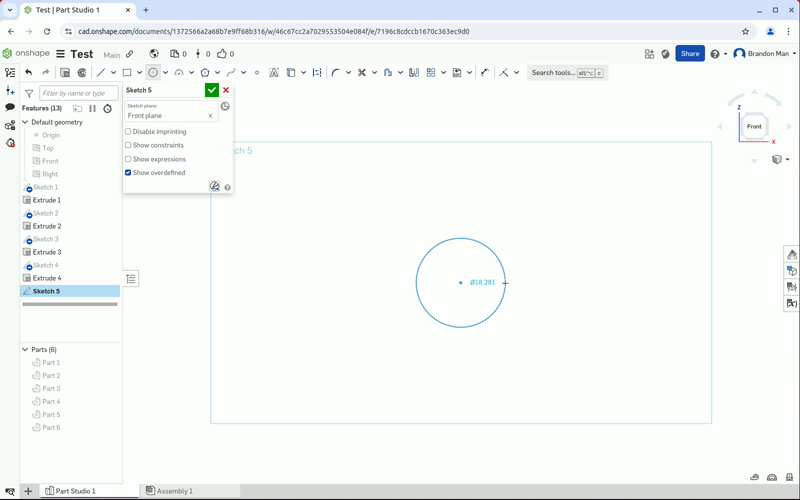
click(505, 282)
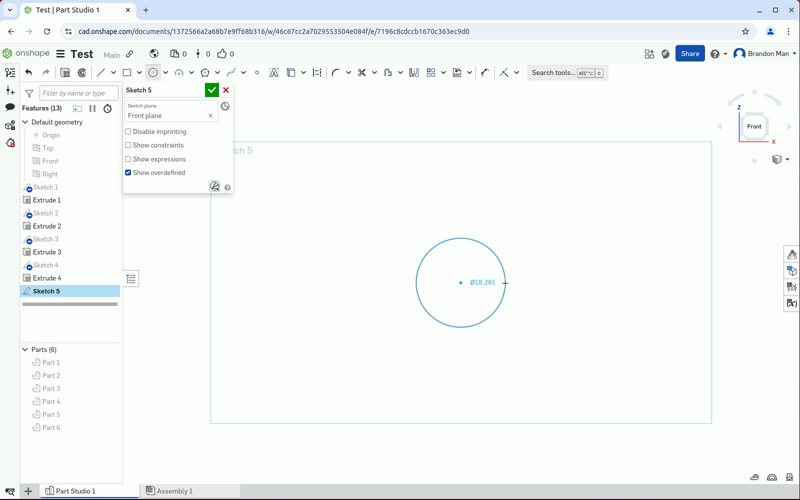
key(esc)
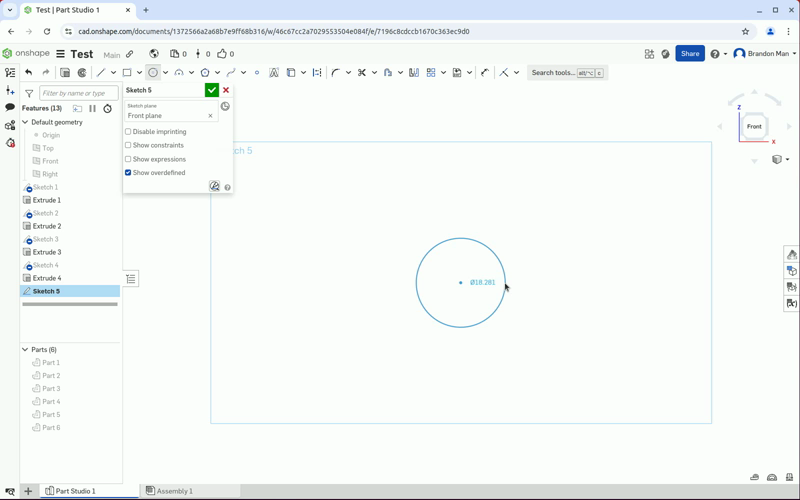
key(l)
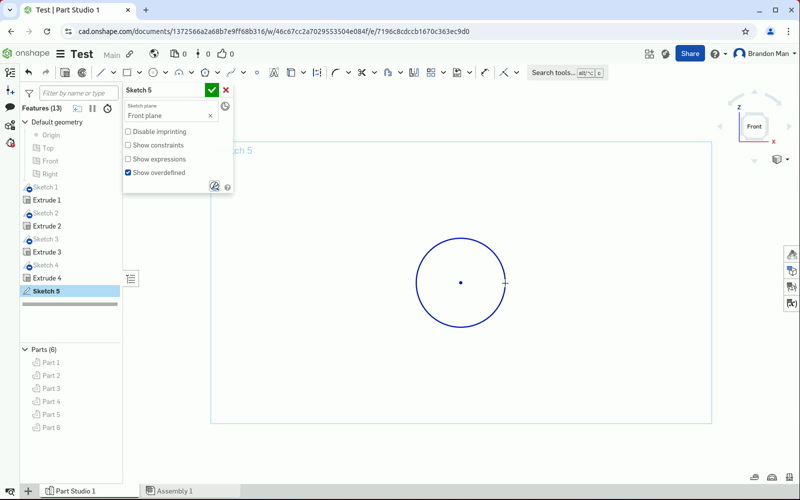
key_down(shift)
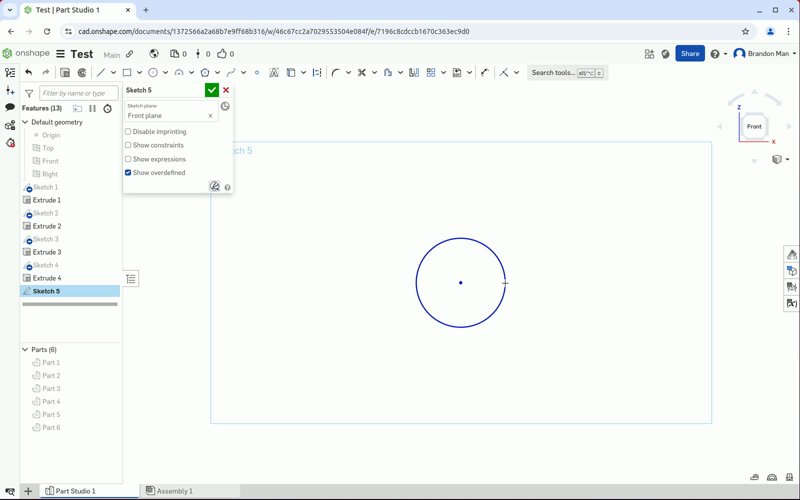
mouse_move(431, 290)
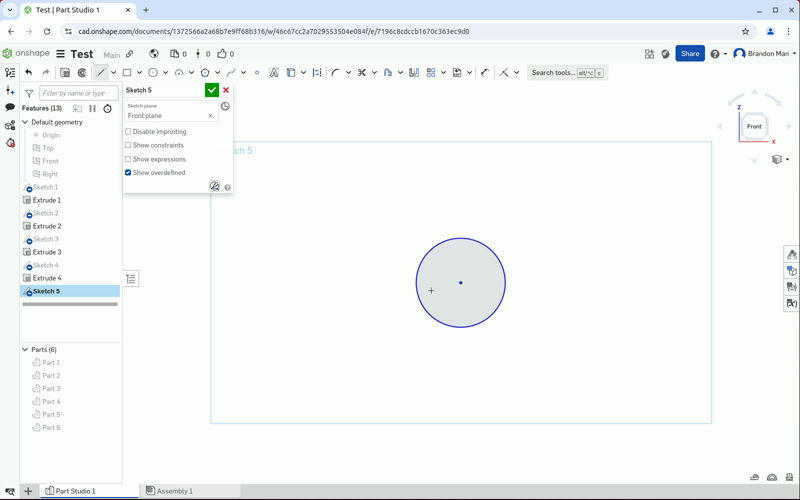
click(431, 290)
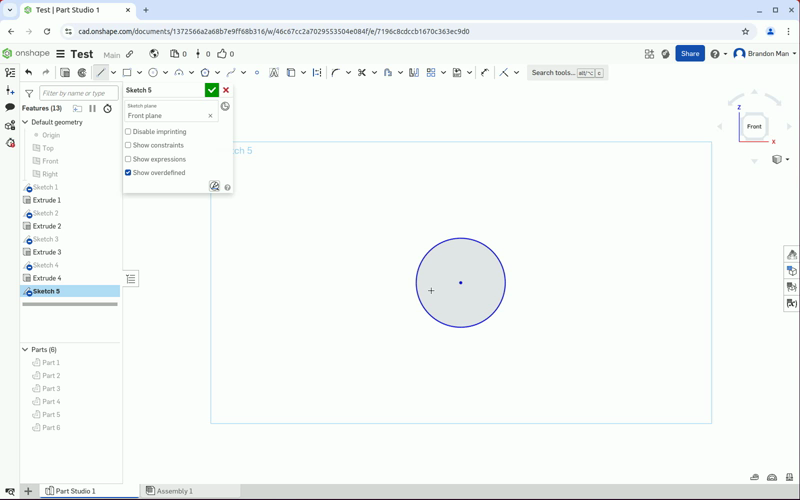
key_up(shift)
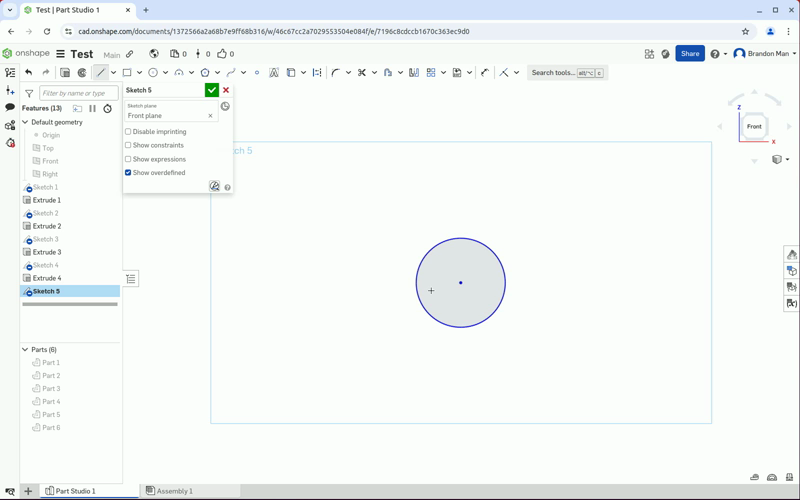
key_down(shift)
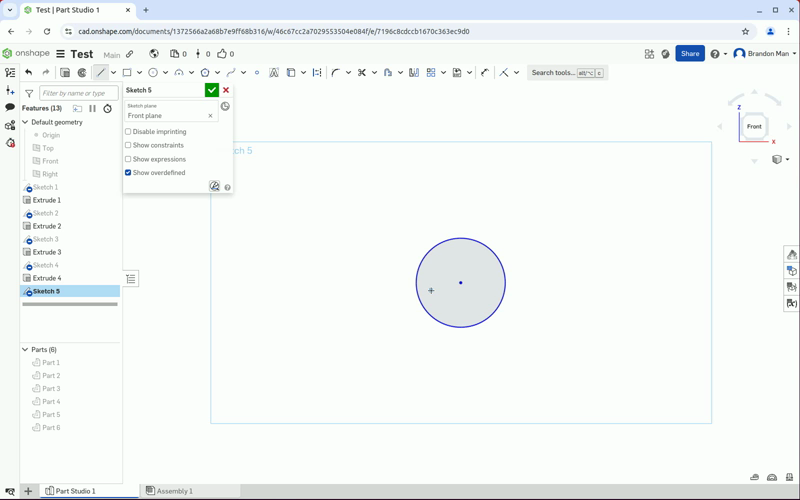
mouse_move(461, 290)
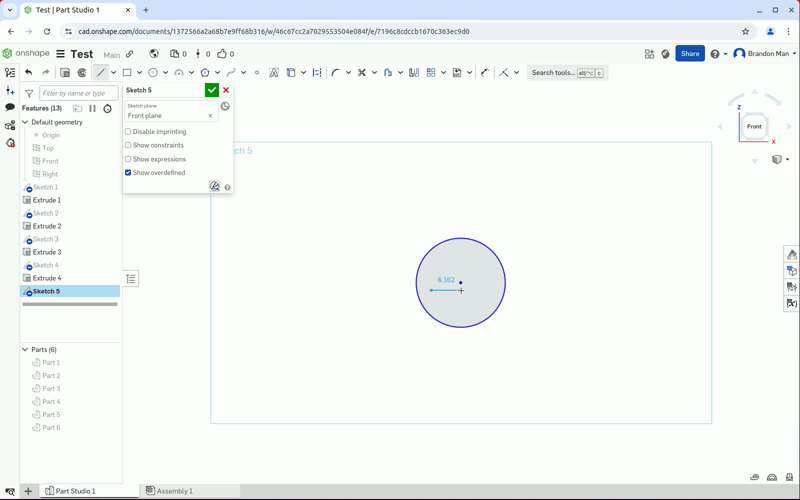
mouse_move(439, 290)
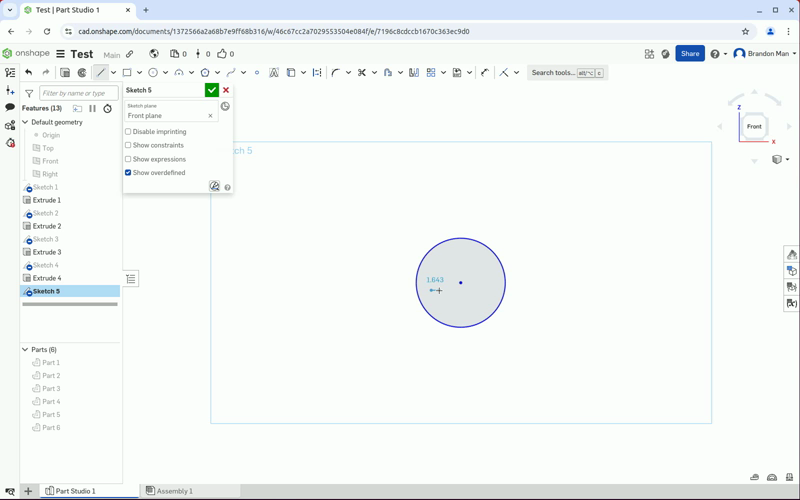
click(439, 290)
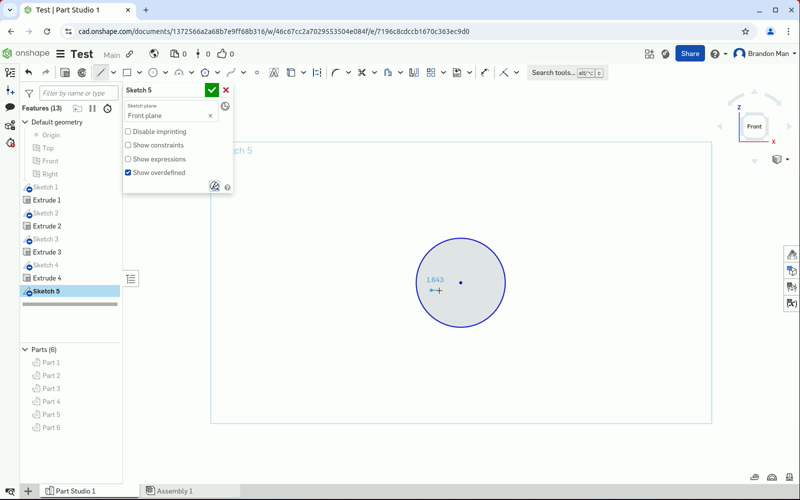
key_up(shift)
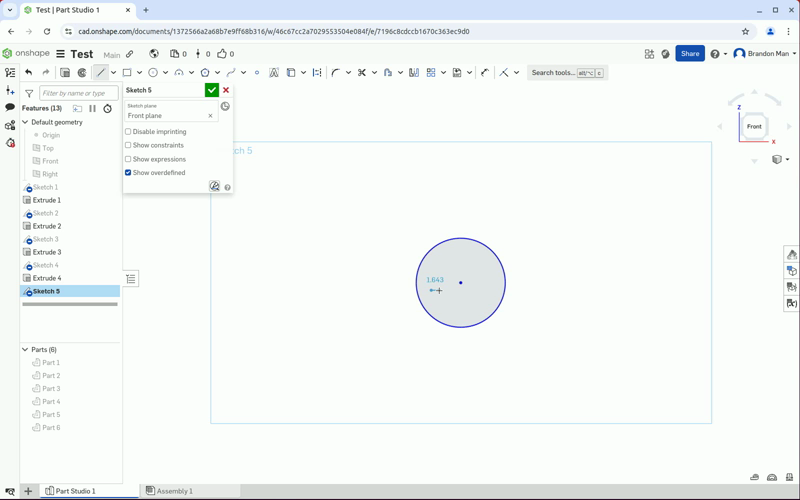
key(esc)
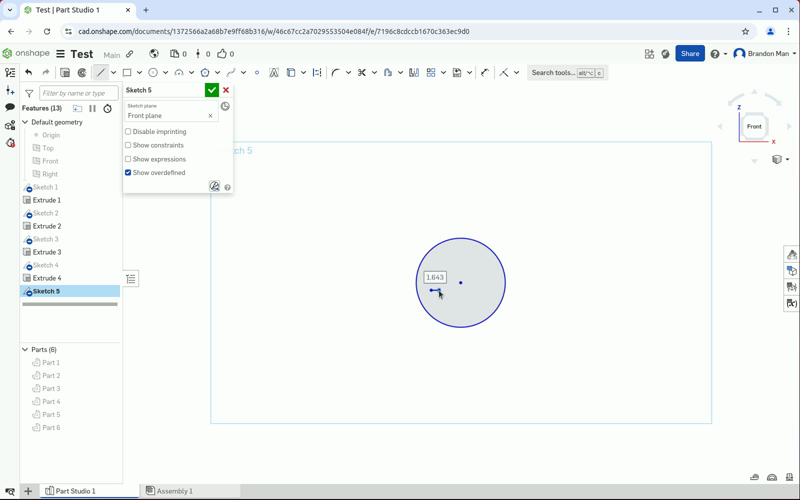
key(a)
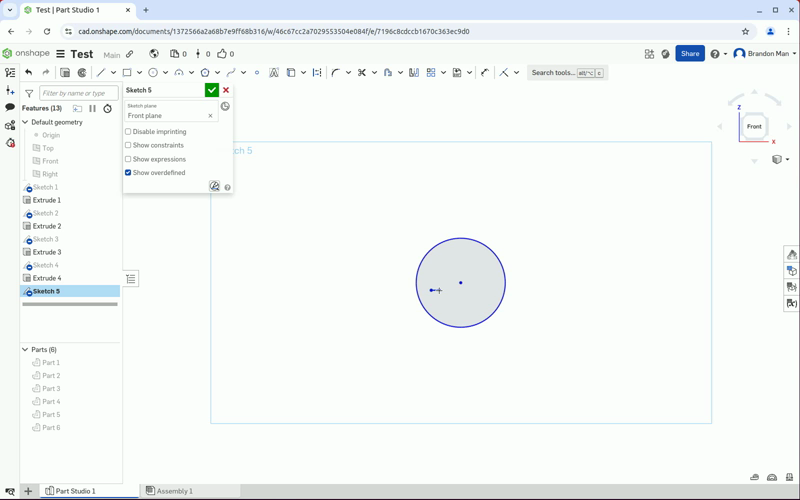
mouse_move(439, 290)
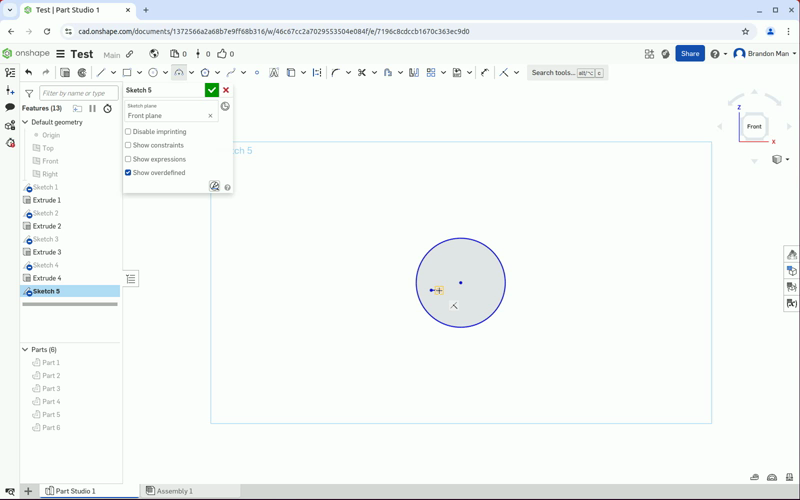
click(439, 290)
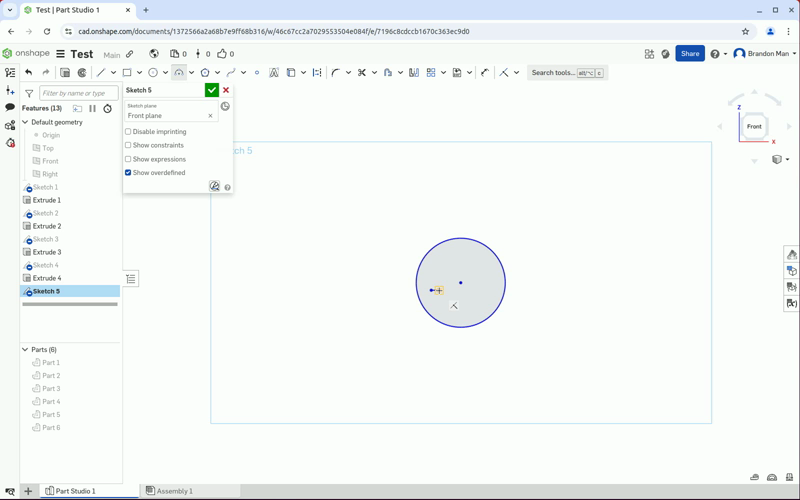
key_down(shift)
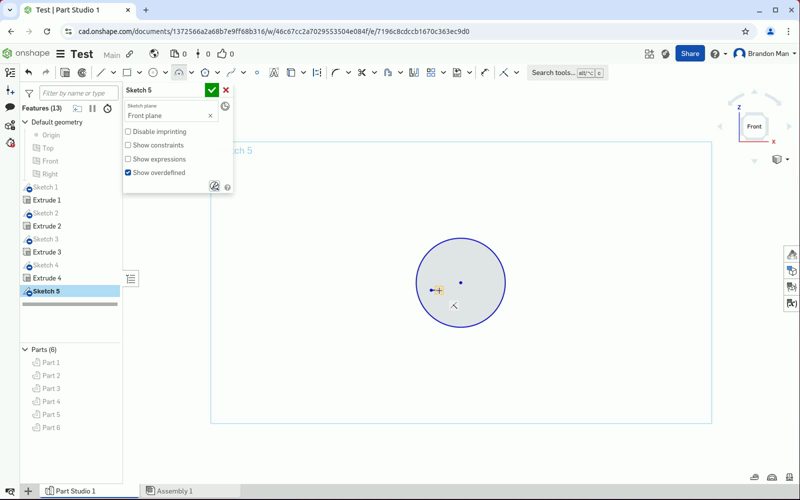
mouse_move(481, 290)
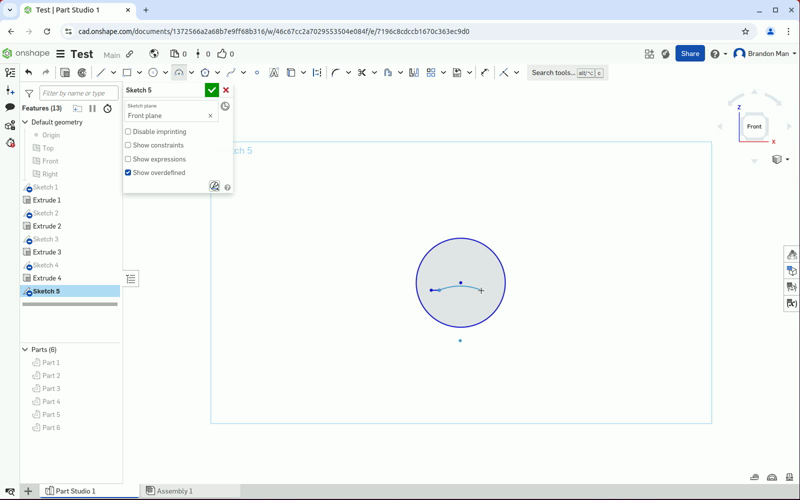
click(481, 290)
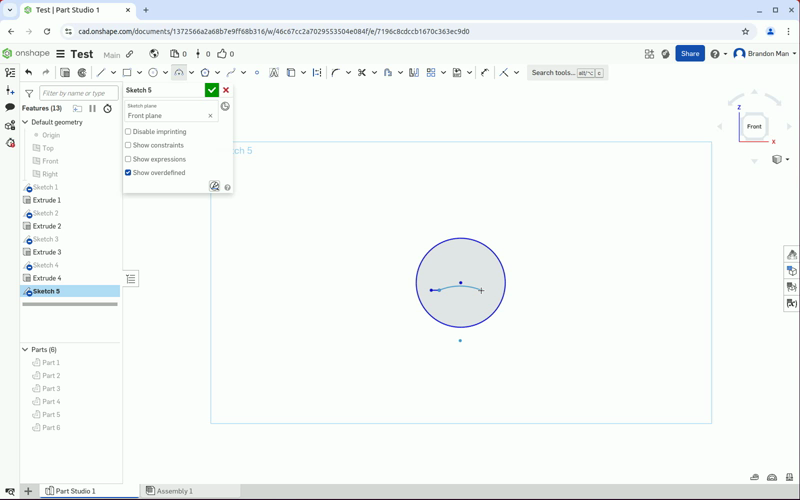
mouse_move(460, 305)
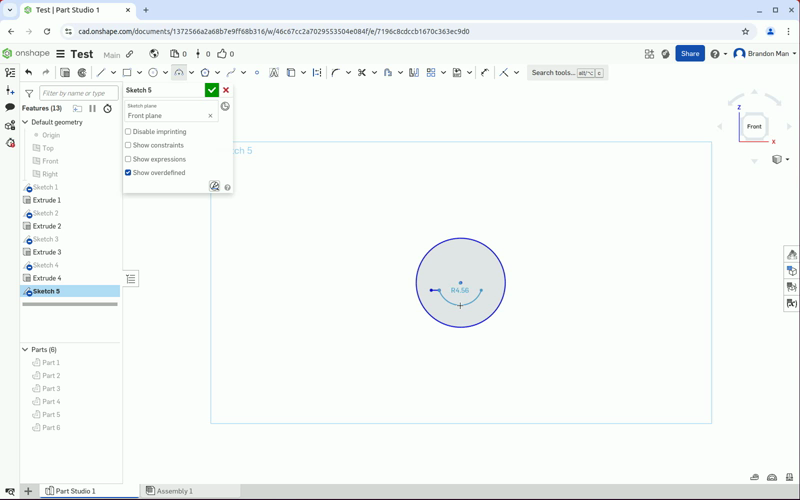
click(460, 305)
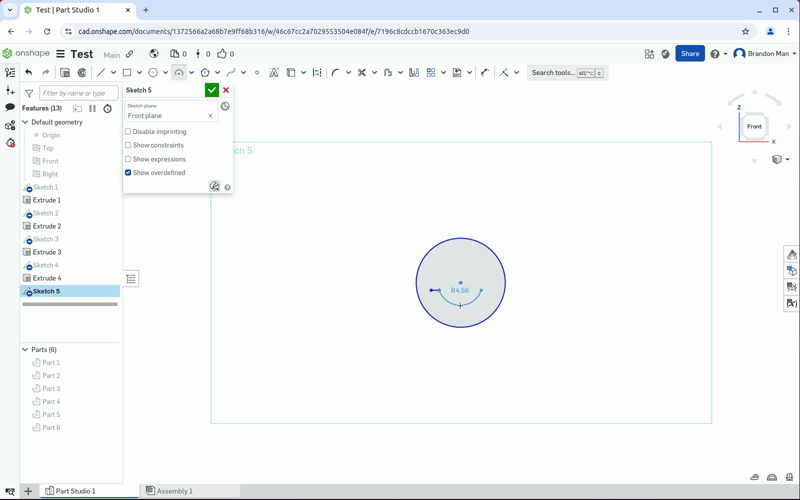
key_up(shift)
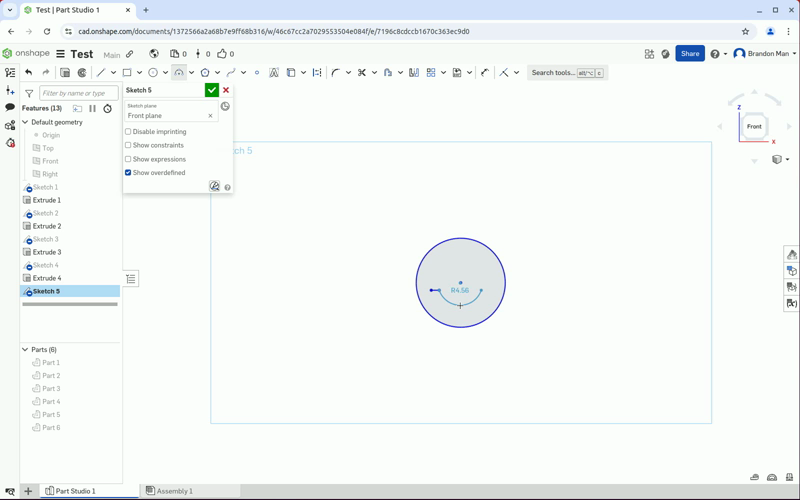
key(esc)
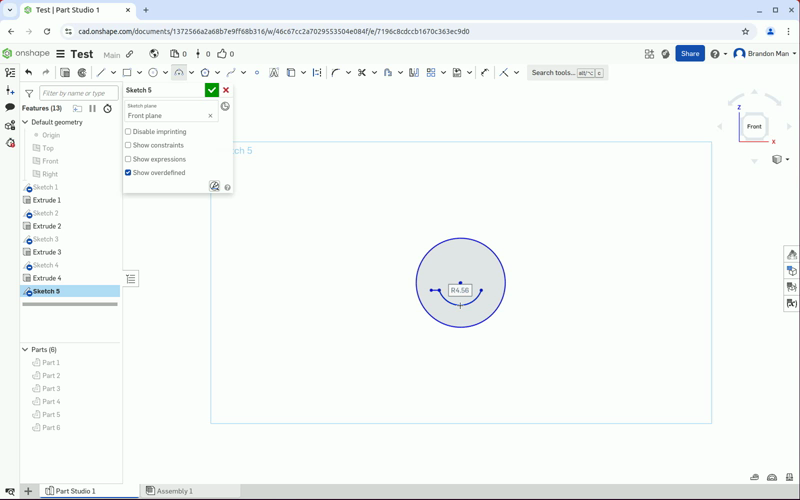
key(l)
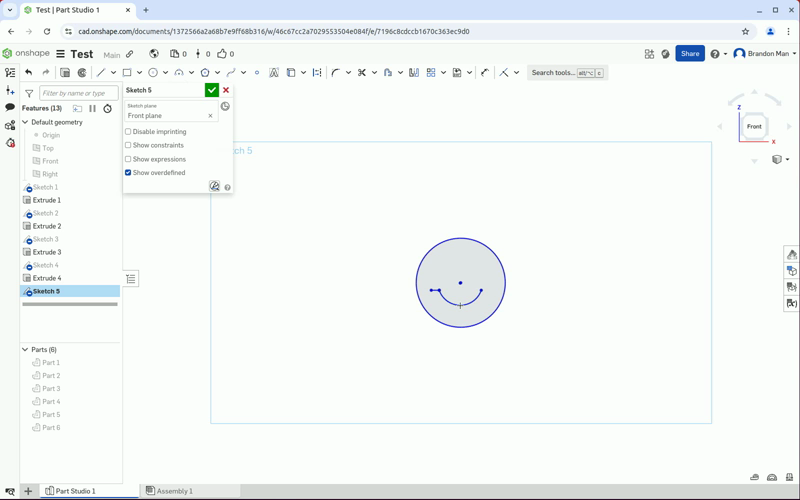
mouse_move(481, 290)
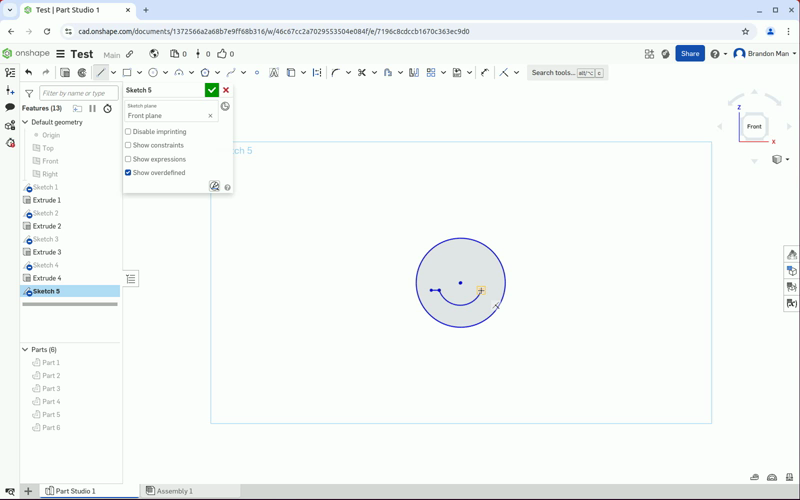
click(481, 290)
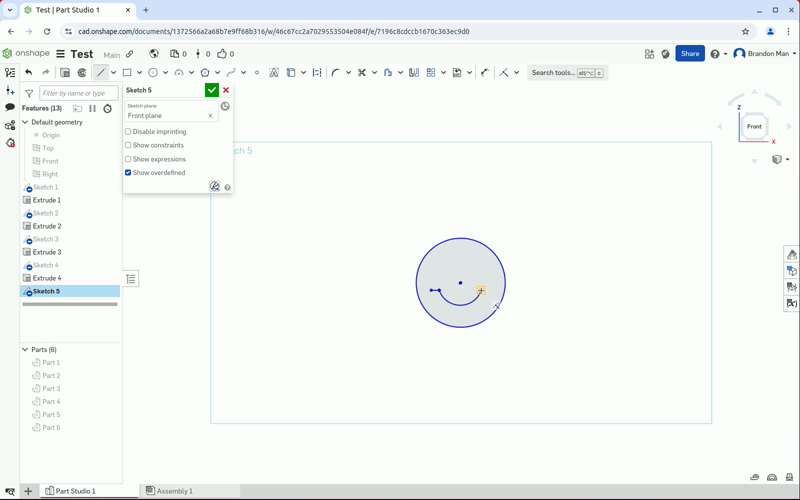
key_down(shift)
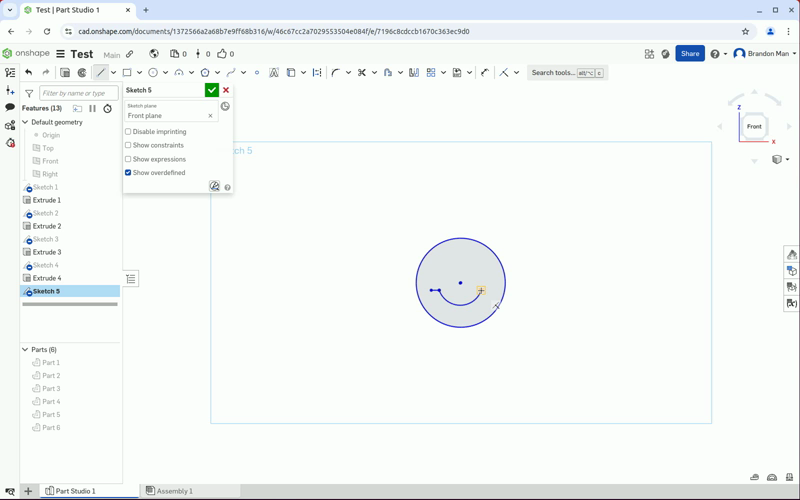
mouse_move(511, 290)
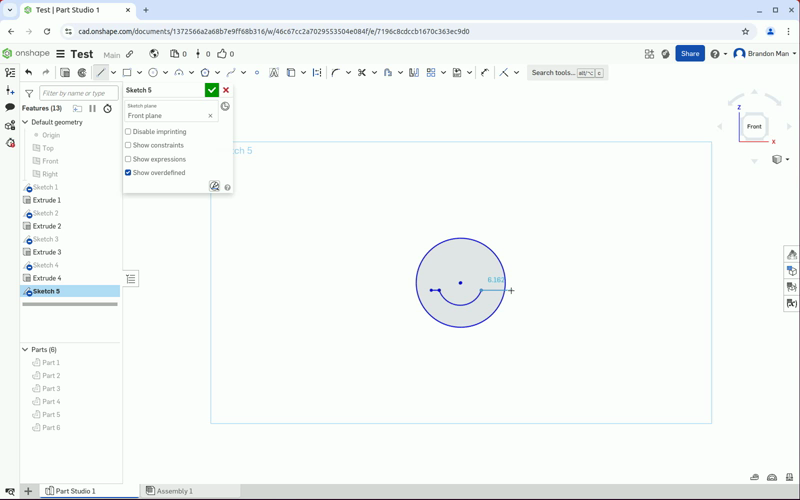
mouse_move(489, 290)
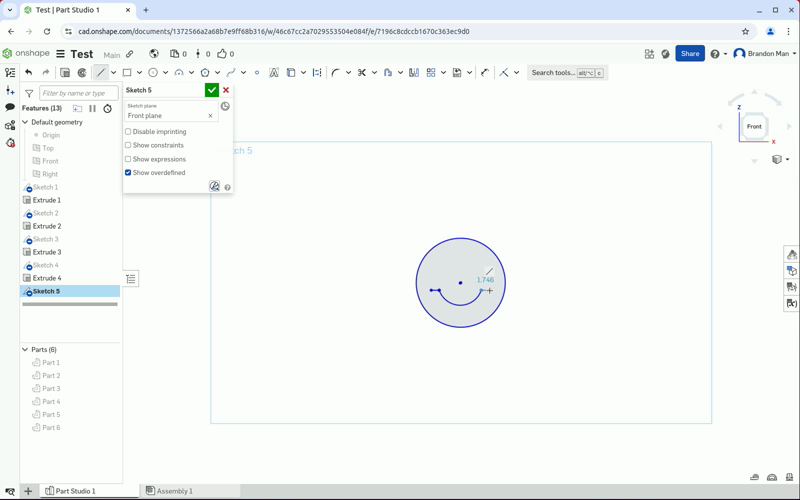
click(489, 290)
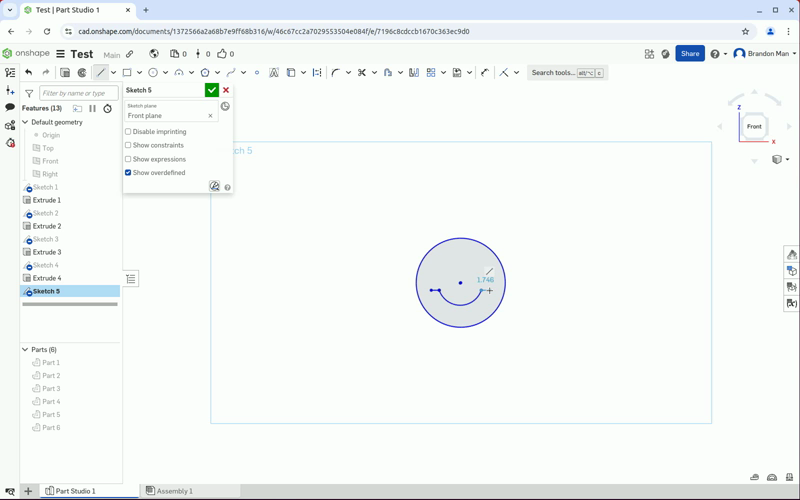
key_up(shift)
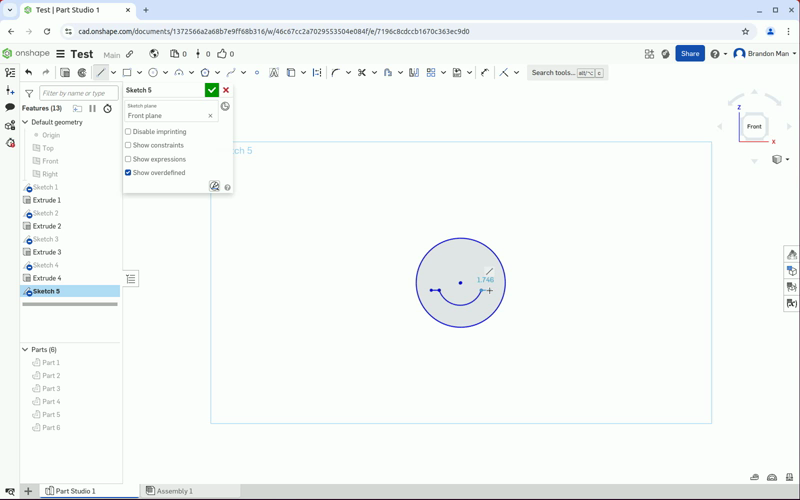
key_down(shift)
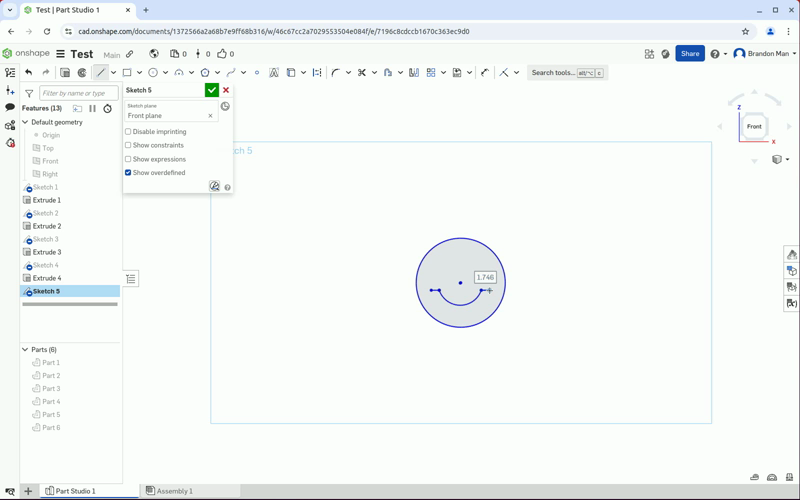
mouse_move(519, 290)
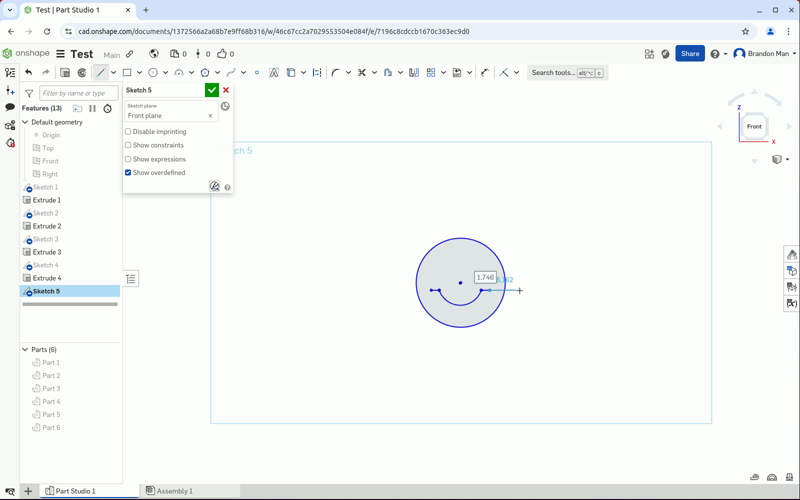
mouse_move(489, 275)
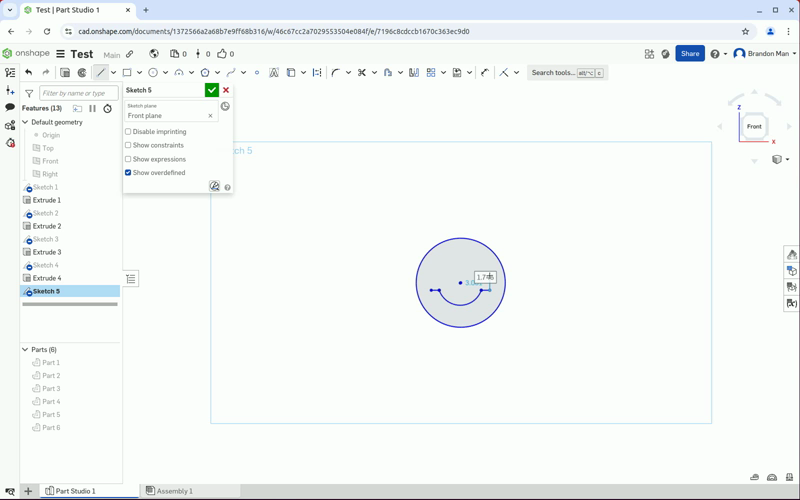
click(489, 275)
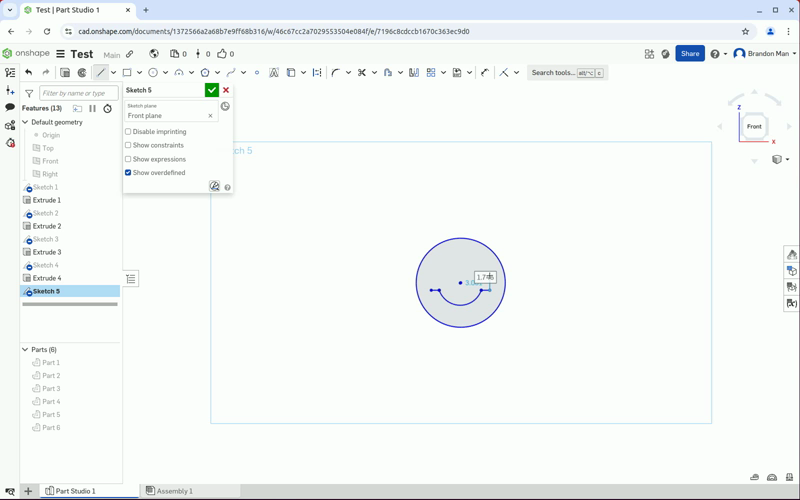
key_up(shift)
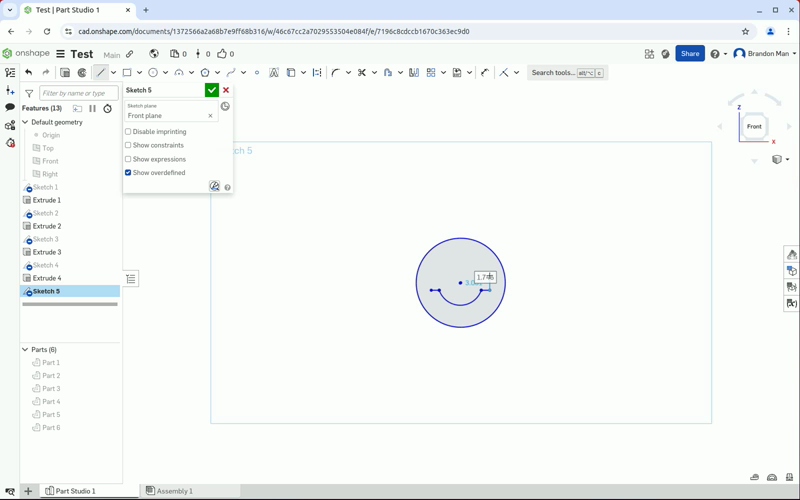
key_down(shift)
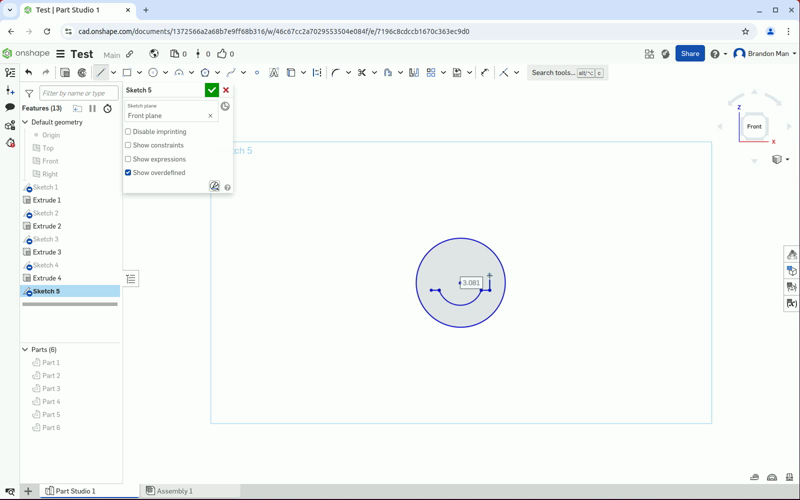
mouse_move(519, 275)
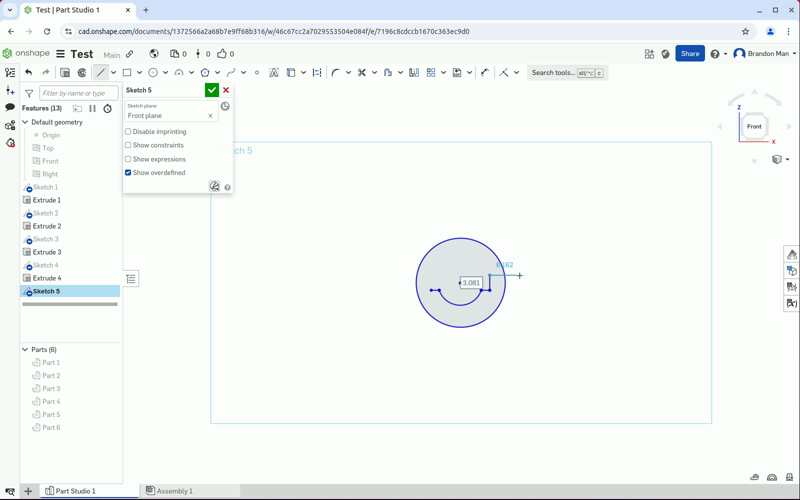
mouse_move(481, 275)
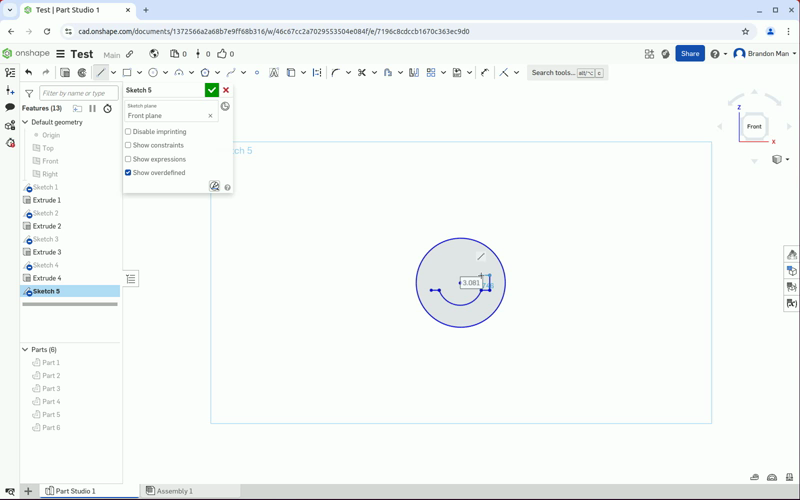
click(481, 275)
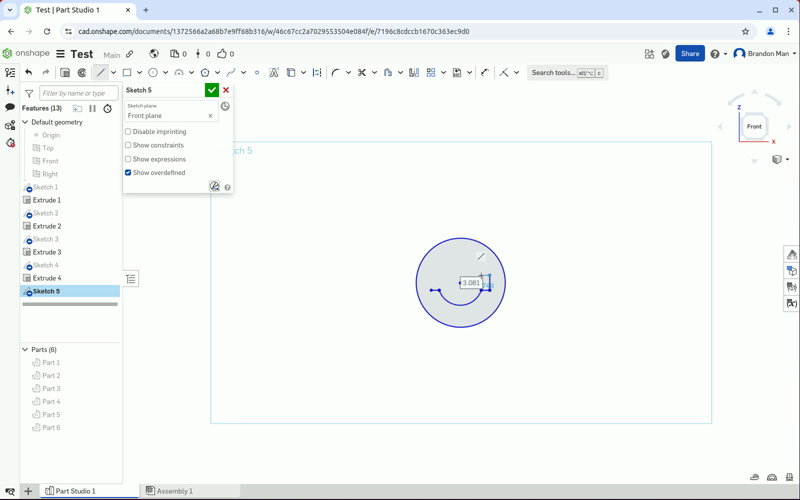
key_up(shift)
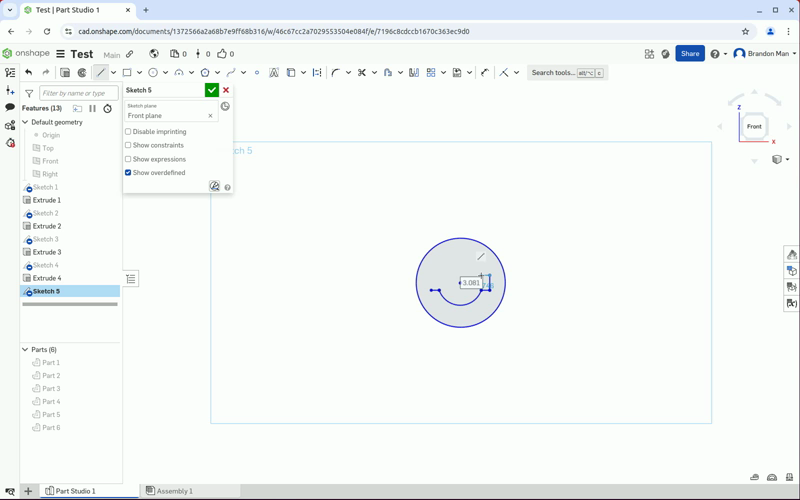
key(esc)
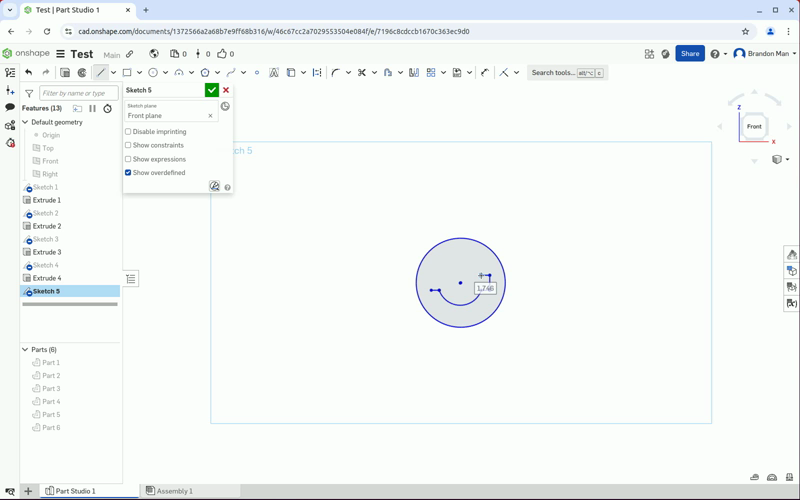
key(a)
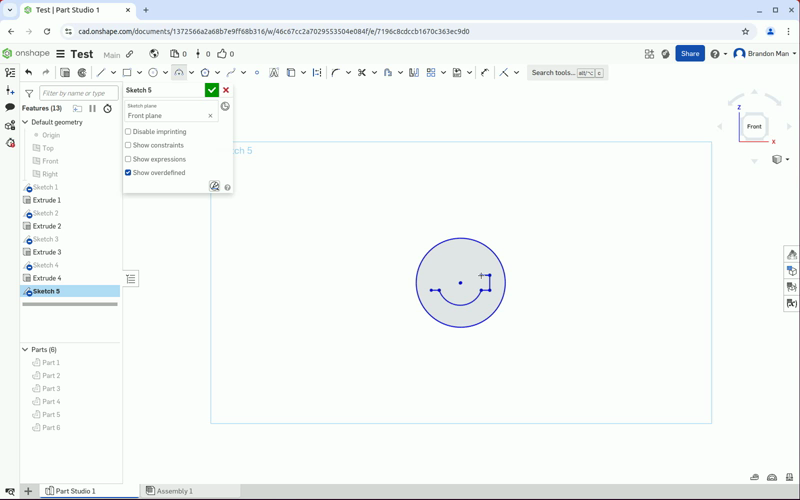
mouse_move(481, 275)
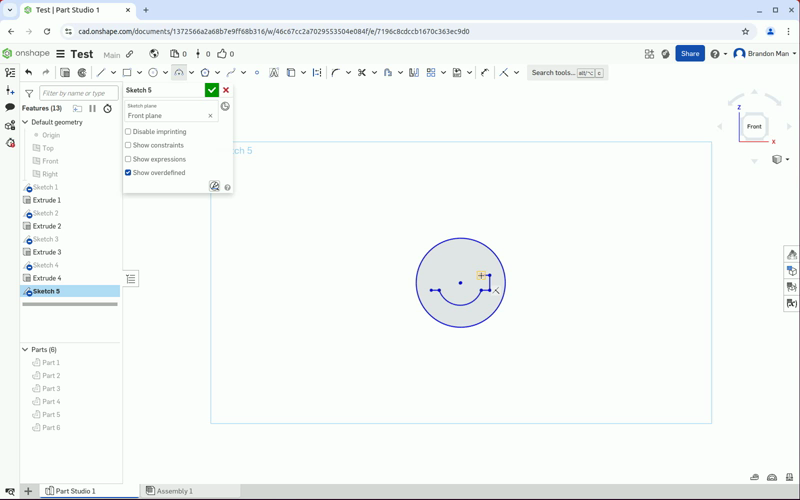
click(481, 275)
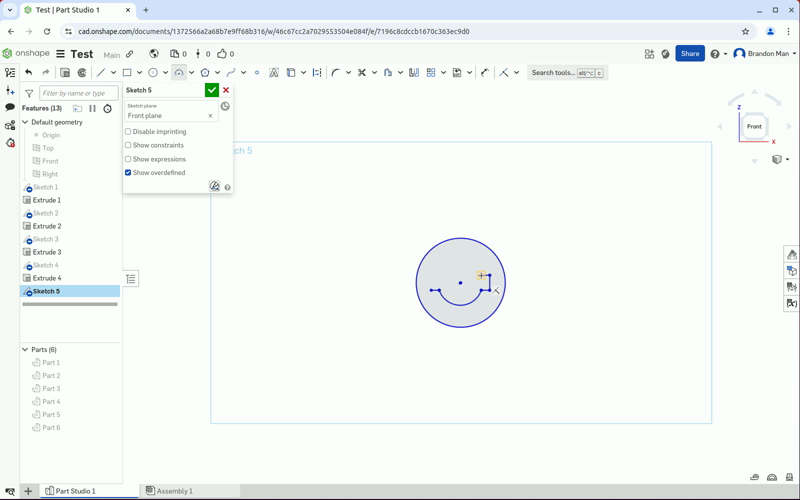
key_down(shift)
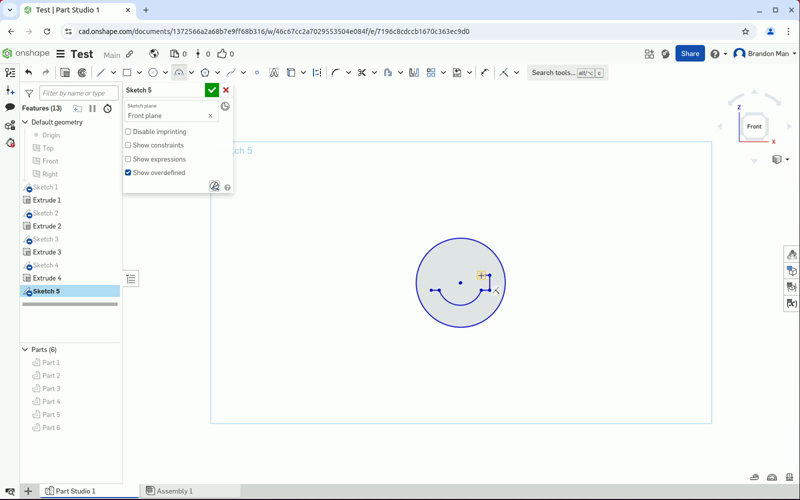
mouse_move(439, 275)
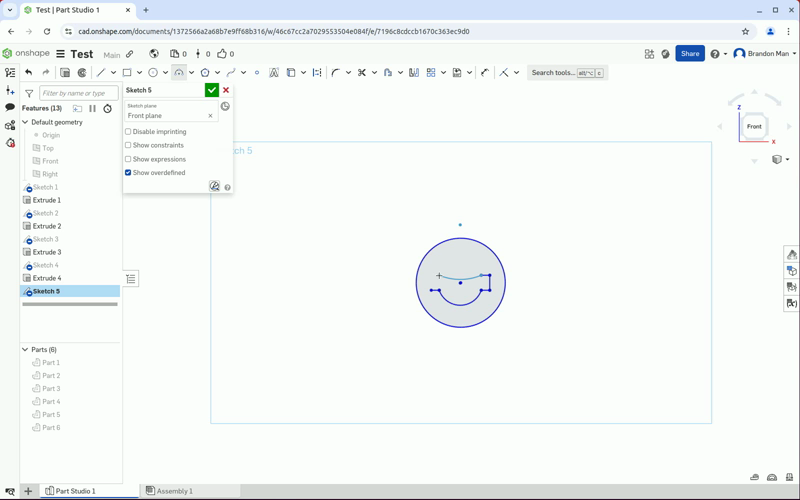
click(439, 275)
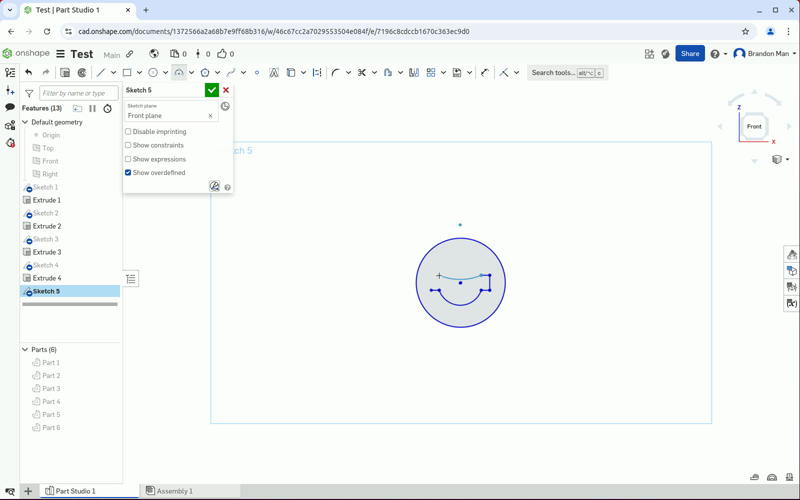
mouse_move(460, 260)
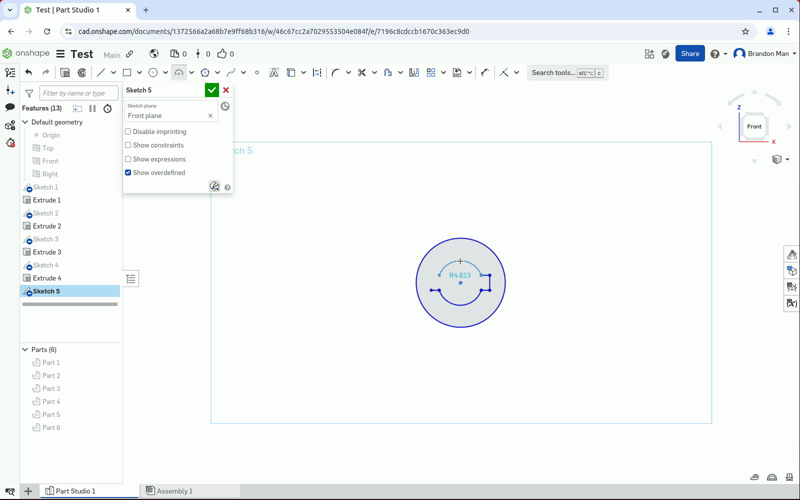
click(460, 260)
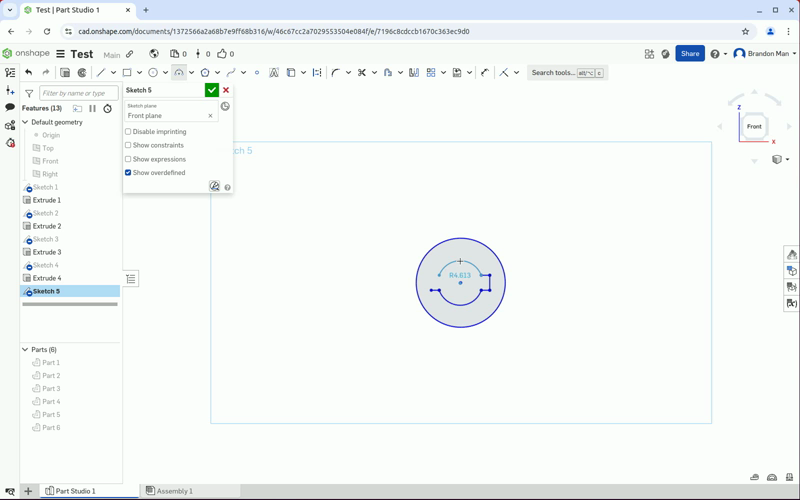
key_up(shift)
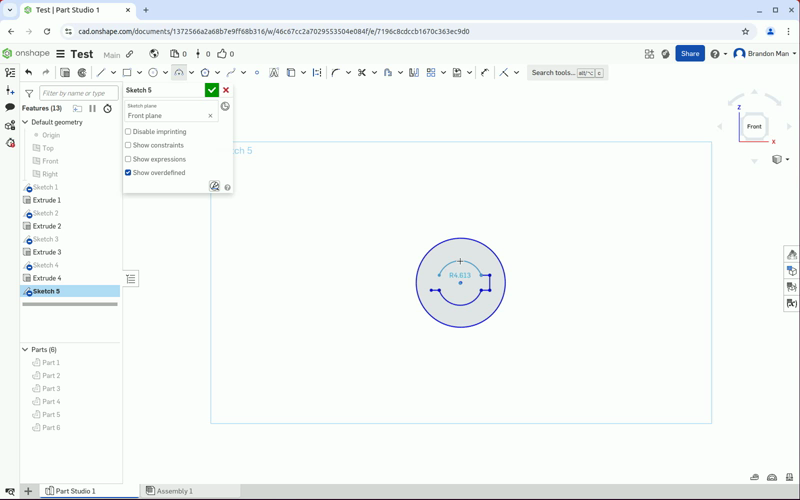
key(esc)
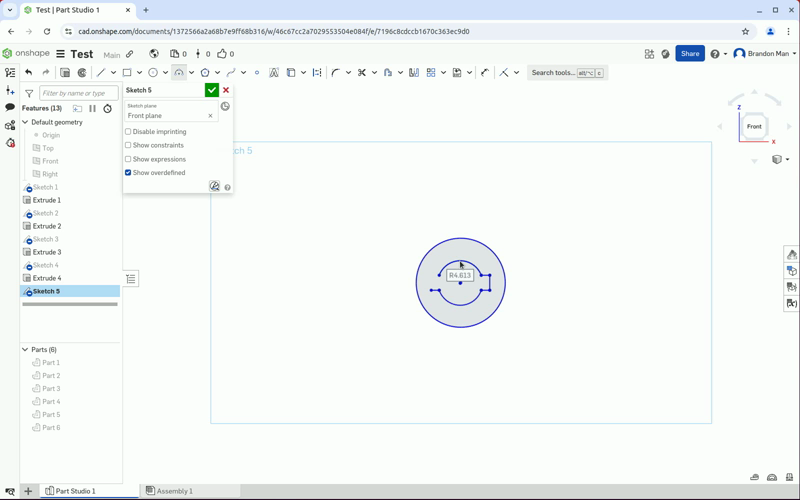
key(l)
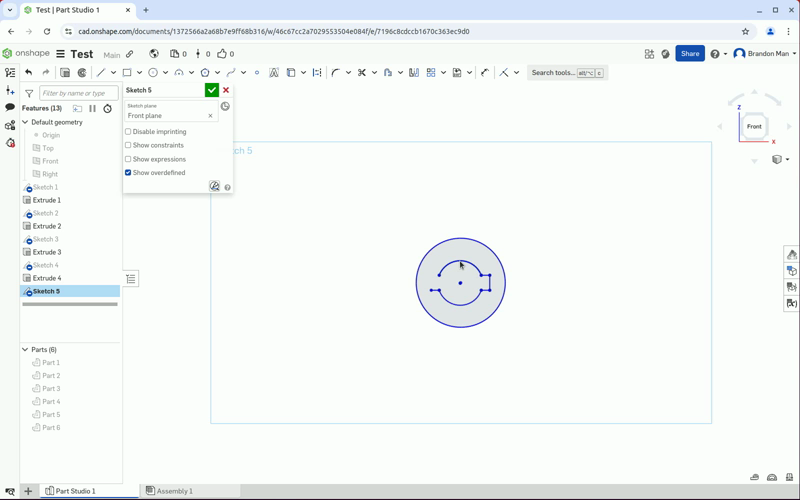
mouse_move(439, 275)
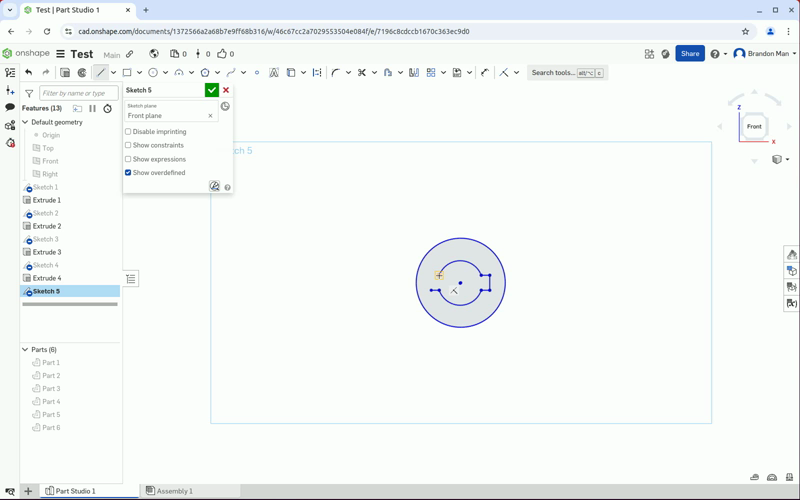
click(439, 275)
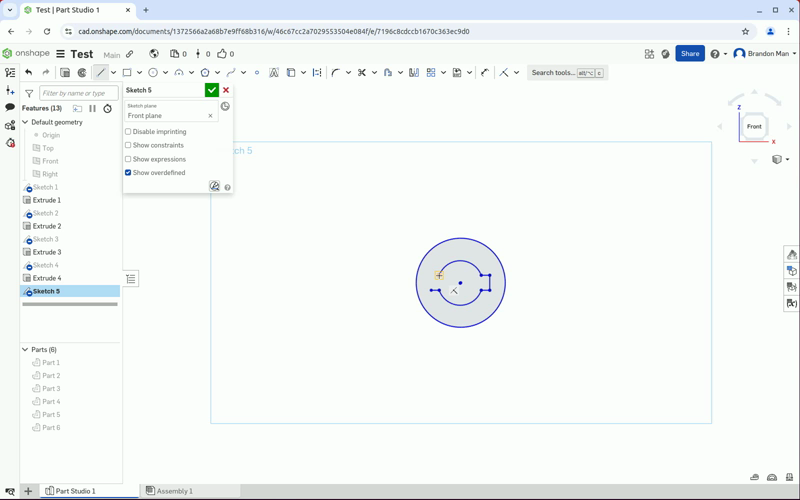
key_down(shift)
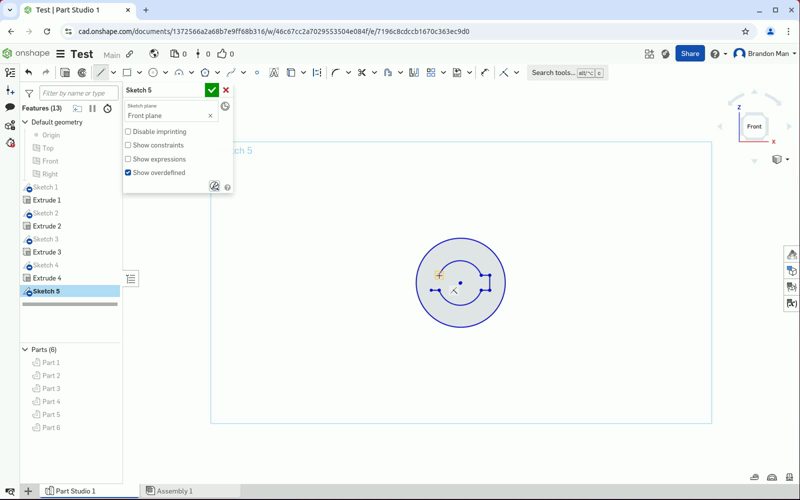
mouse_move(469, 275)
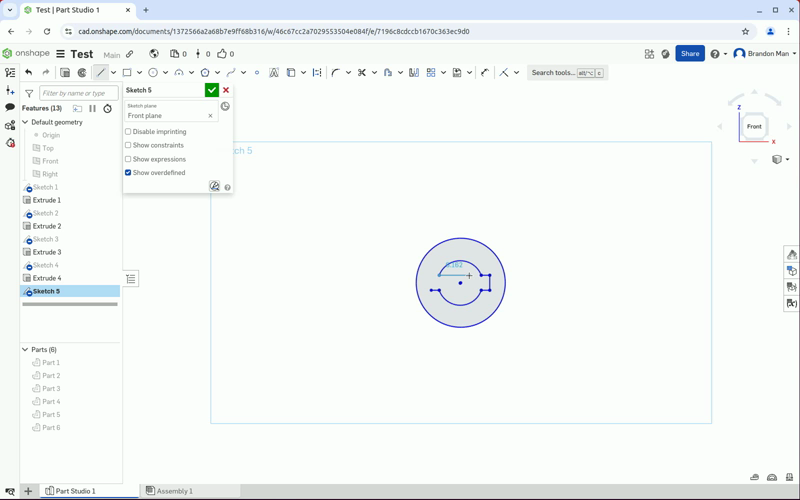
mouse_move(431, 275)
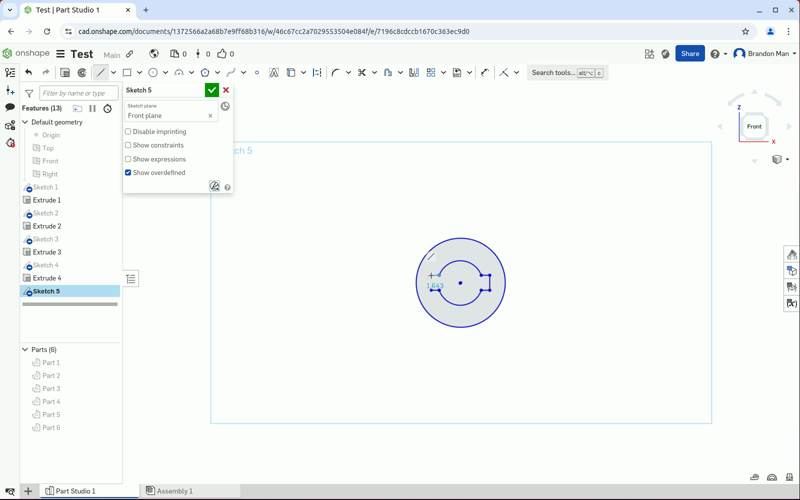
click(431, 275)
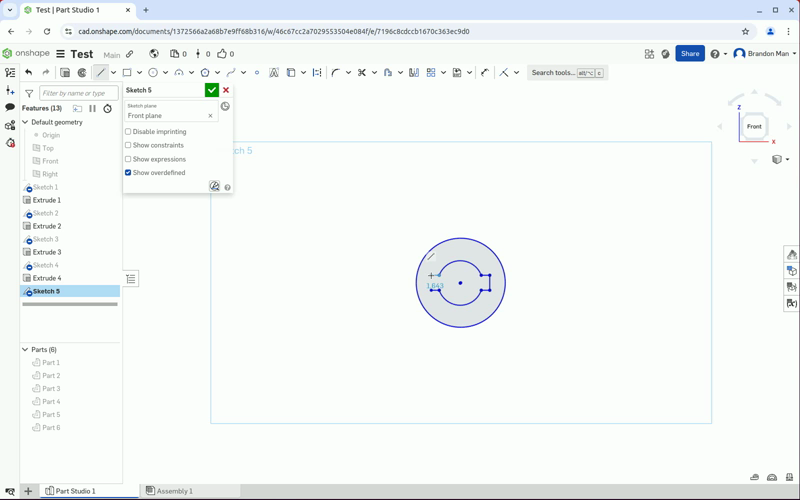
key_up(shift)
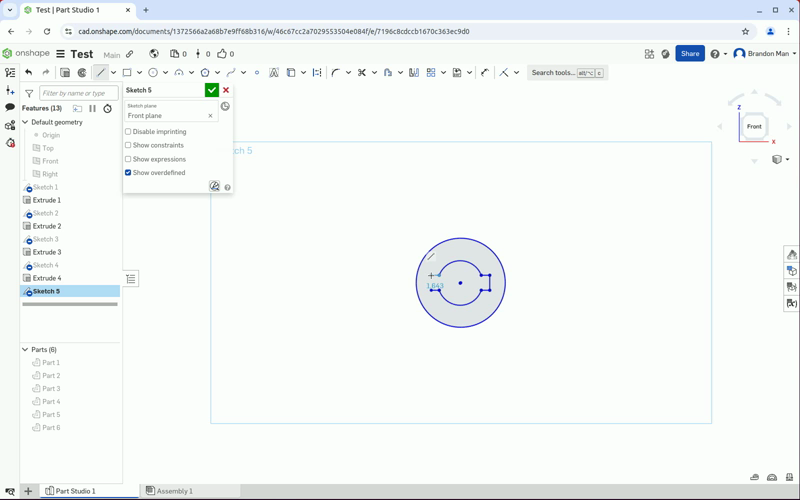
mouse_move(461, 275)
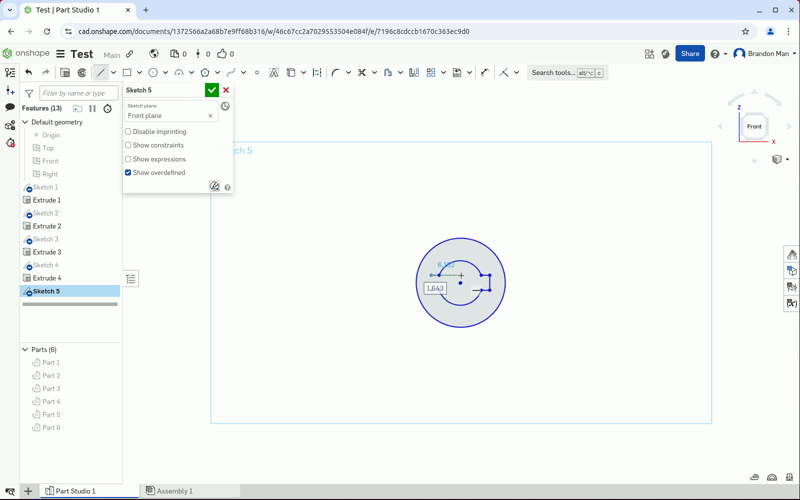
key_down(shift)
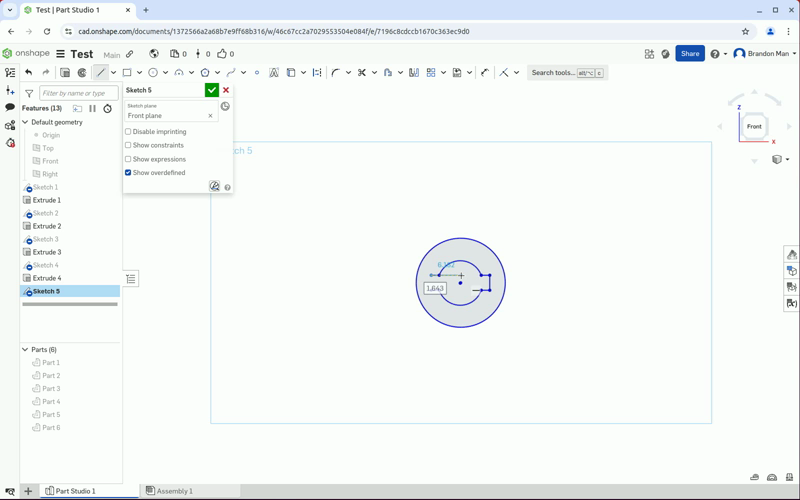
mouse_move(431, 290)
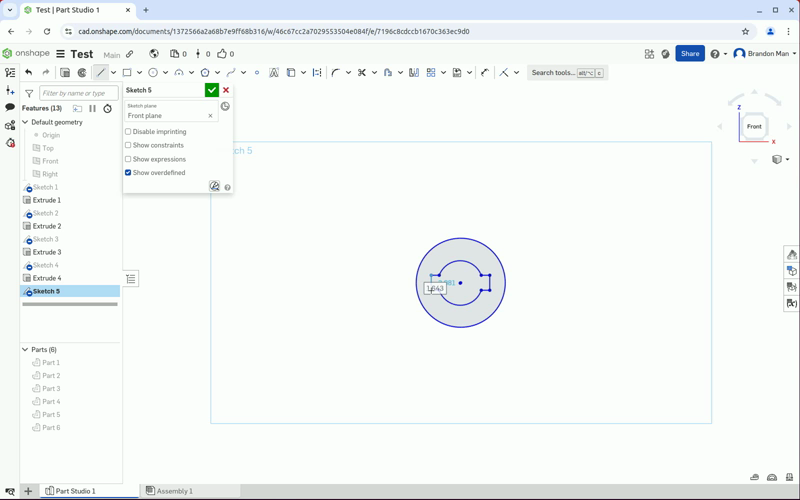
key_up(shift)
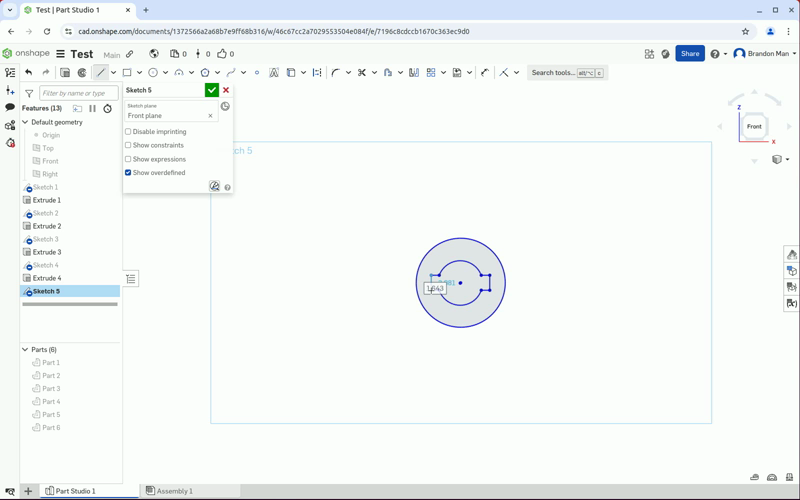
click(431, 290)
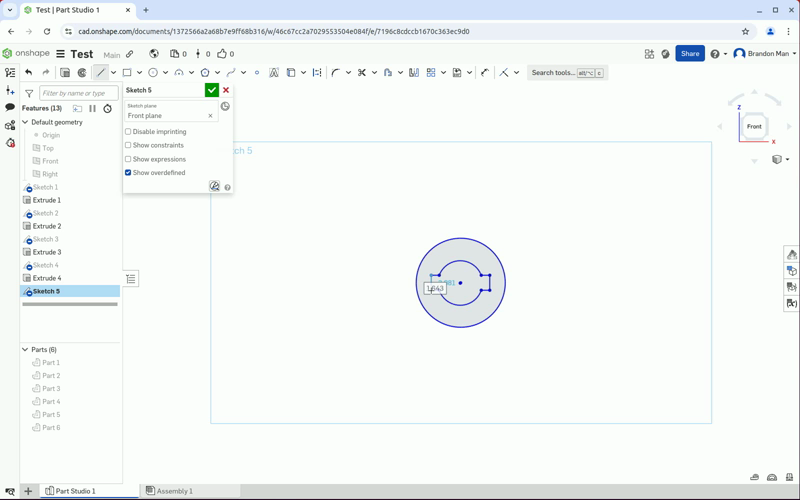
key(esc)
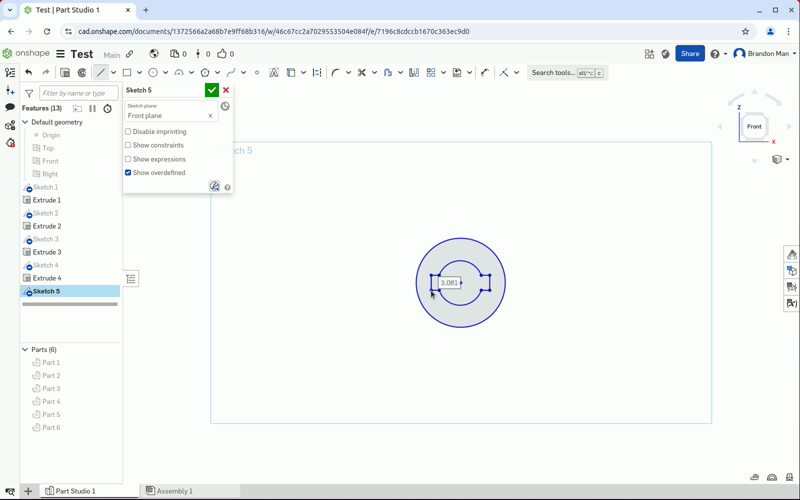
mouse_move(475, 320)
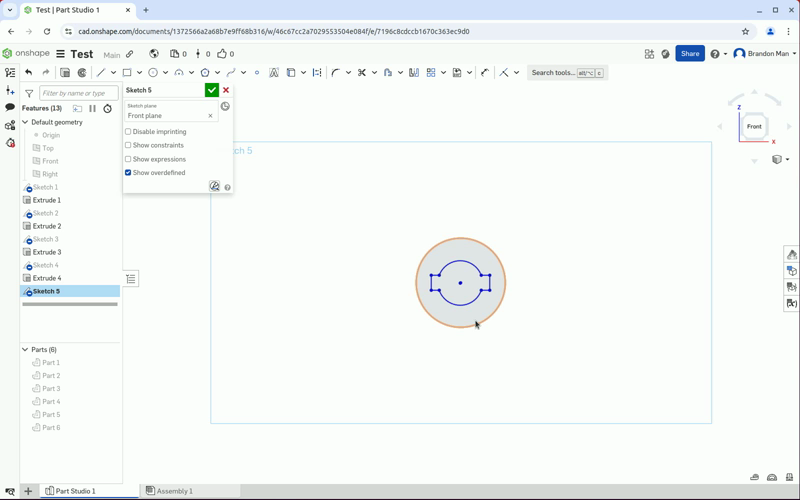
click(475, 320)
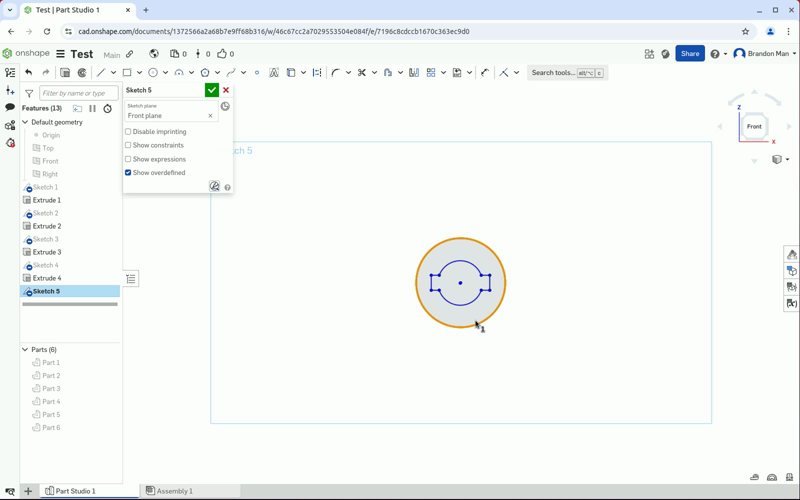
mouse_move(73, 352)
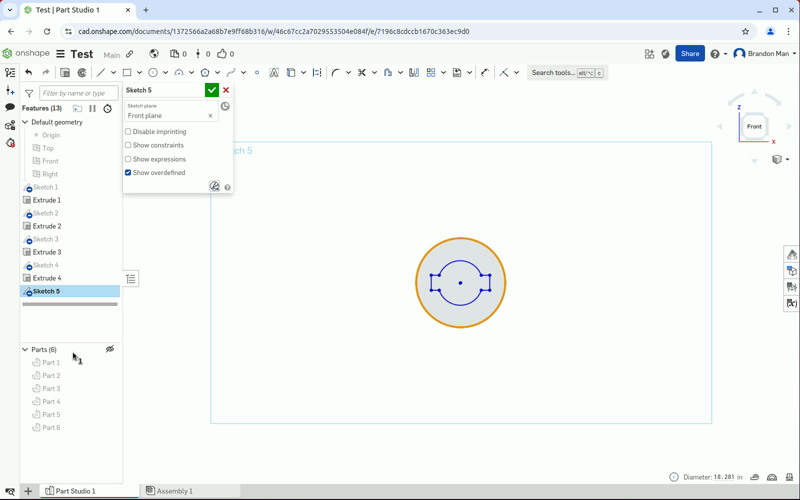
key(shift+y)
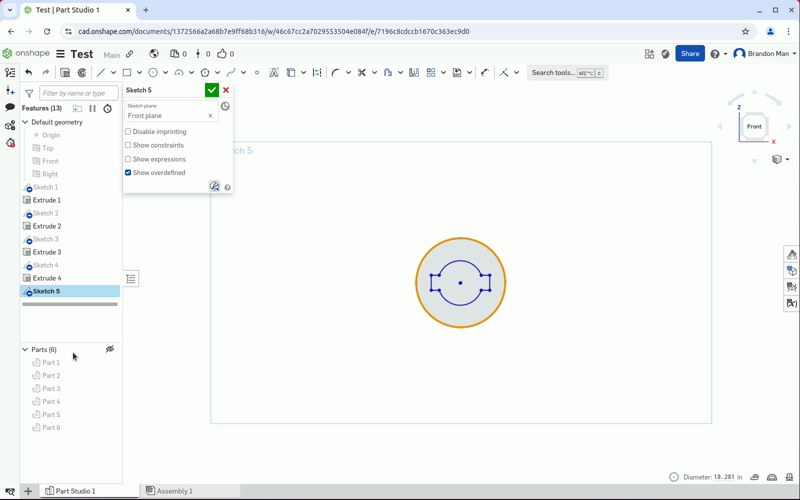
key(shift+e)
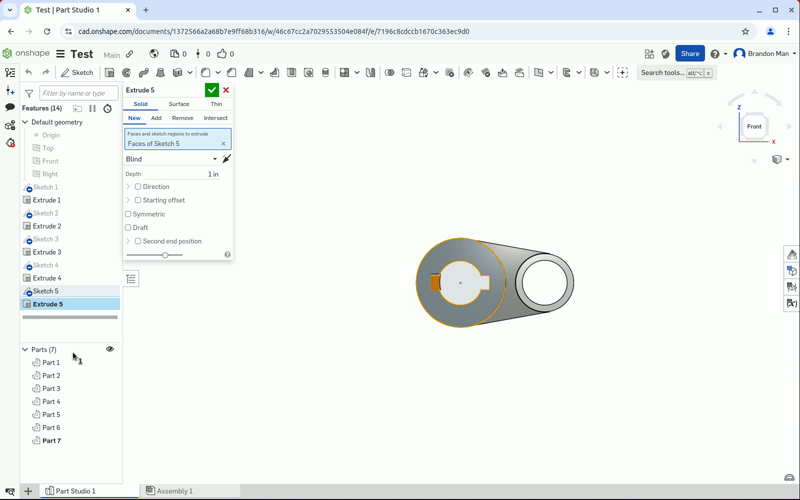
mouse_move(143, 106)
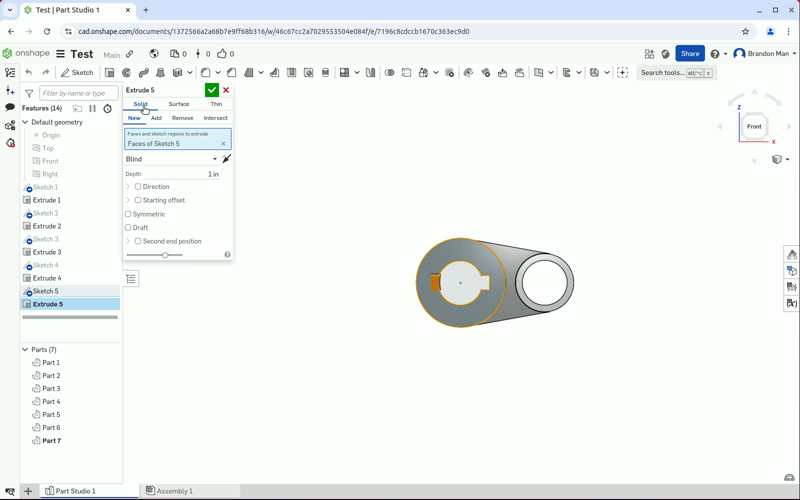
click(143, 106)
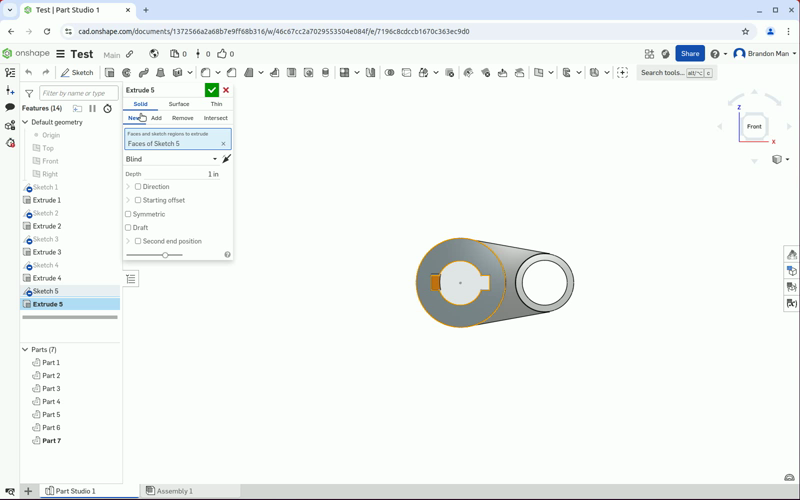
mouse_move(137, 120)
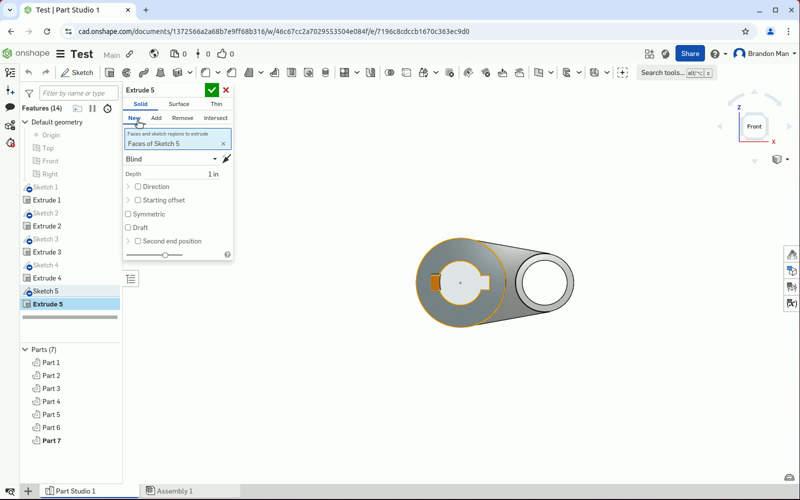
click(137, 120)
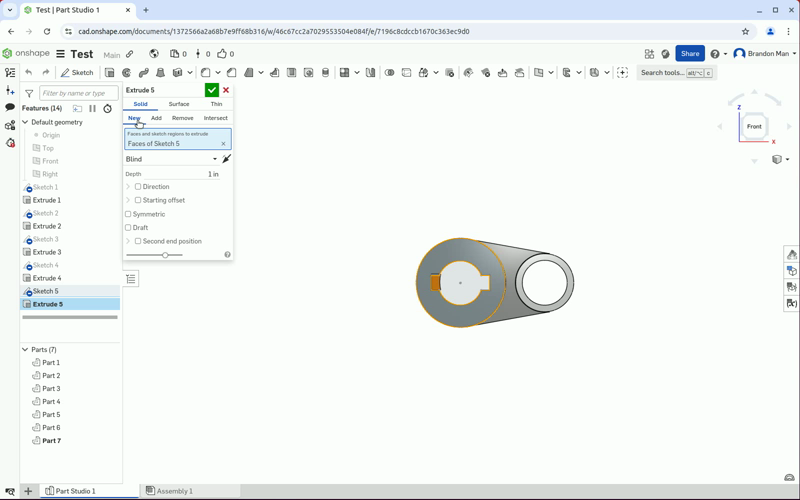
key(tab, 4)
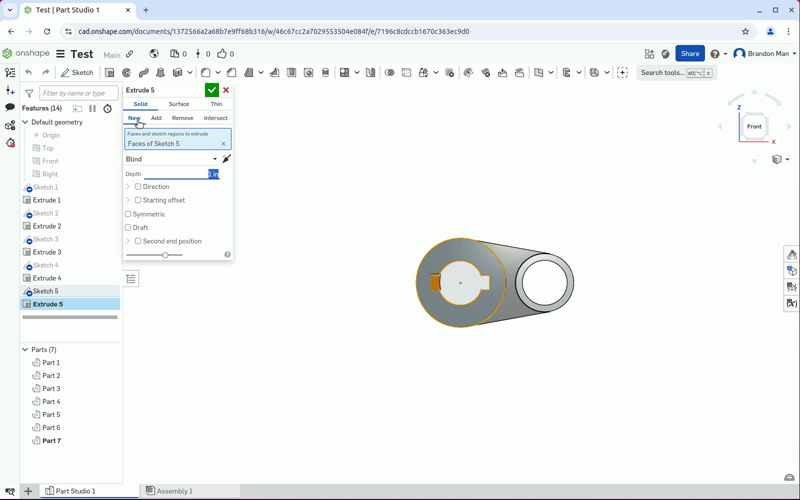
text(12.758)
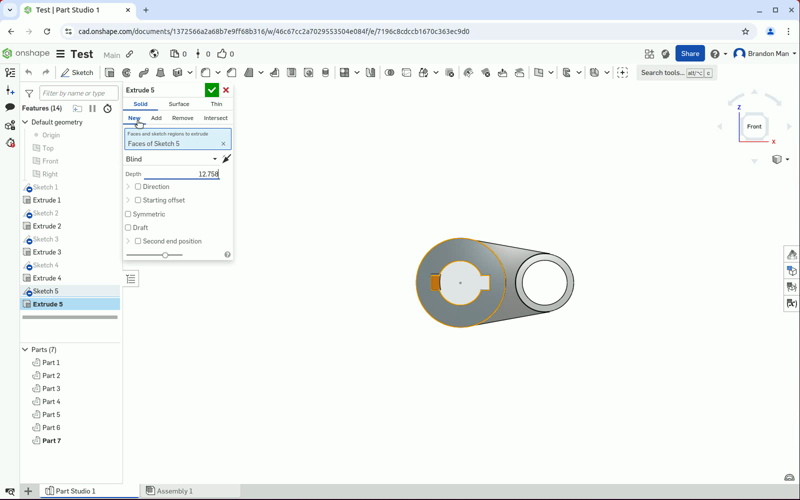
key(enter)
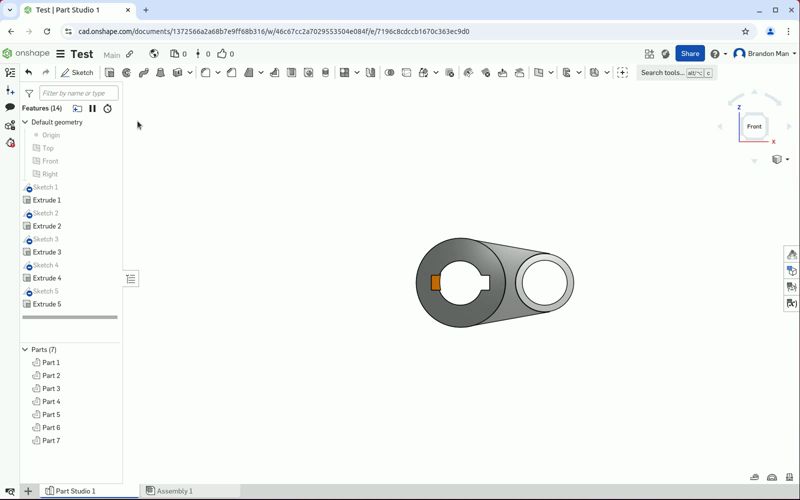
key(shift+h)
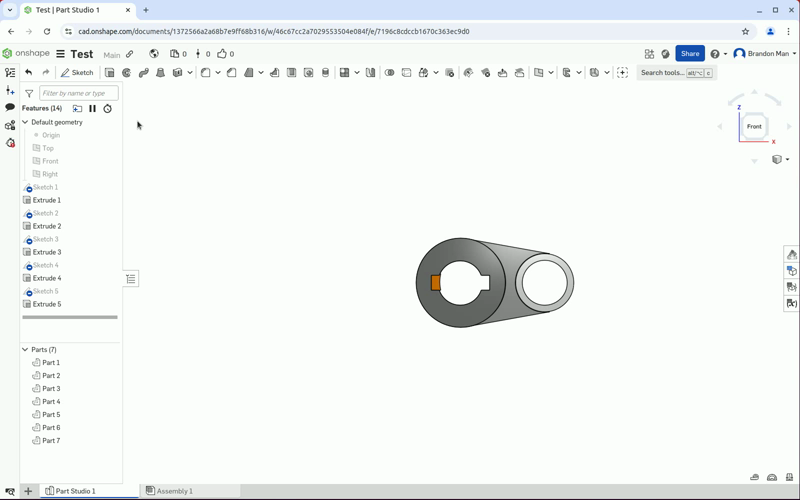
key(shift+h)
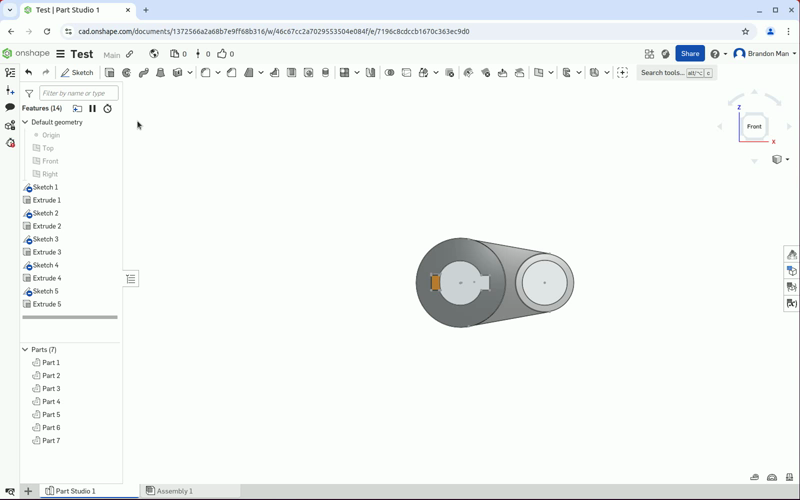
key(shift+7)
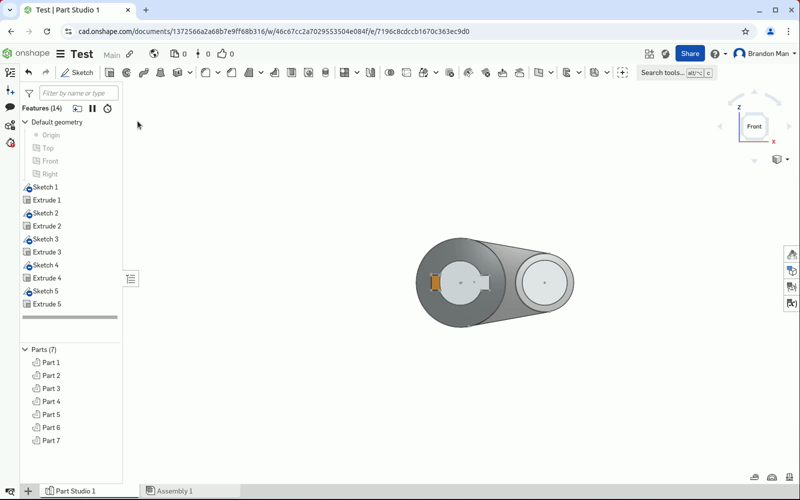
key(left, 2)
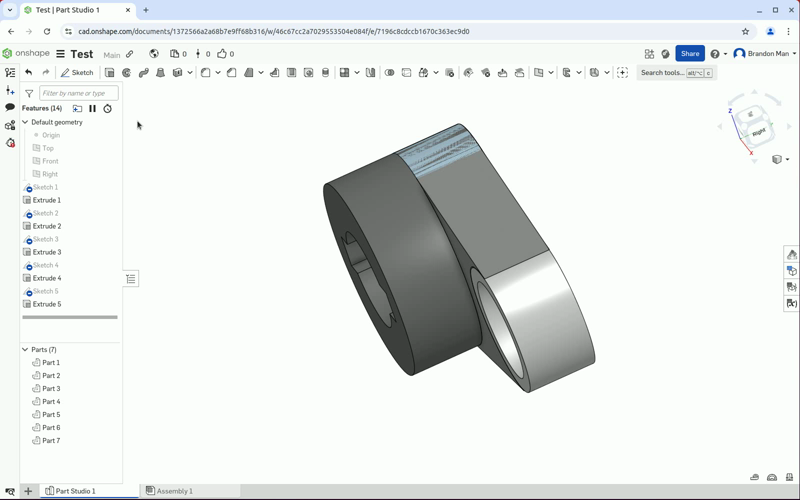
key(down, 2)
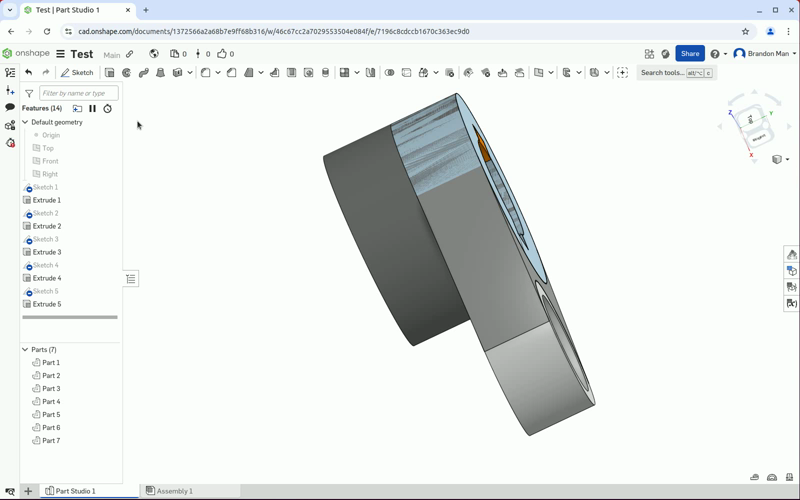
key(up, 2)
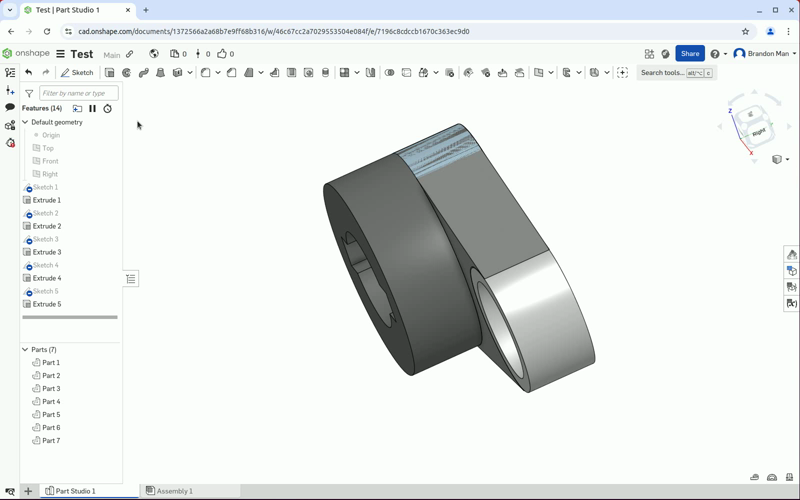
key(right, 2)
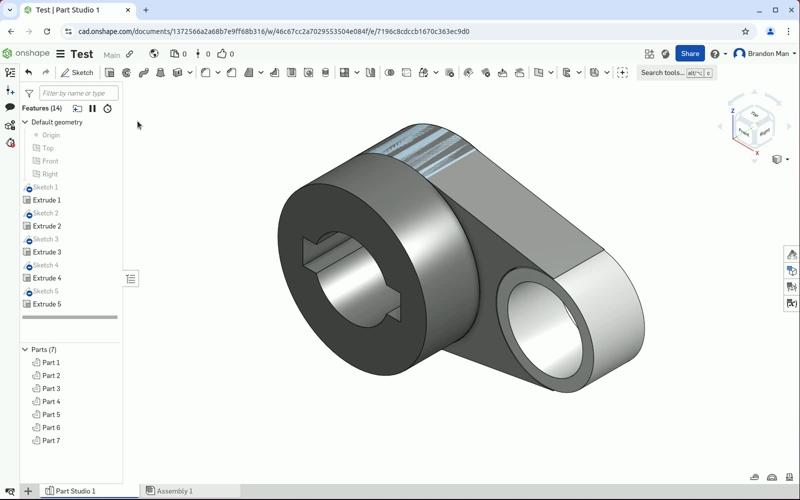
mouse_move(73, 189)
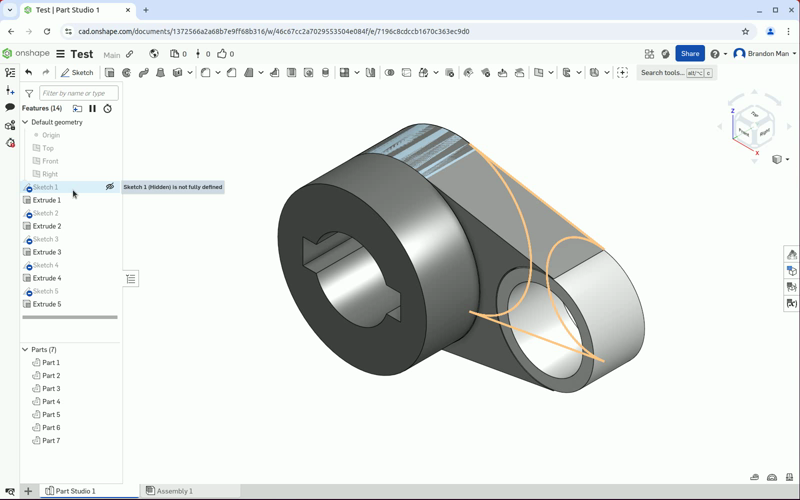
click(73, 189)